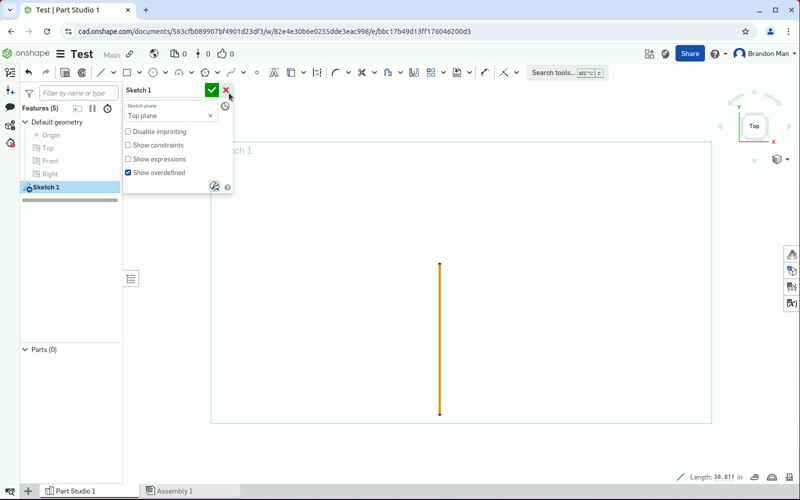
key(shift+h)
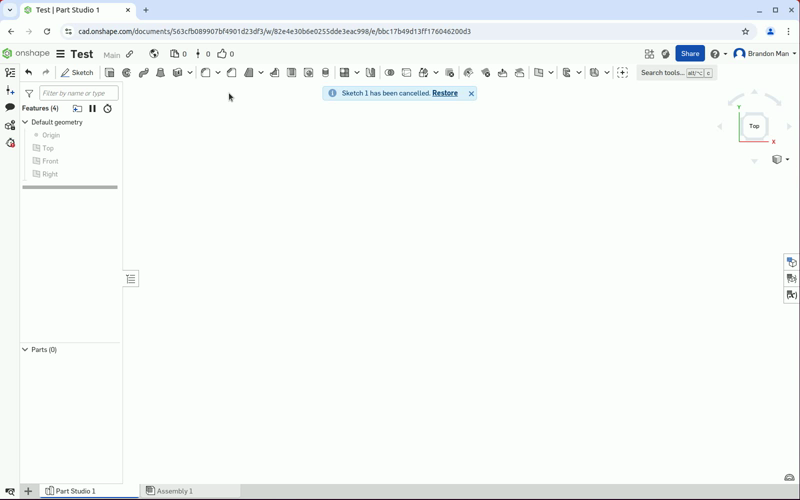
mouse_move(73, 352)
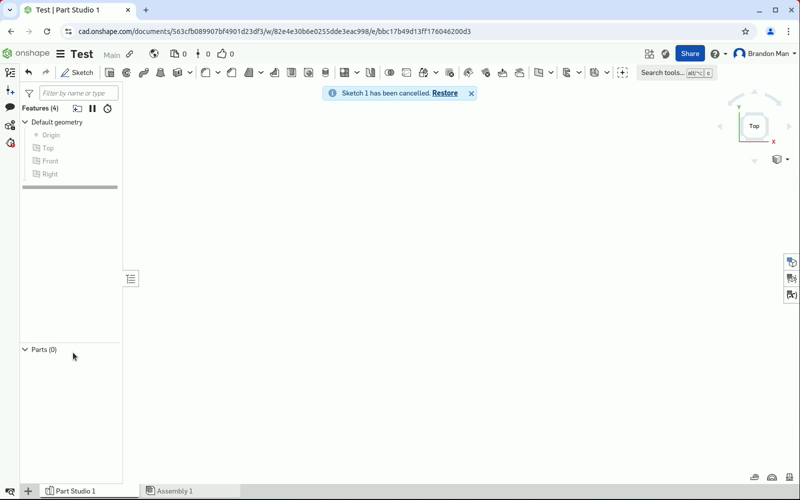
key(y)
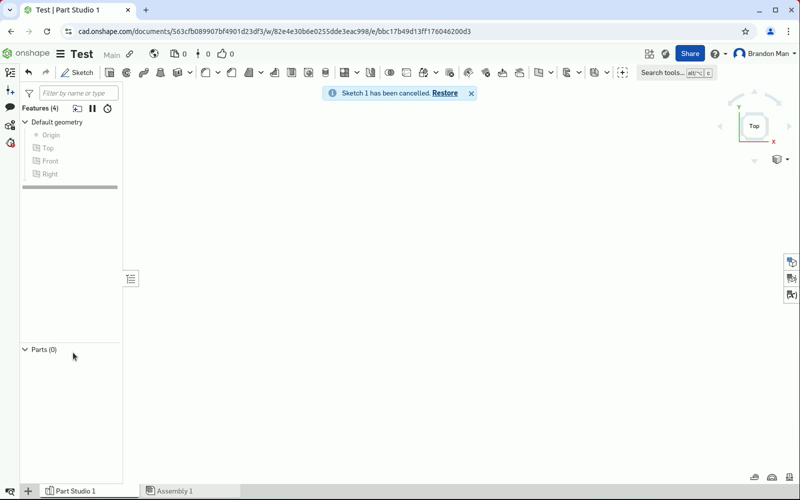
key(shift+p)
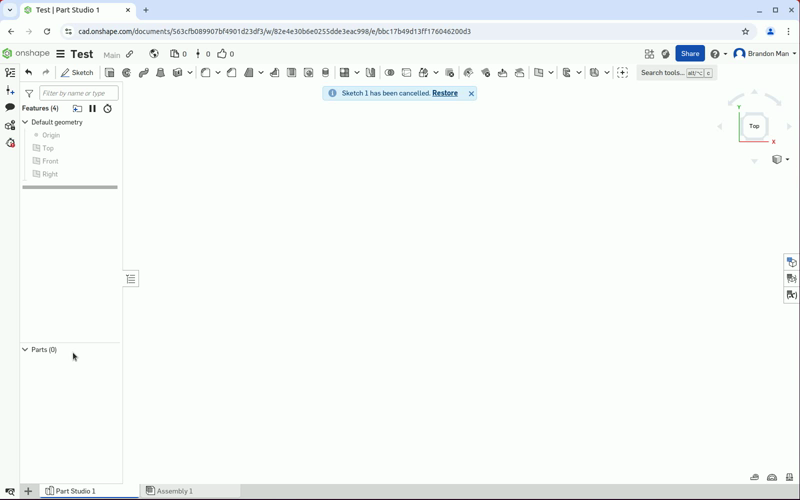
key(space)
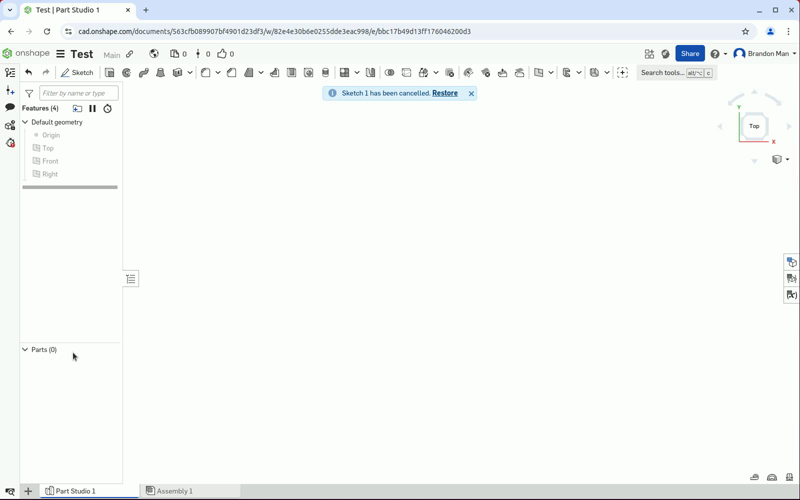
key_down(shift)
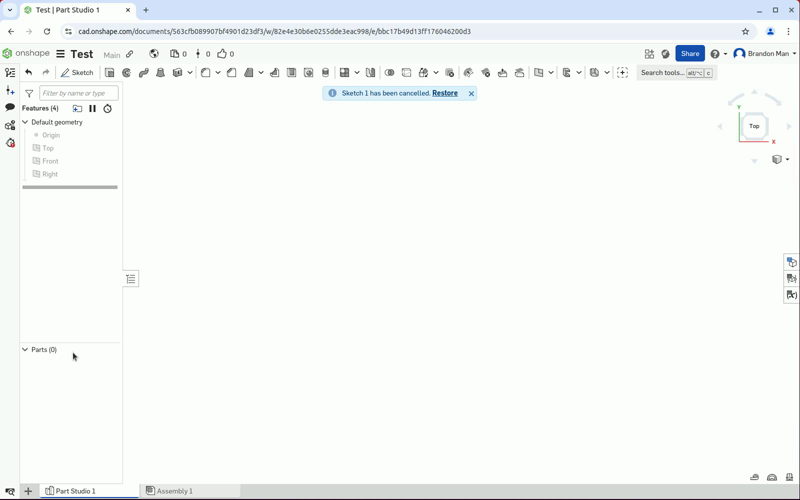
key(up)
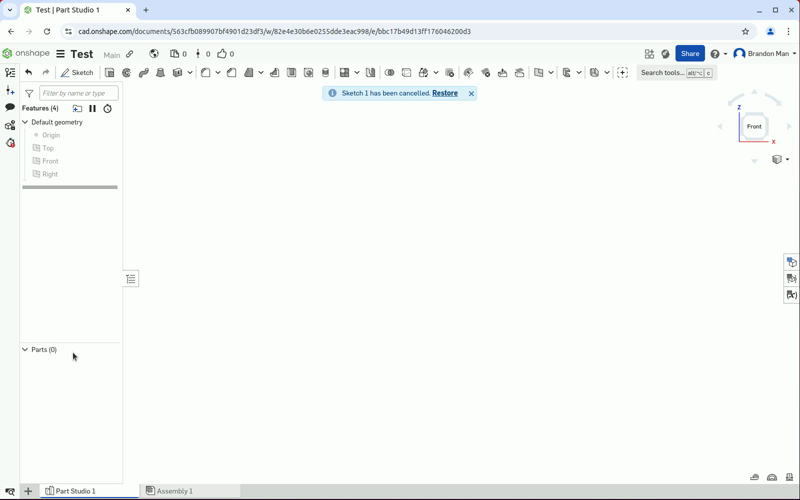
key_up(shift)
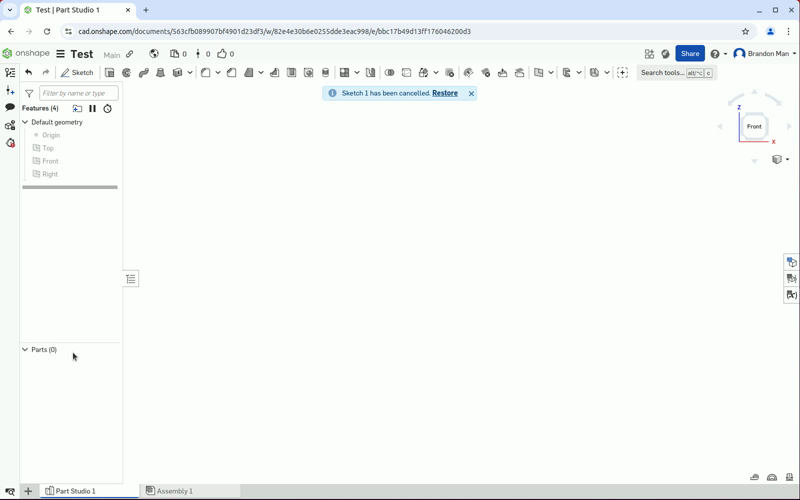
mouse_move(73, 352)
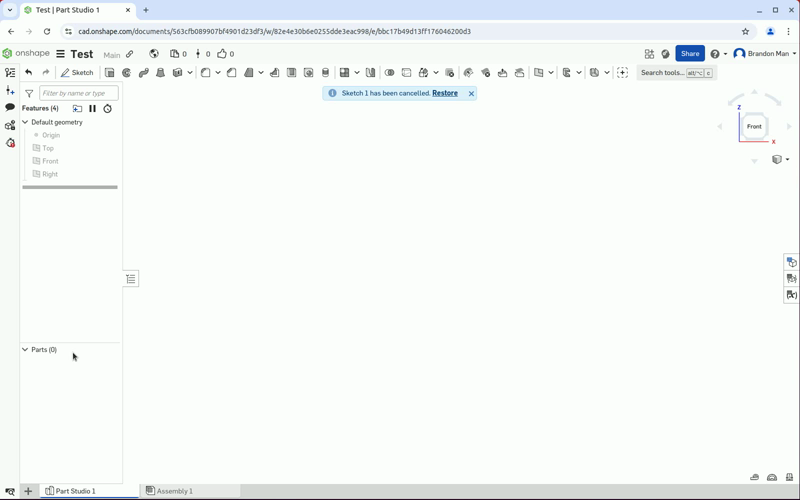
key(shift+y)
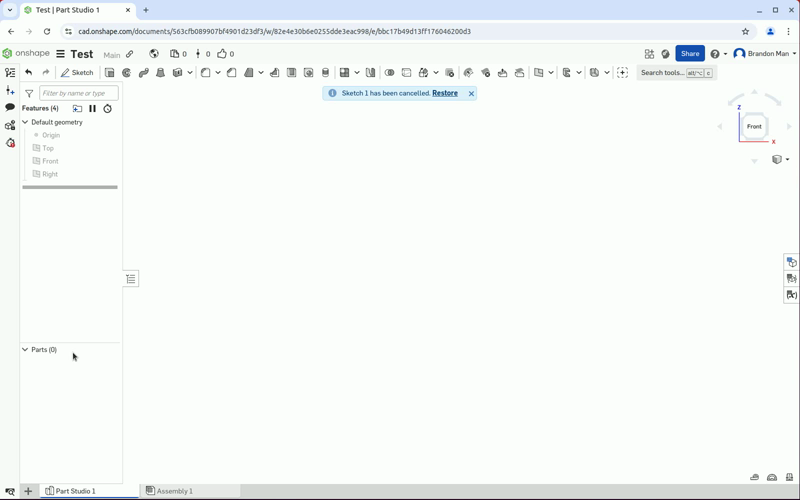
key(shift+s)
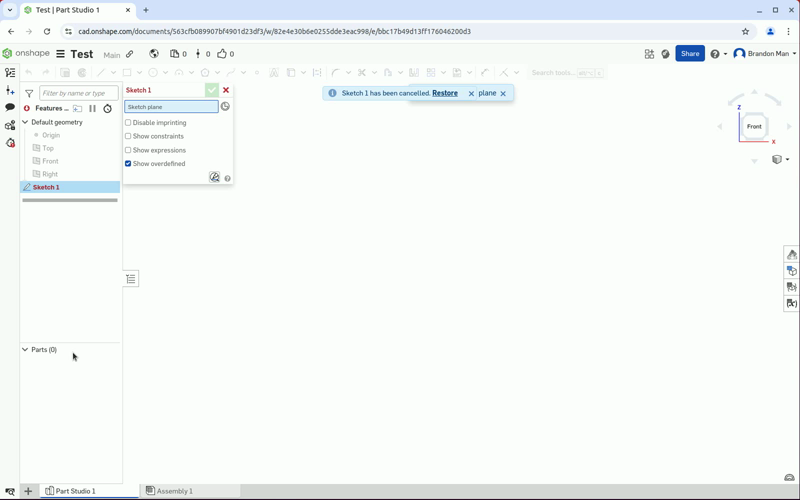
mouse_move(73, 163)
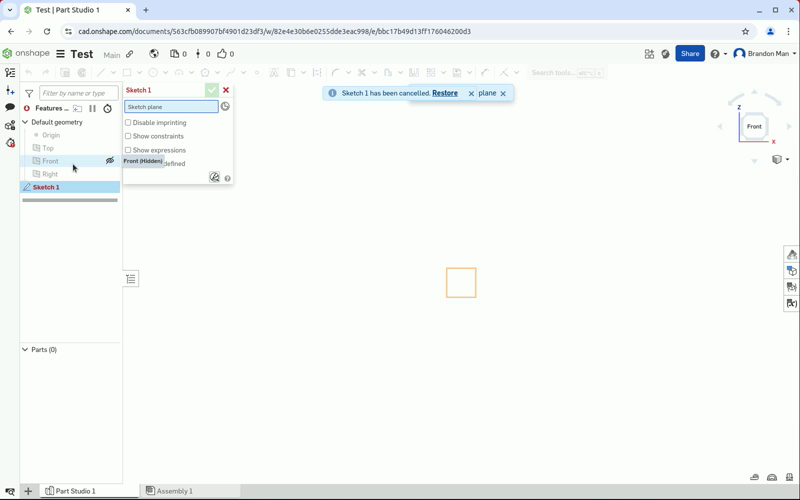
click(73, 163)
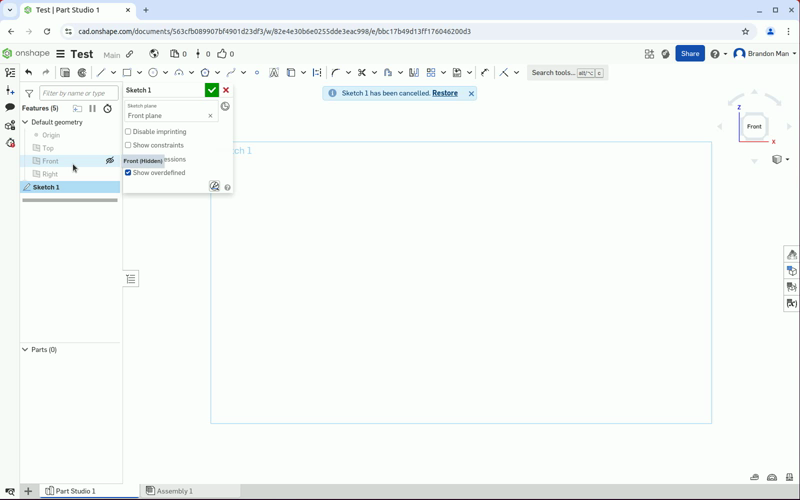
mouse_move(73, 352)
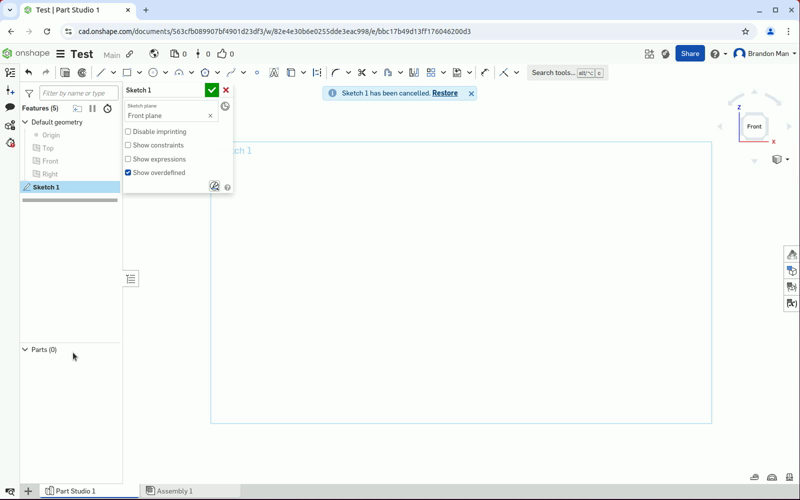
key(y)
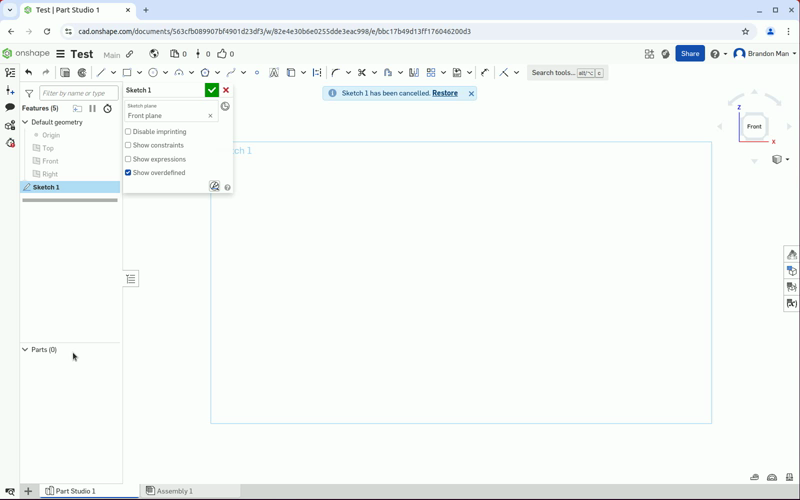
key(l)
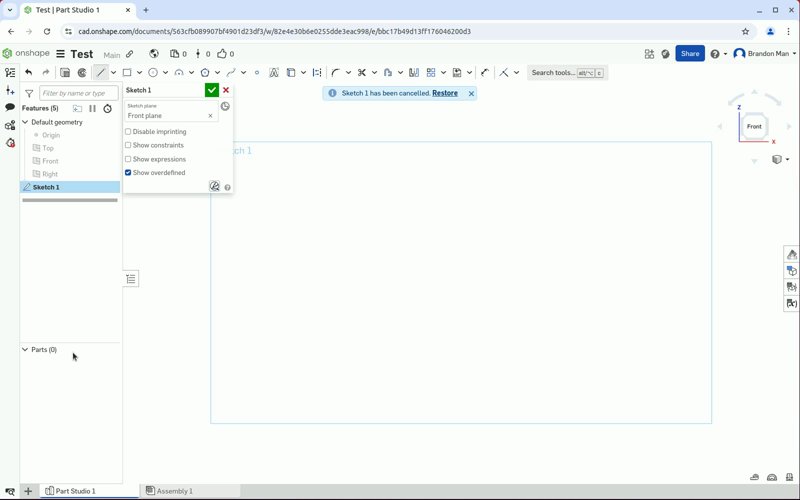
key_down(shift)
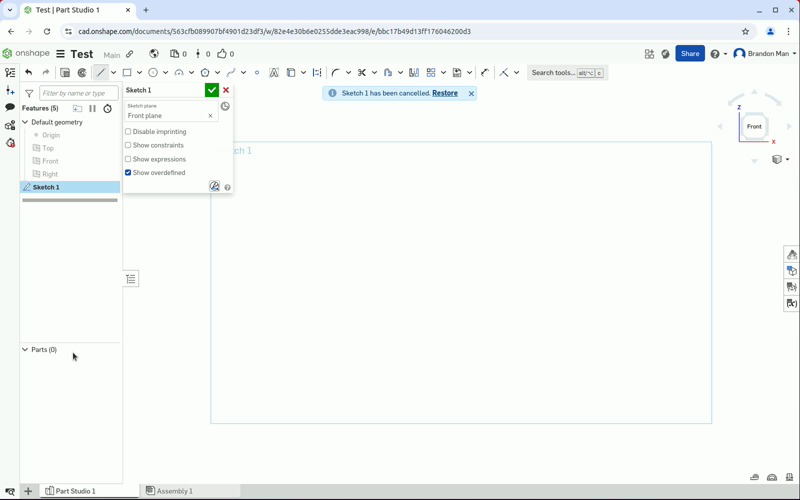
mouse_move(416, 339)
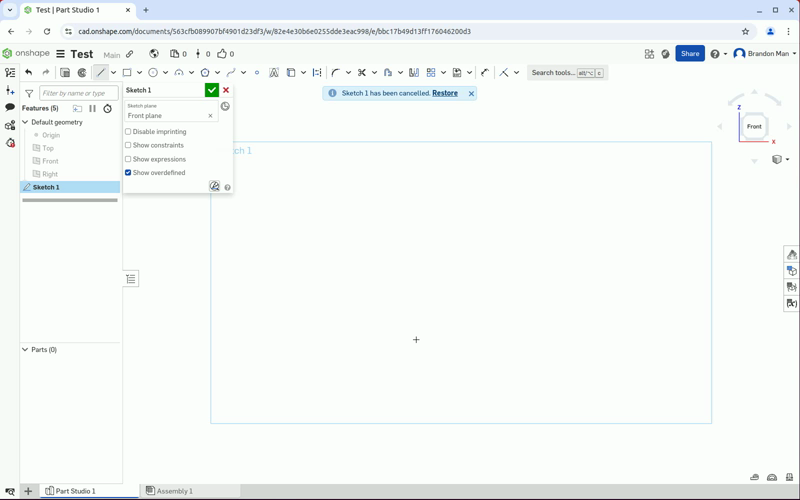
click(416, 339)
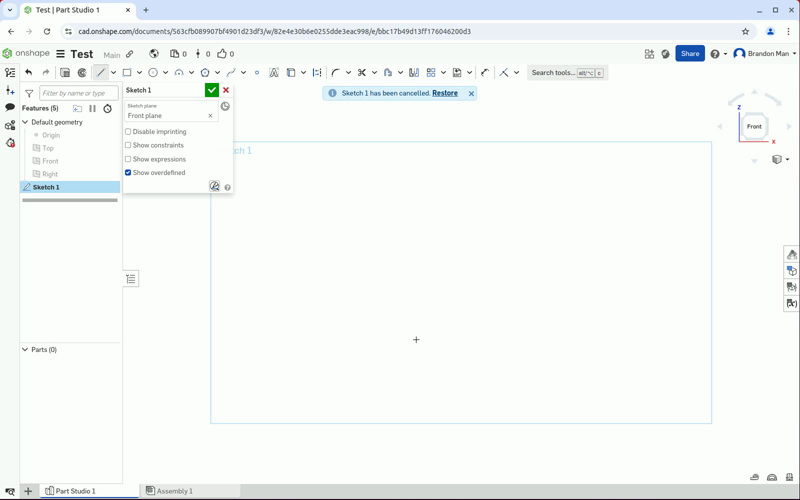
key_up(shift)
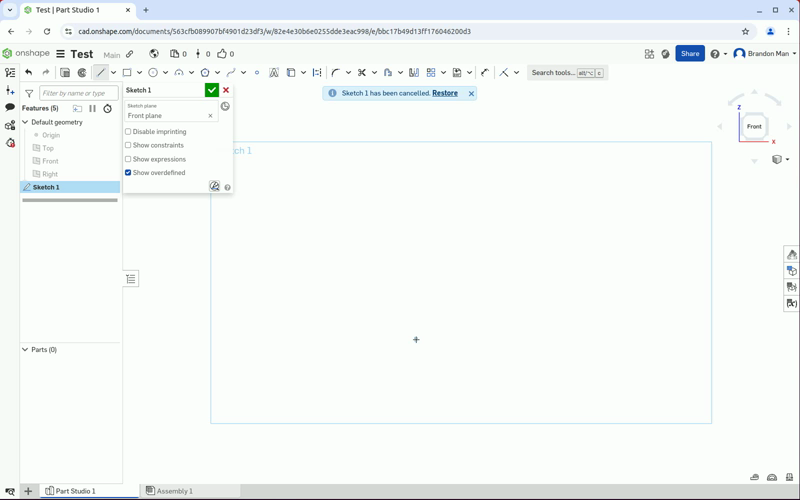
key_down(shift)
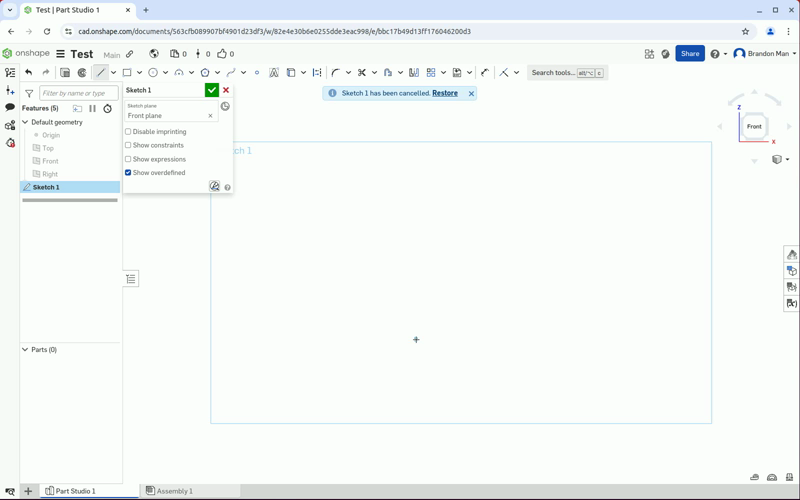
mouse_move(446, 339)
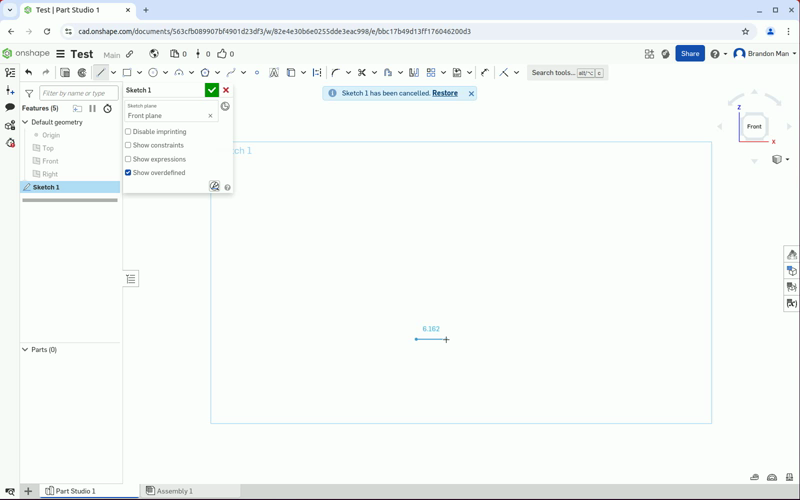
mouse_move(447, 339)
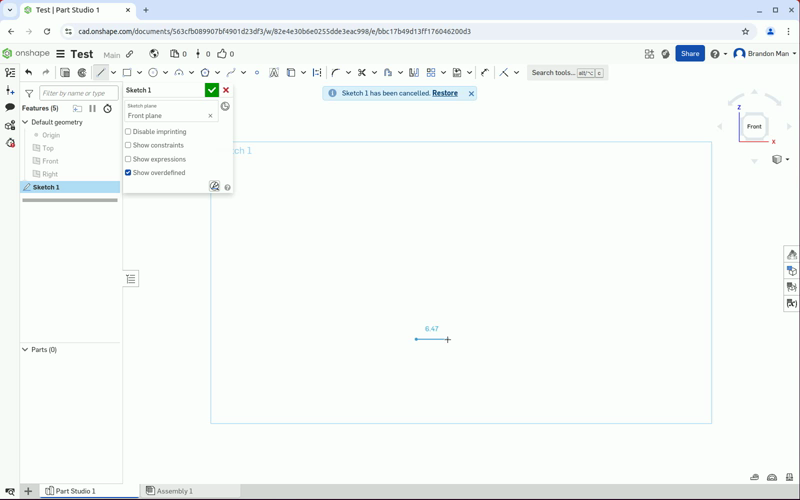
click(447, 339)
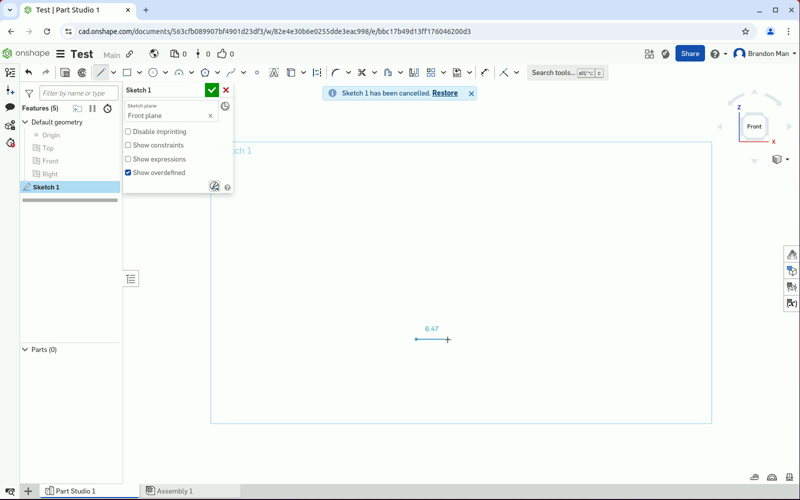
key_up(shift)
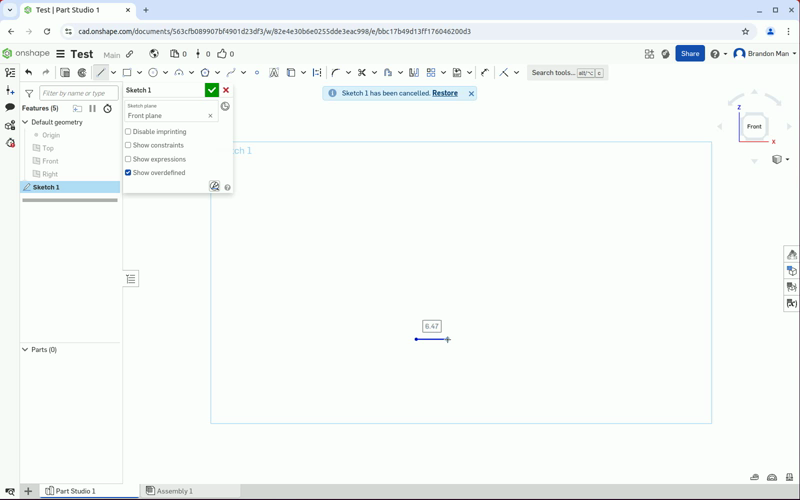
key(esc)
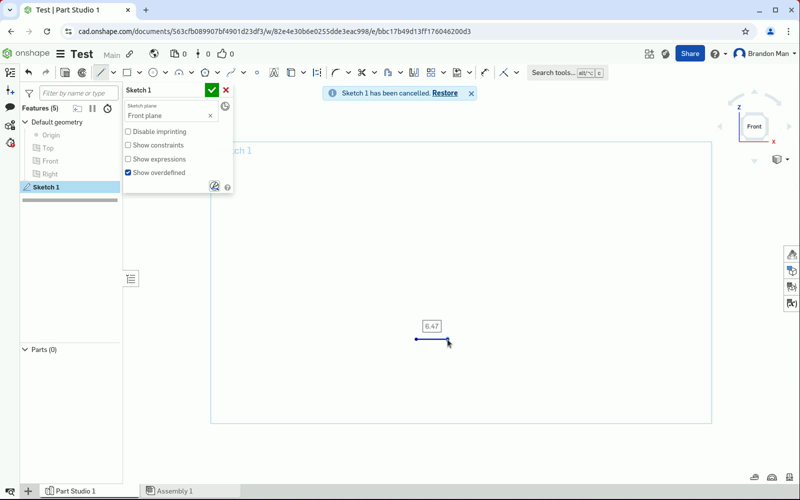
key(a)
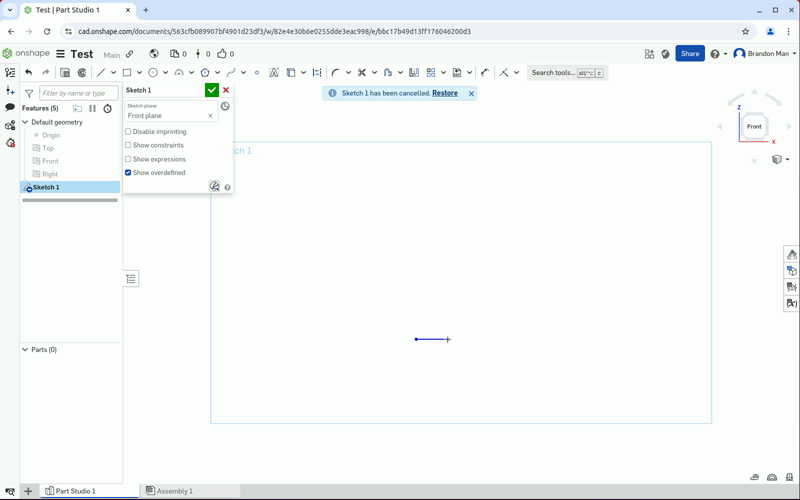
mouse_move(447, 339)
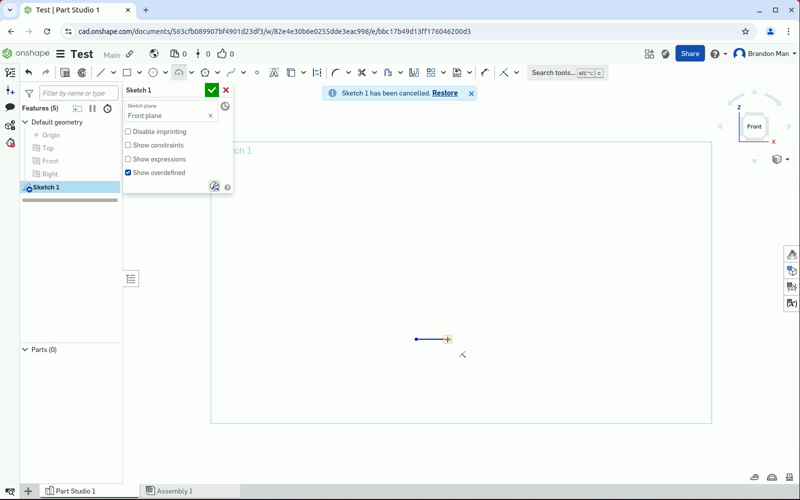
click(447, 339)
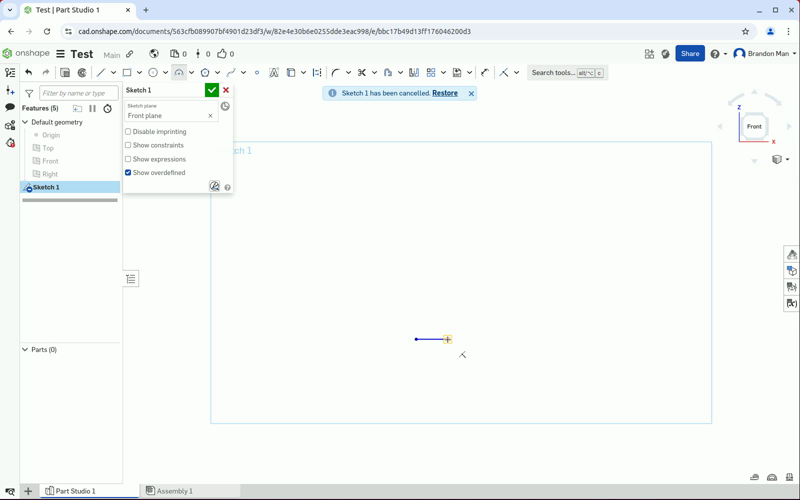
key_down(shift)
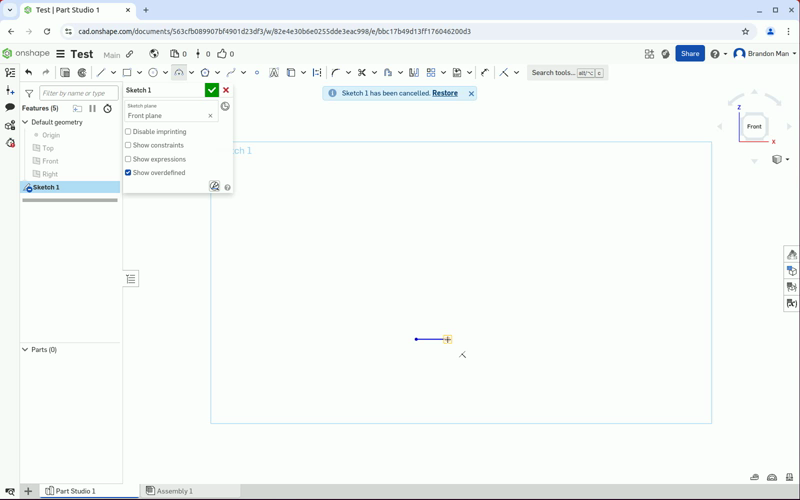
mouse_move(447, 297)
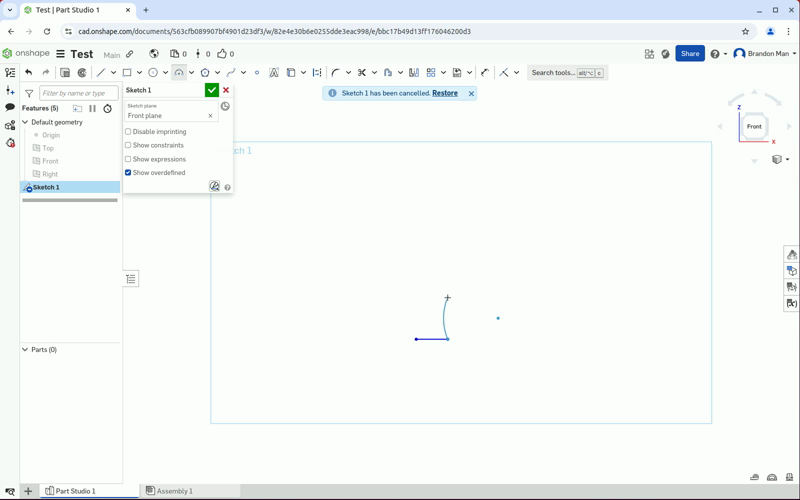
click(447, 297)
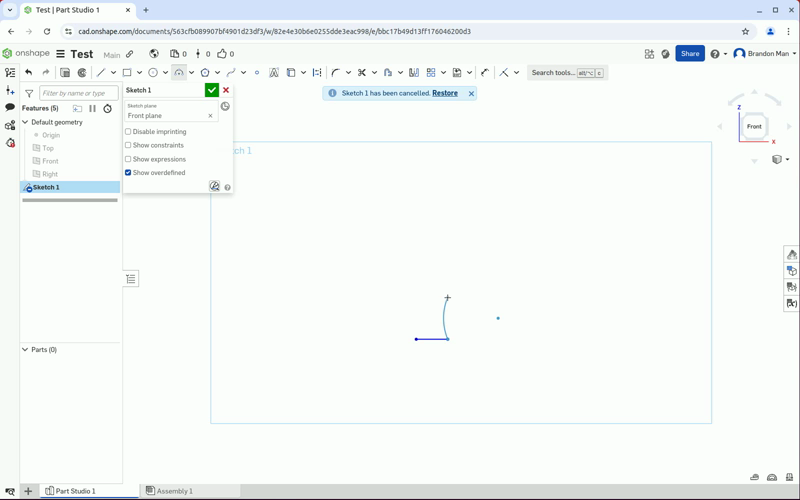
mouse_move(436, 318)
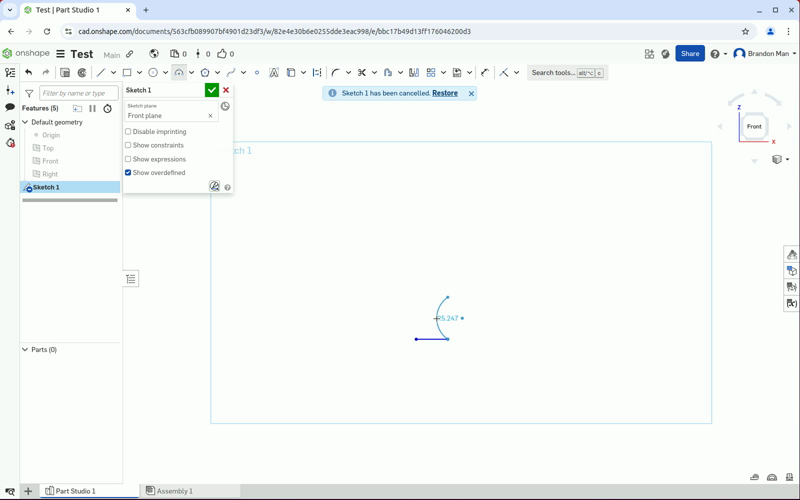
click(436, 318)
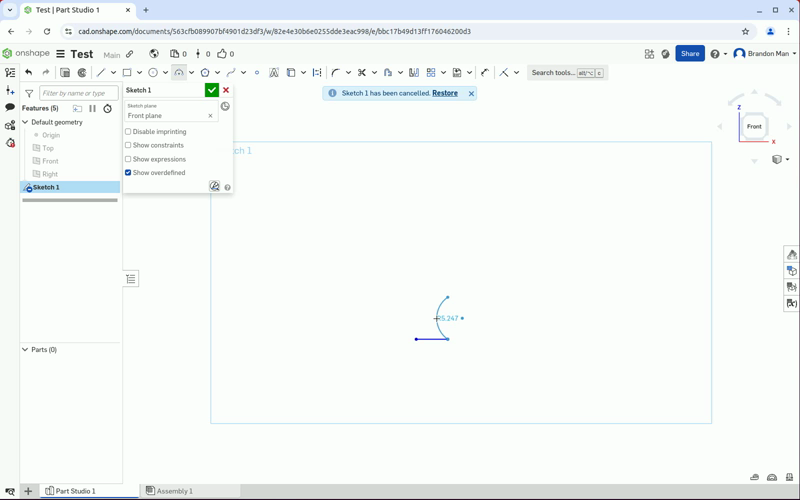
key_up(shift)
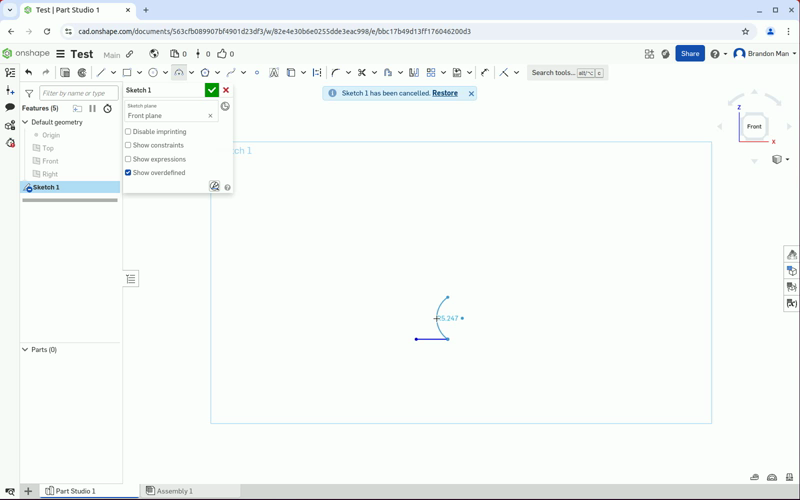
key(esc)
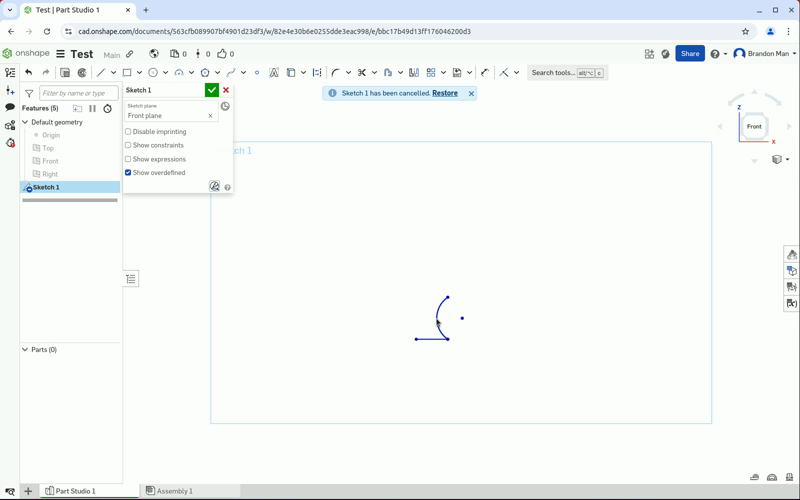
key(l)
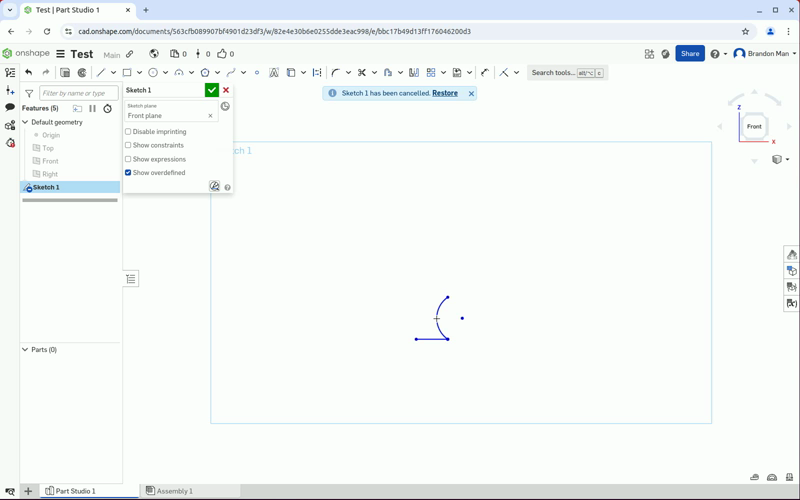
mouse_move(447, 297)
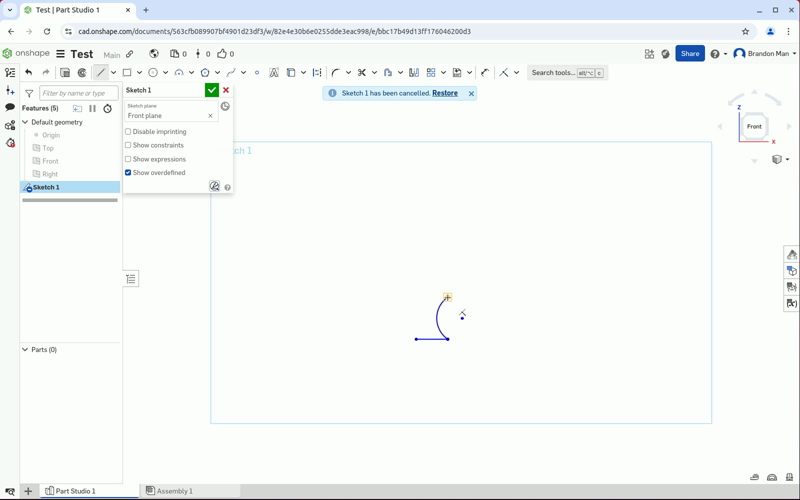
click(447, 297)
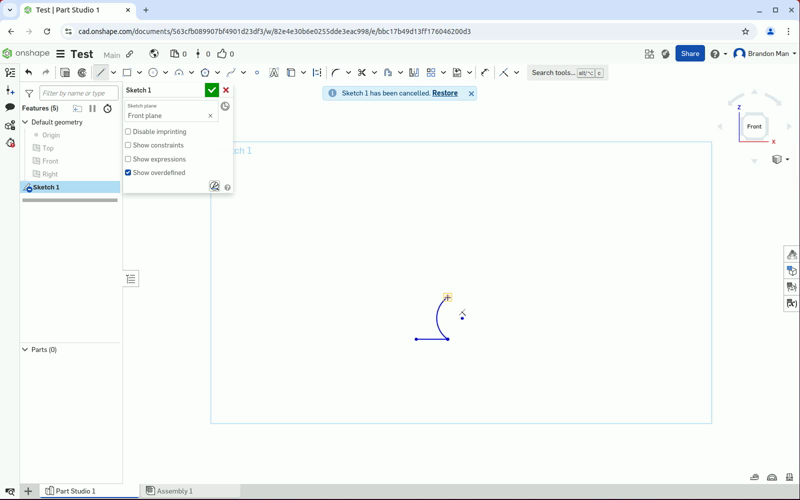
key_down(shift)
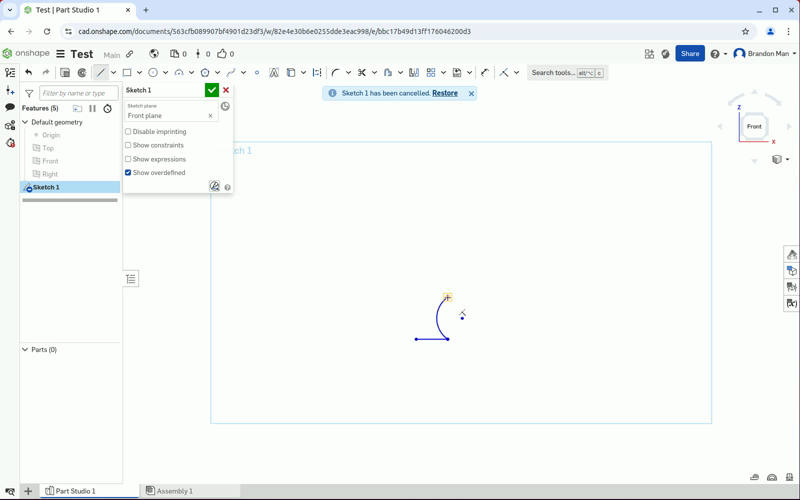
mouse_move(477, 297)
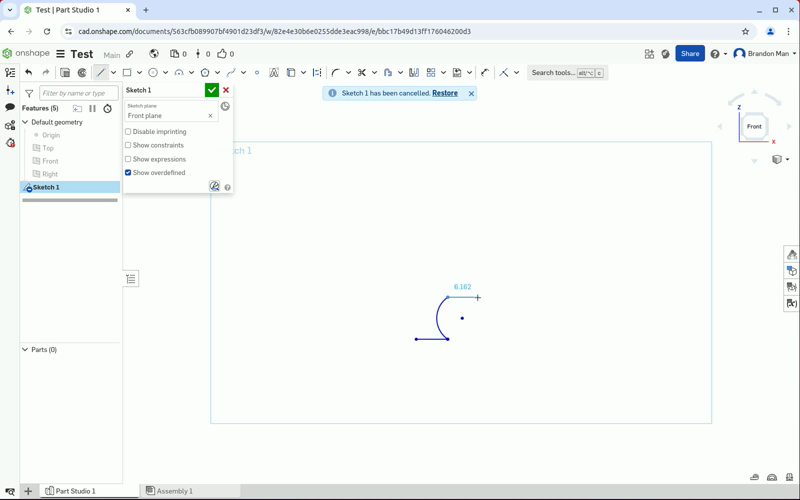
mouse_move(416, 297)
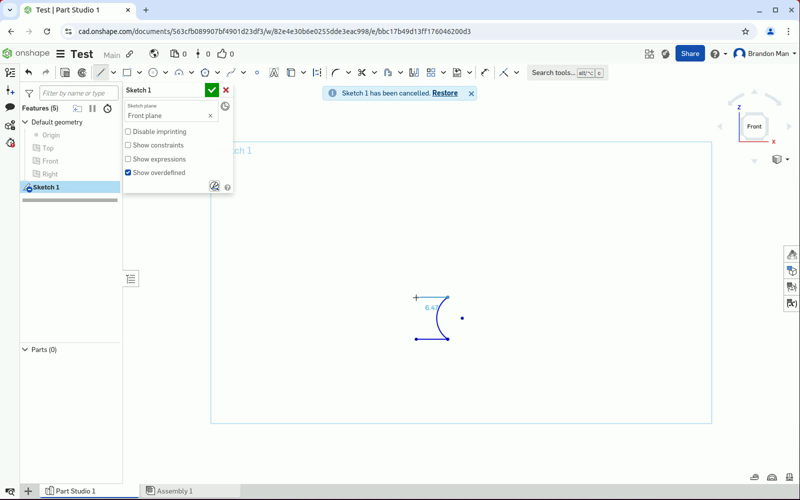
click(416, 297)
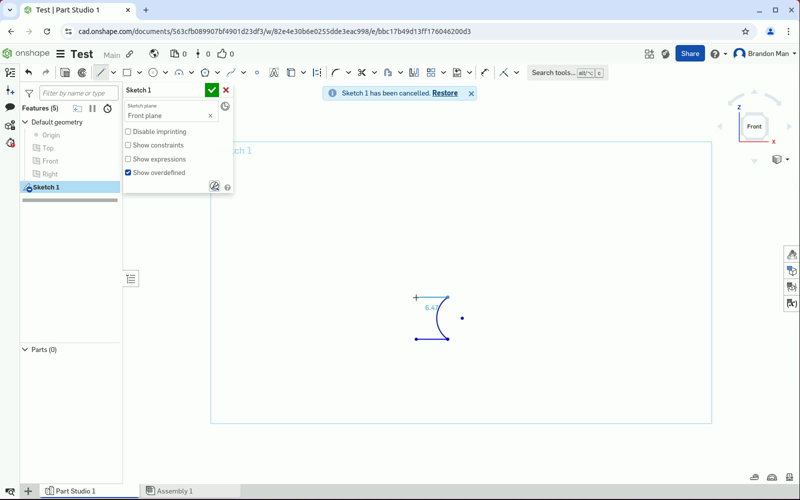
key_up(shift)
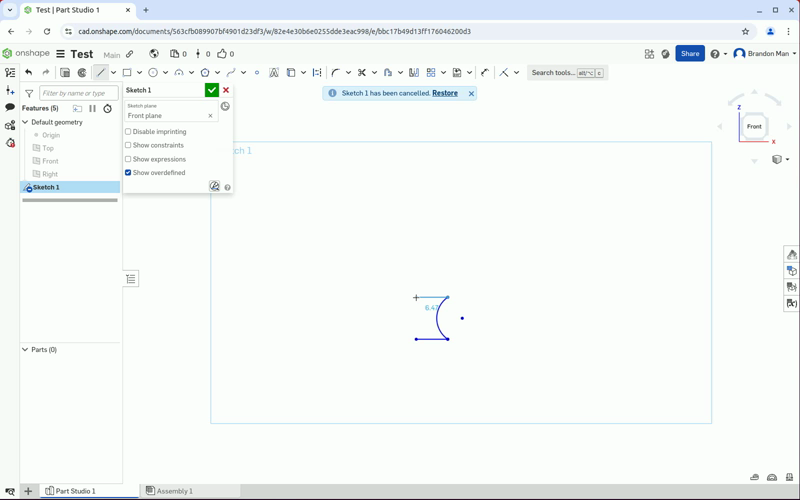
key(esc)
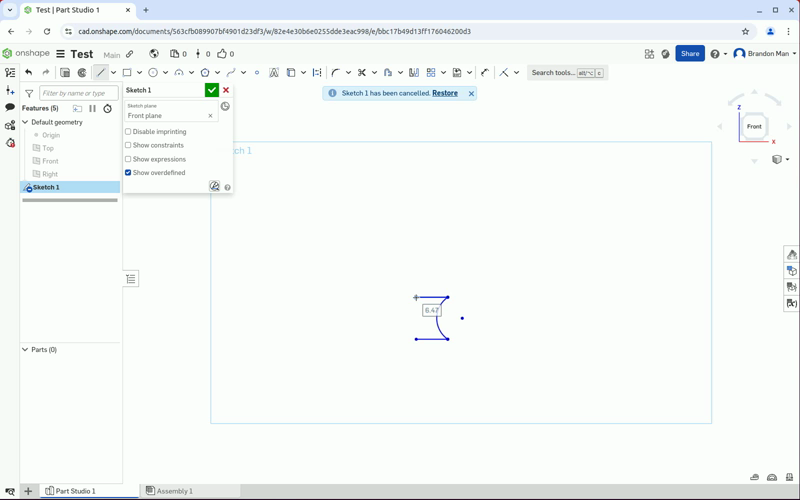
key(a)
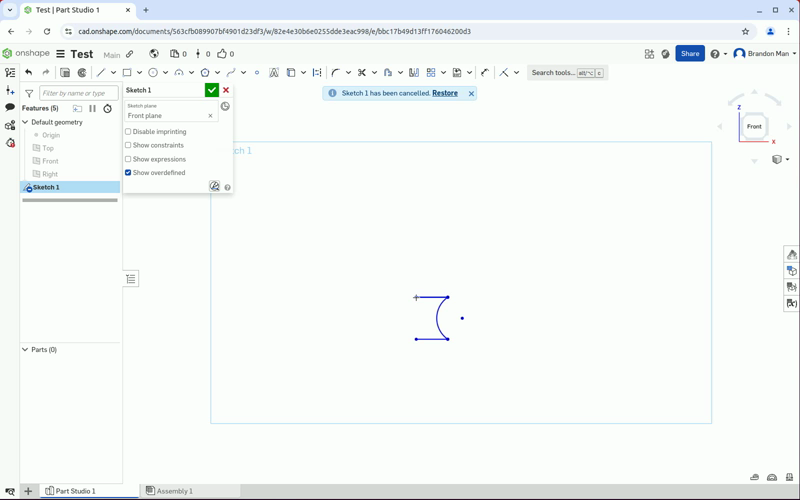
mouse_move(416, 297)
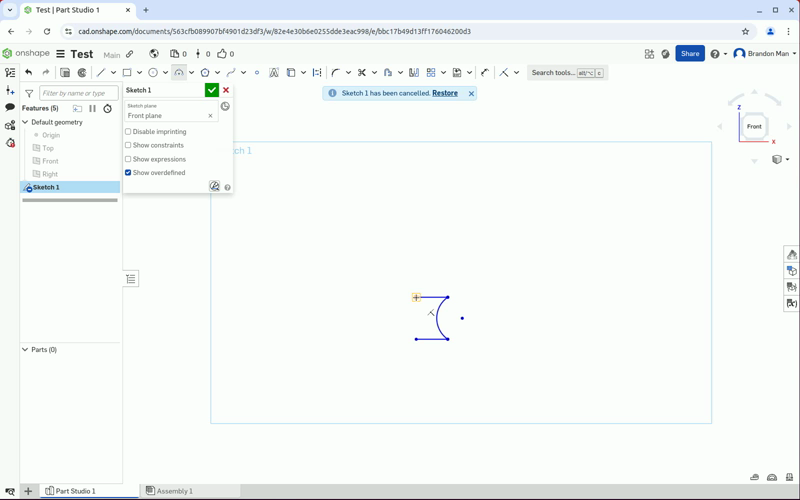
click(416, 297)
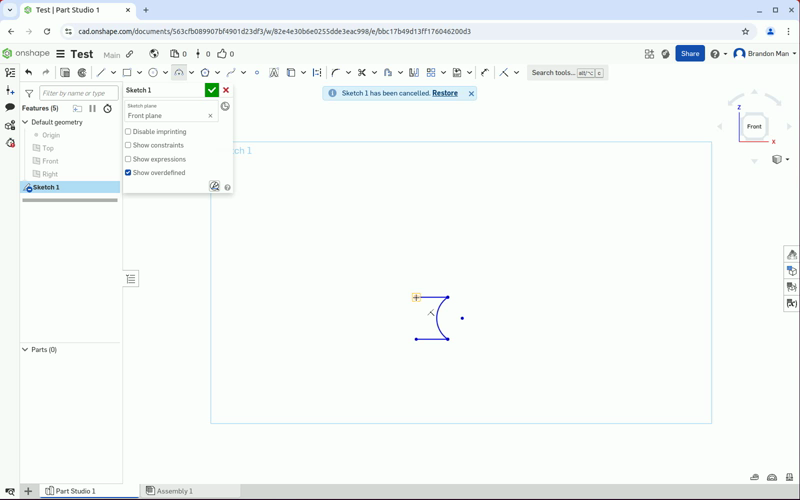
mouse_move(416, 339)
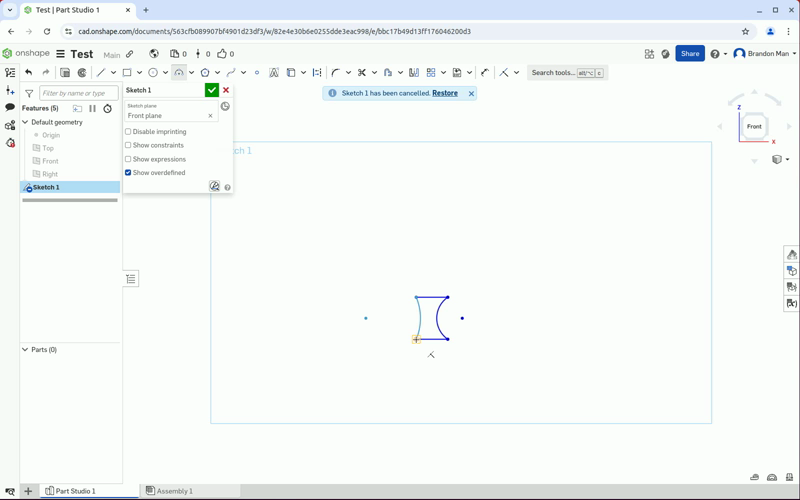
click(416, 339)
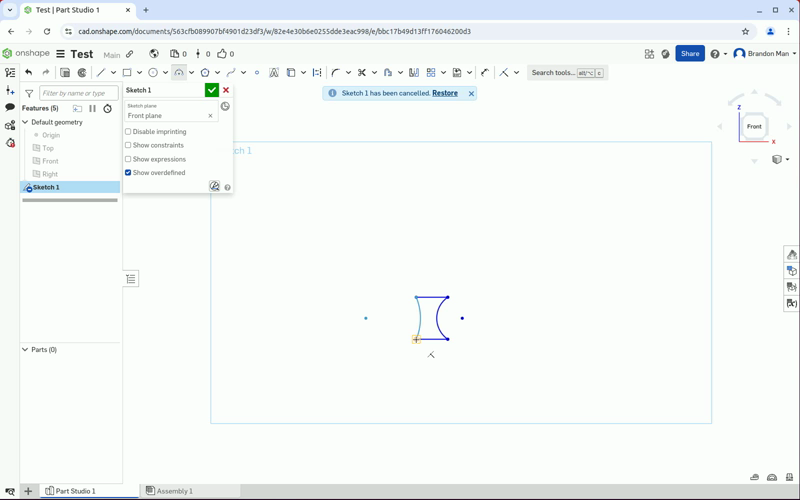
key_down(shift)
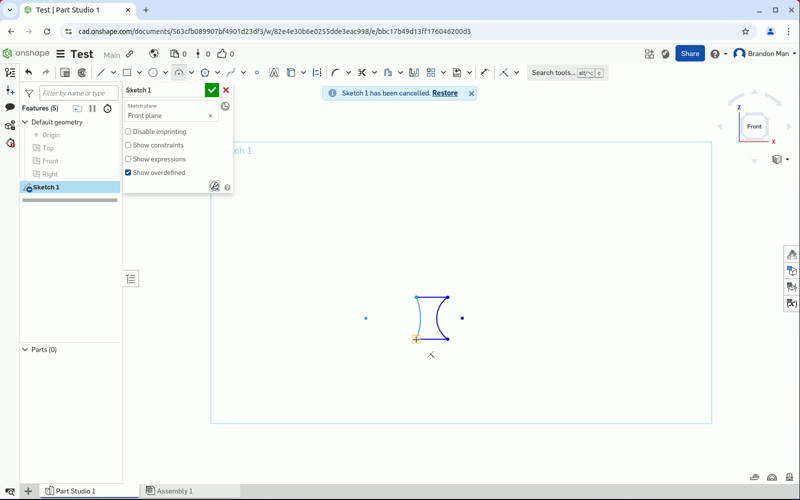
mouse_move(426, 318)
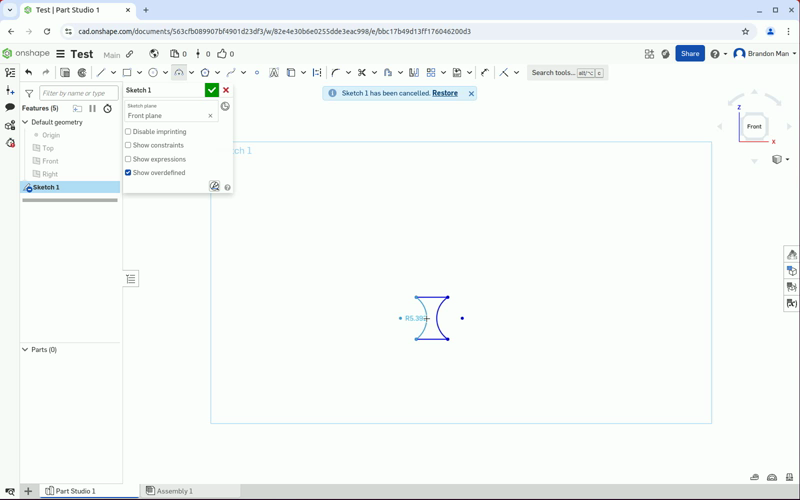
click(426, 318)
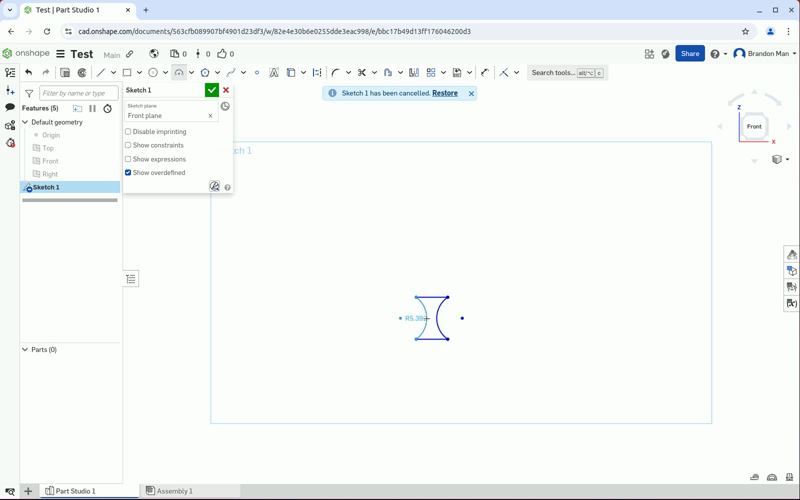
key_up(shift)
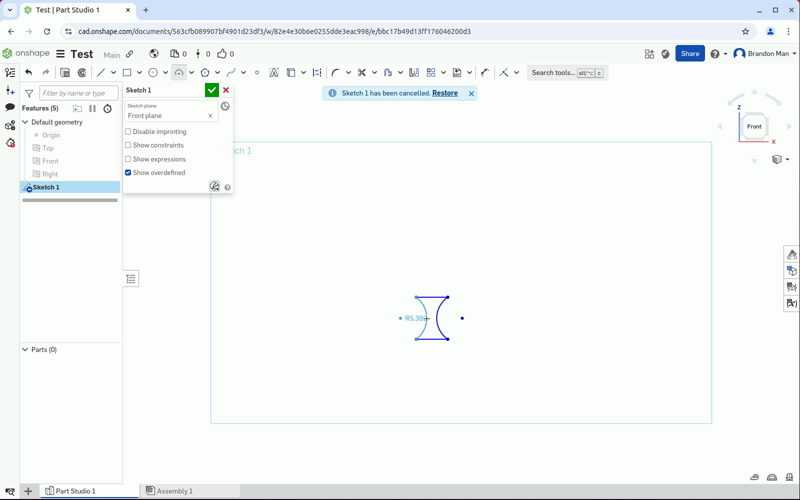
key(esc)
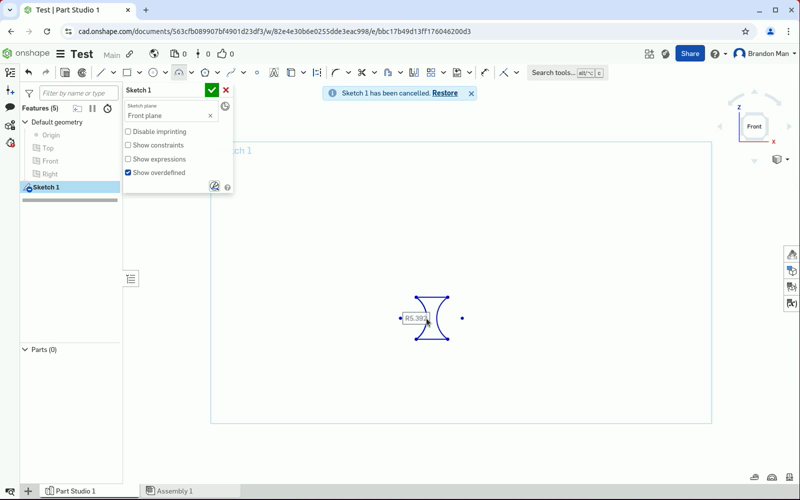
mouse_move(433, 328)
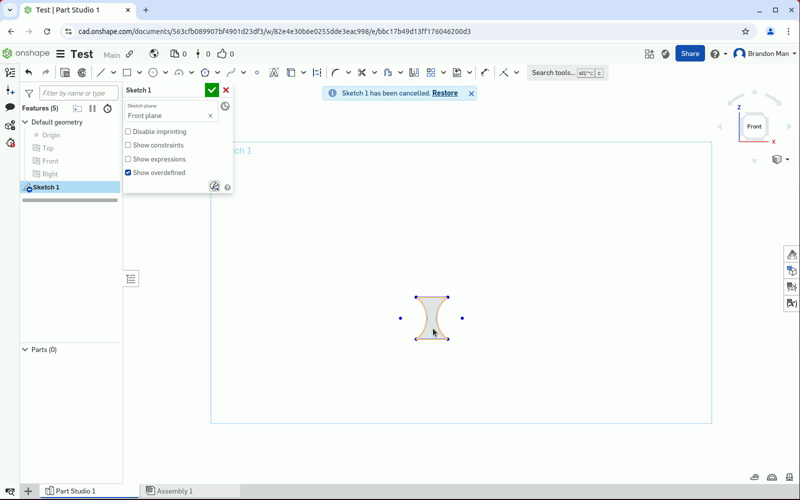
scroll(6)
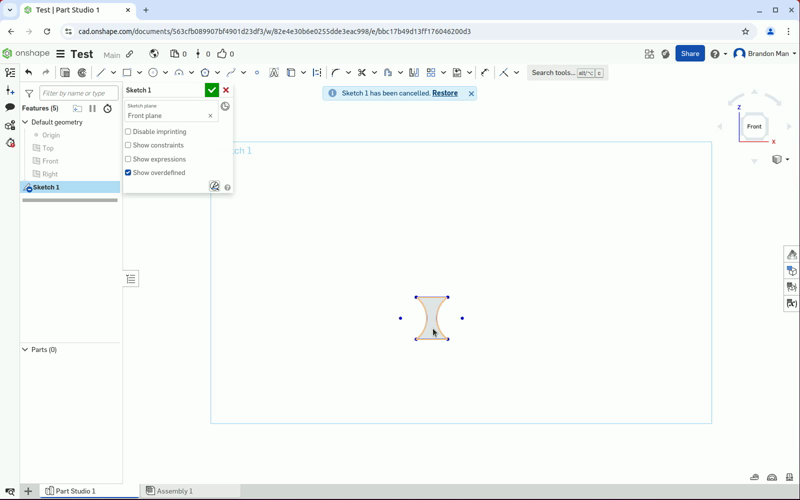
scroll(6)
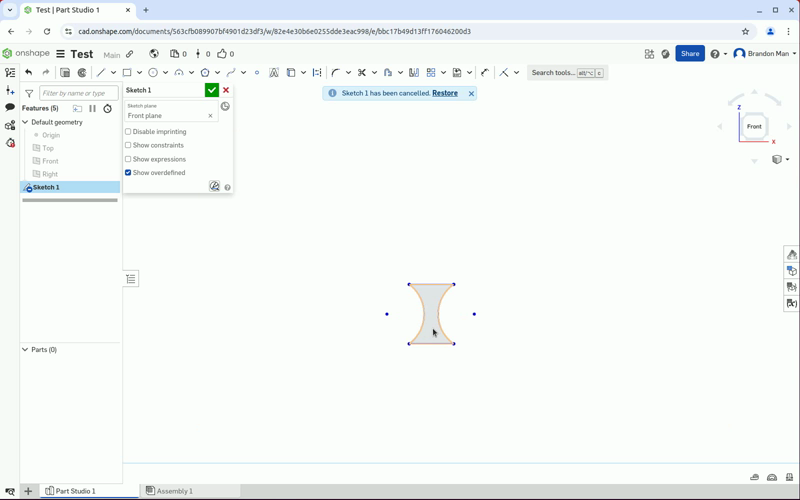
scroll(6)
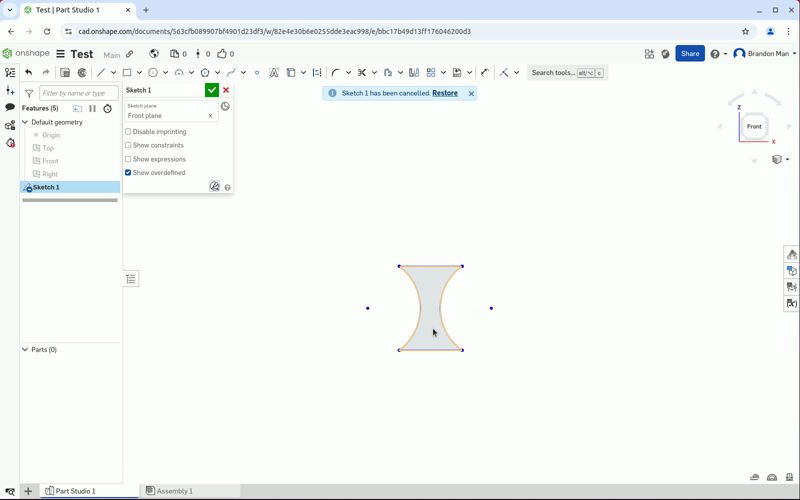
scroll(6)
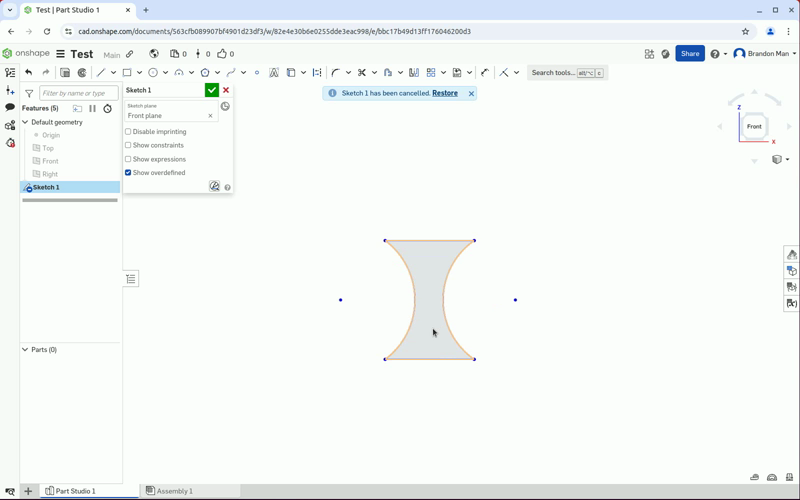
scroll(6)
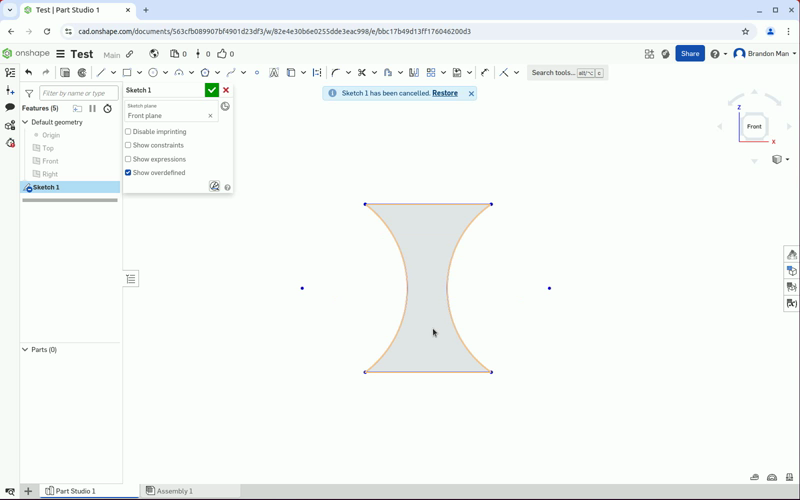
scroll(6)
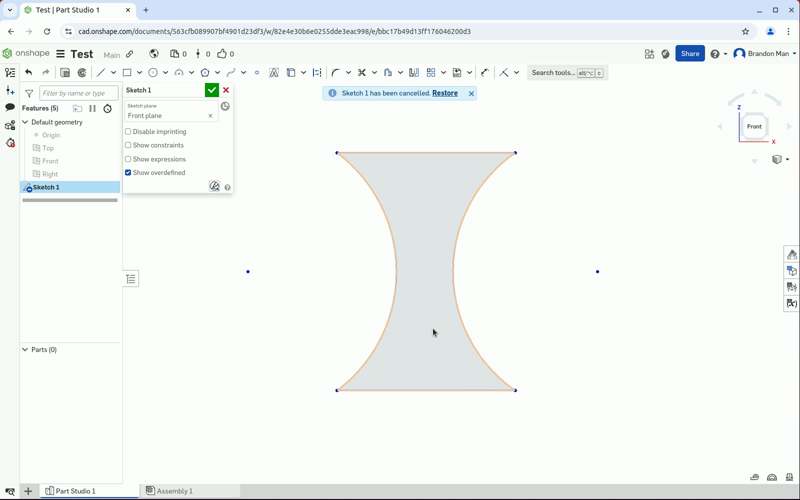
scroll(6)
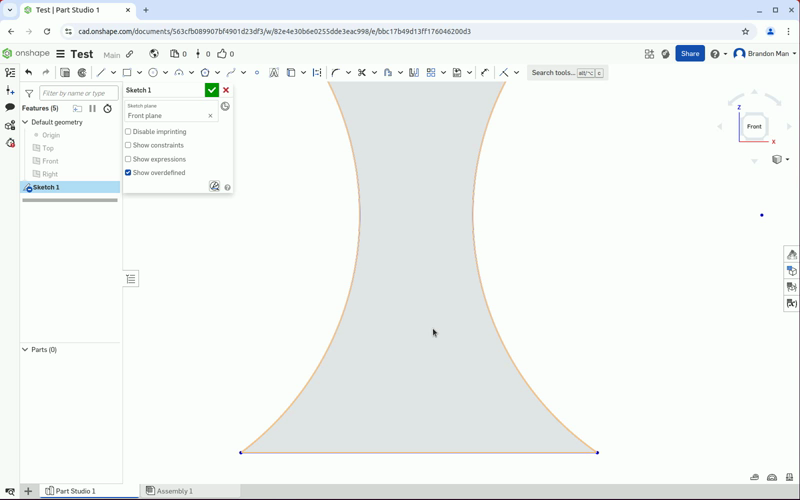
click(433, 328)
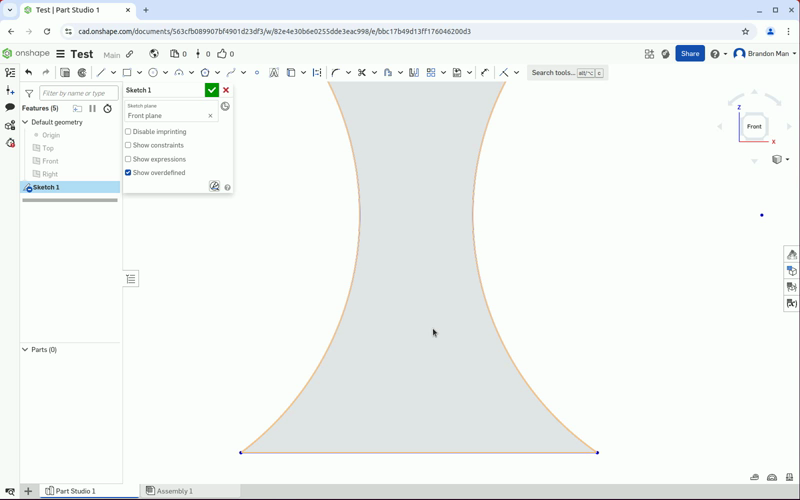
scroll(-6)
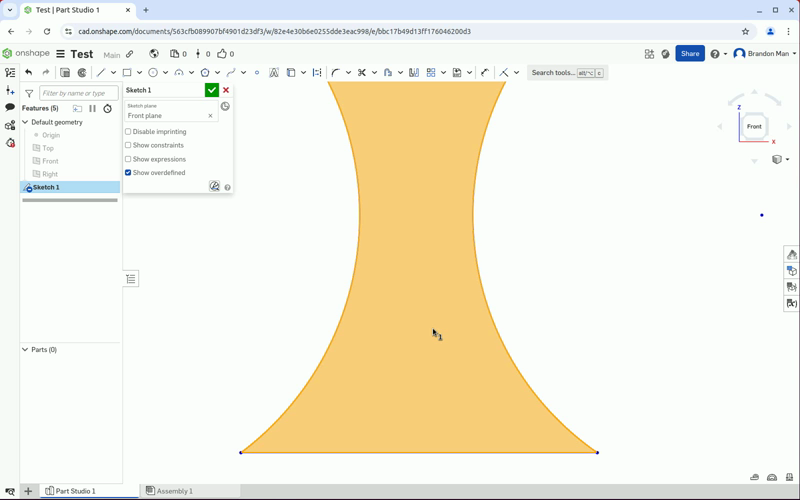
scroll(-6)
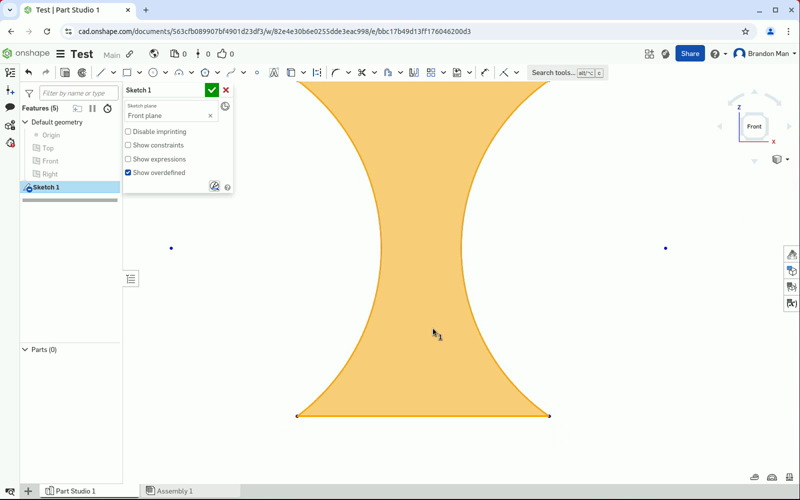
scroll(-6)
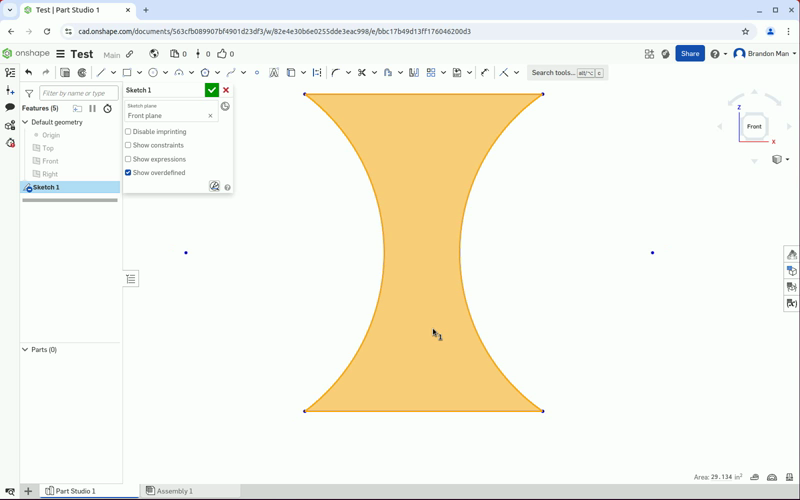
scroll(-6)
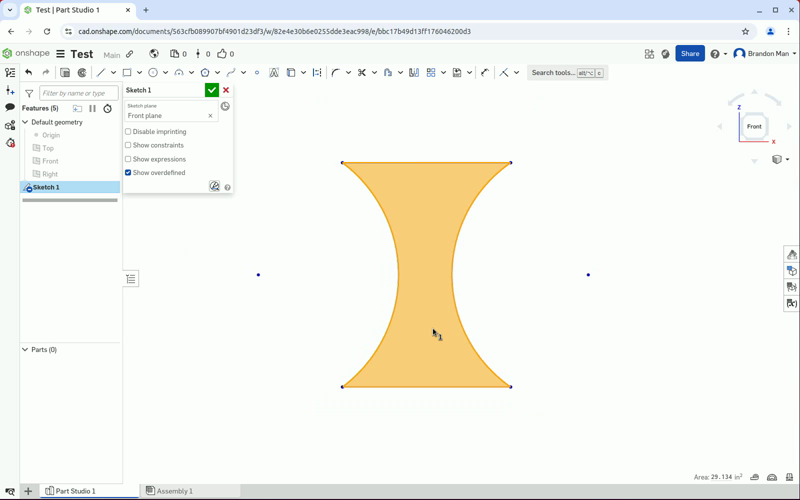
scroll(-6)
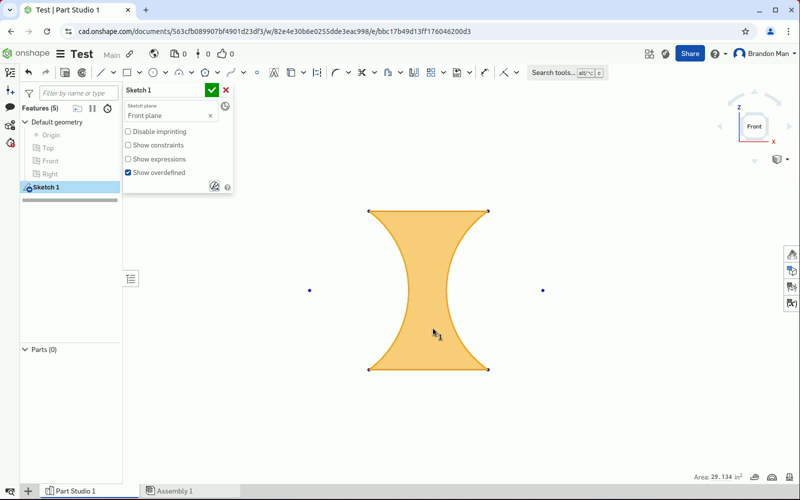
scroll(-6)
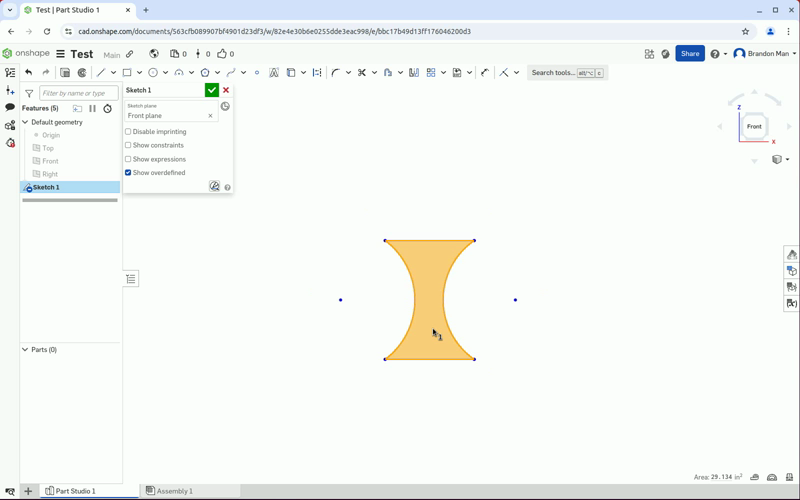
scroll(-6)
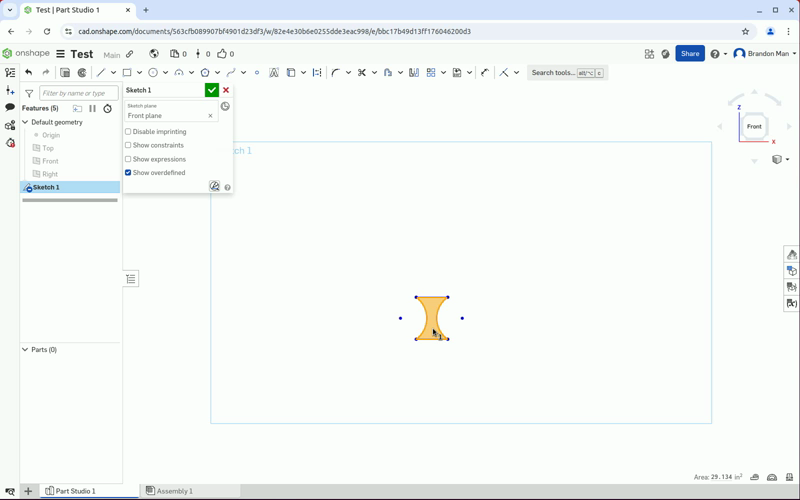
mouse_move(73, 352)
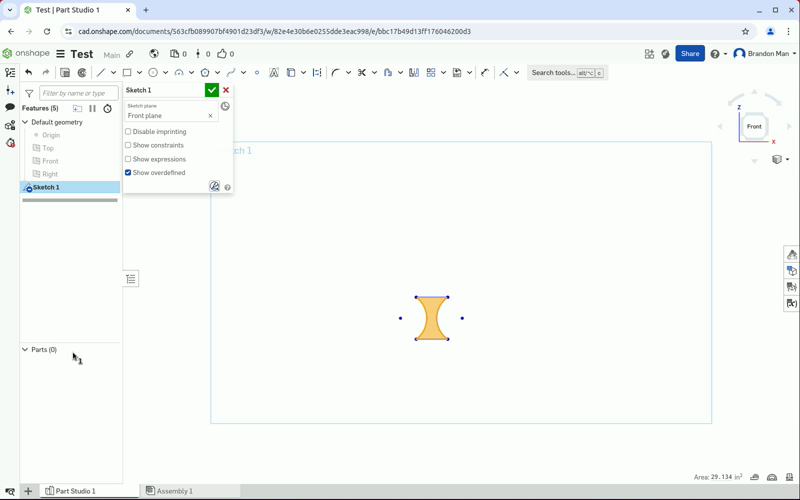
key(shift+y)
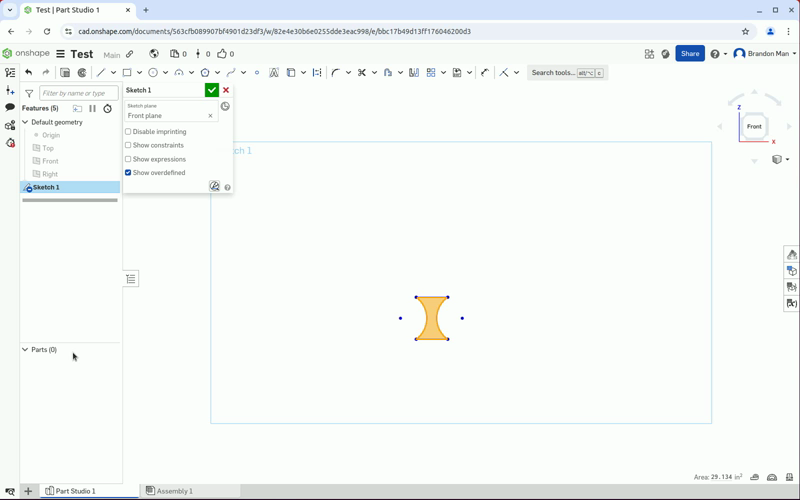
key(shift+e)
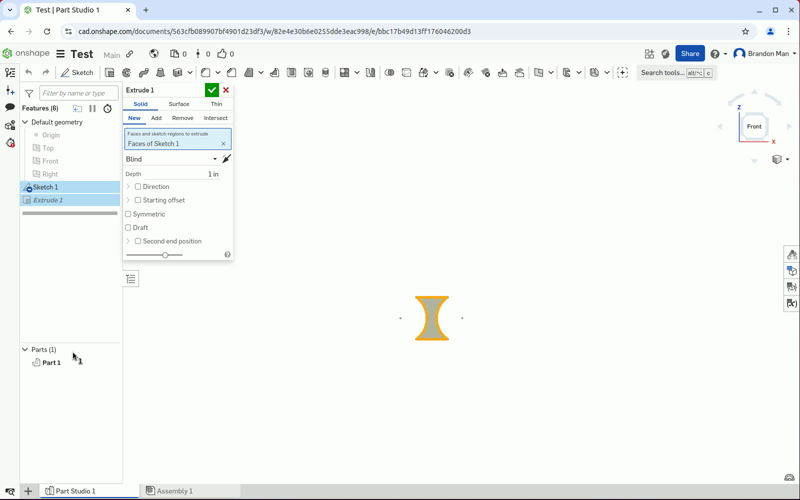
mouse_move(143, 106)
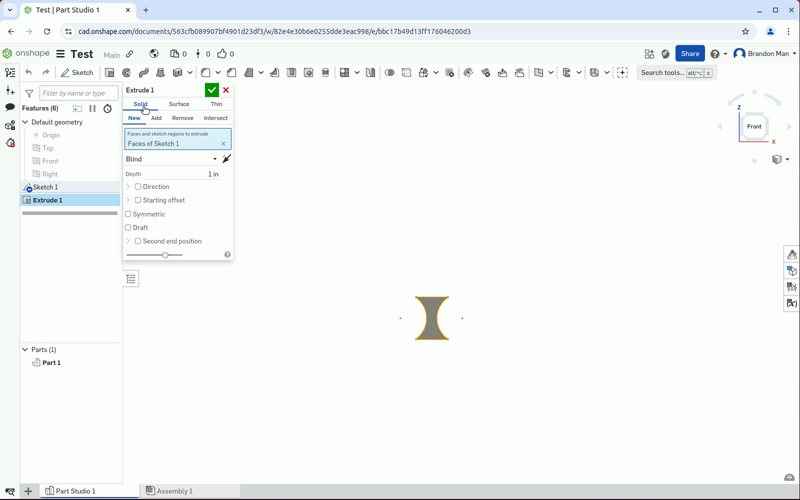
click(143, 106)
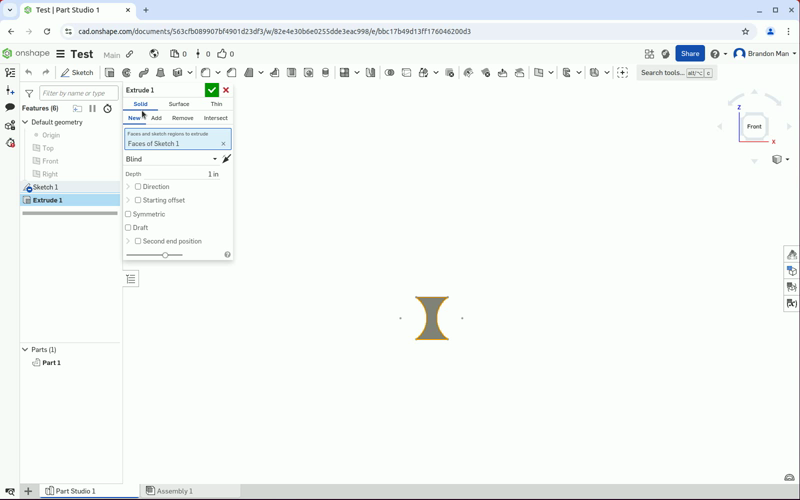
mouse_move(137, 120)
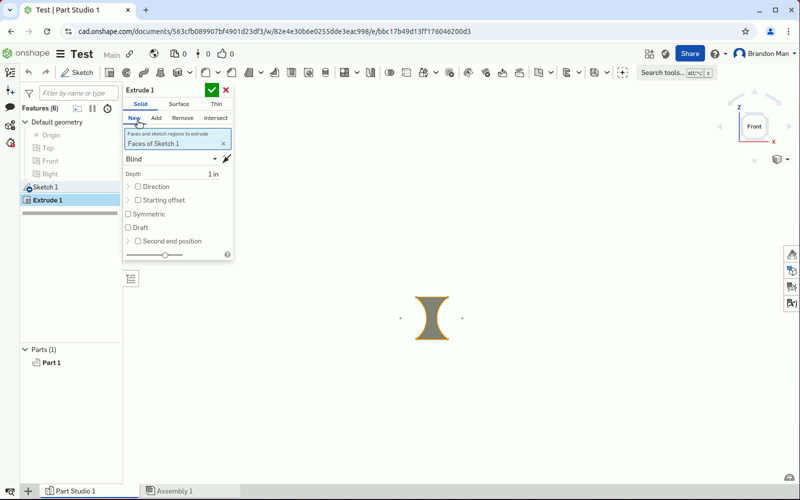
click(137, 120)
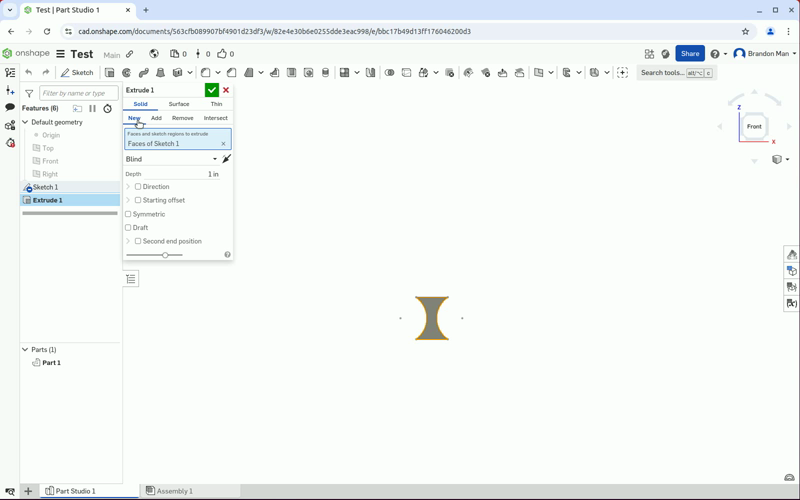
key(tab, 4)
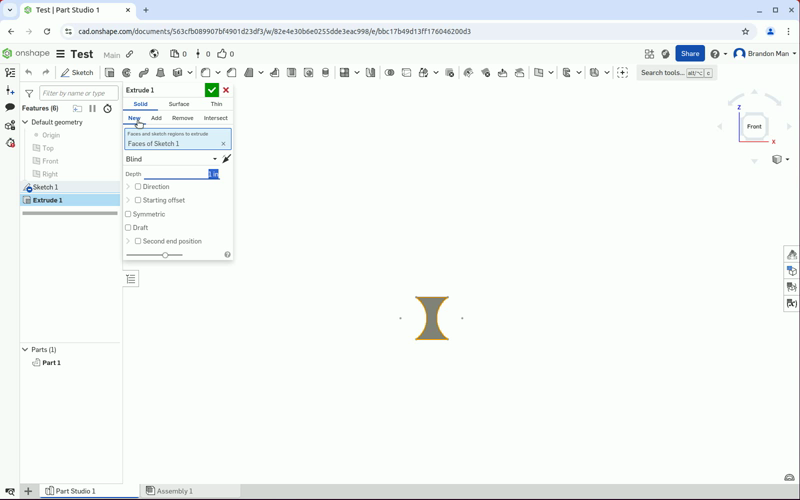
text(6.258)
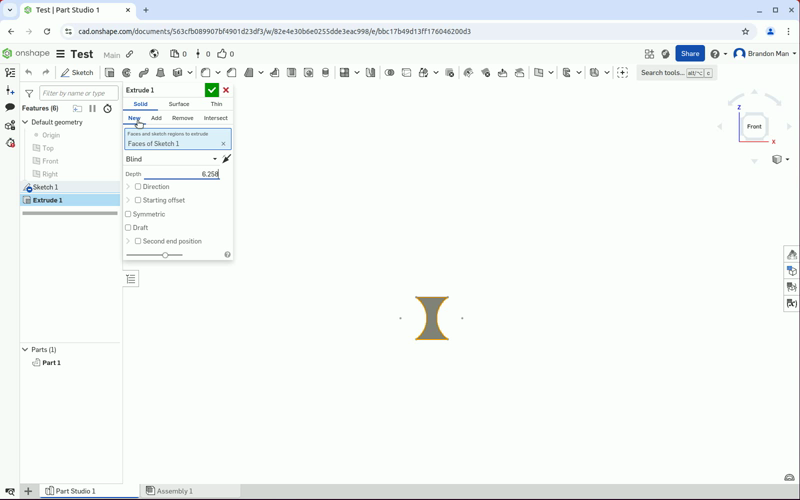
key(enter)
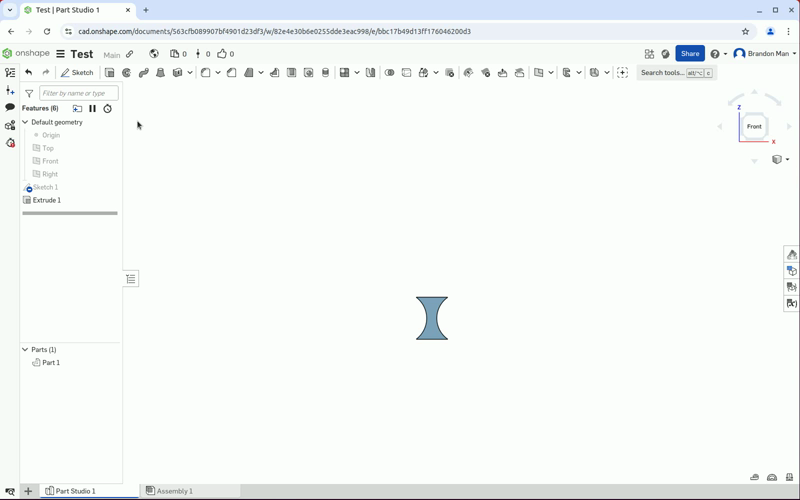
key(shift+h)
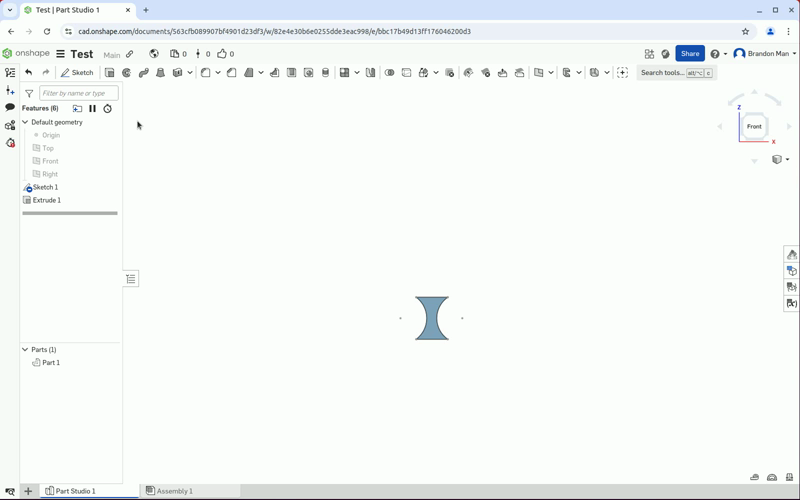
key(shift+h)
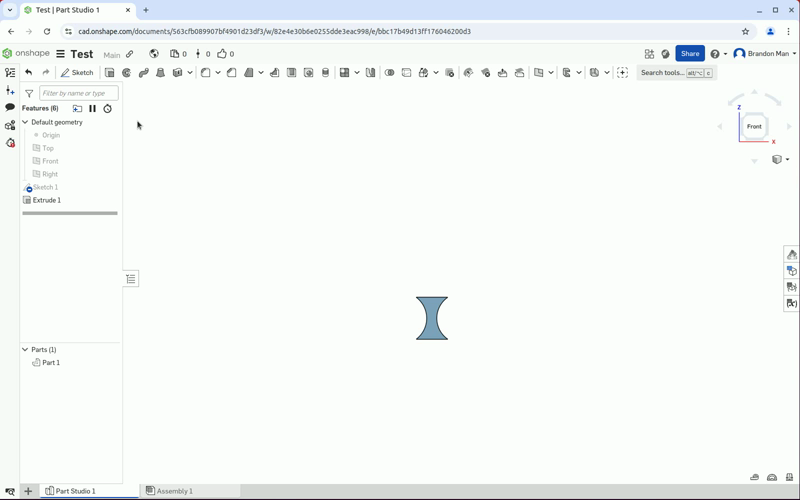
mouse_move(73, 189)
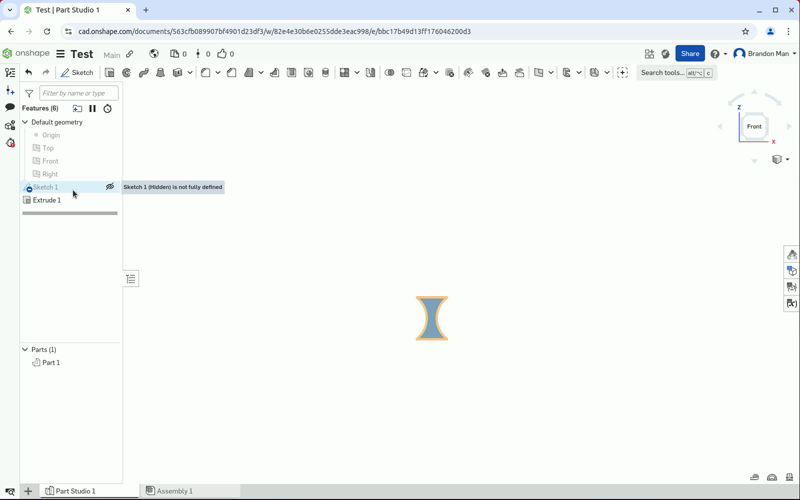
click(73, 189)
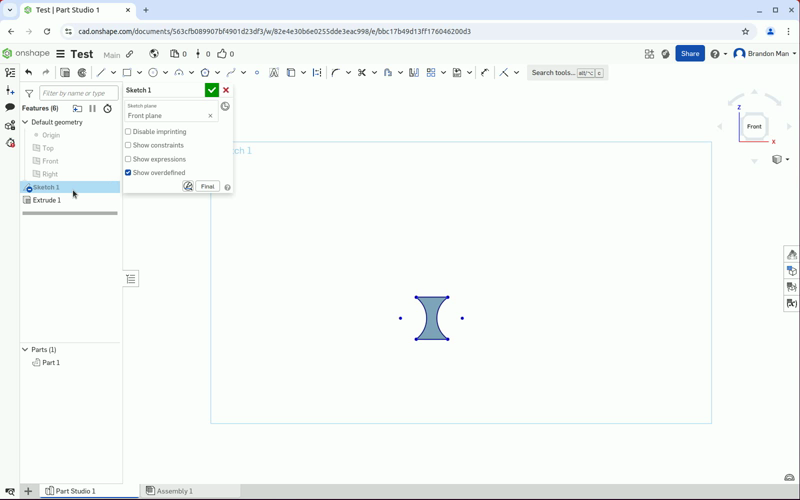
mouse_move(229, 92)
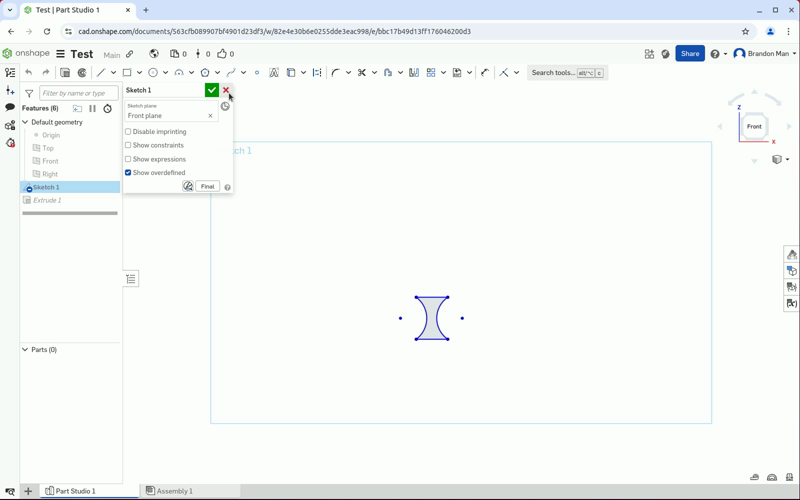
click(229, 92)
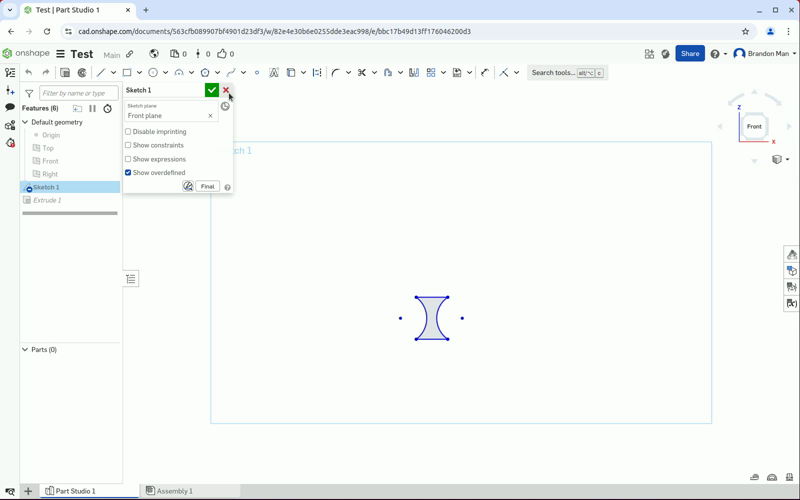
key(shift+s)
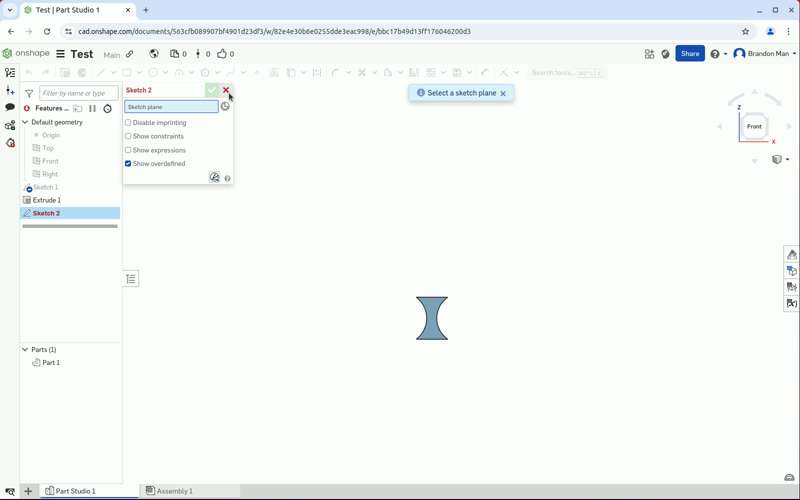
mouse_move(73, 163)
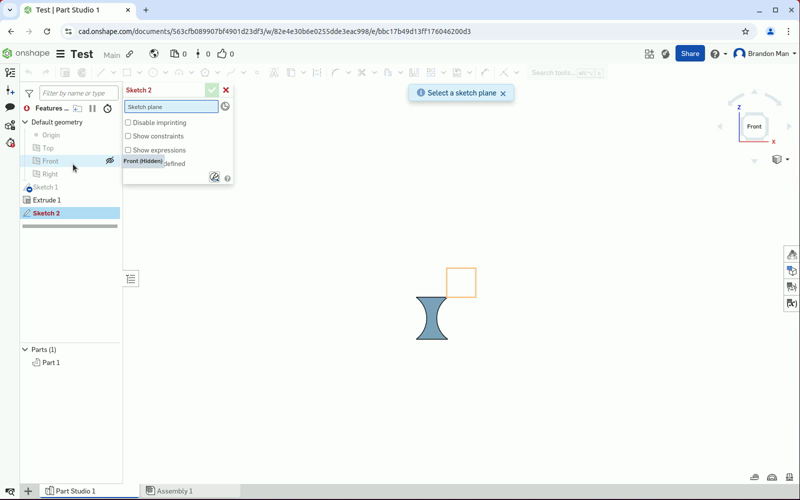
click(73, 163)
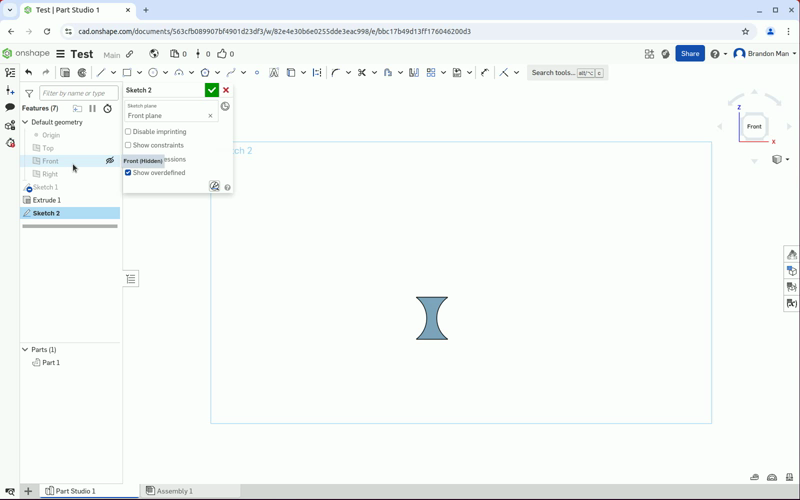
mouse_move(73, 352)
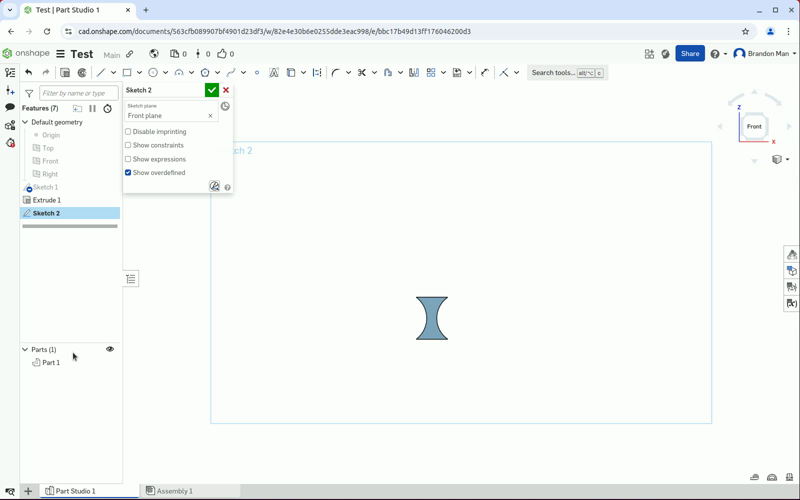
key(y)
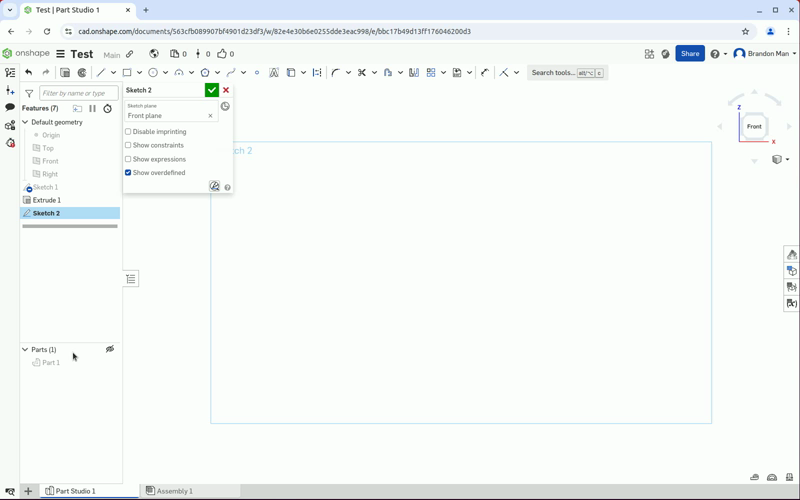
key(l)
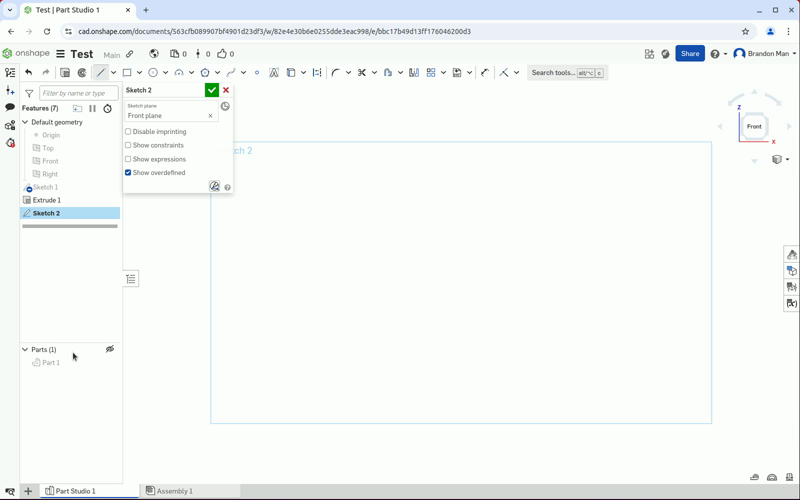
key_down(shift)
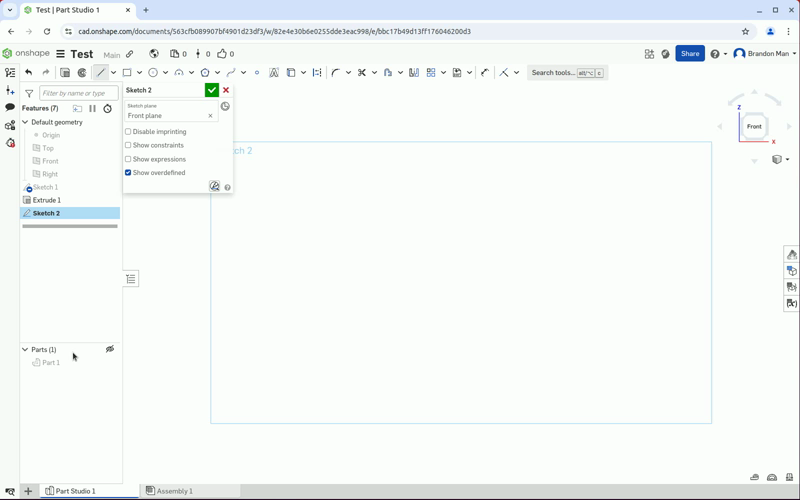
mouse_move(477, 339)
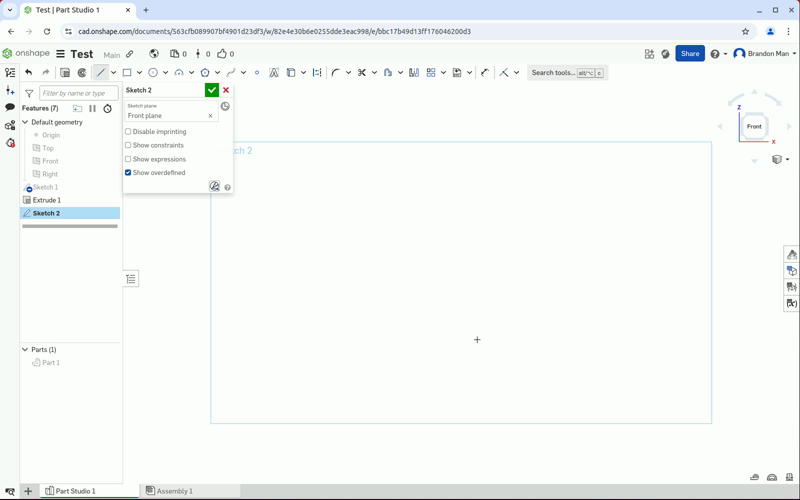
click(477, 339)
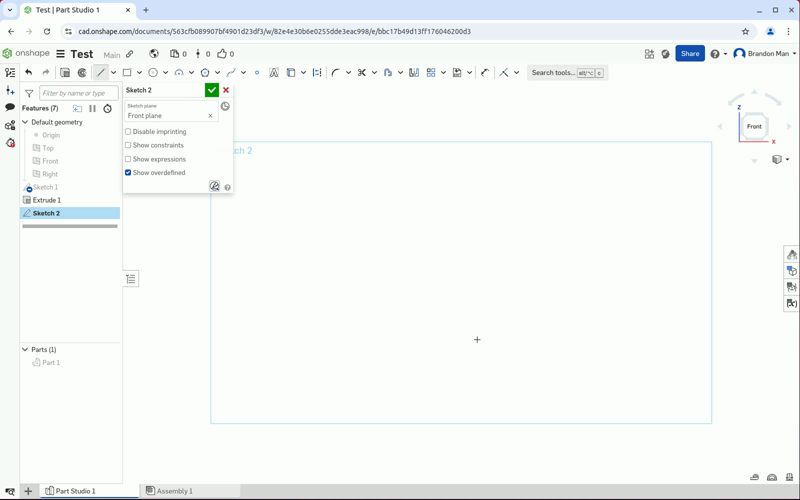
key_up(shift)
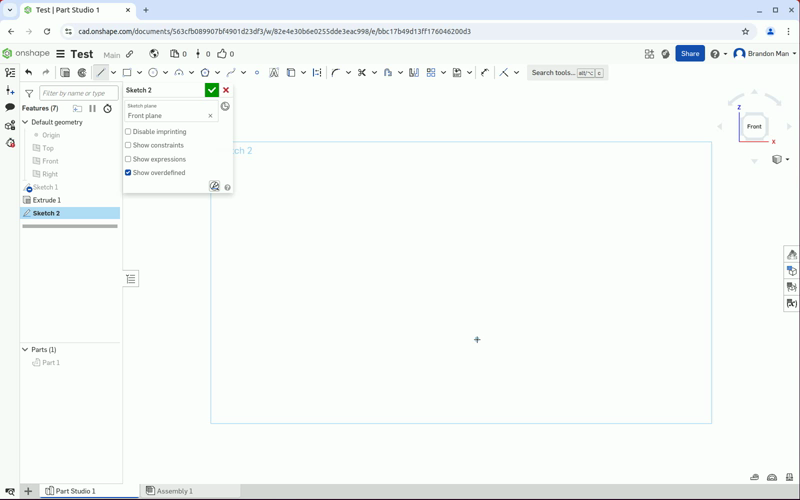
key_down(shift)
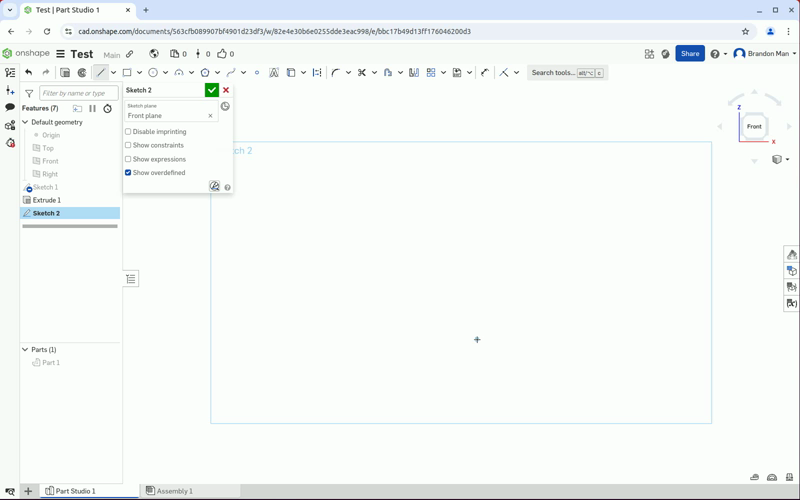
mouse_move(507, 339)
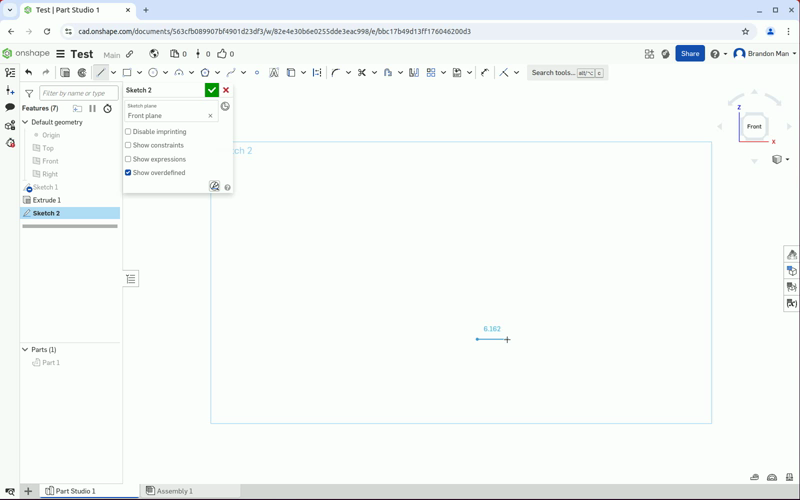
mouse_move(480, 339)
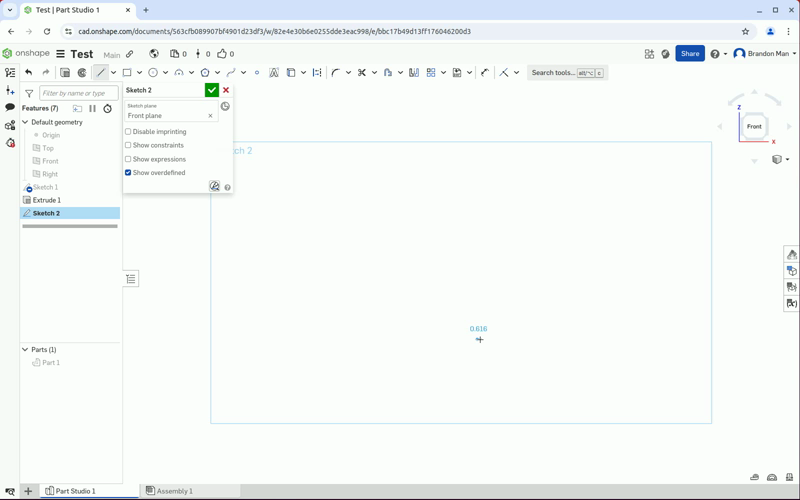
scroll(6)
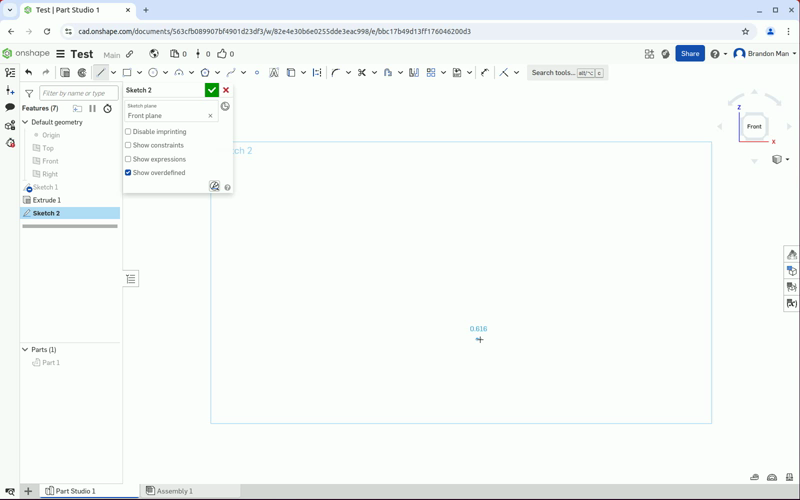
scroll(6)
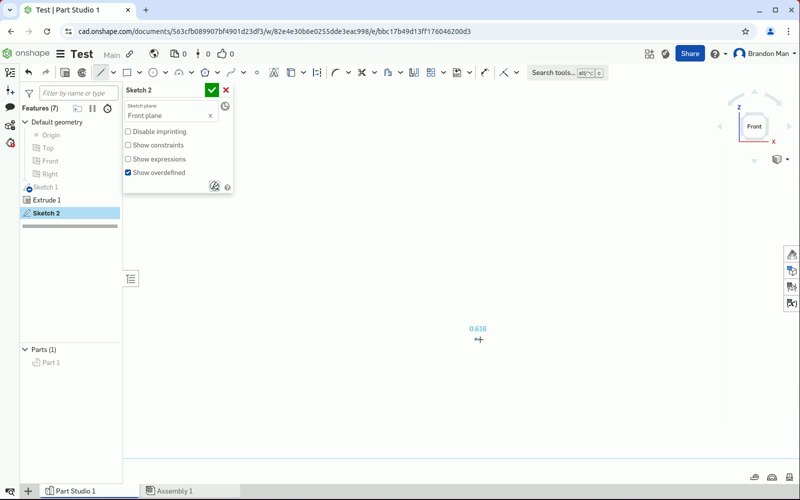
scroll(6)
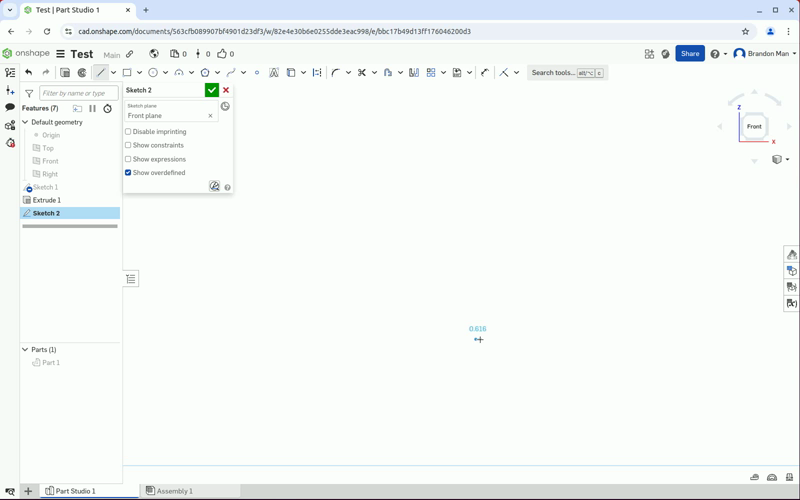
scroll(6)
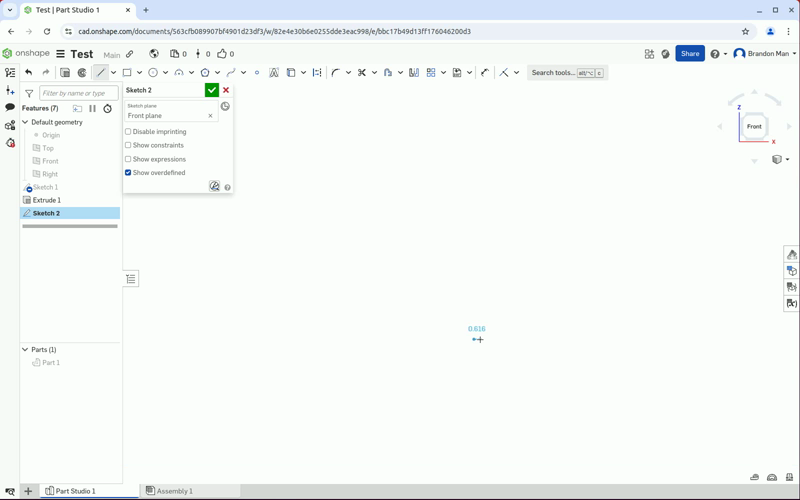
scroll(6)
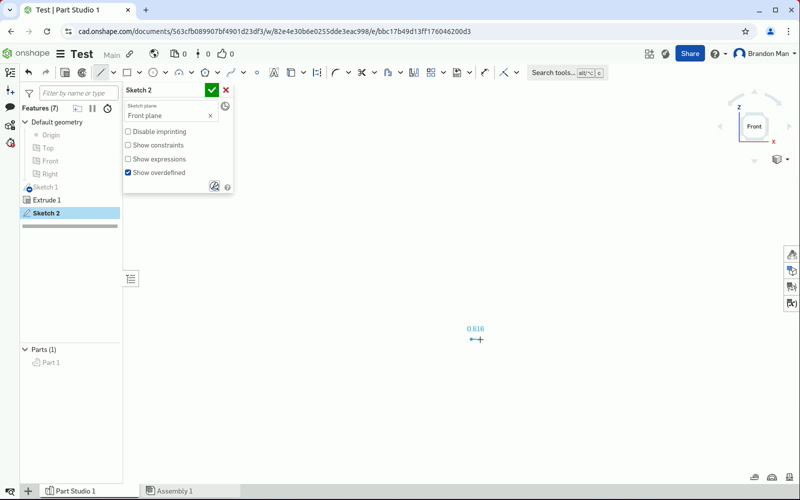
scroll(6)
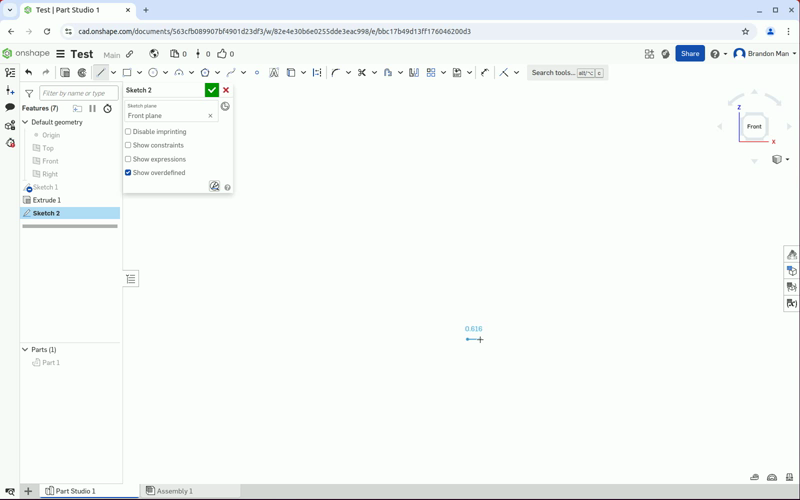
scroll(6)
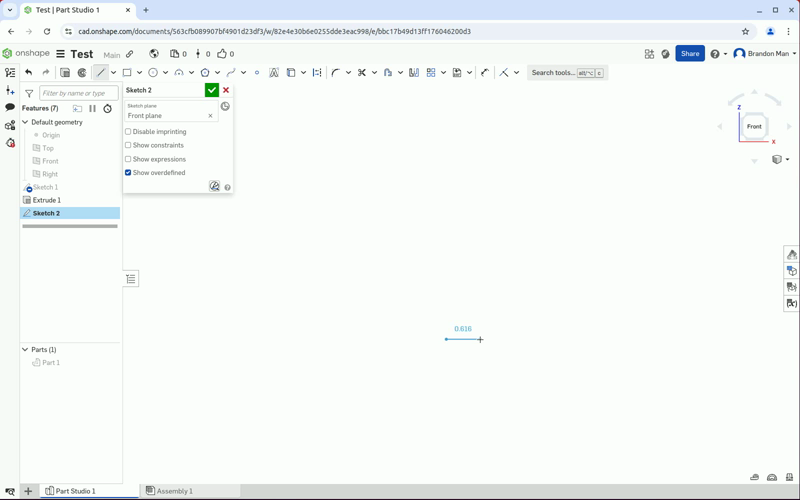
click(480, 339)
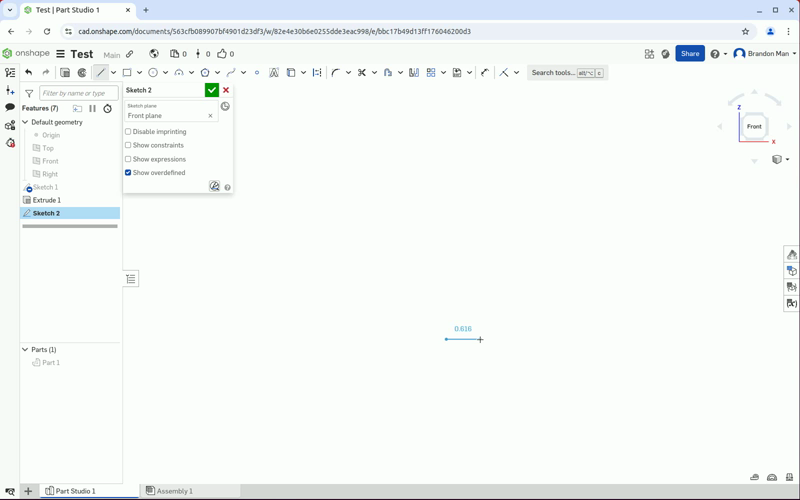
scroll(-6)
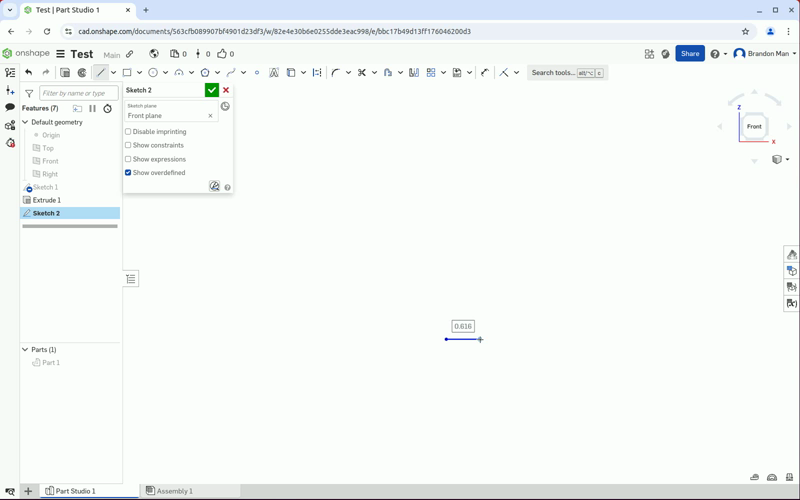
scroll(-6)
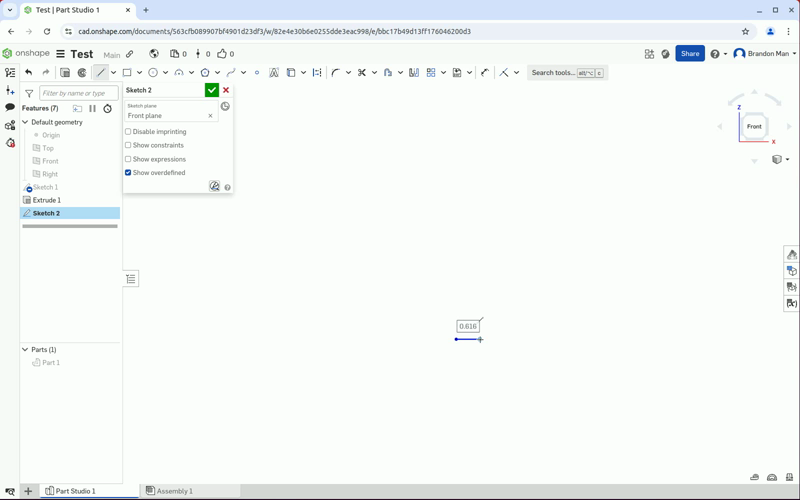
scroll(-6)
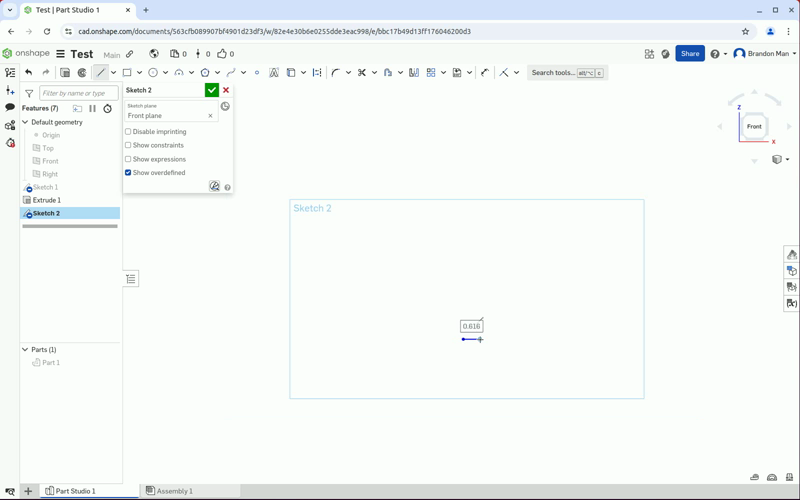
scroll(-6)
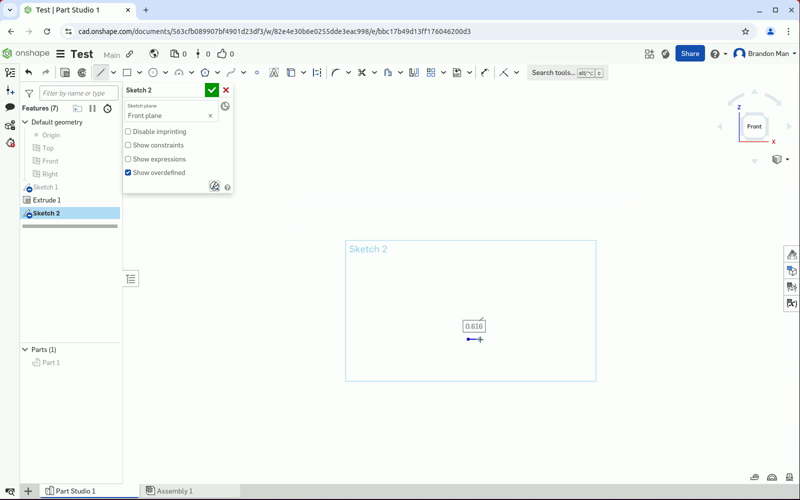
scroll(-6)
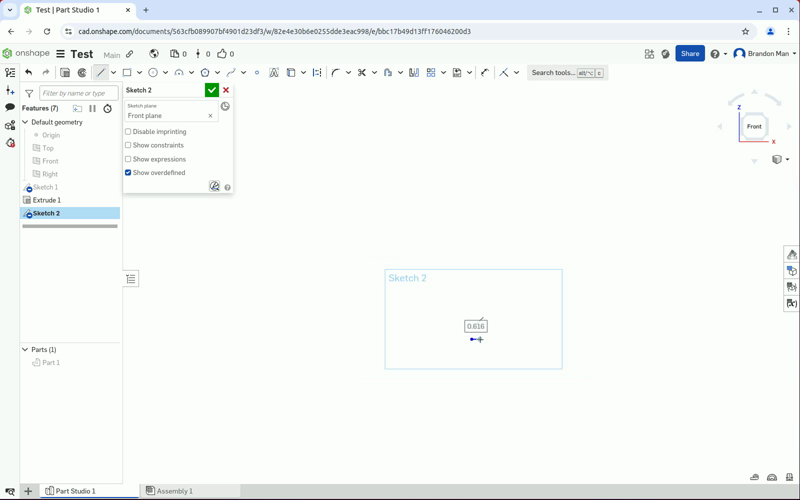
scroll(-6)
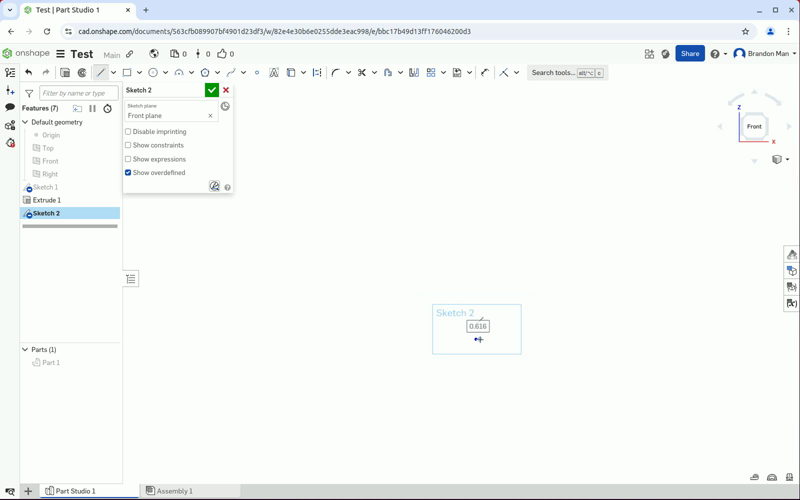
scroll(-6)
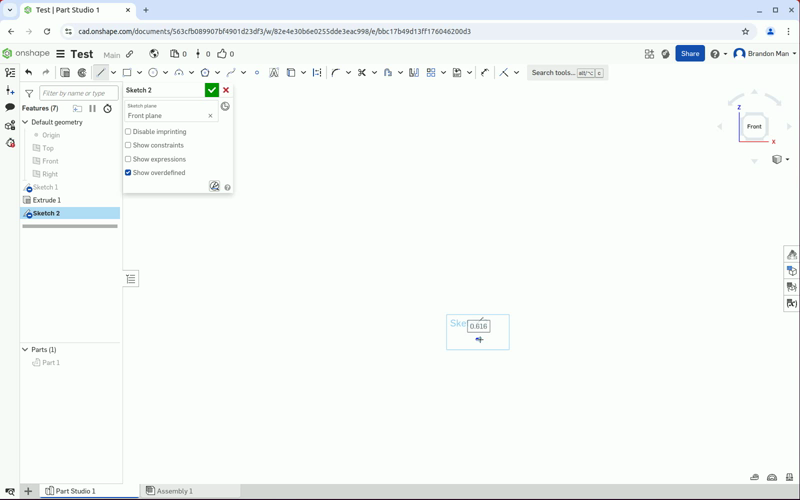
key_up(shift)
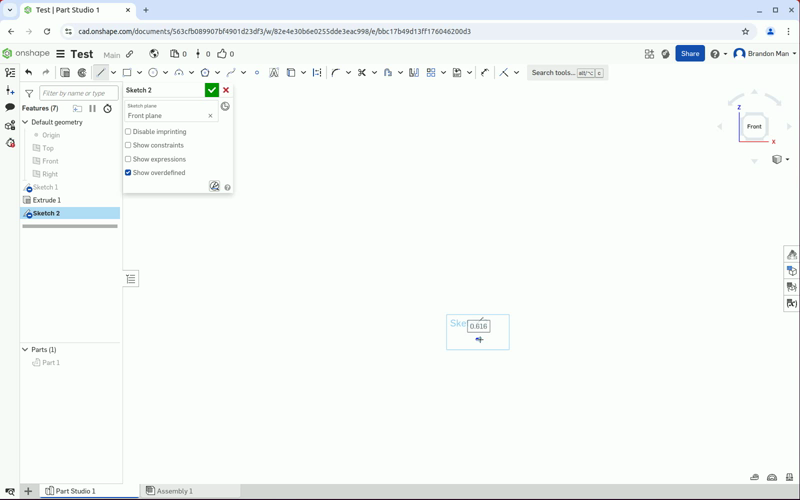
key_down(shift)
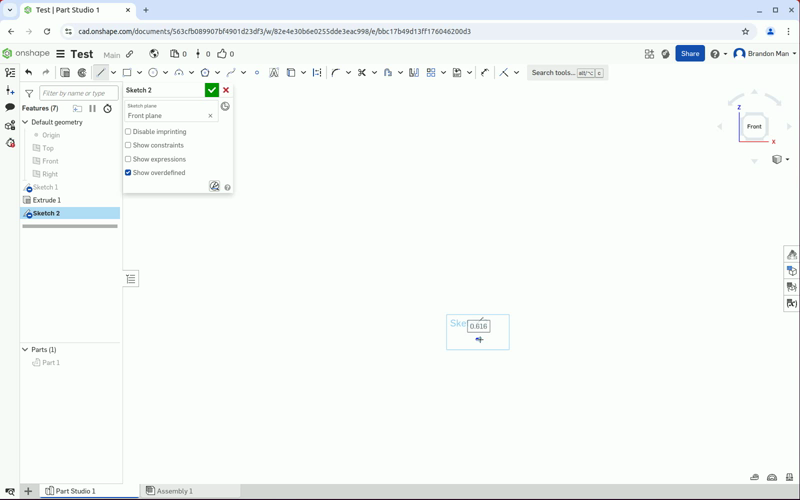
mouse_move(510, 339)
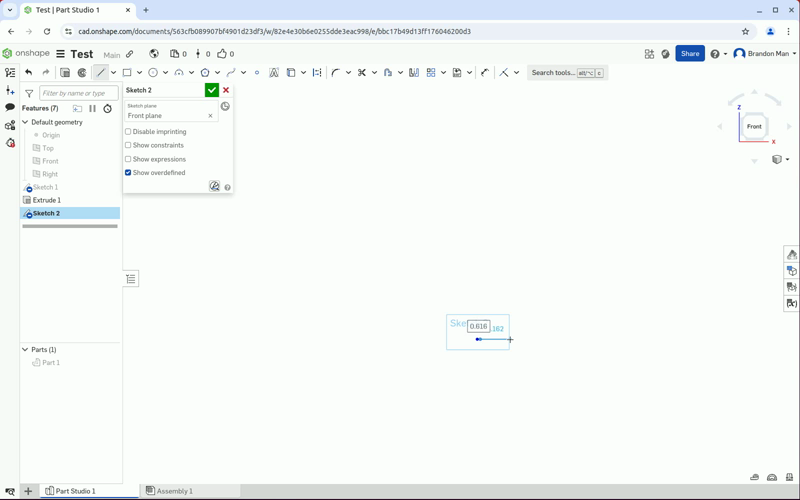
mouse_move(480, 344)
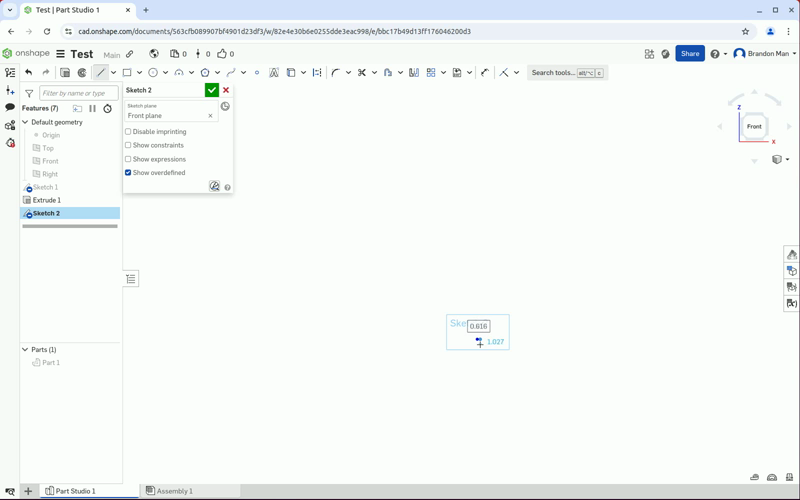
scroll(6)
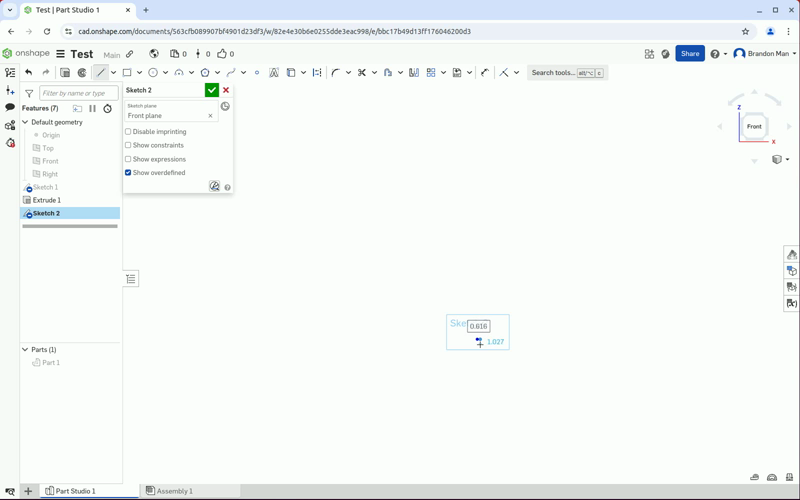
scroll(6)
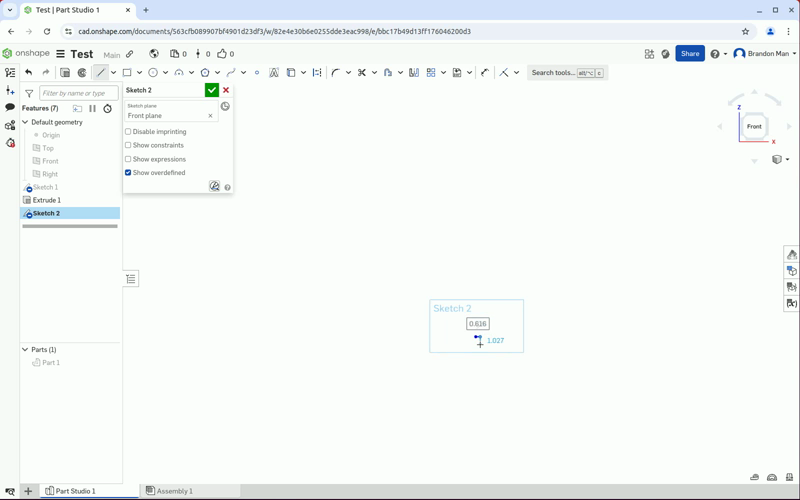
scroll(6)
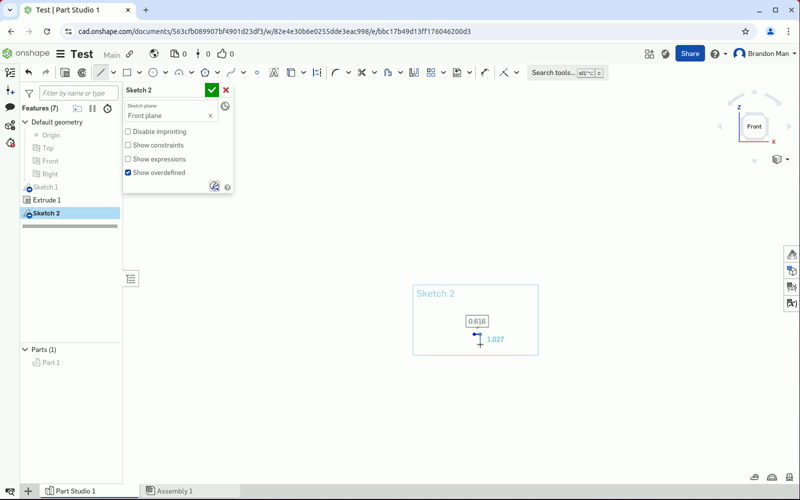
scroll(6)
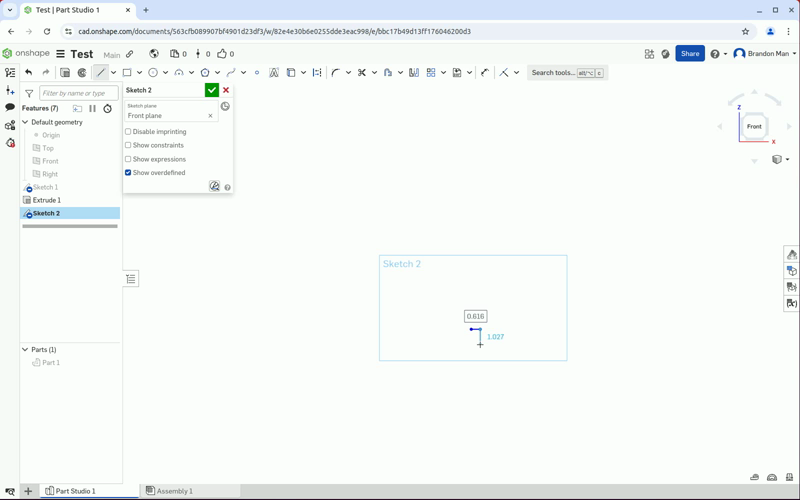
scroll(6)
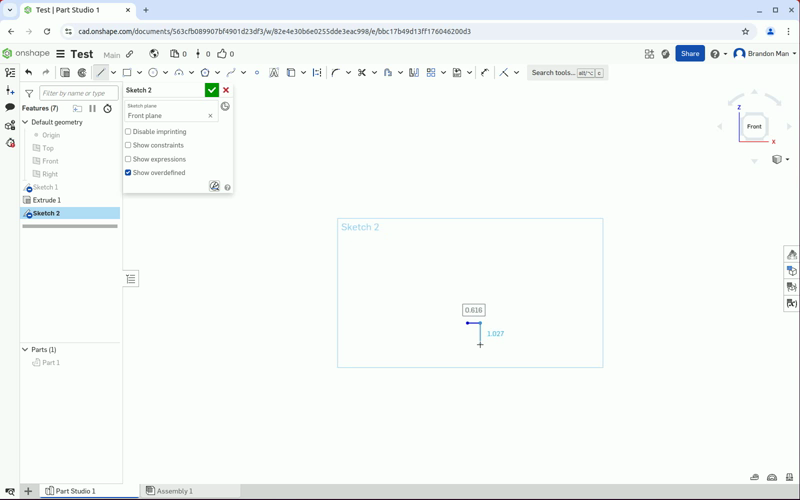
scroll(6)
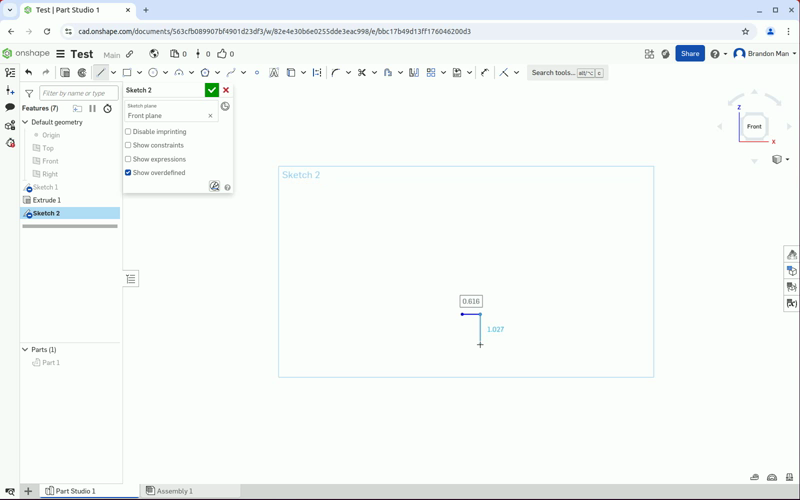
scroll(6)
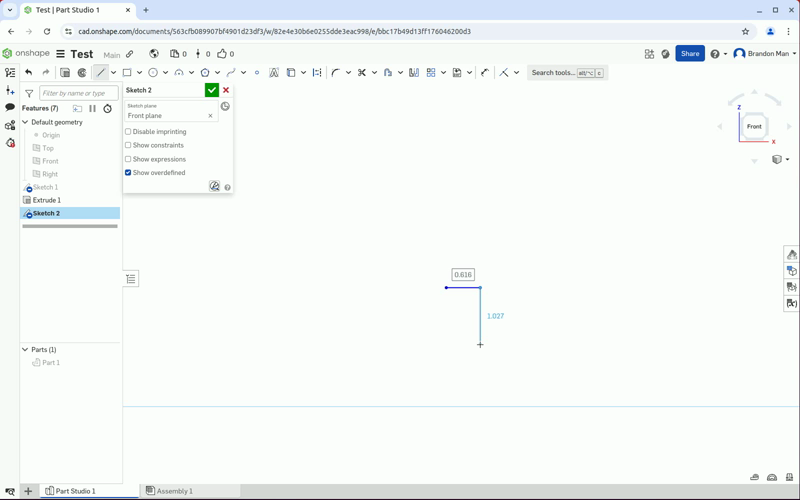
click(480, 344)
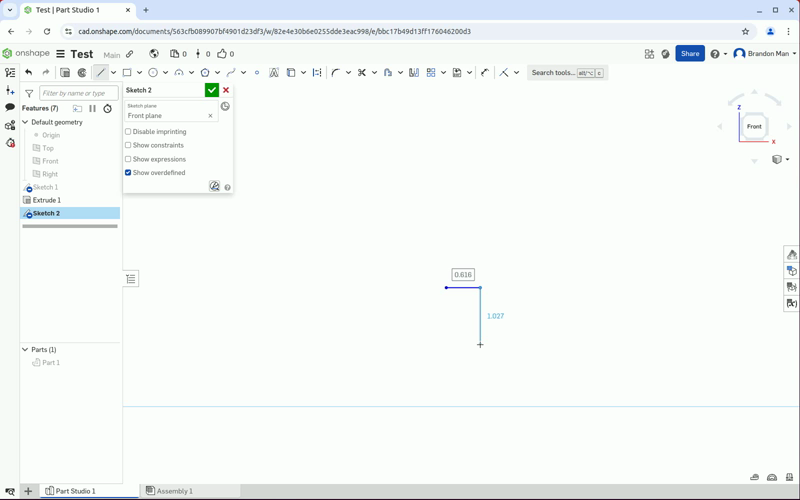
scroll(-6)
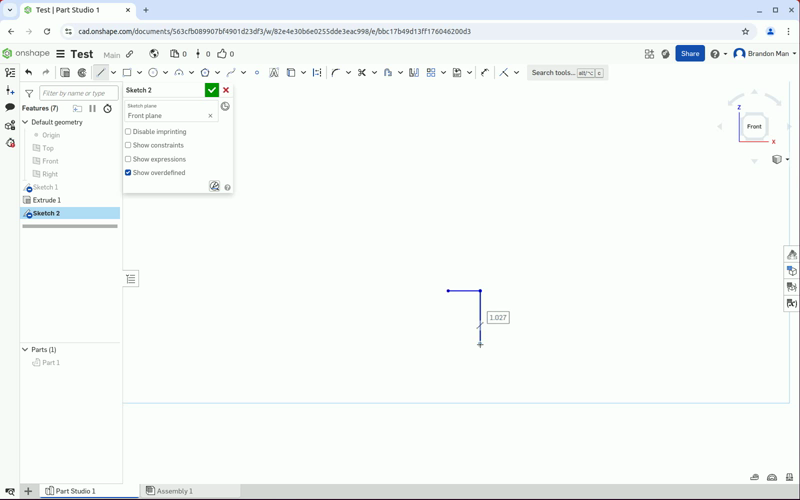
scroll(-6)
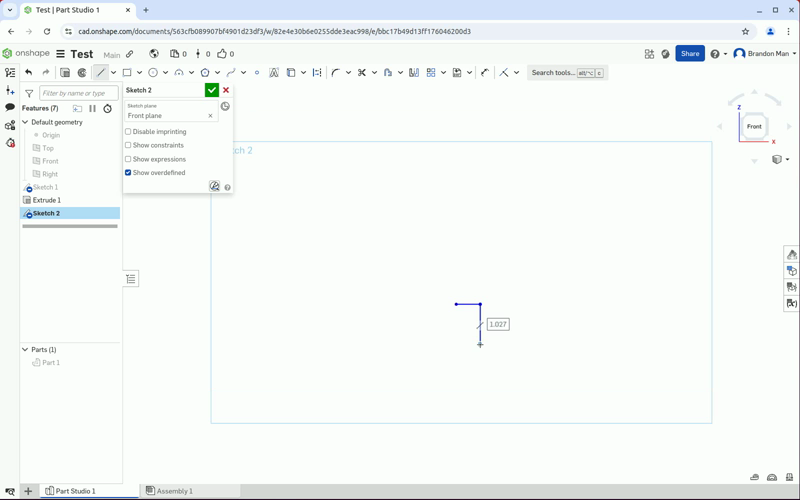
scroll(-6)
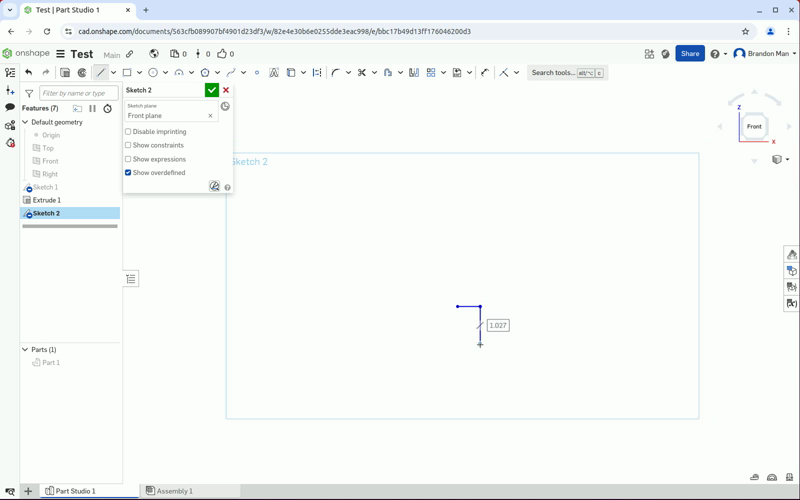
scroll(-6)
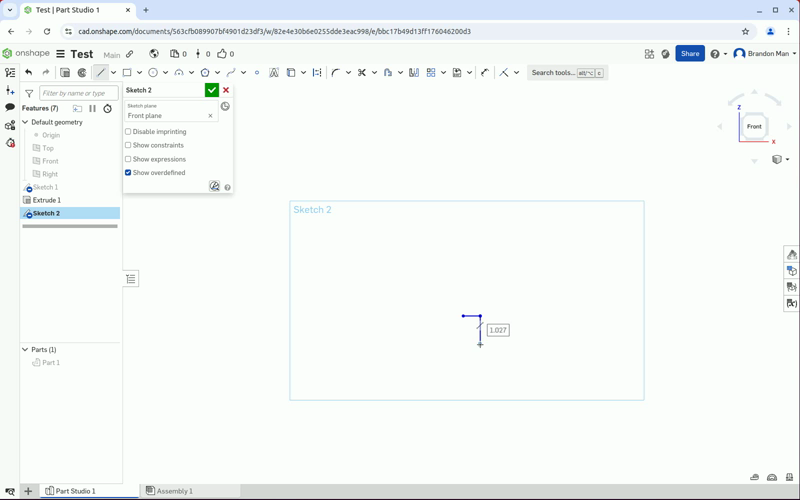
scroll(-6)
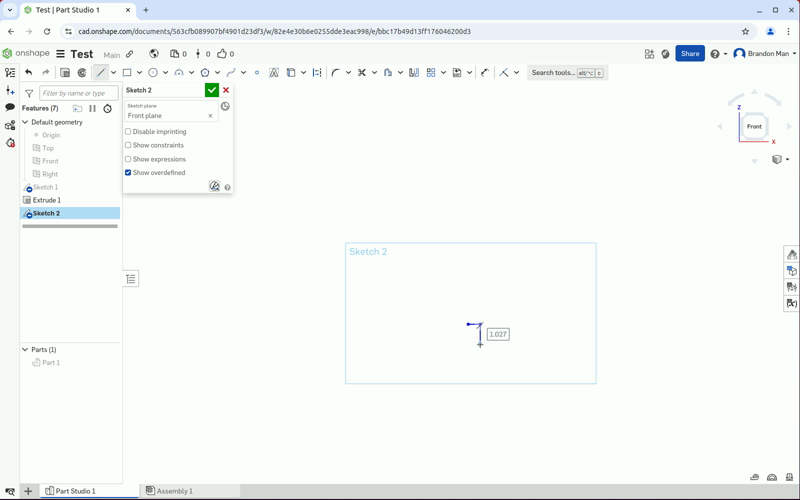
scroll(-6)
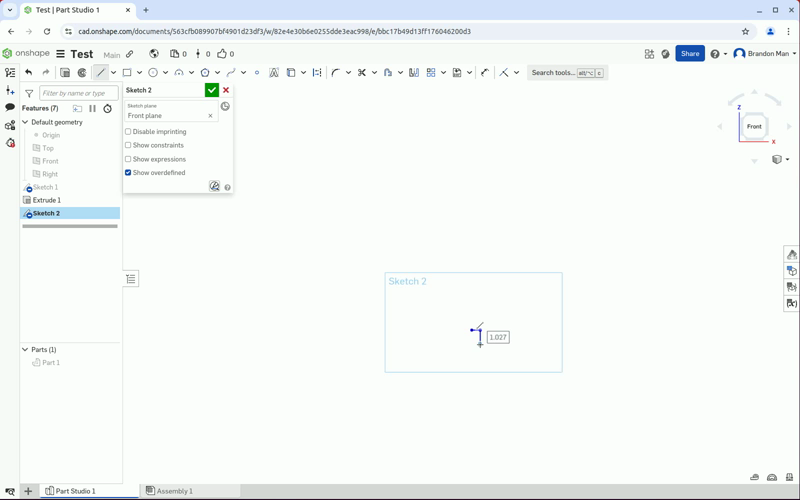
scroll(-6)
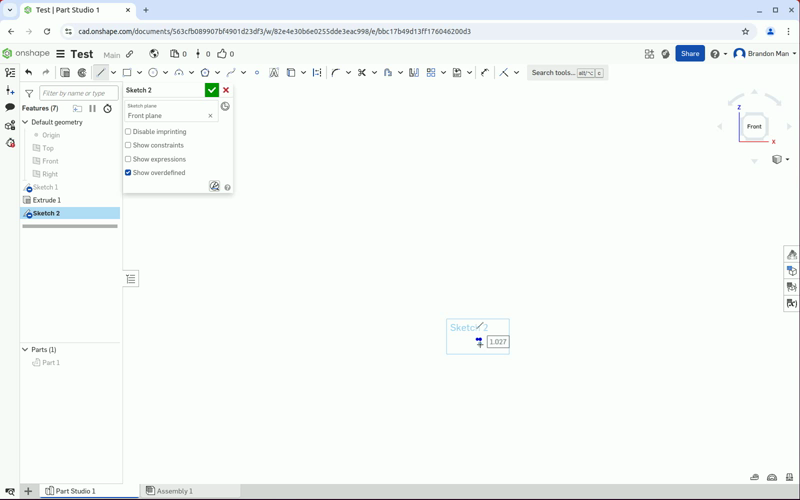
key_up(shift)
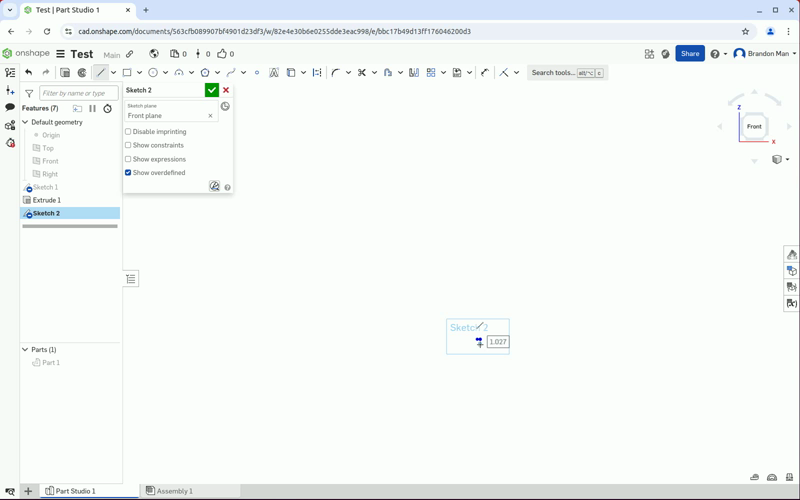
key_down(shift)
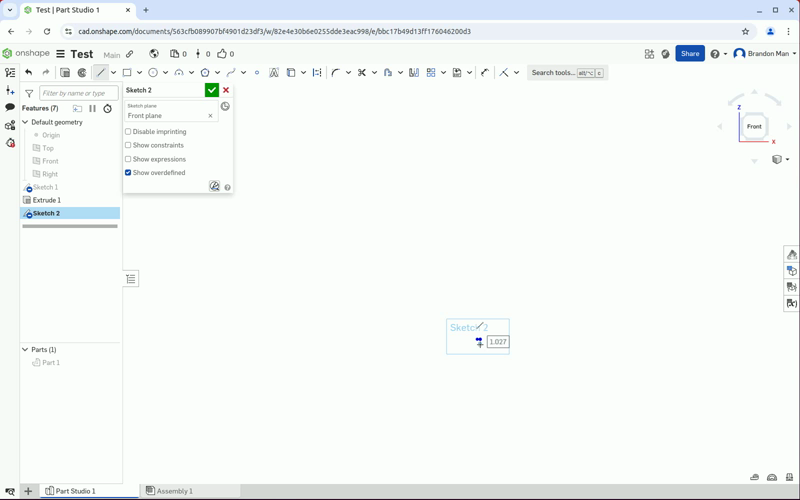
mouse_move(510, 344)
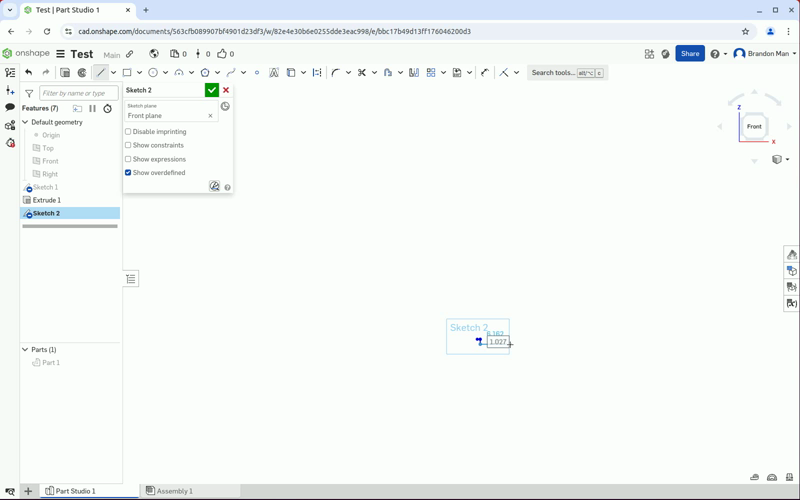
mouse_move(509, 395)
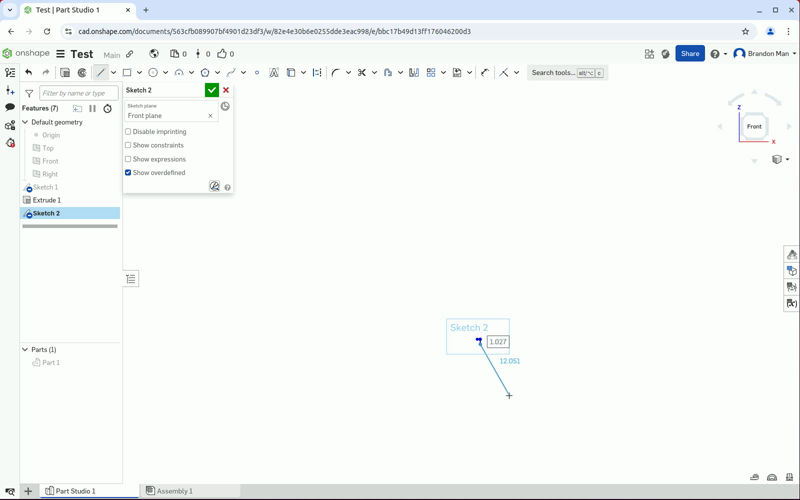
click(509, 395)
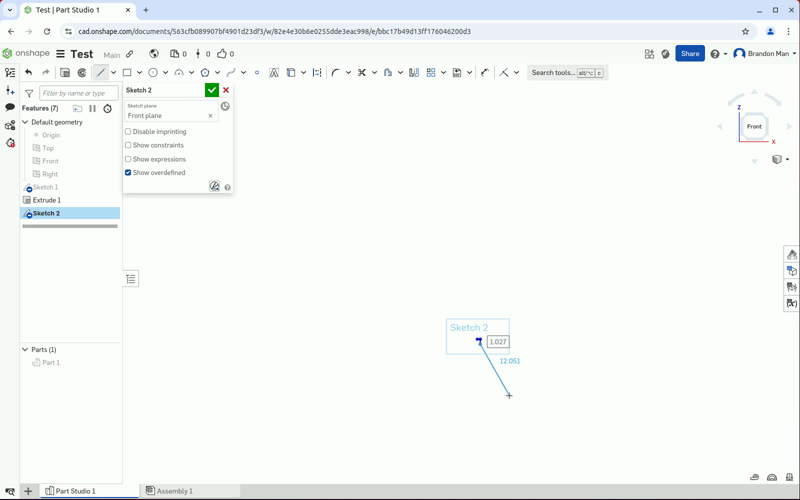
key_up(shift)
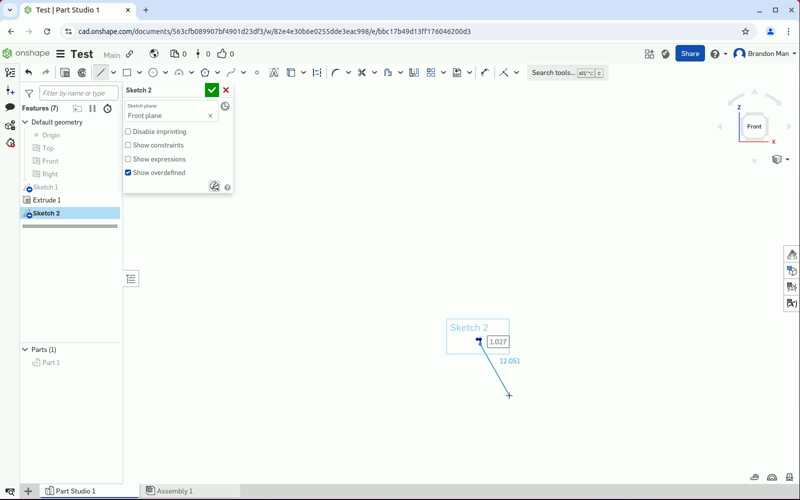
key_down(shift)
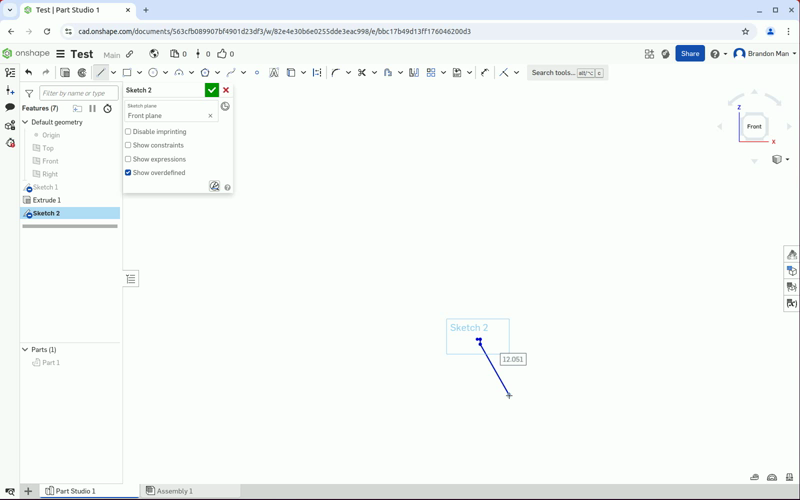
mouse_move(539, 395)
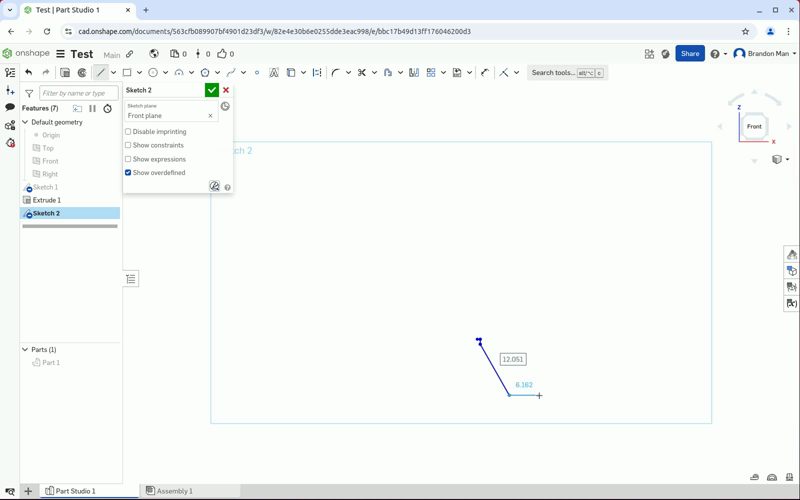
mouse_move(550, 395)
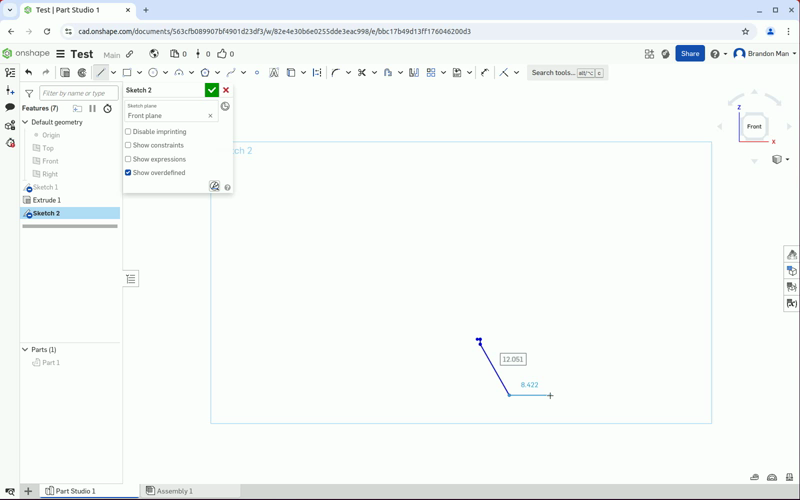
click(550, 395)
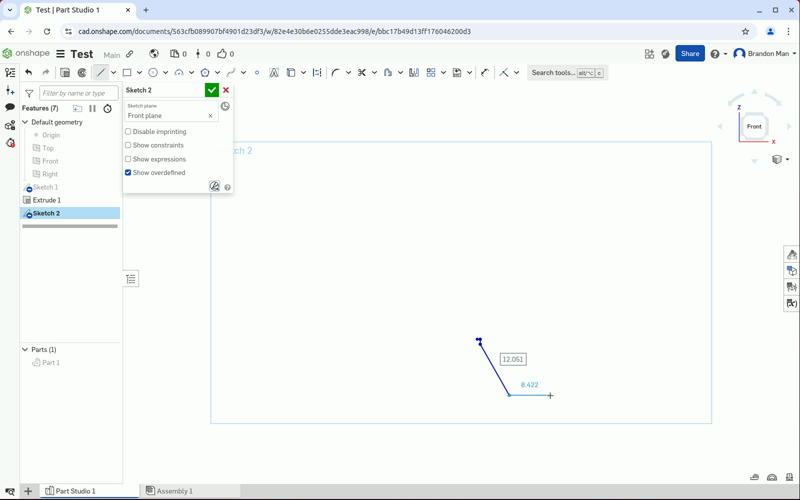
key_up(shift)
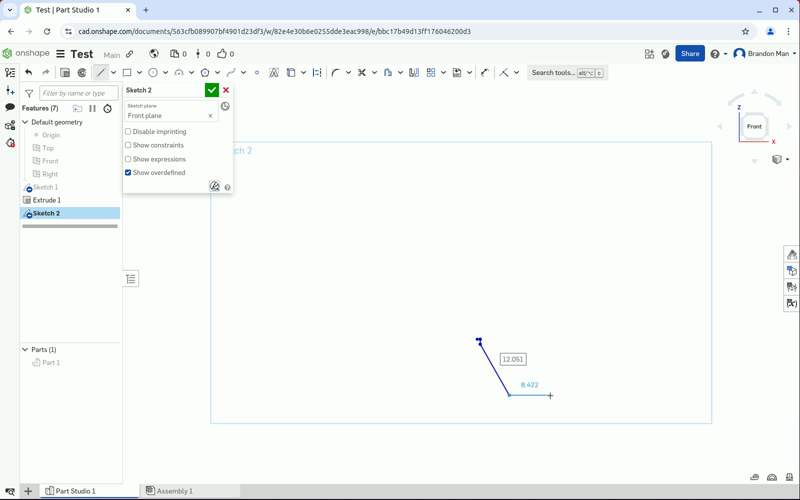
key_down(shift)
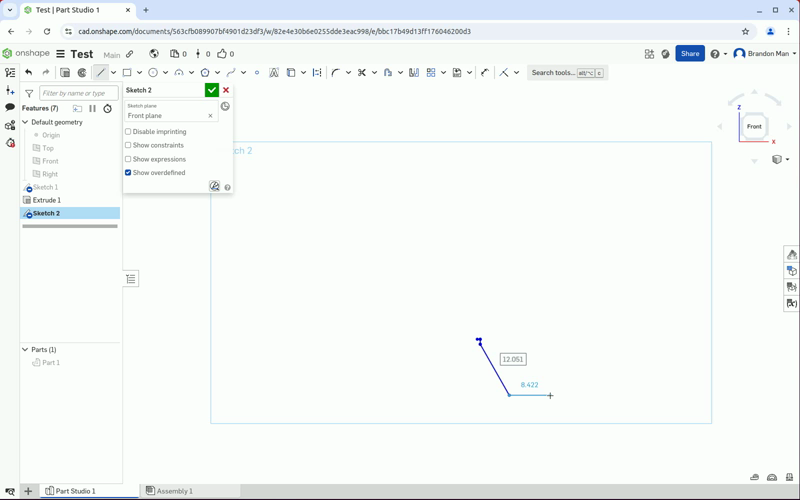
mouse_move(525, 330)
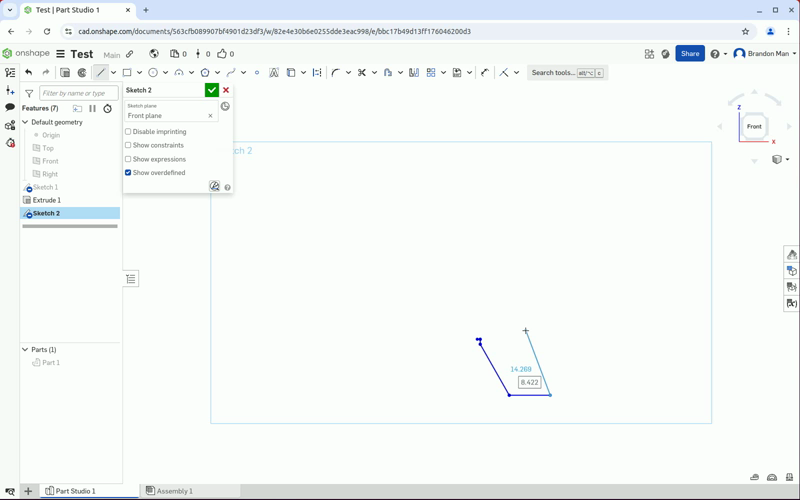
click(525, 330)
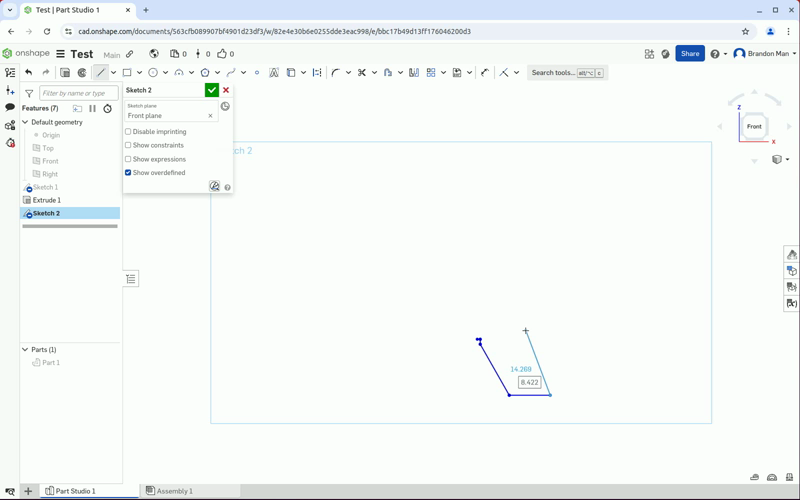
key_up(shift)
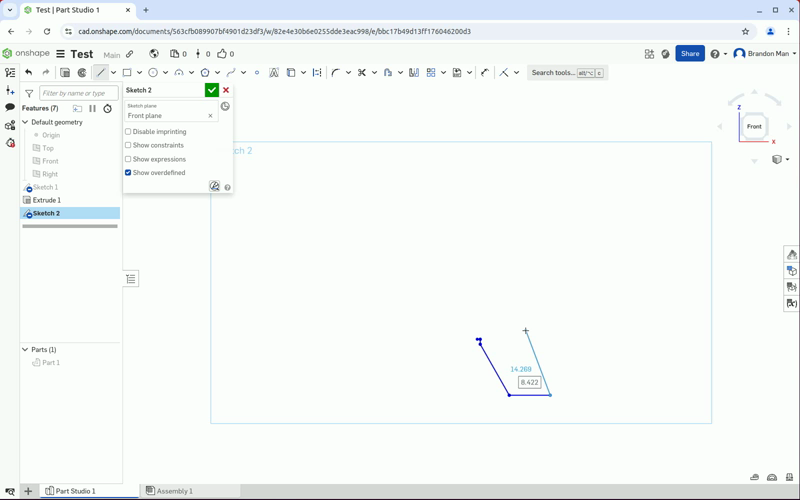
key(esc)
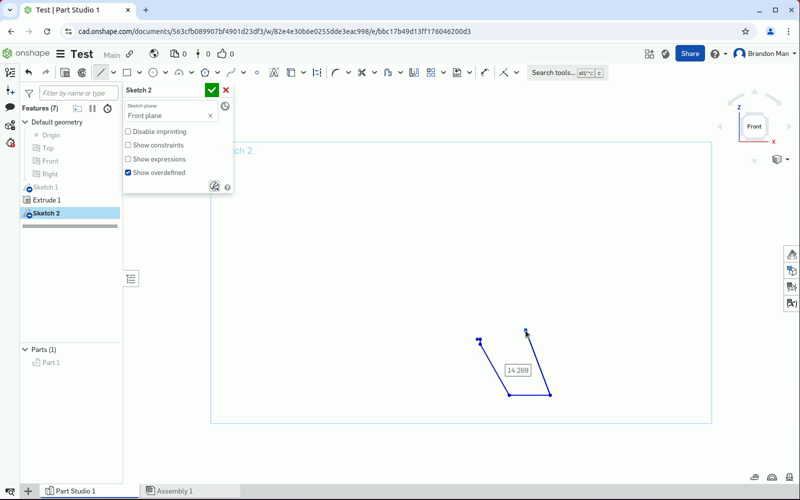
key(a)
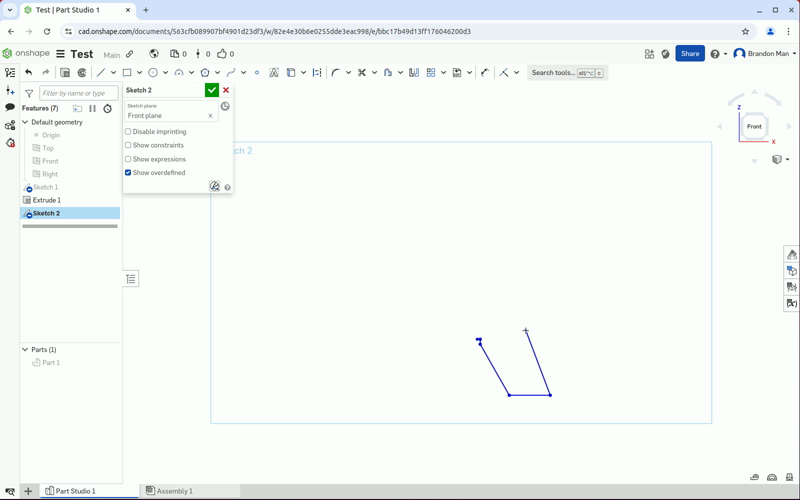
mouse_move(525, 330)
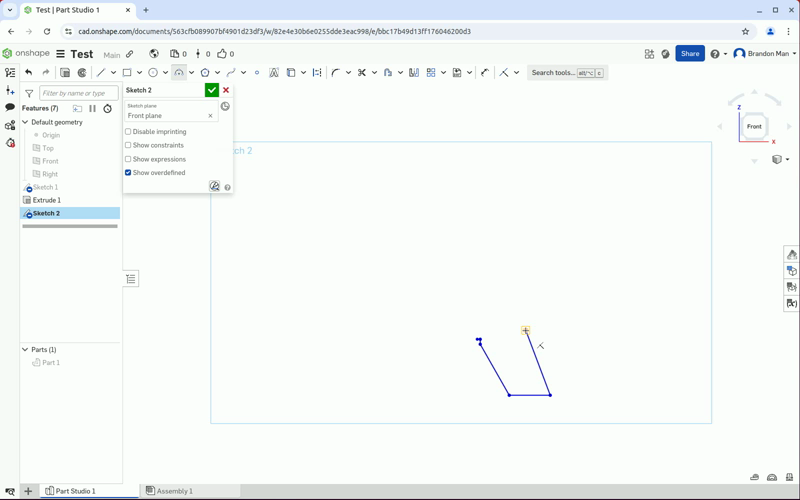
click(525, 330)
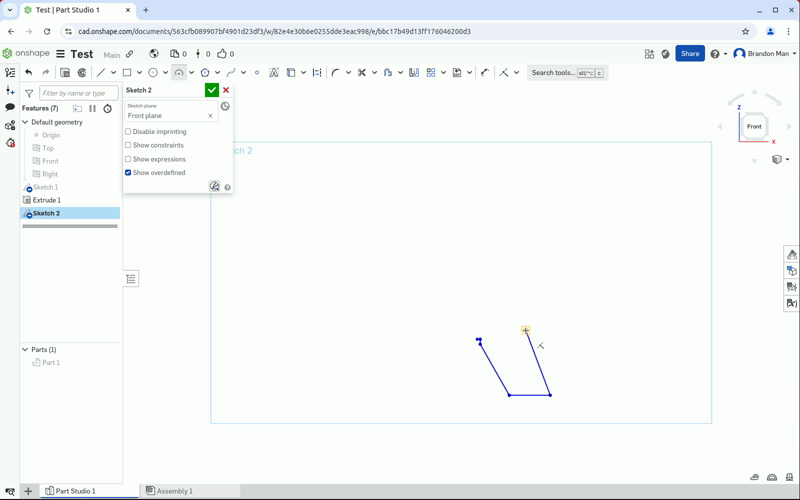
key_down(shift)
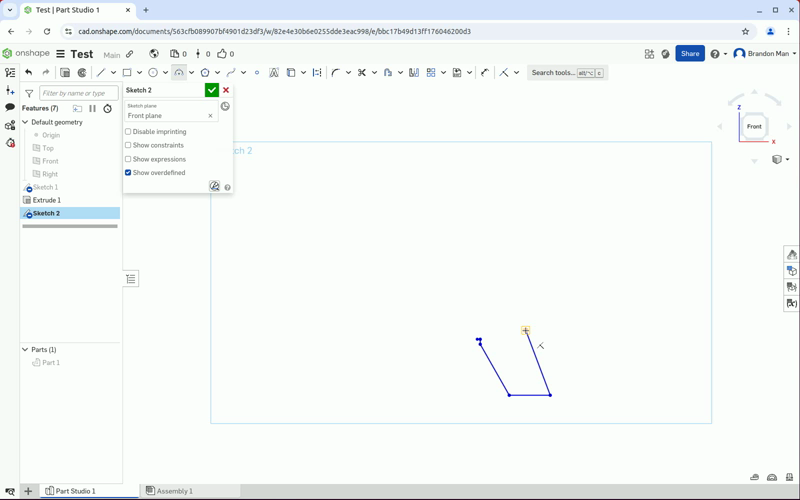
mouse_move(550, 298)
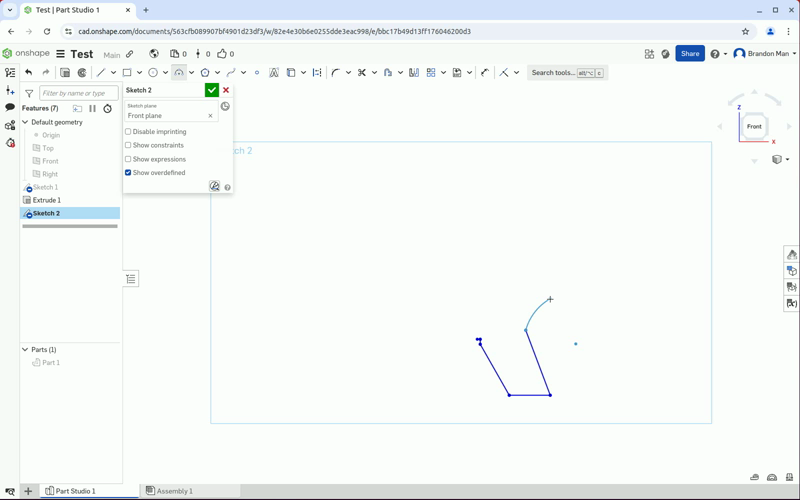
click(550, 298)
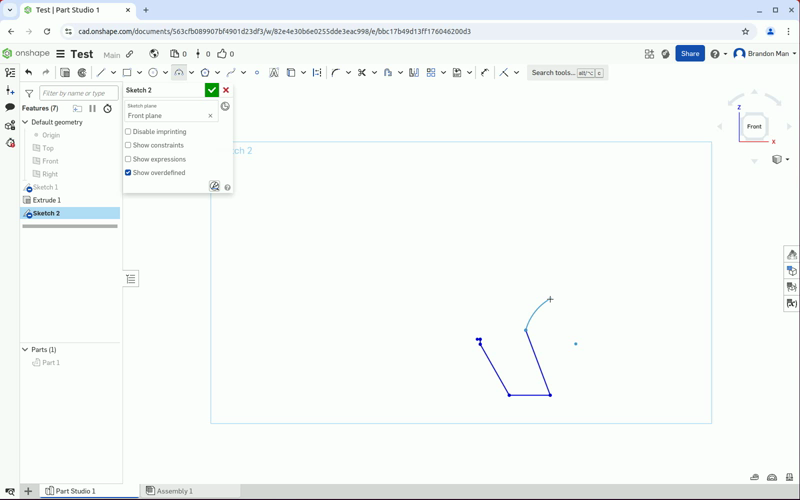
mouse_move(530, 308)
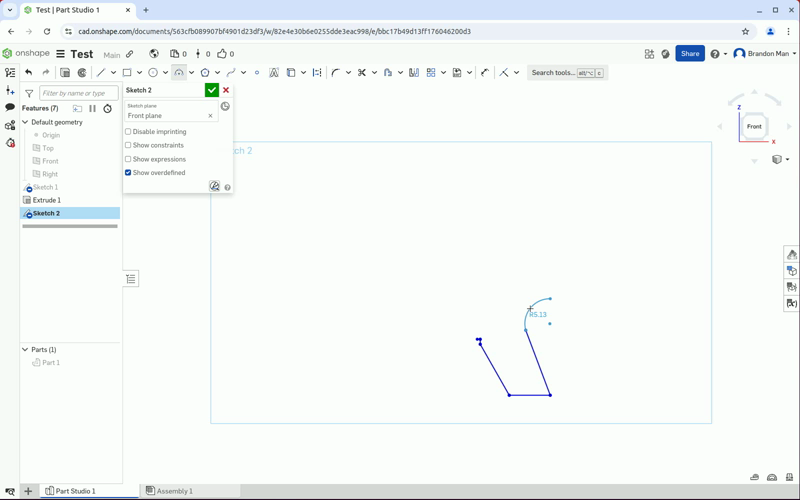
click(530, 308)
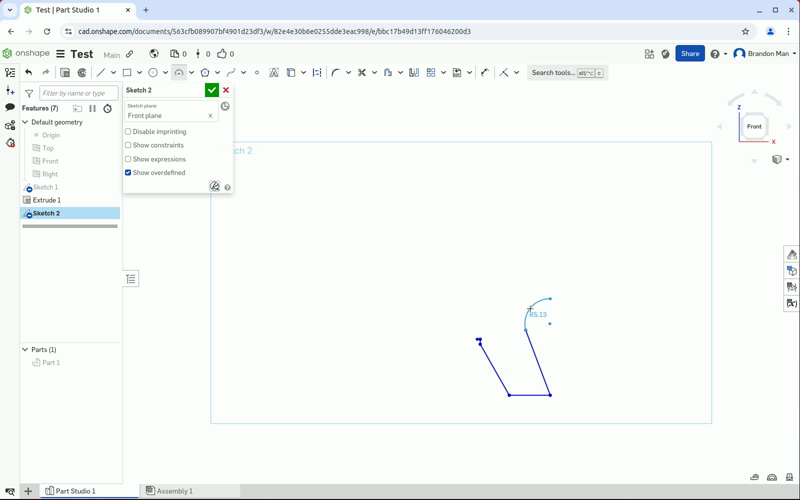
key_up(shift)
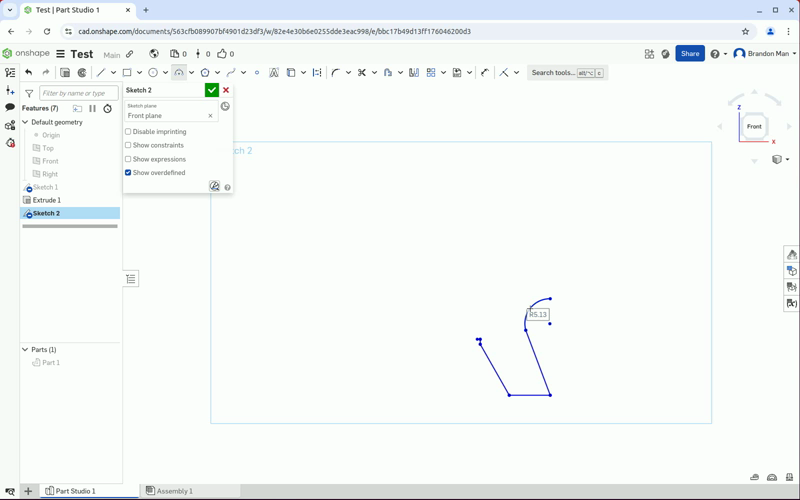
key(esc)
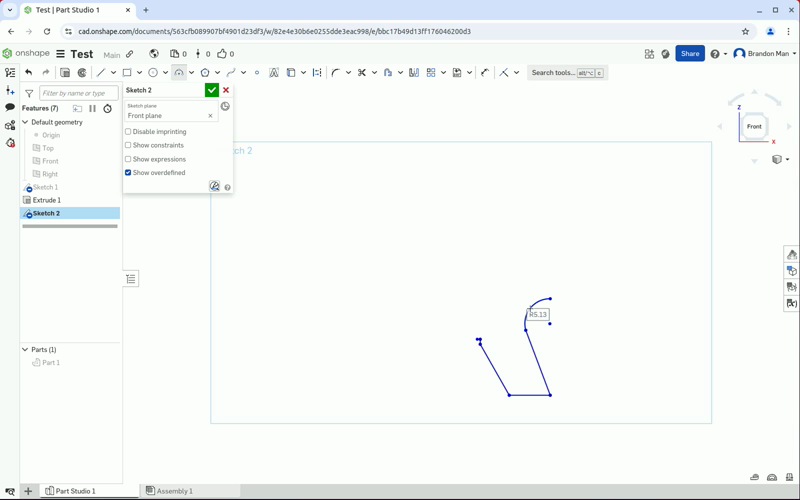
key(l)
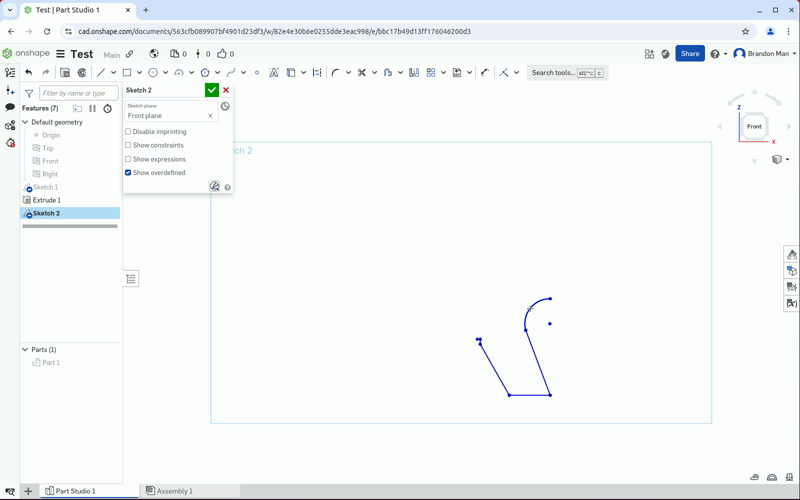
mouse_move(550, 298)
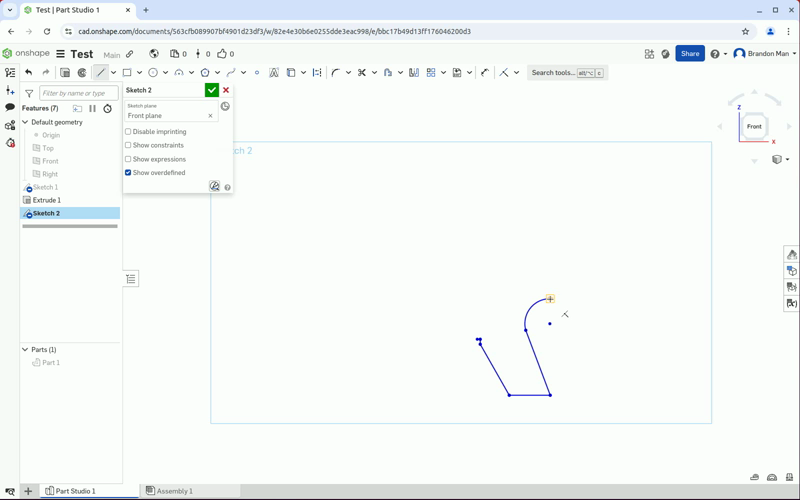
click(550, 298)
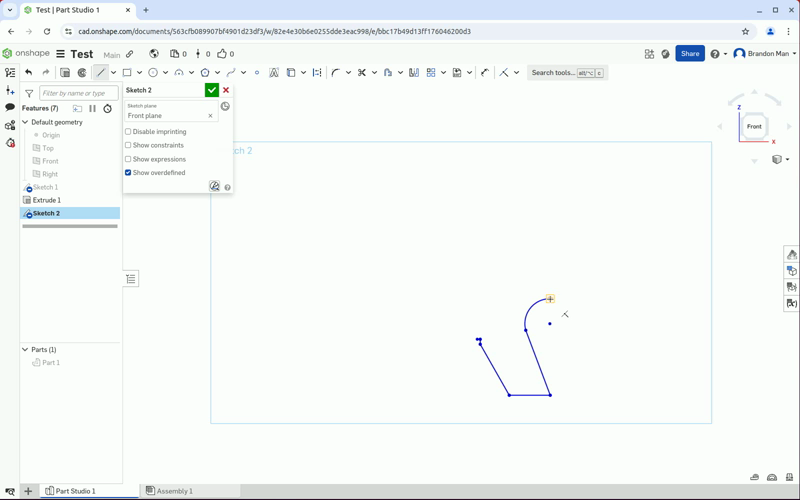
key_down(shift)
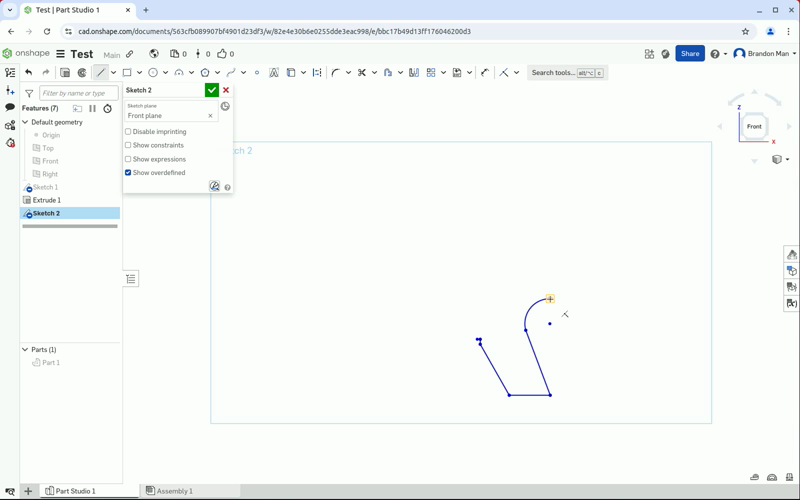
mouse_move(477, 298)
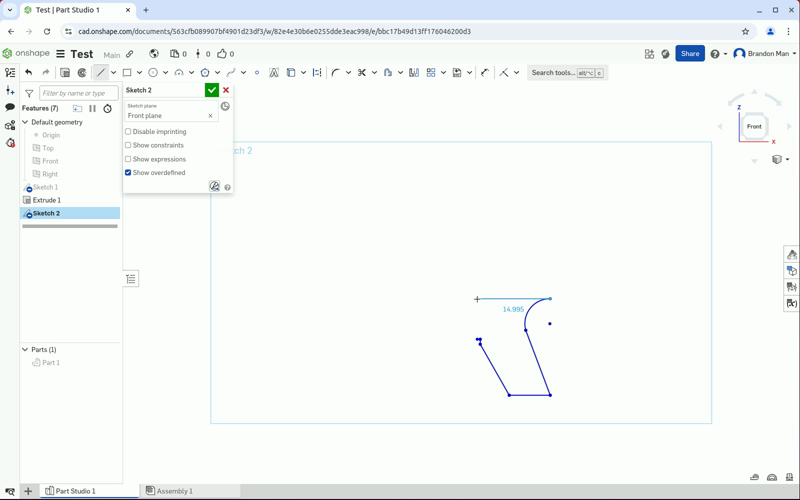
click(477, 298)
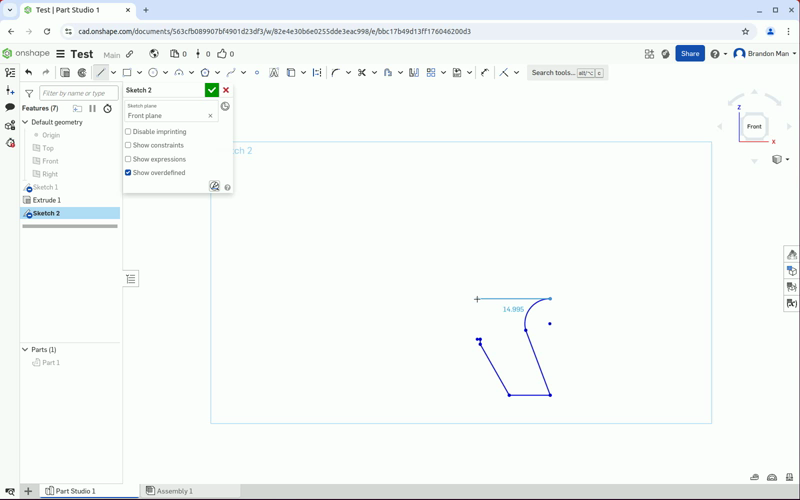
key_up(shift)
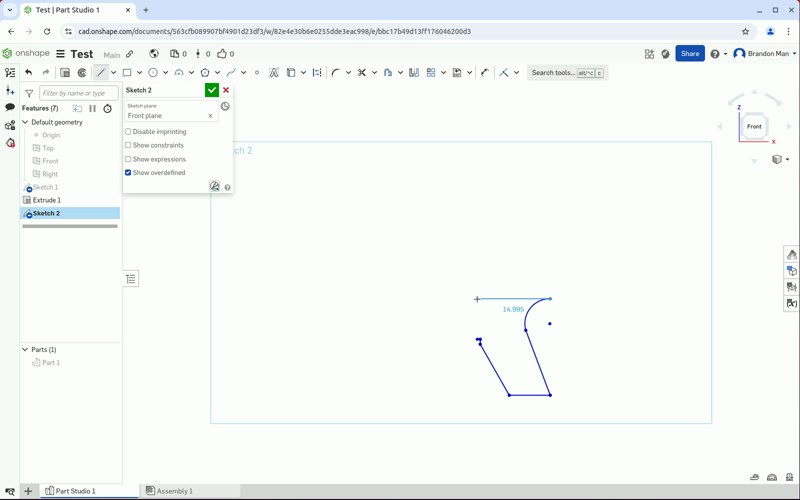
key(esc)
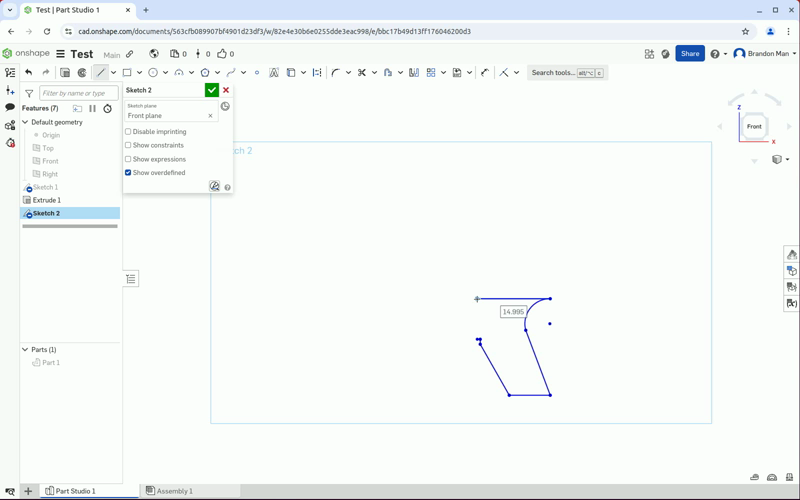
key(a)
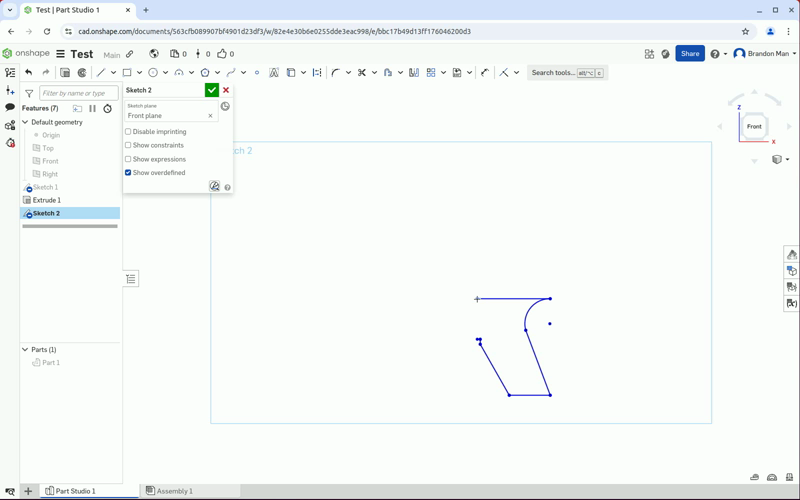
mouse_move(477, 298)
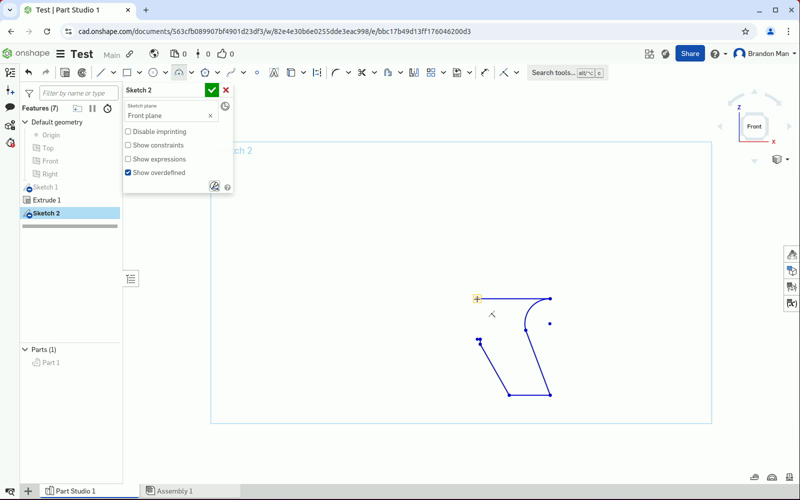
click(477, 298)
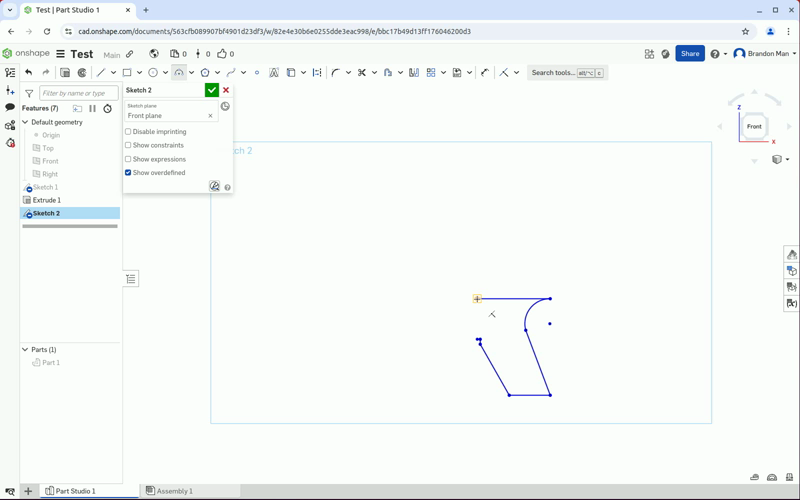
mouse_move(477, 339)
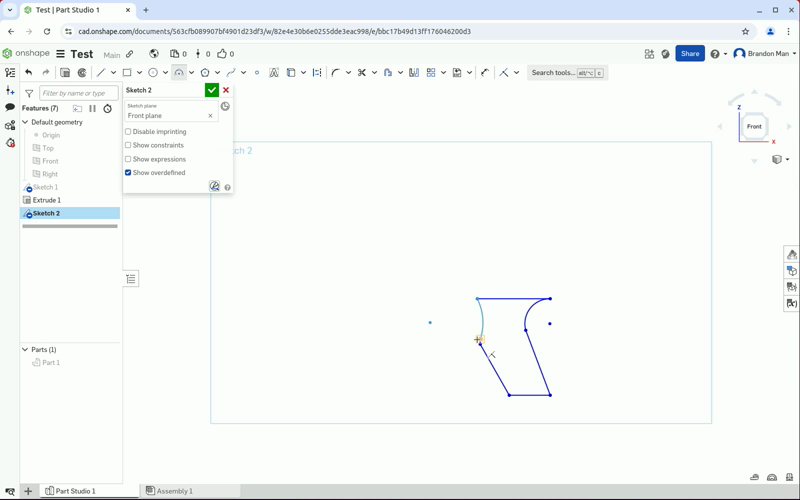
scroll(6)
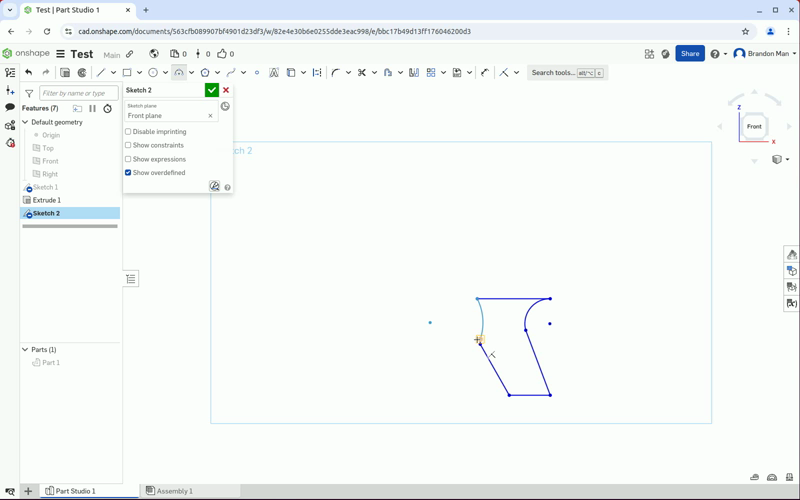
scroll(6)
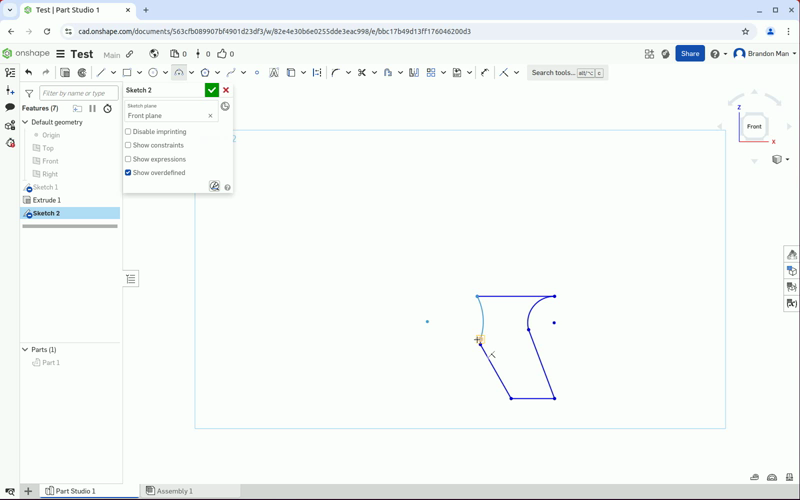
scroll(6)
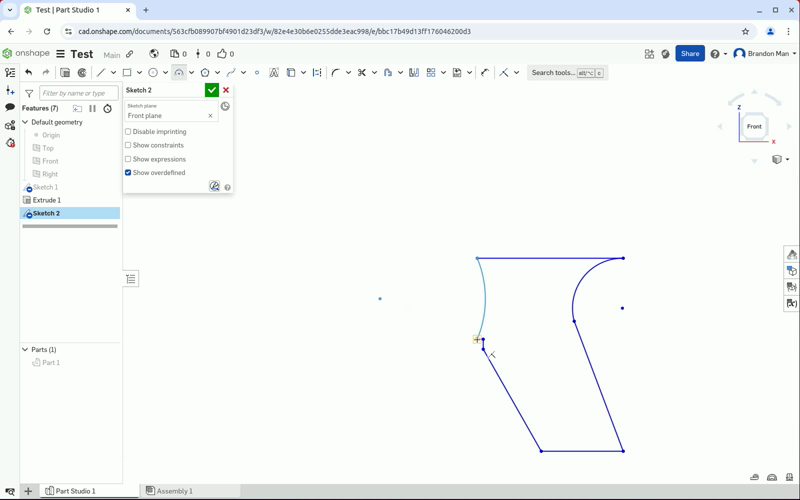
scroll(6)
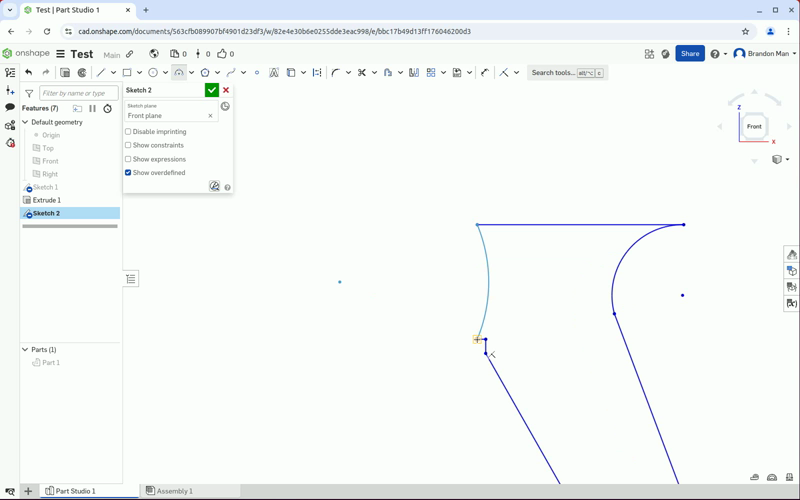
scroll(6)
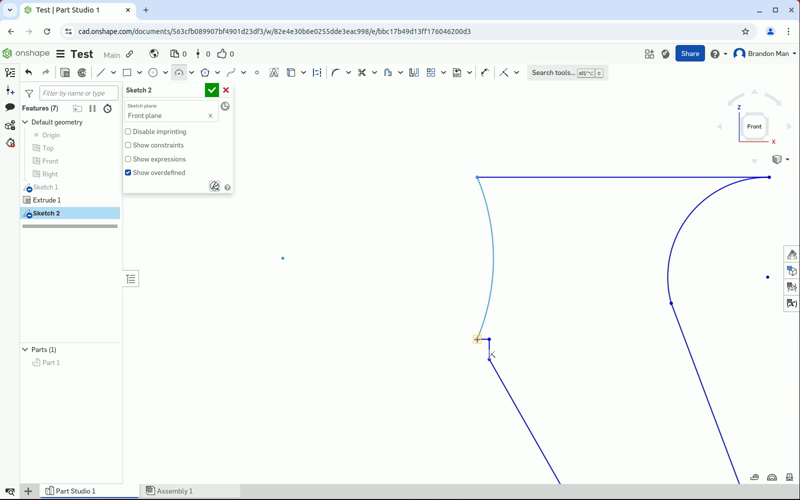
scroll(6)
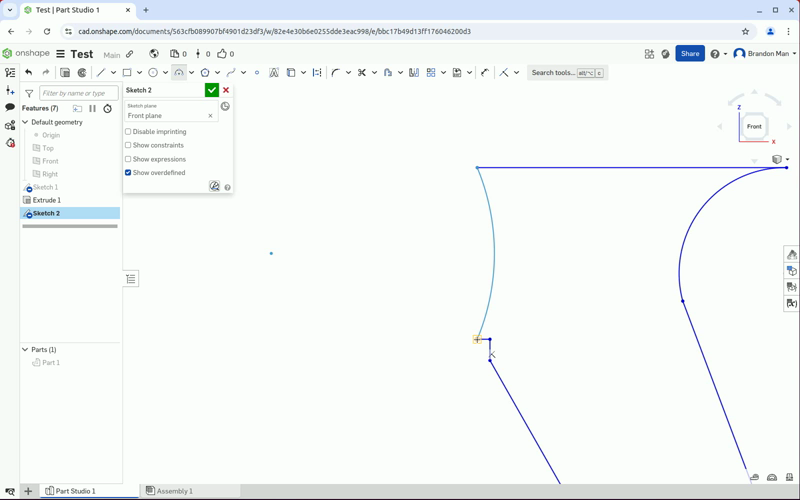
scroll(6)
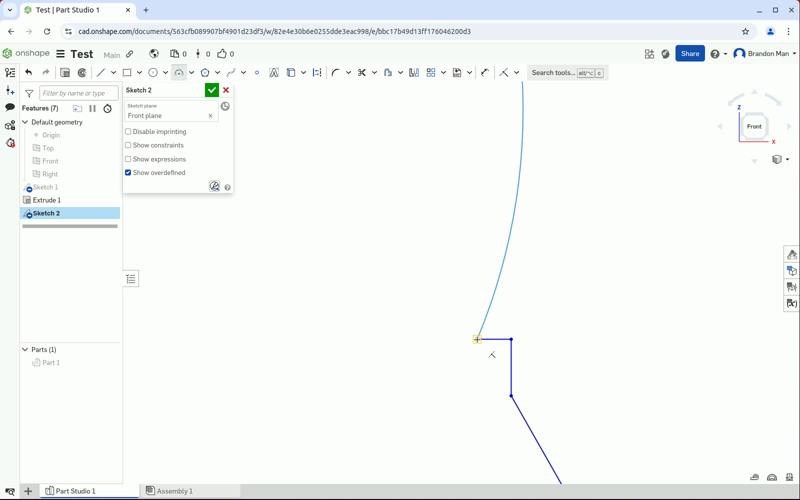
click(477, 339)
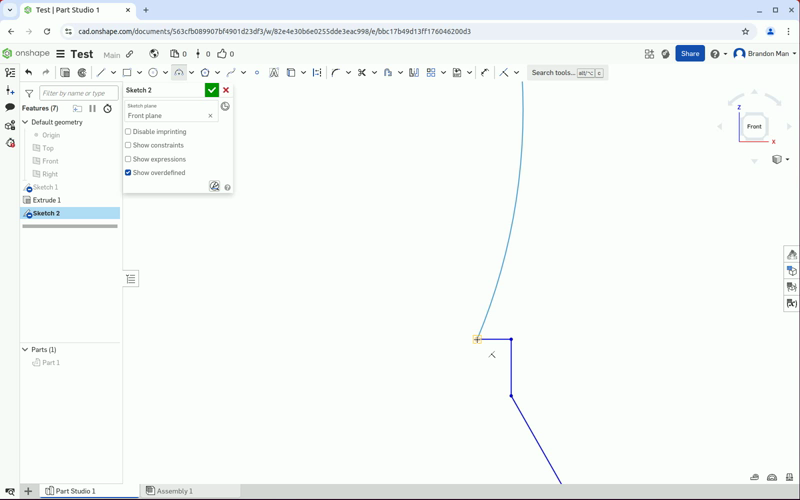
scroll(-6)
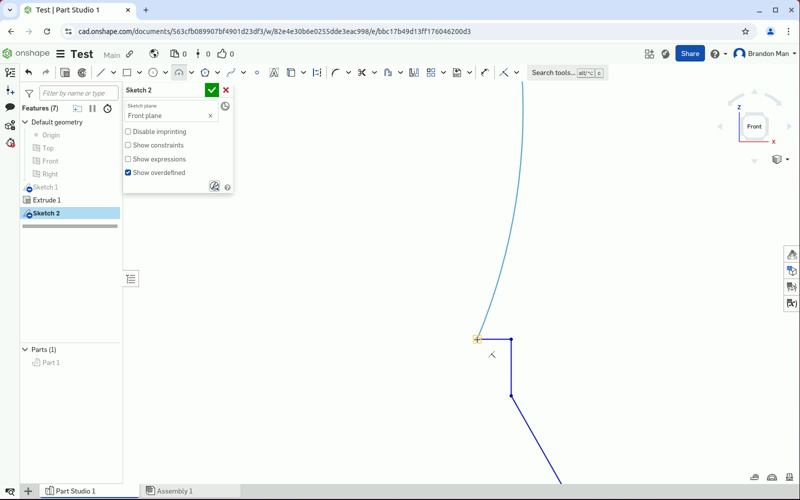
scroll(-6)
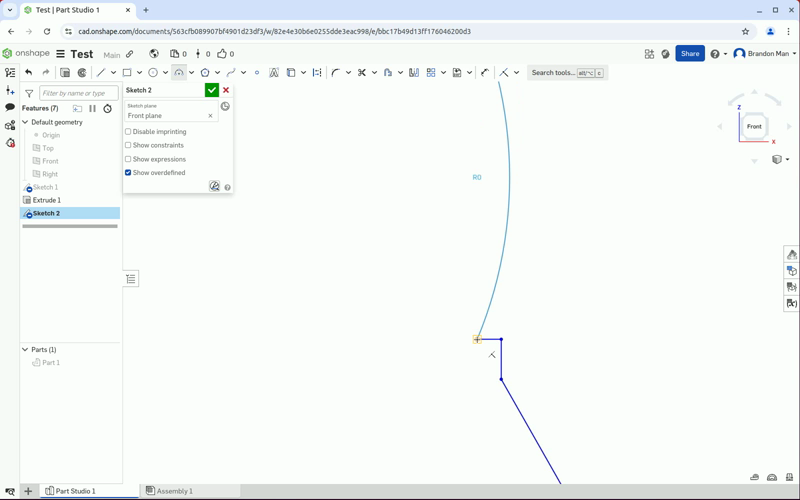
scroll(-6)
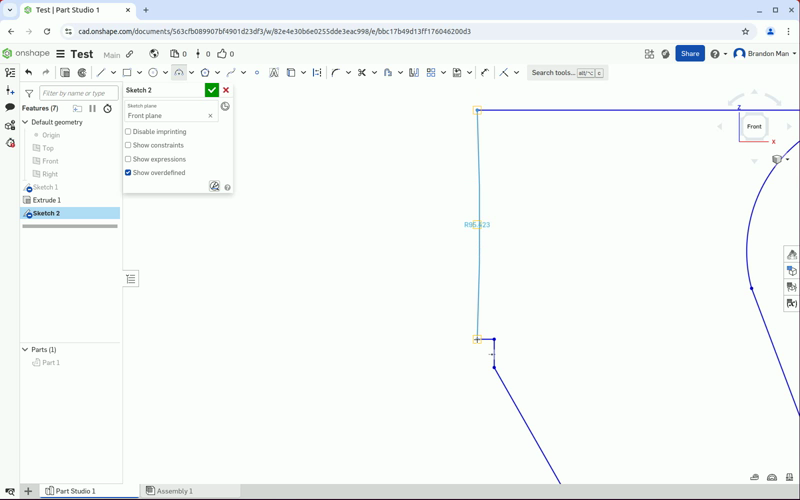
scroll(-6)
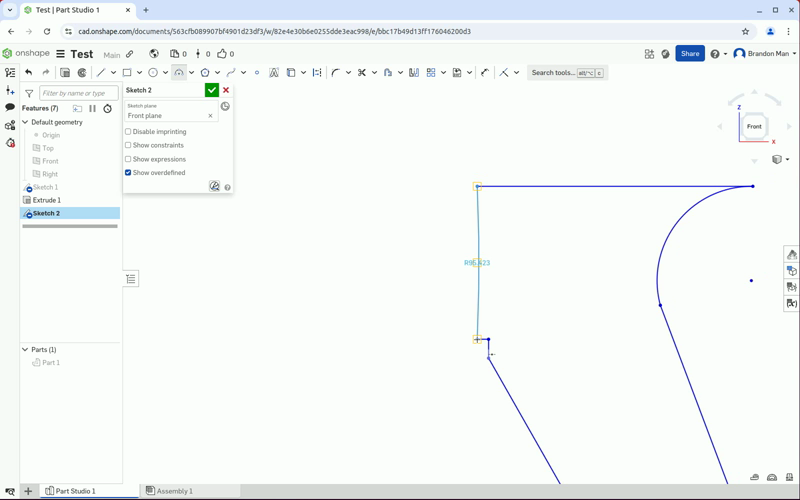
scroll(-6)
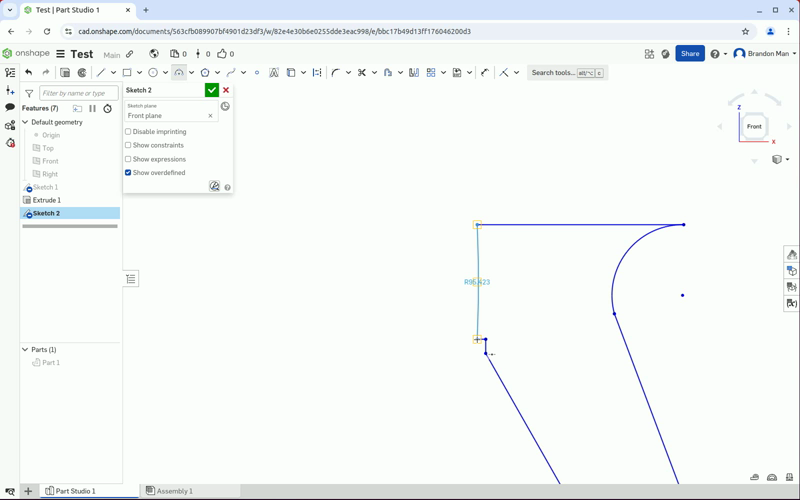
scroll(-6)
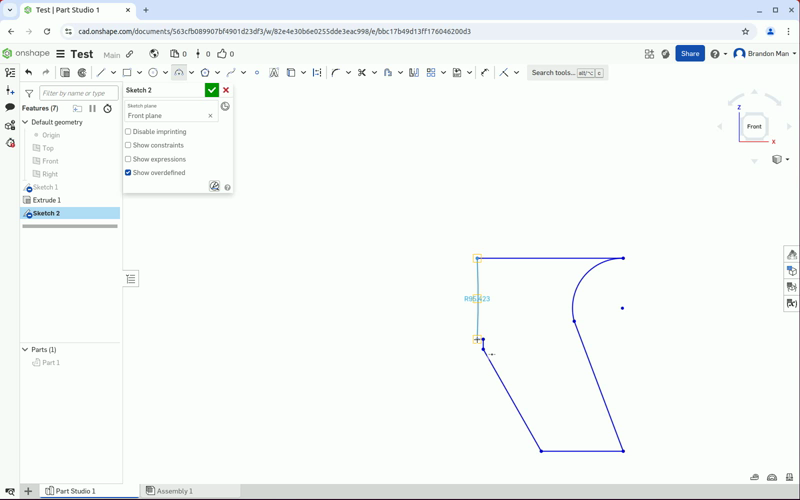
scroll(-6)
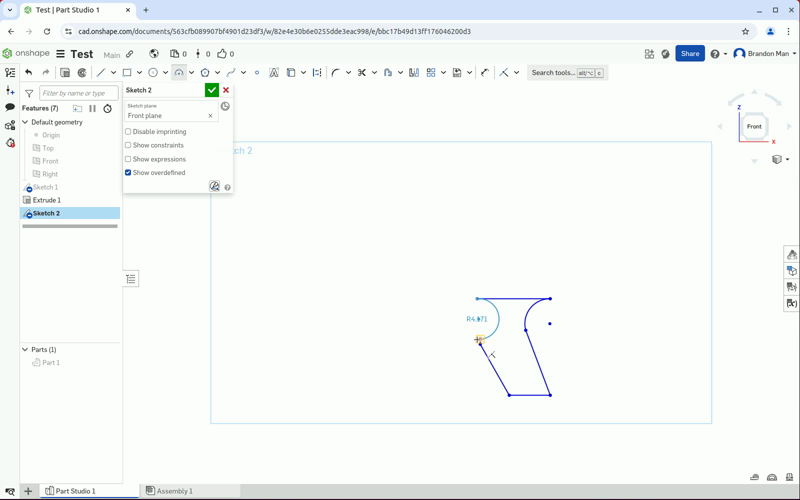
key_down(shift)
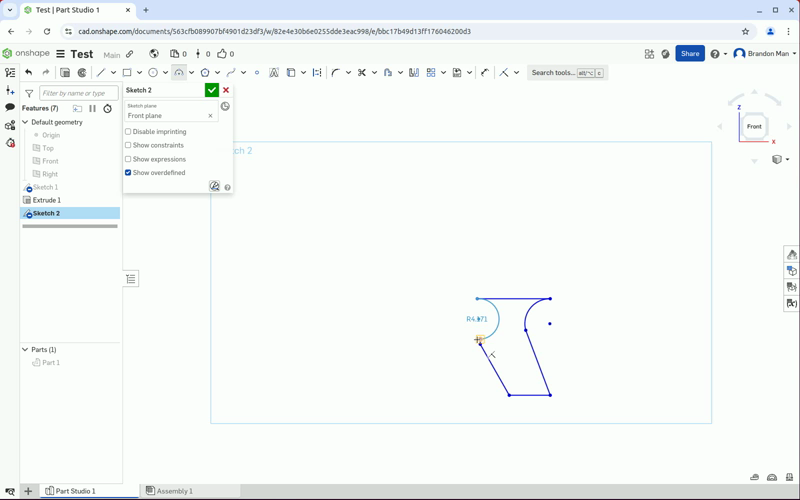
mouse_move(487, 318)
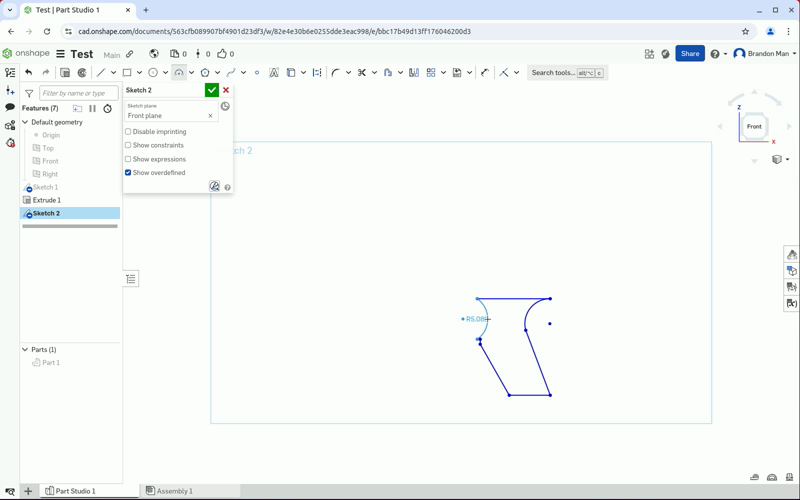
click(487, 318)
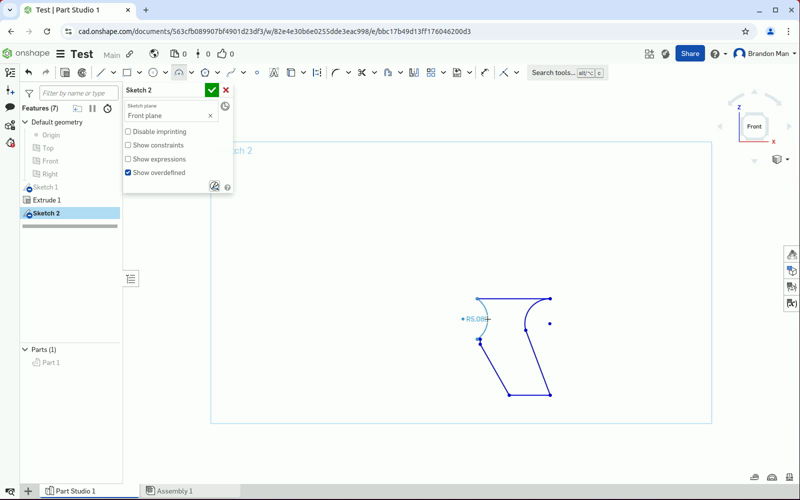
key_up(shift)
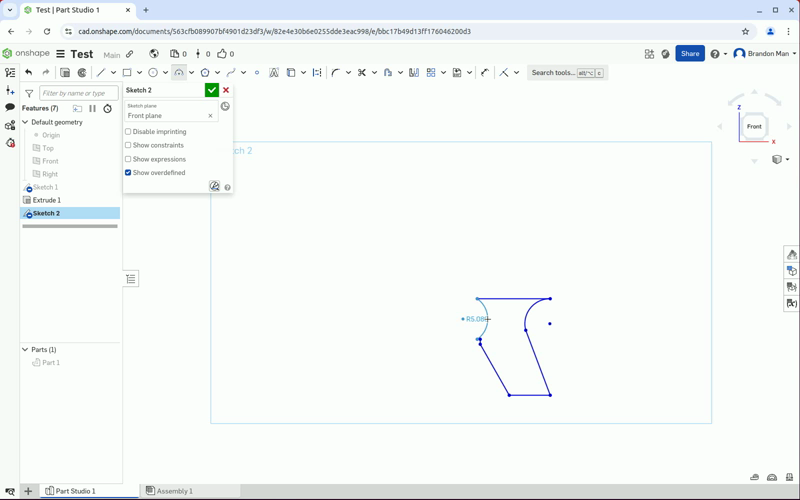
key(esc)
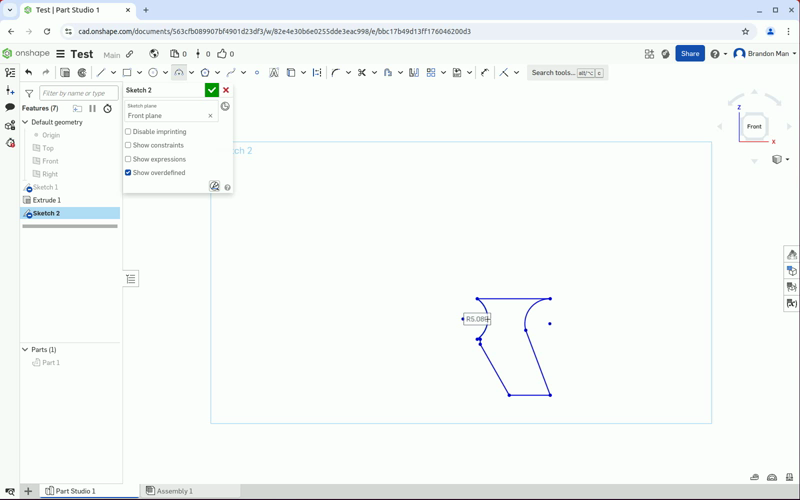
mouse_move(519, 351)
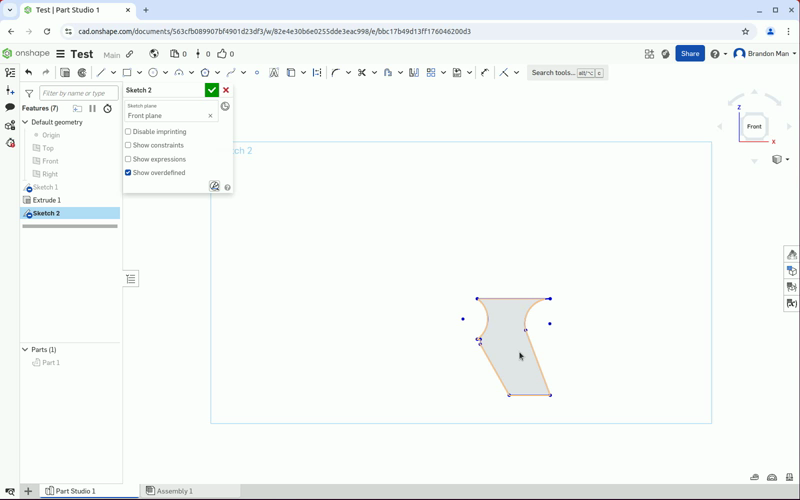
click(519, 351)
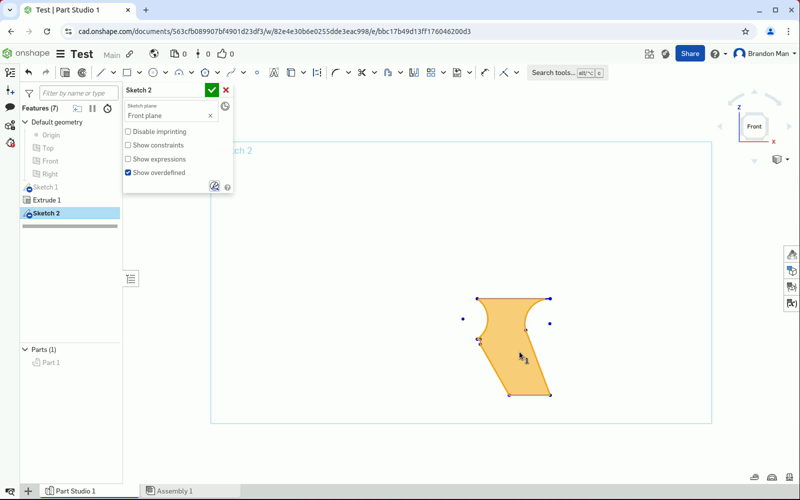
mouse_move(73, 352)
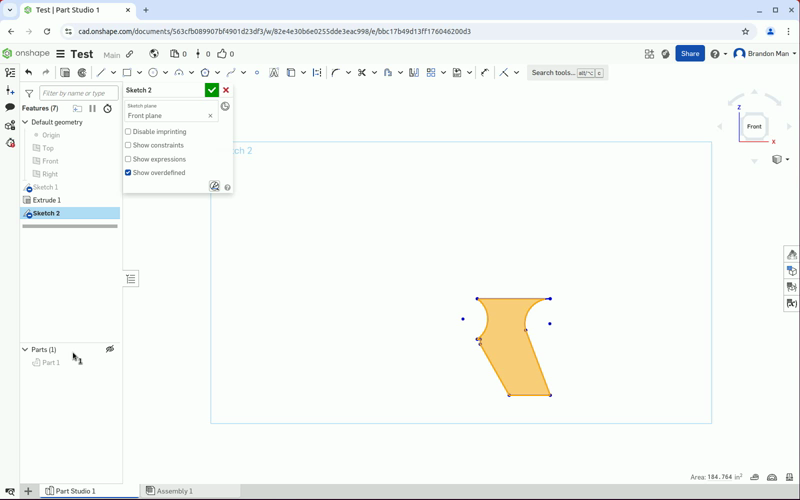
key(shift+y)
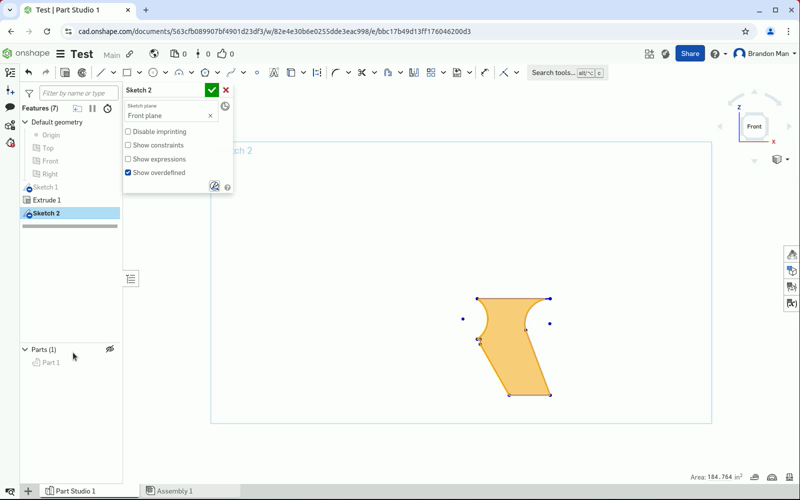
key(shift+e)
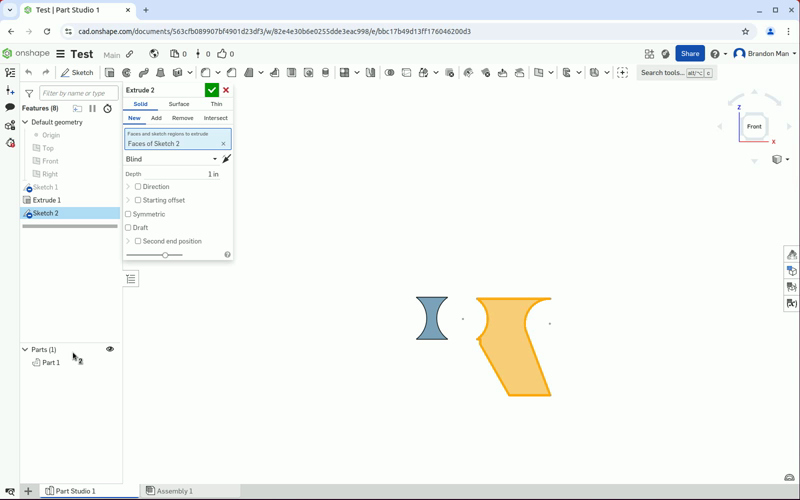
mouse_move(143, 106)
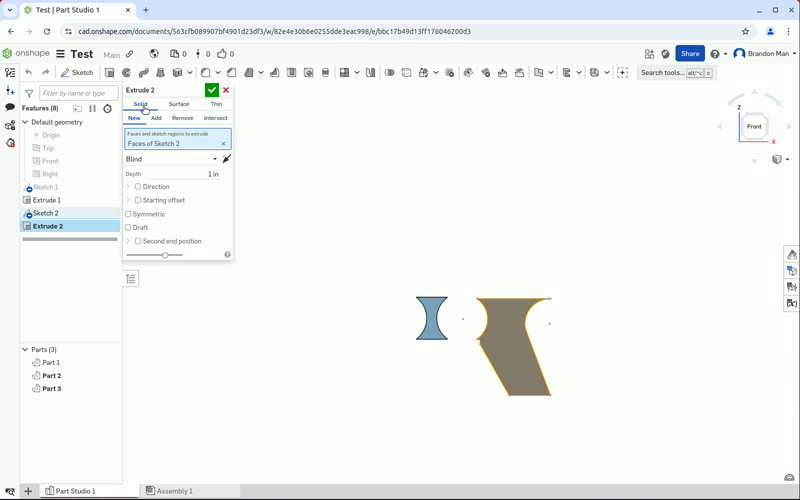
click(143, 106)
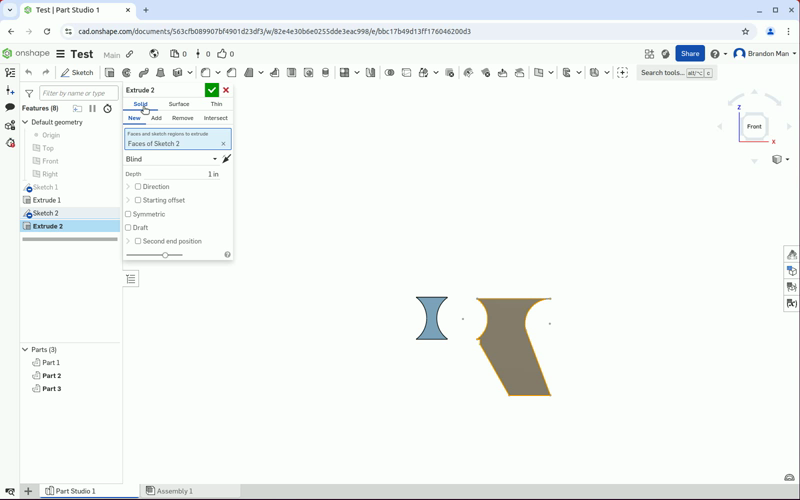
mouse_move(137, 120)
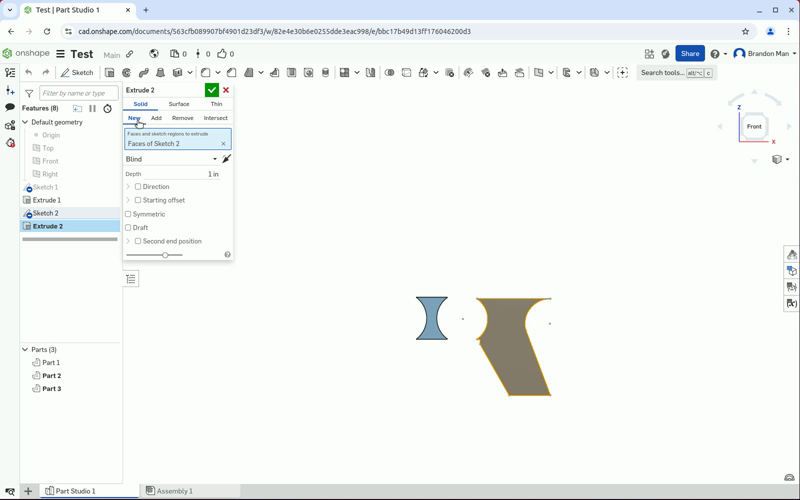
click(137, 120)
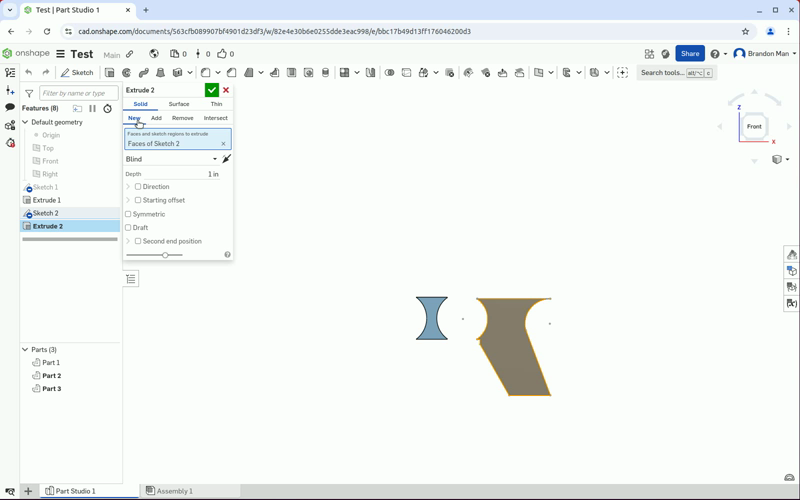
key(tab, 4)
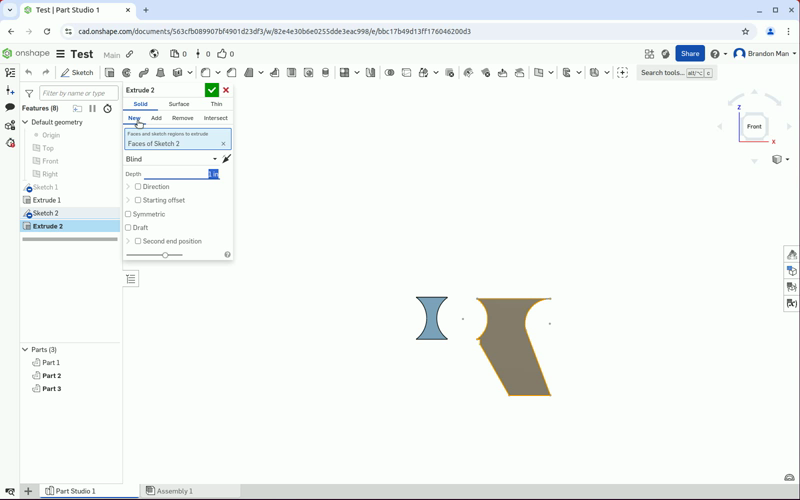
text(6.258)
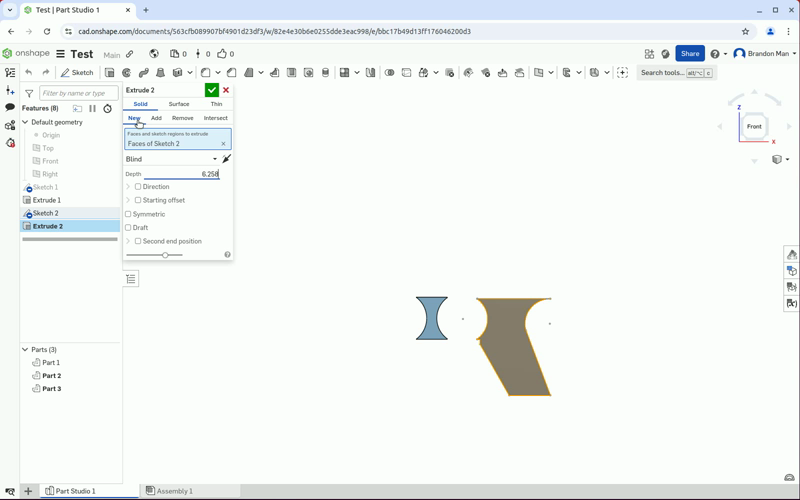
key(enter)
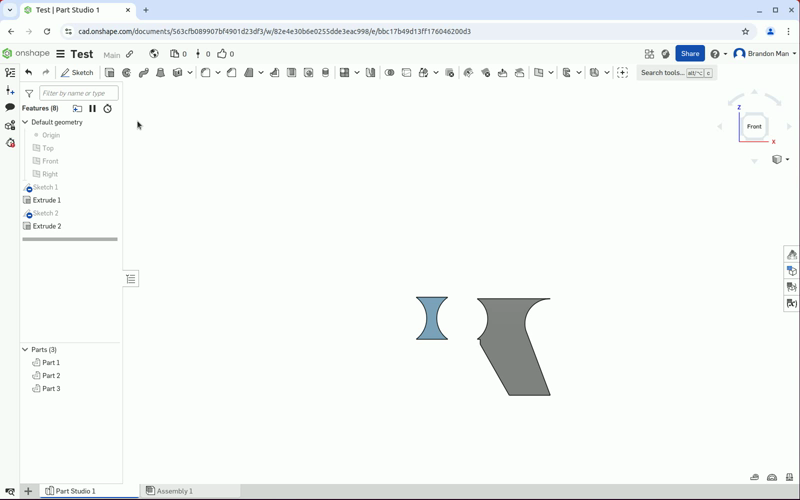
key(shift+h)
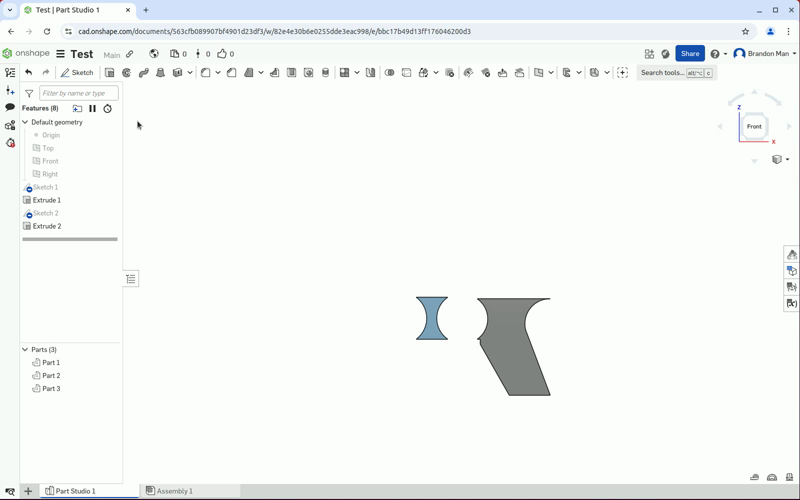
key(shift+h)
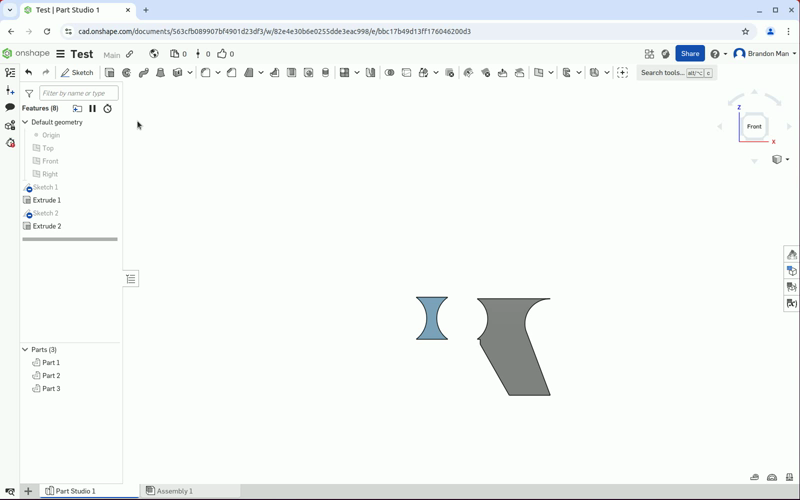
mouse_move(73, 189)
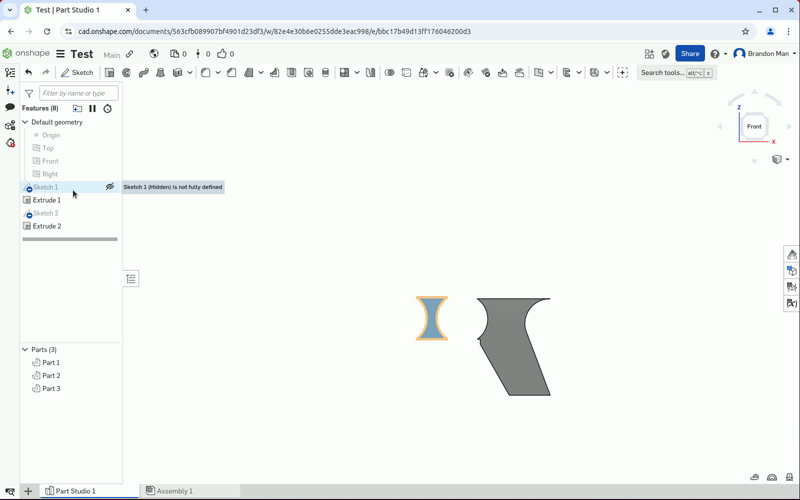
click(73, 189)
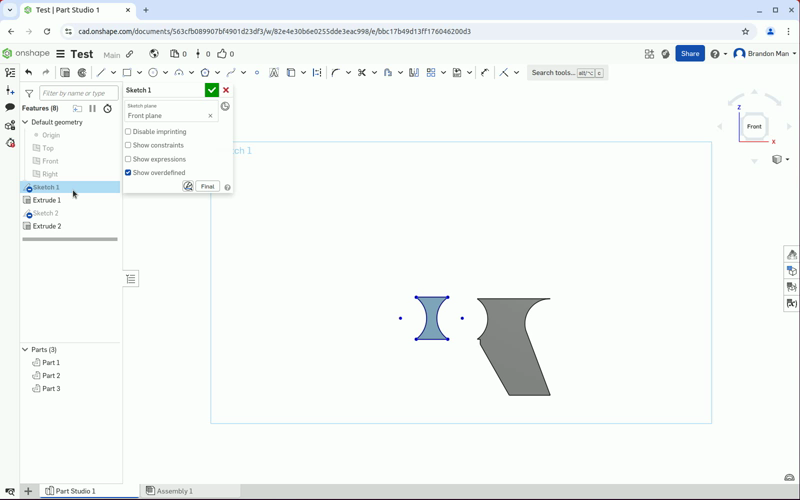
mouse_move(229, 92)
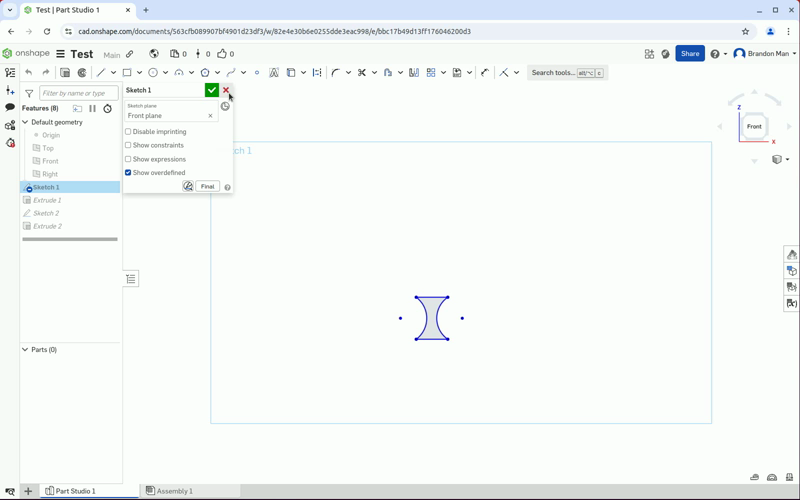
click(229, 92)
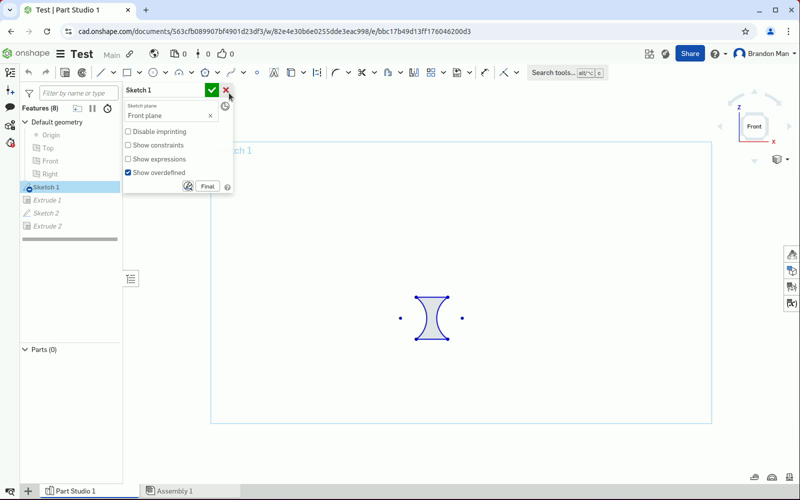
key(shift+s)
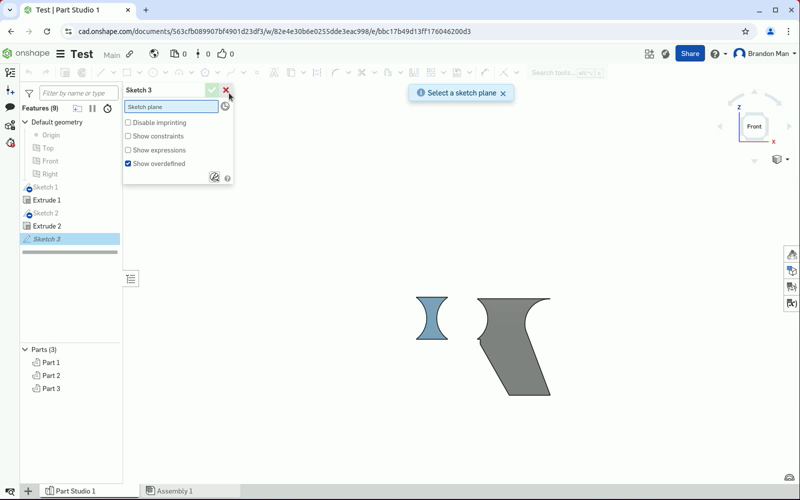
mouse_move(73, 163)
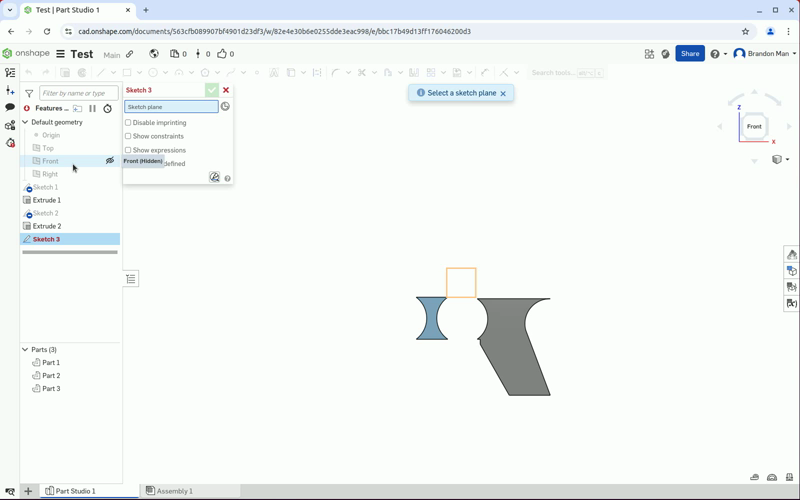
click(73, 163)
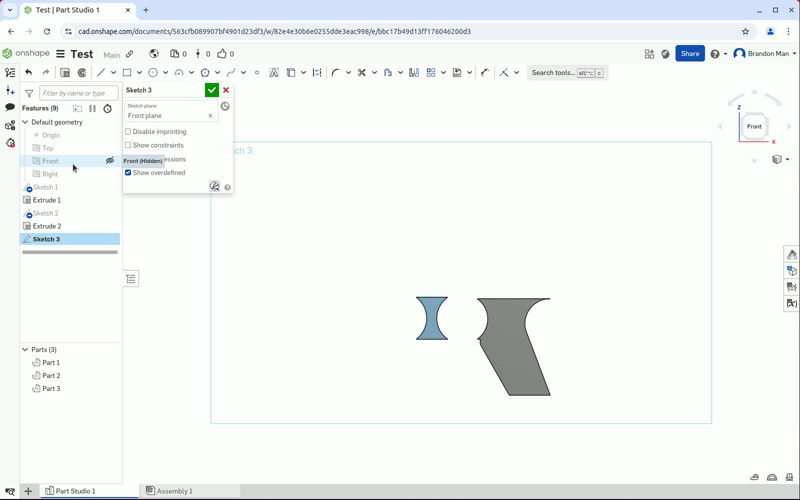
mouse_move(73, 352)
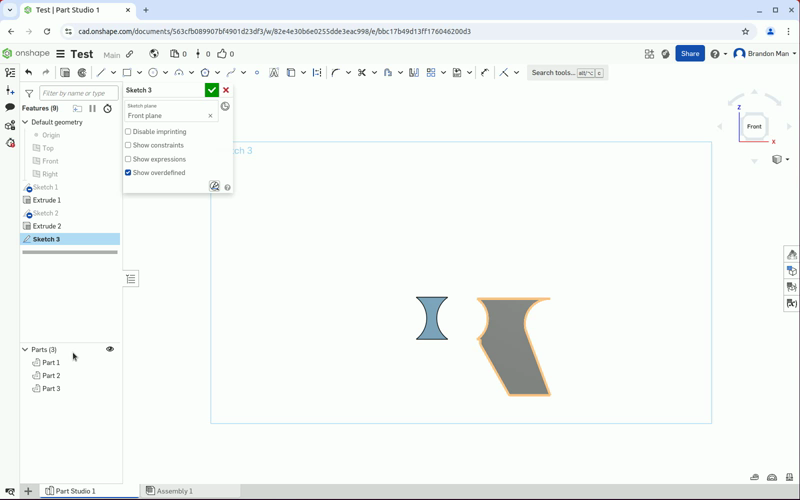
key(y)
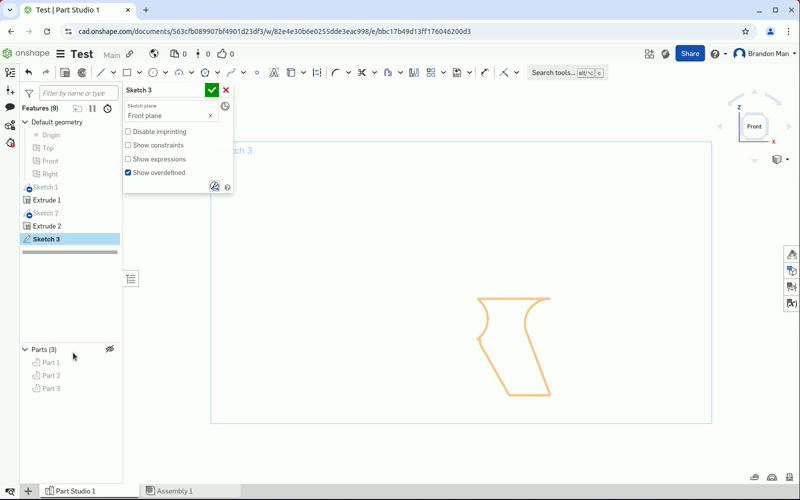
key(l)
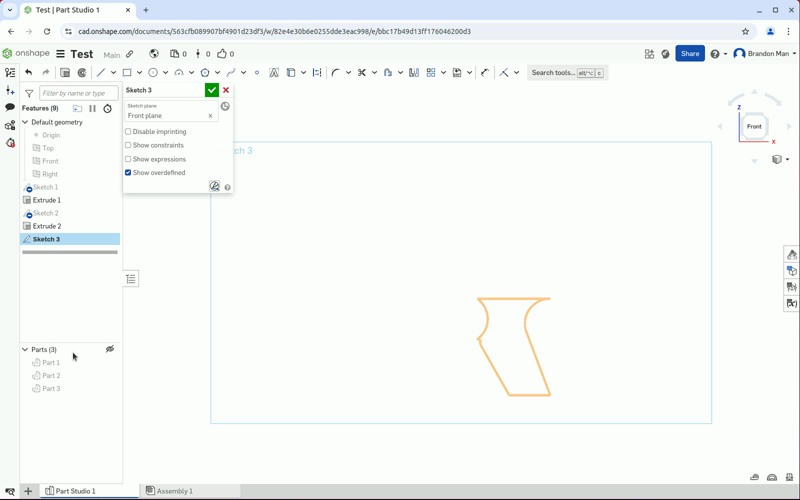
key_down(shift)
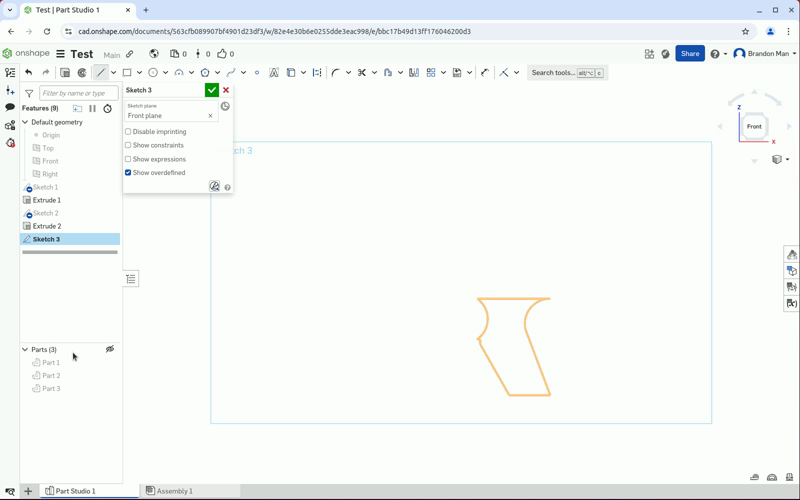
mouse_move(371, 299)
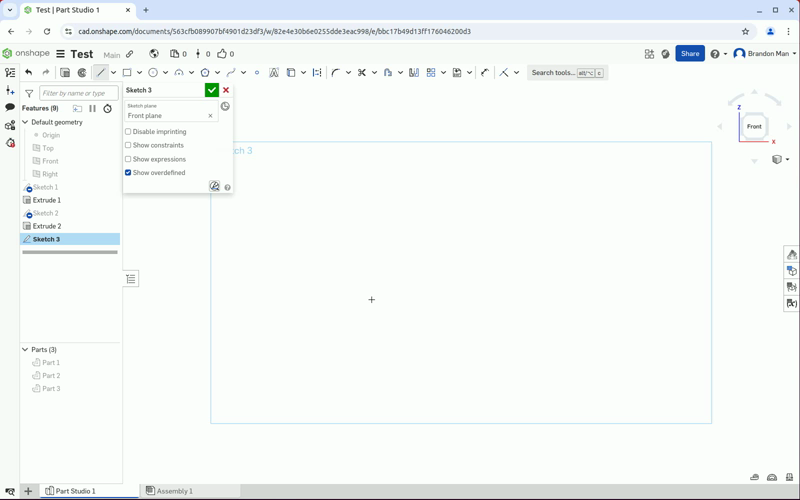
click(371, 299)
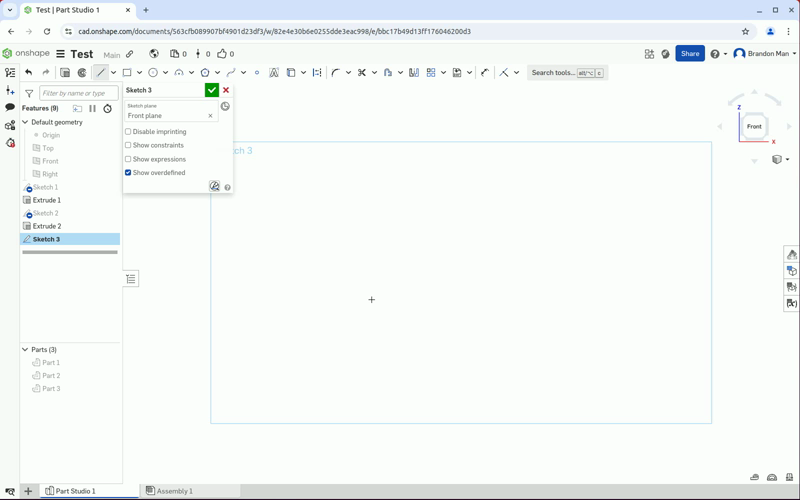
key_up(shift)
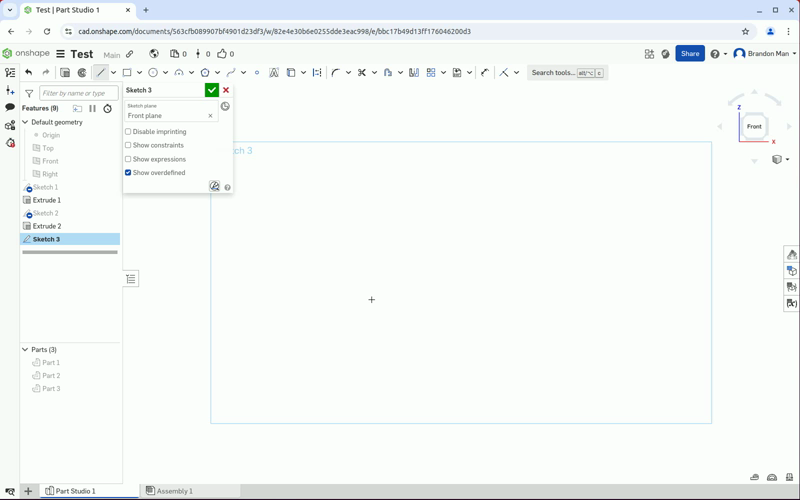
key_down(shift)
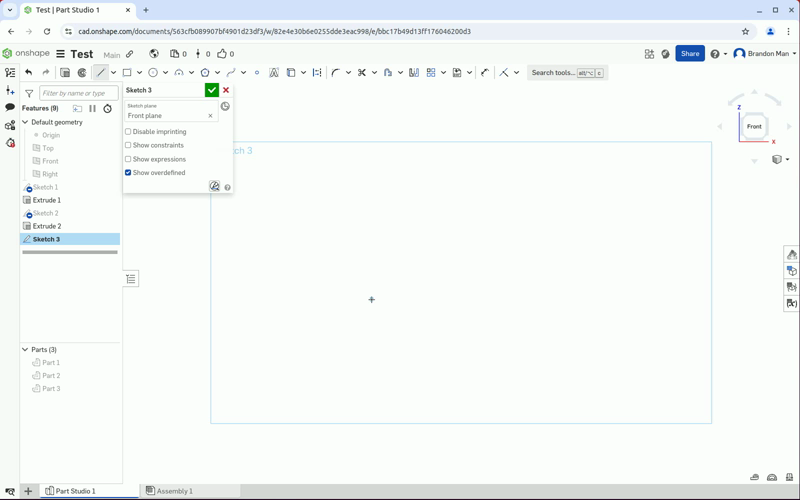
mouse_move(401, 299)
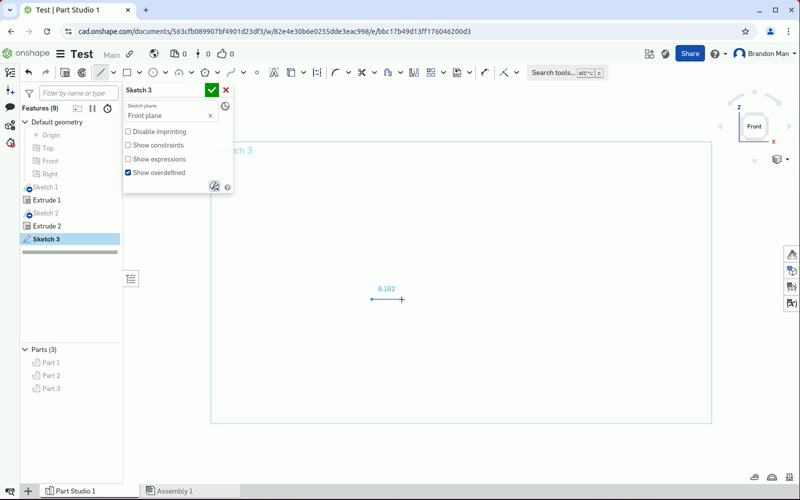
mouse_move(416, 299)
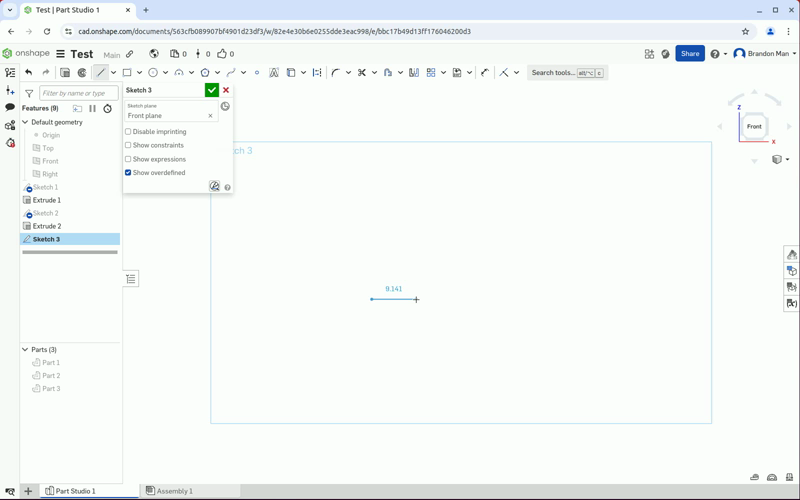
click(416, 299)
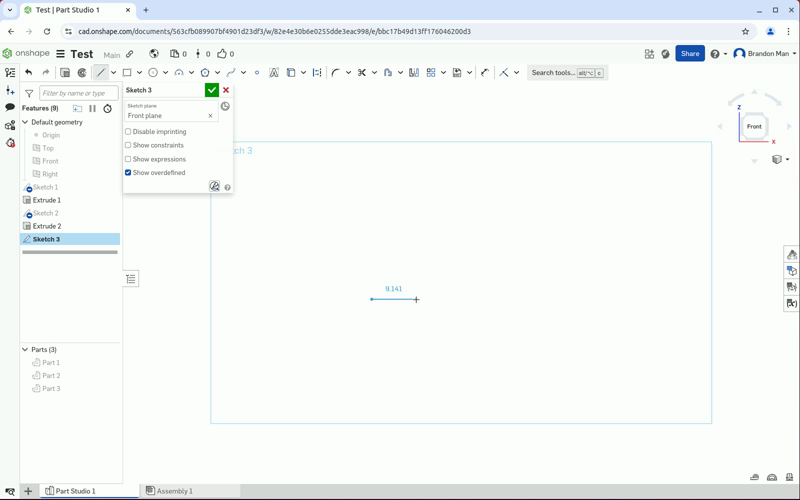
key_up(shift)
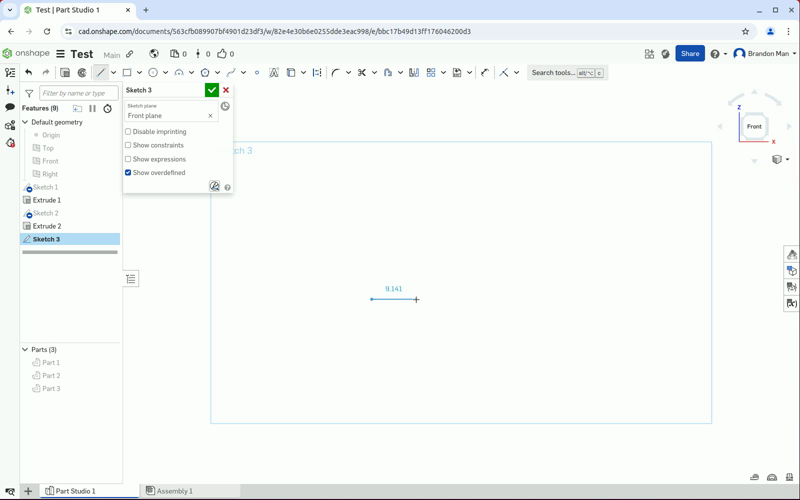
key_down(shift)
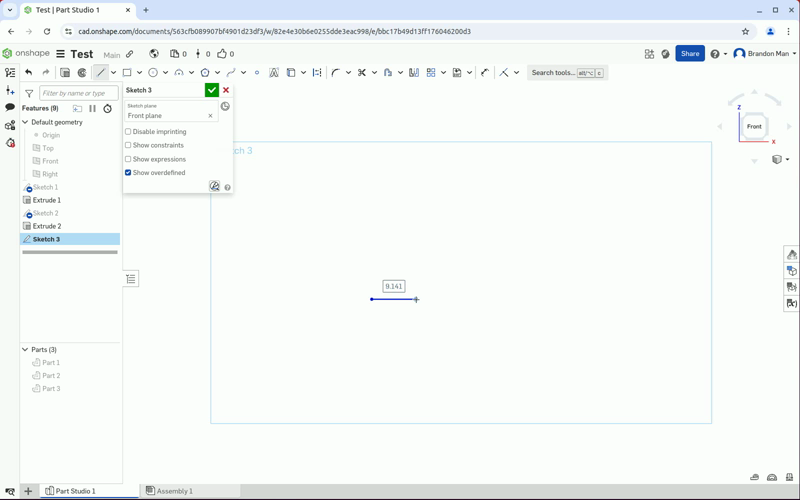
mouse_move(446, 299)
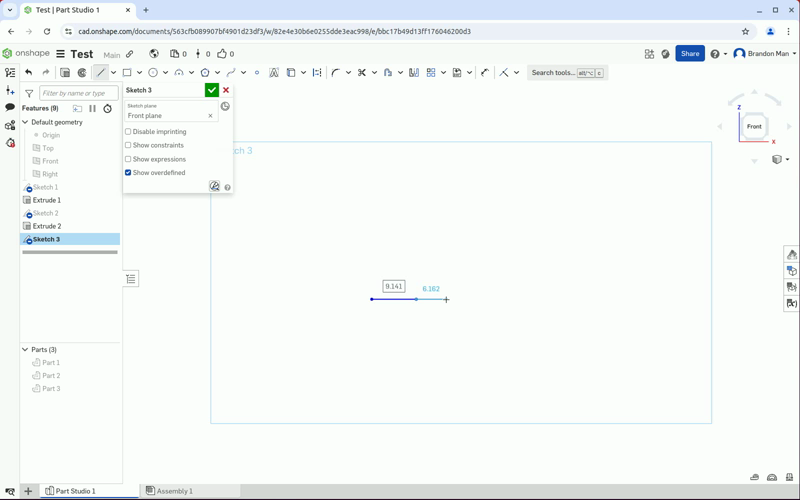
mouse_move(445, 299)
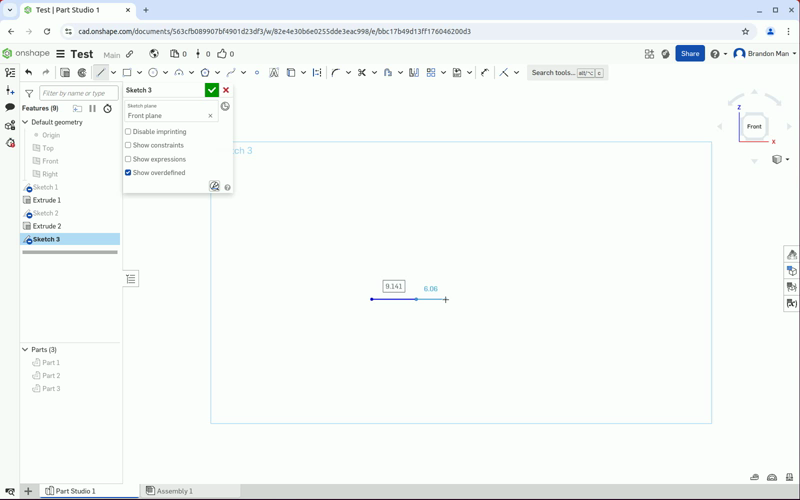
click(445, 299)
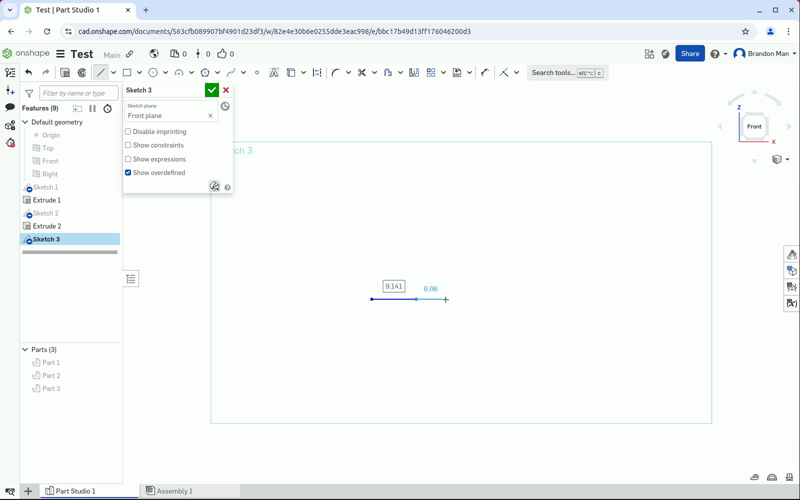
key_up(shift)
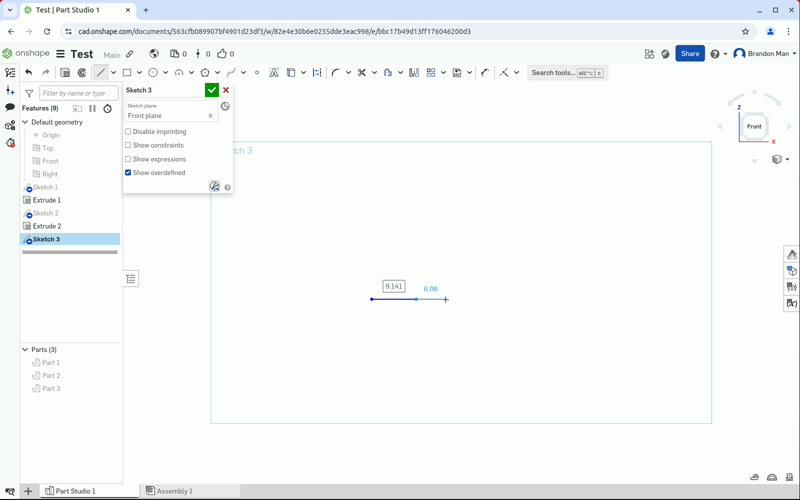
key_down(shift)
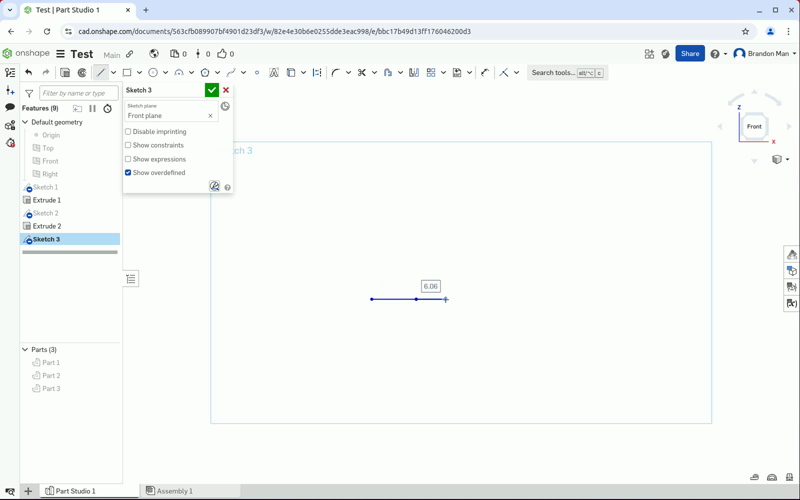
mouse_move(475, 299)
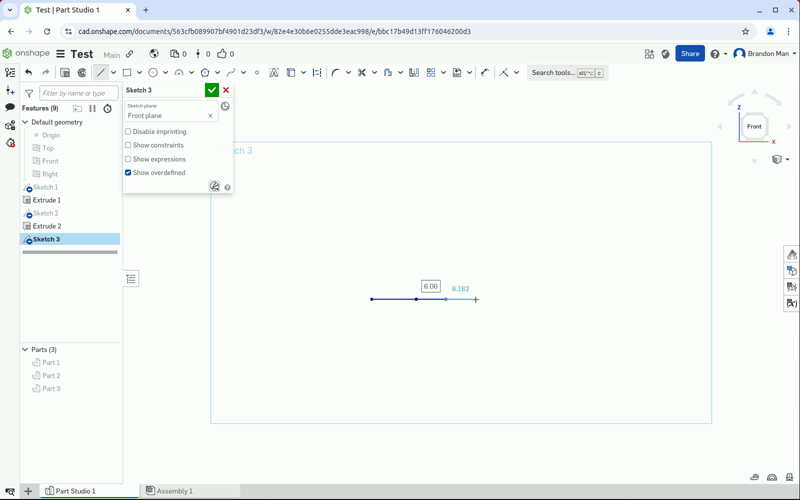
mouse_move(460, 299)
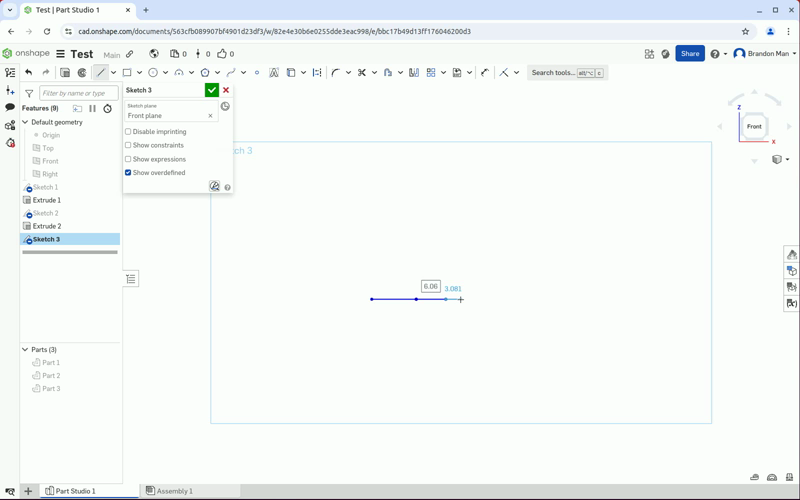
click(460, 299)
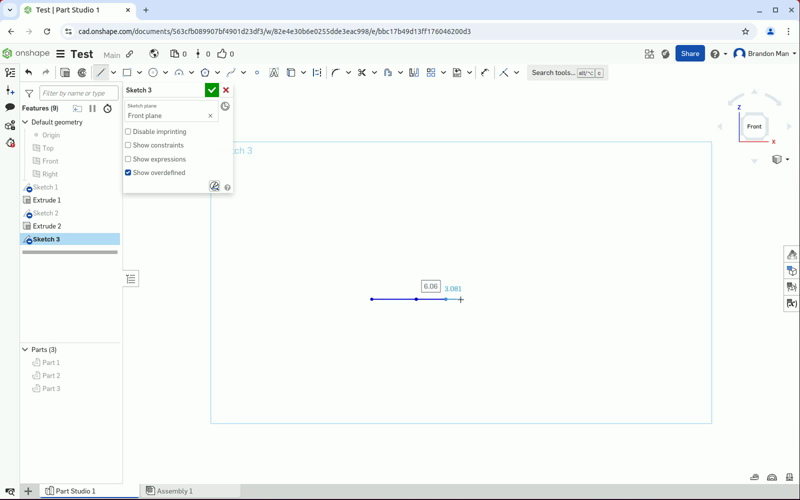
key_up(shift)
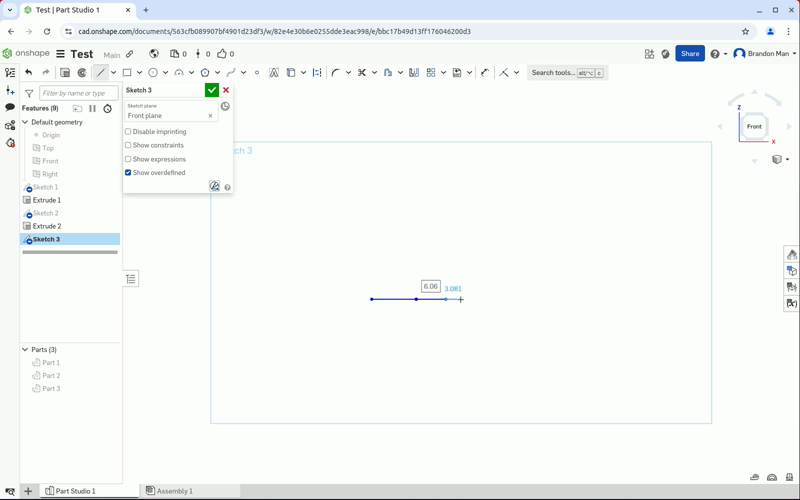
key_down(shift)
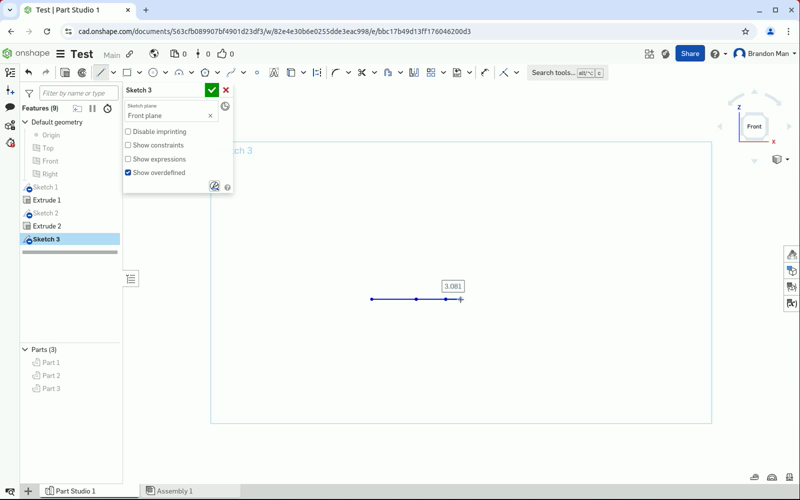
mouse_move(490, 299)
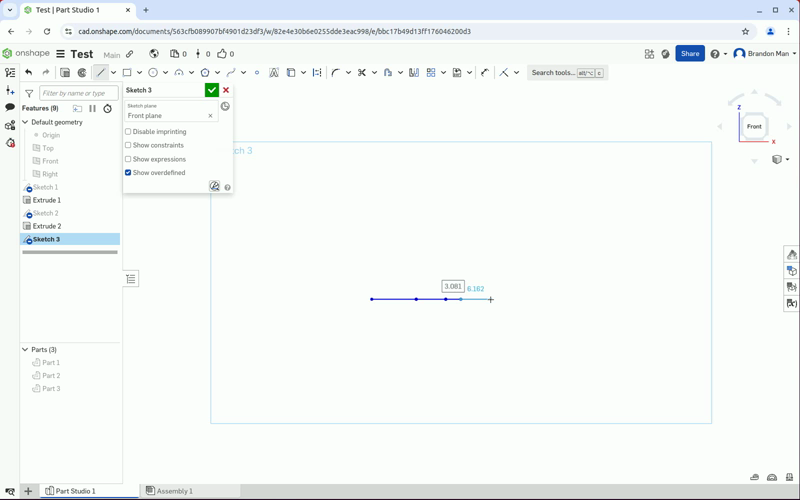
mouse_move(466, 299)
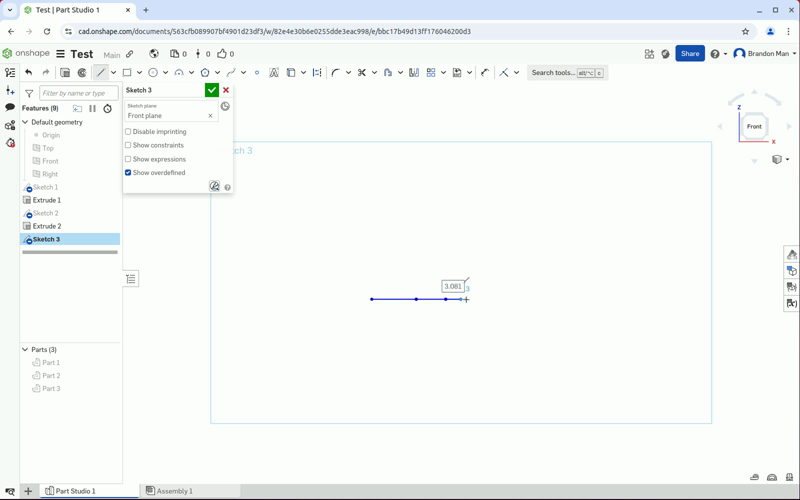
scroll(6)
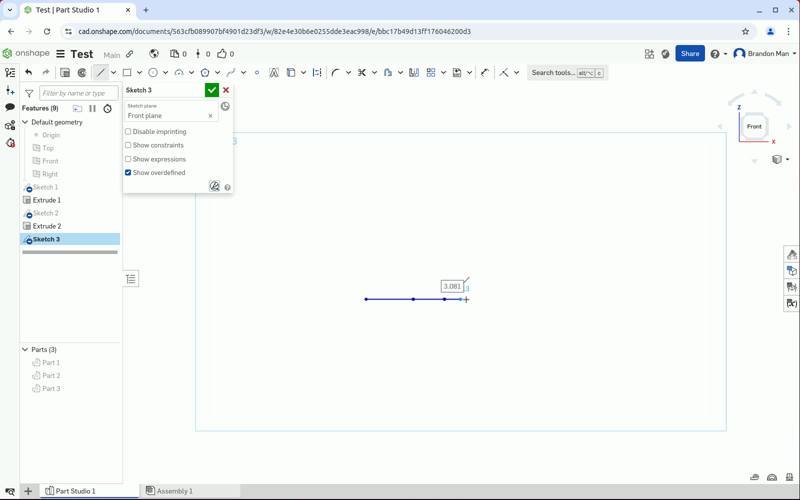
scroll(6)
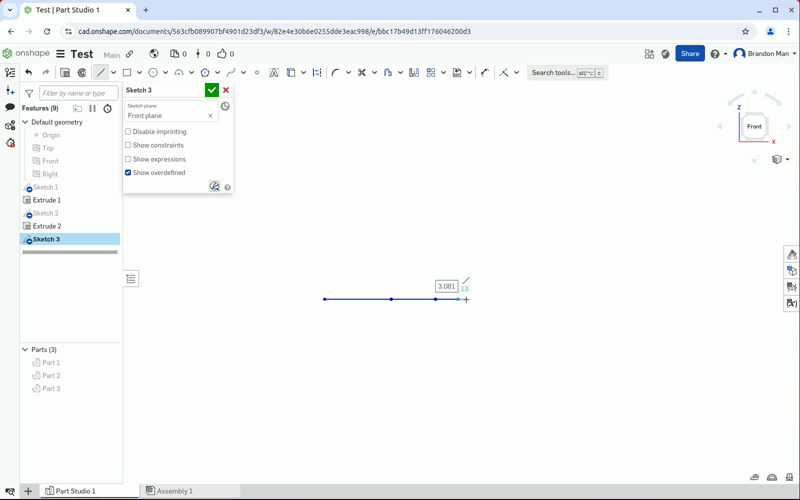
scroll(6)
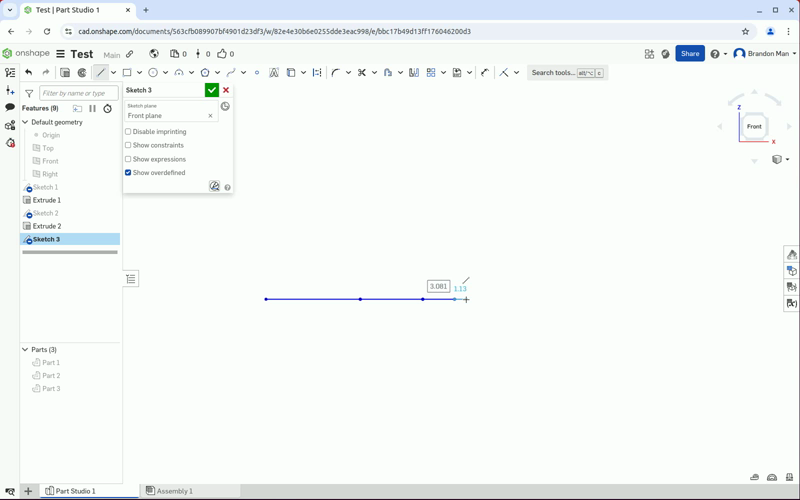
scroll(6)
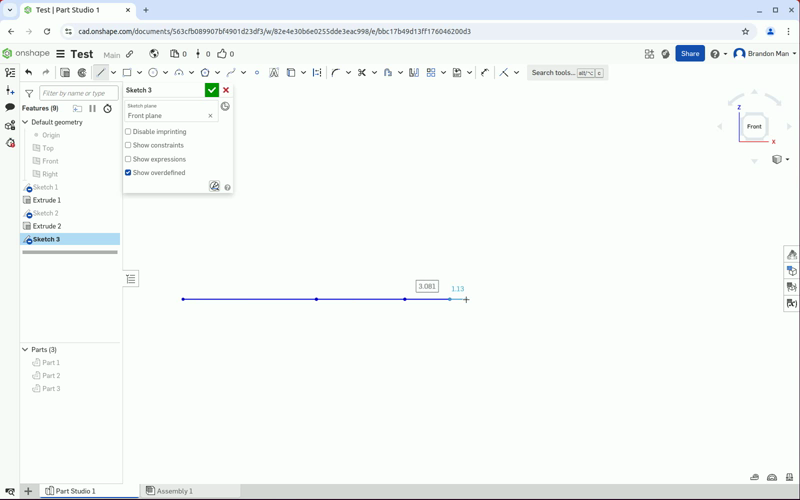
scroll(6)
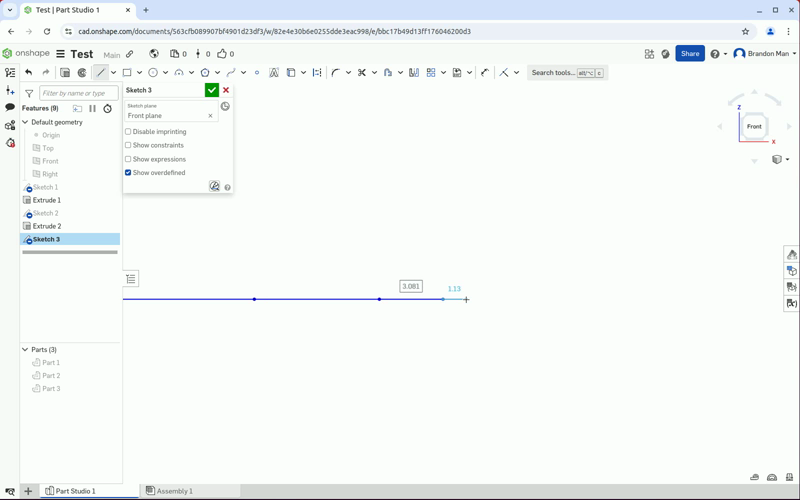
scroll(6)
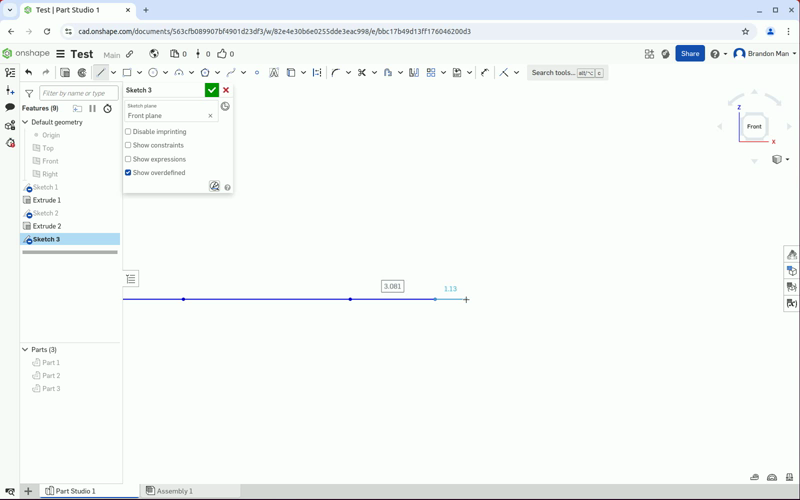
scroll(6)
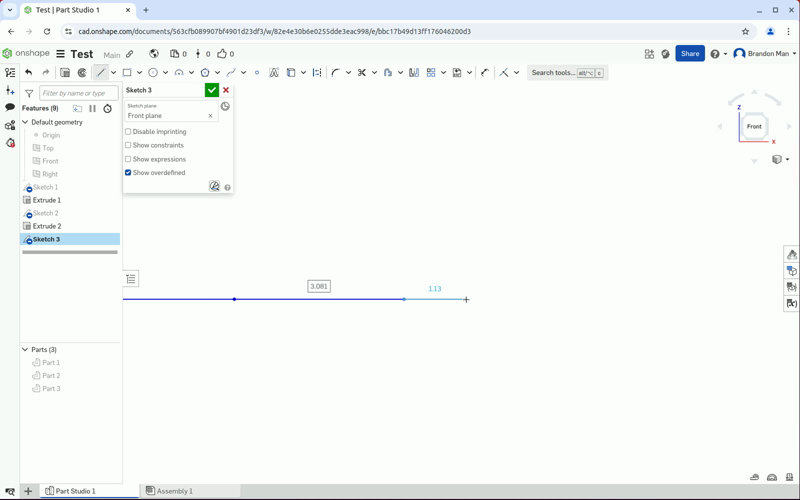
click(466, 299)
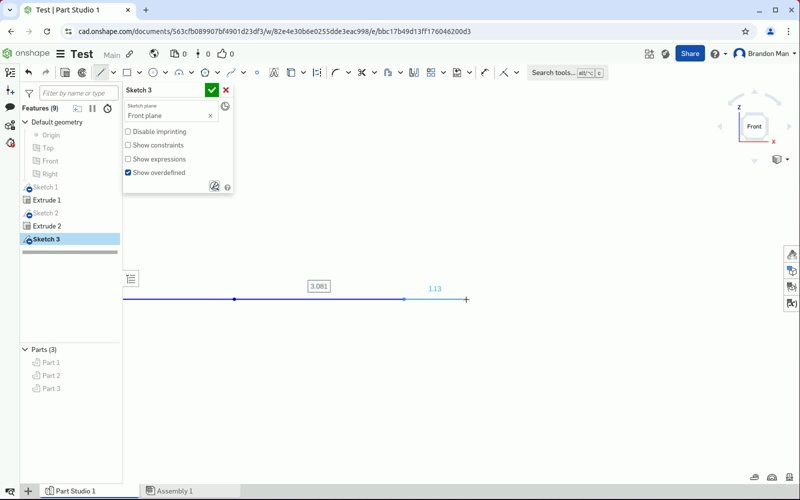
scroll(-6)
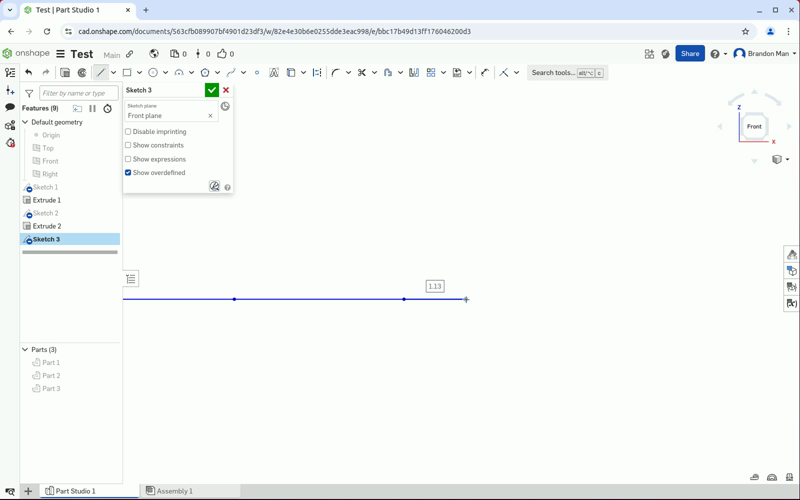
scroll(-6)
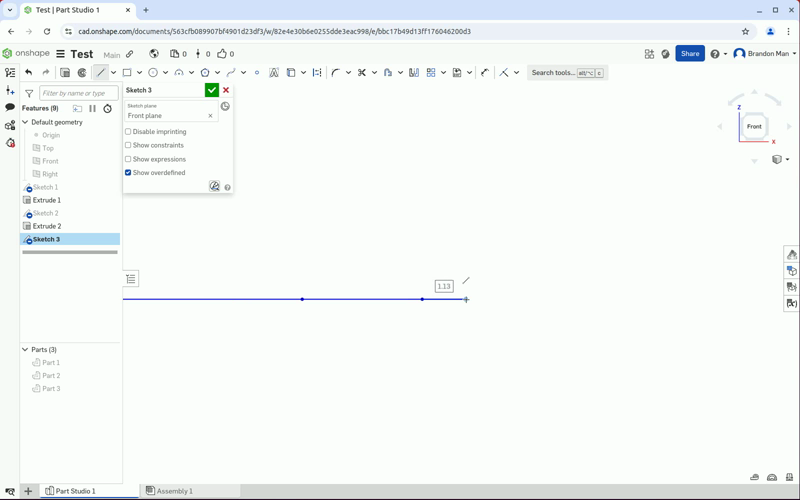
scroll(-6)
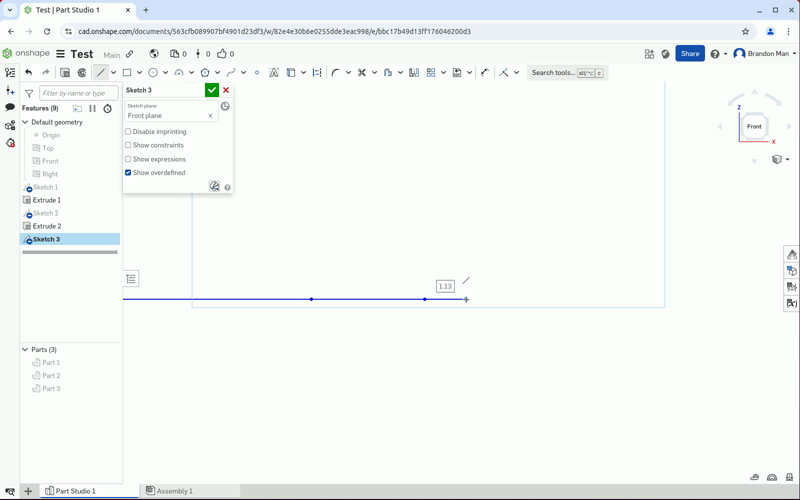
scroll(-6)
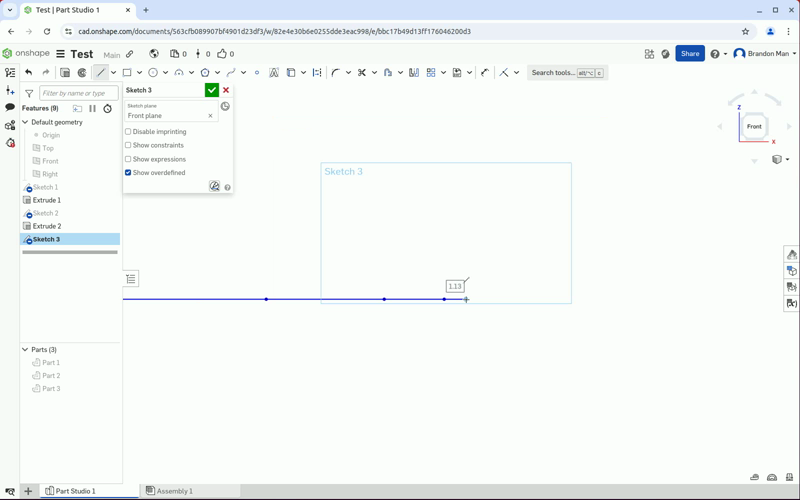
scroll(-6)
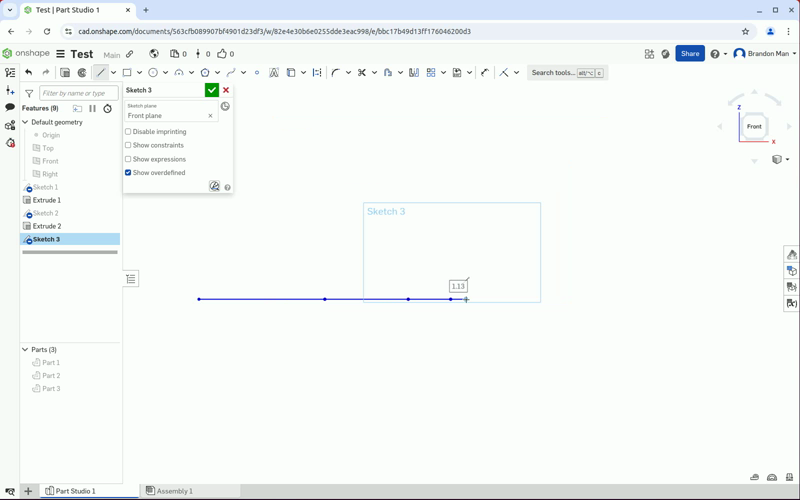
scroll(-6)
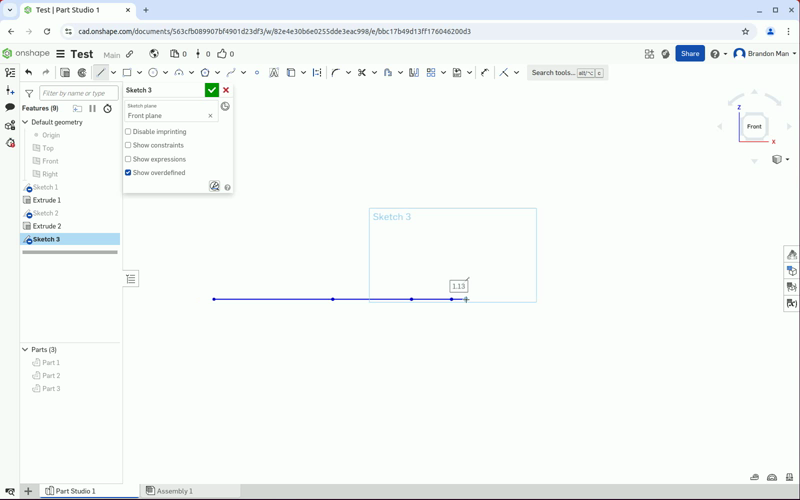
scroll(-6)
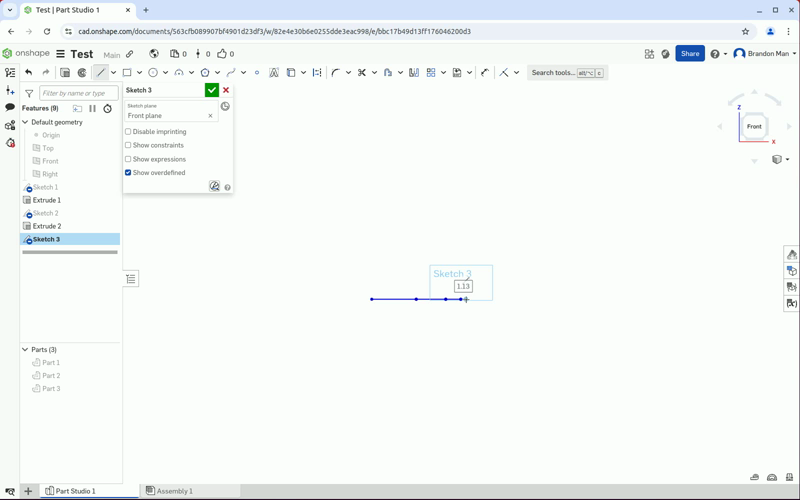
key_up(shift)
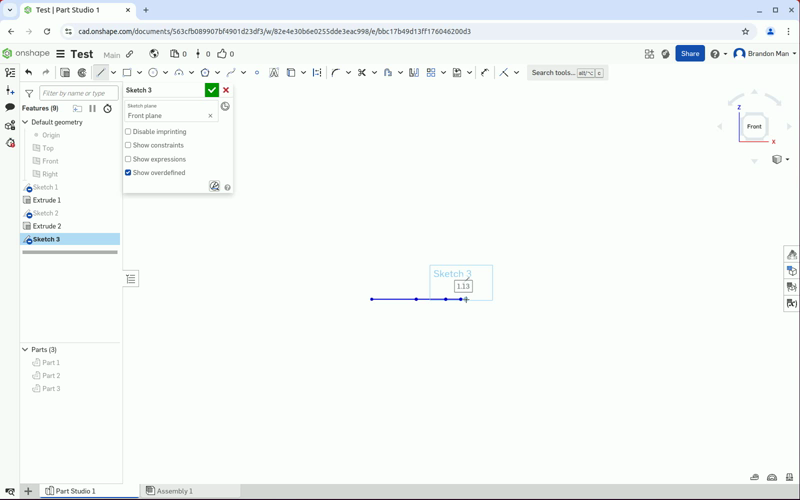
key_down(shift)
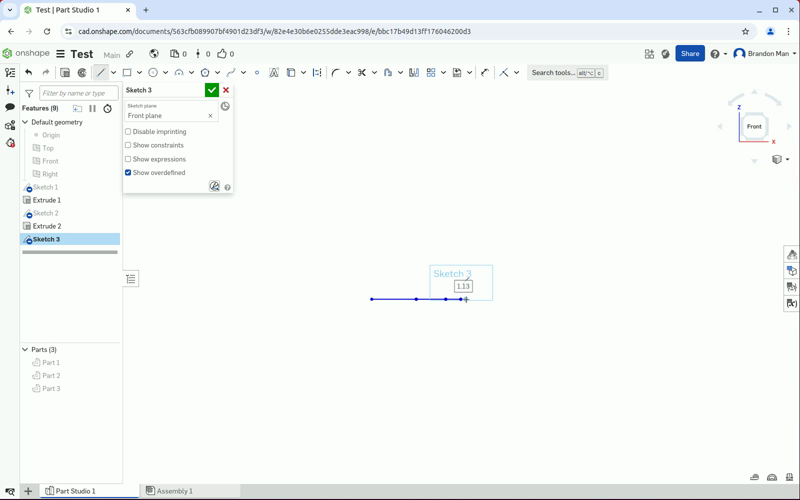
mouse_move(496, 299)
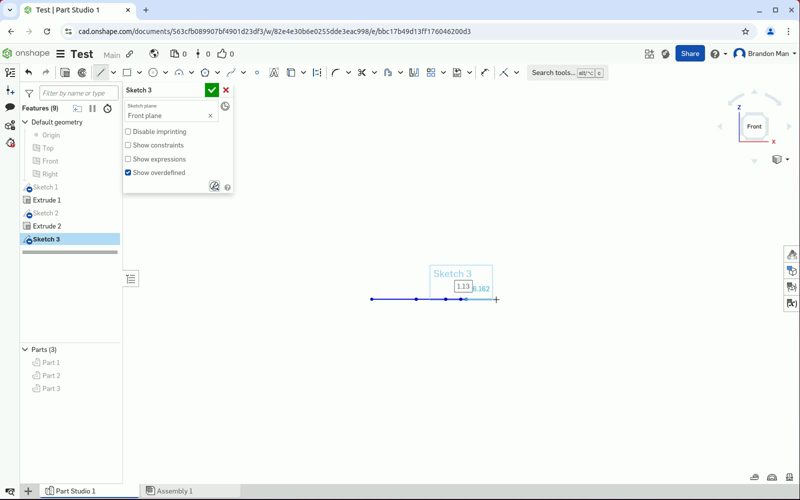
mouse_move(475, 299)
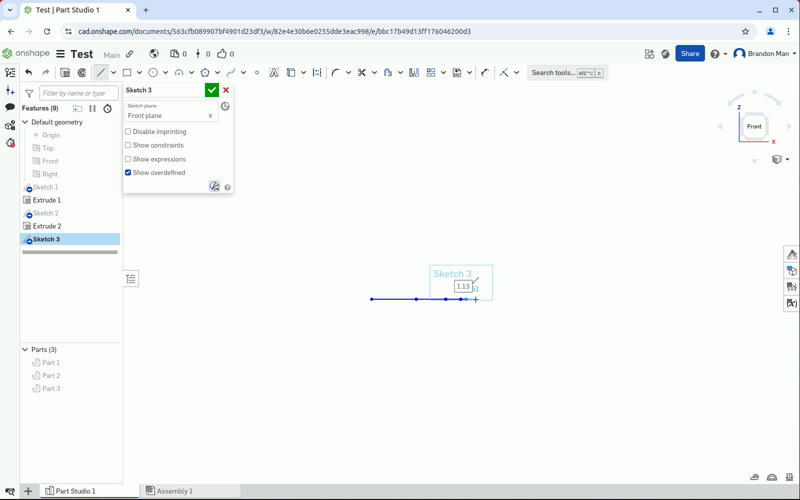
click(475, 299)
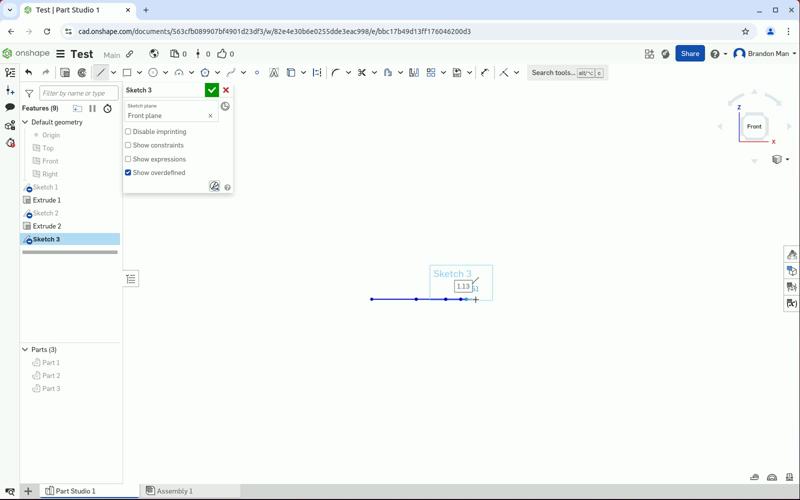
key_up(shift)
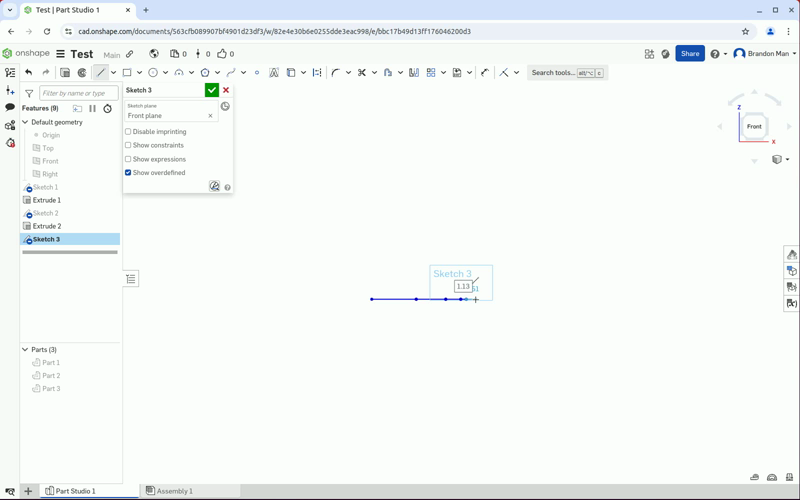
key_down(shift)
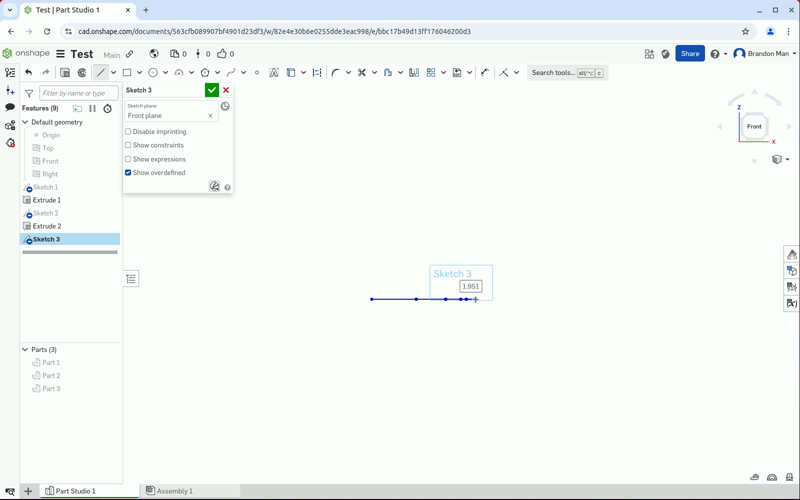
mouse_move(548, 299)
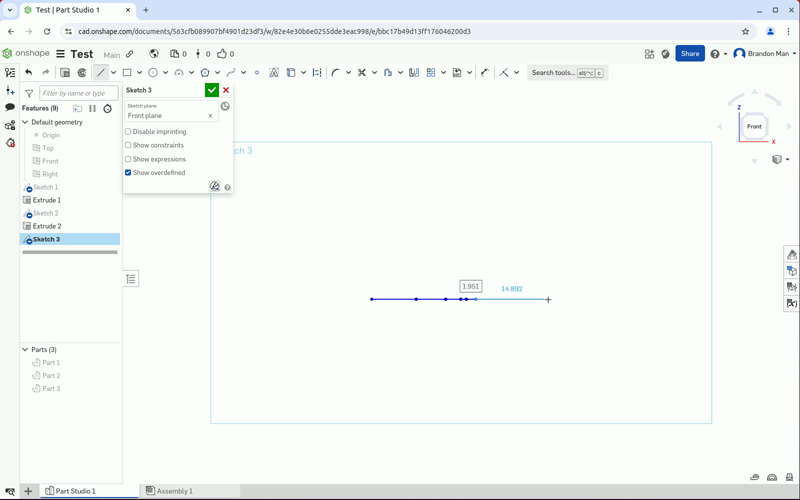
click(548, 299)
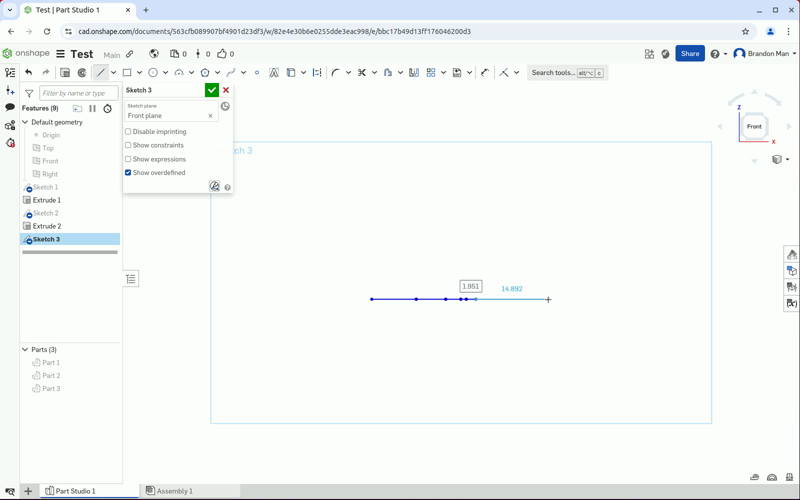
key_up(shift)
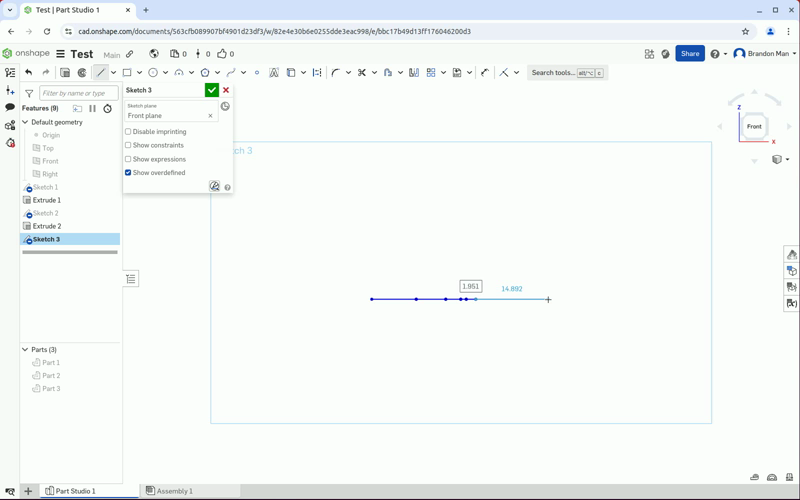
key_down(shift)
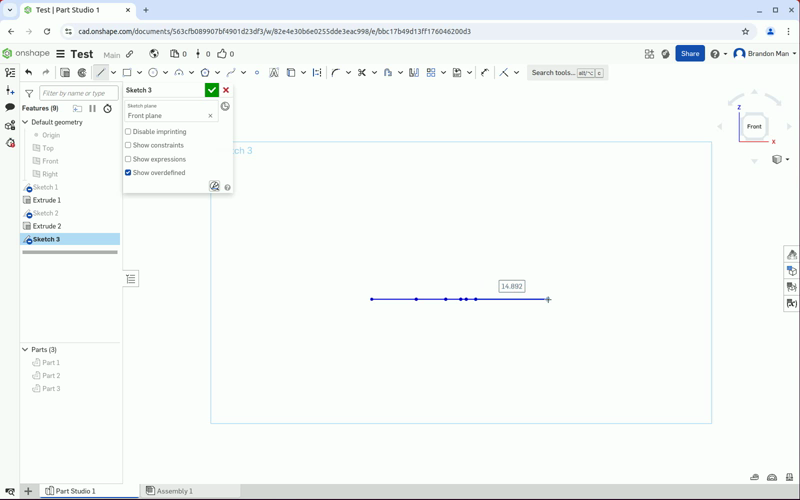
mouse_move(578, 299)
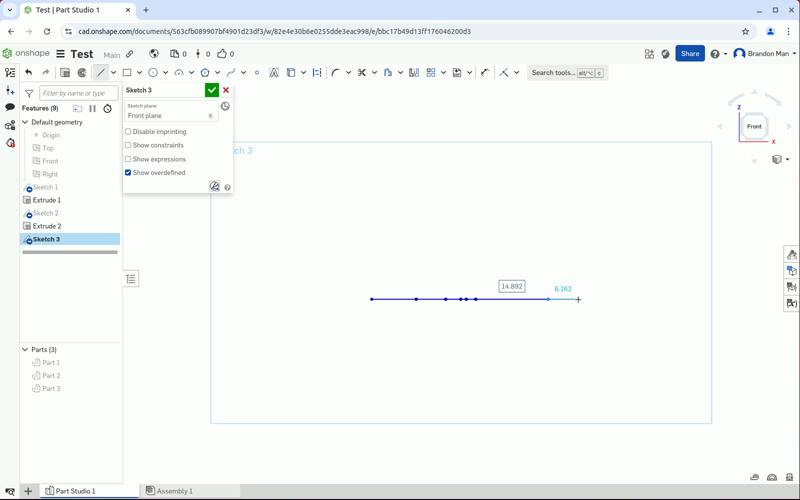
mouse_move(548, 267)
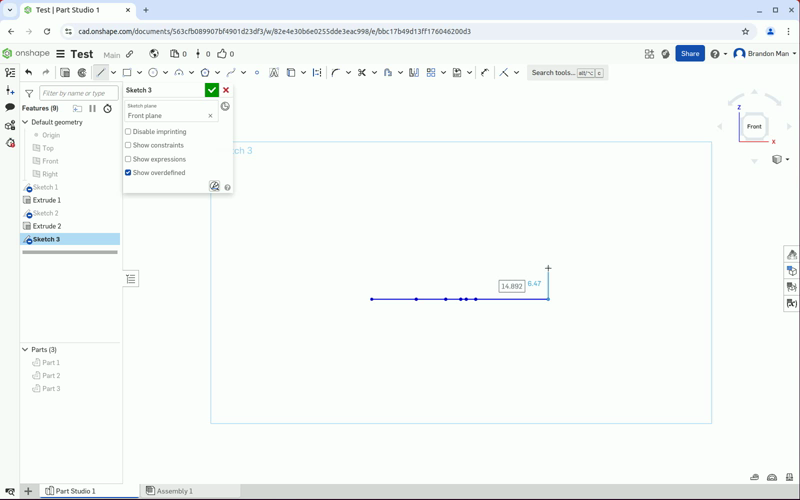
click(548, 267)
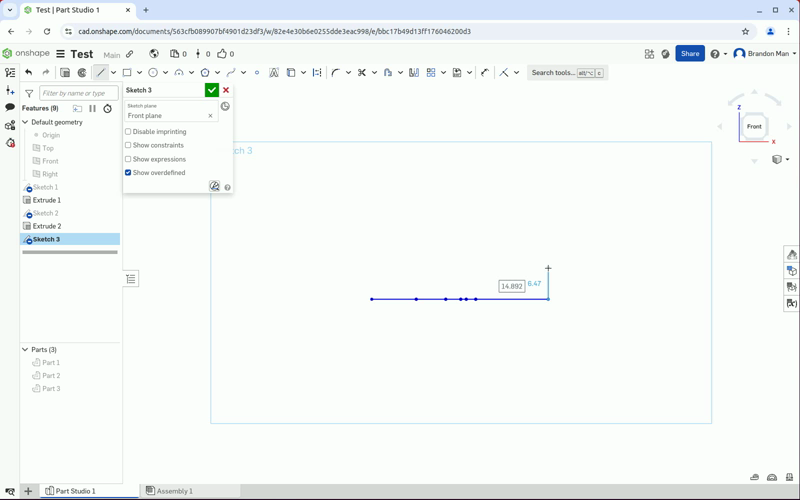
key_up(shift)
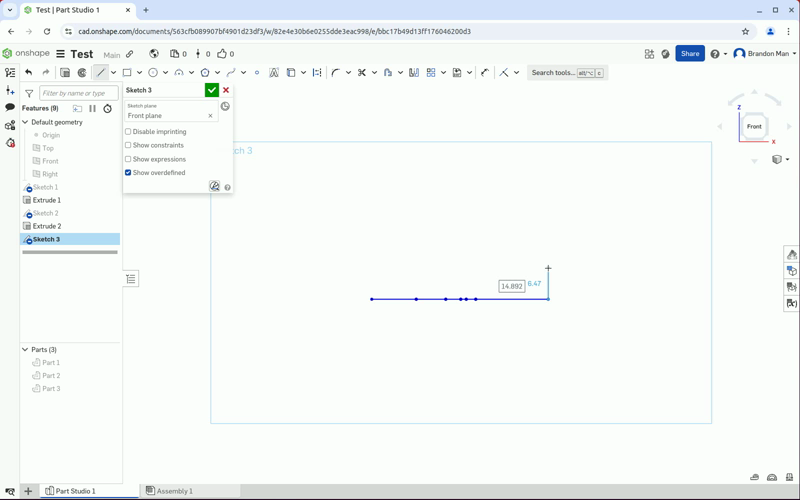
key_down(shift)
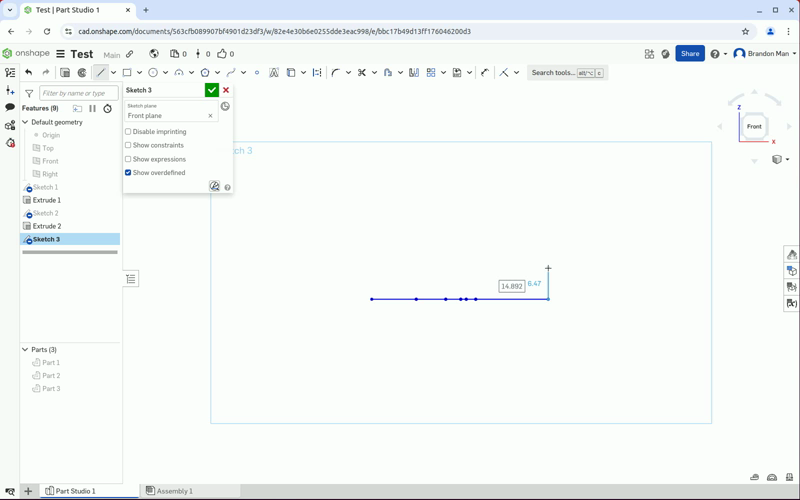
mouse_move(371, 267)
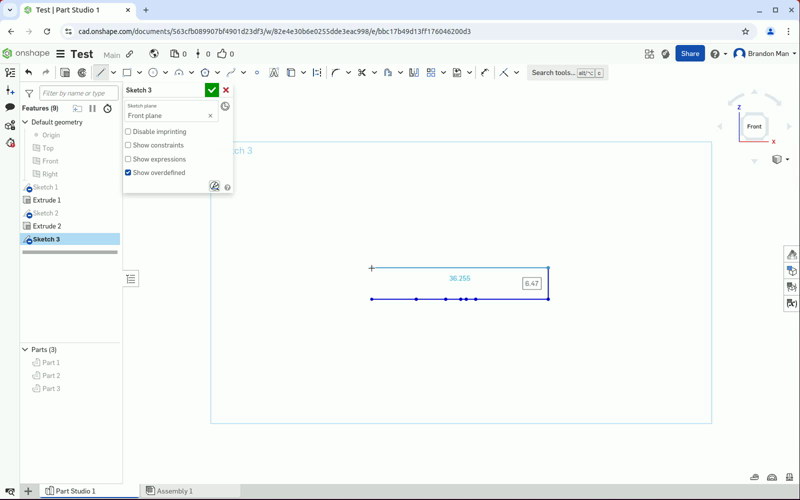
click(371, 267)
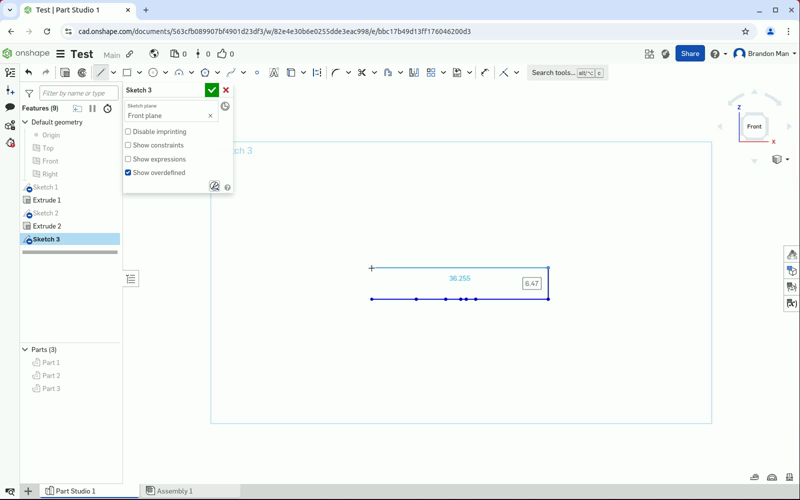
key_up(shift)
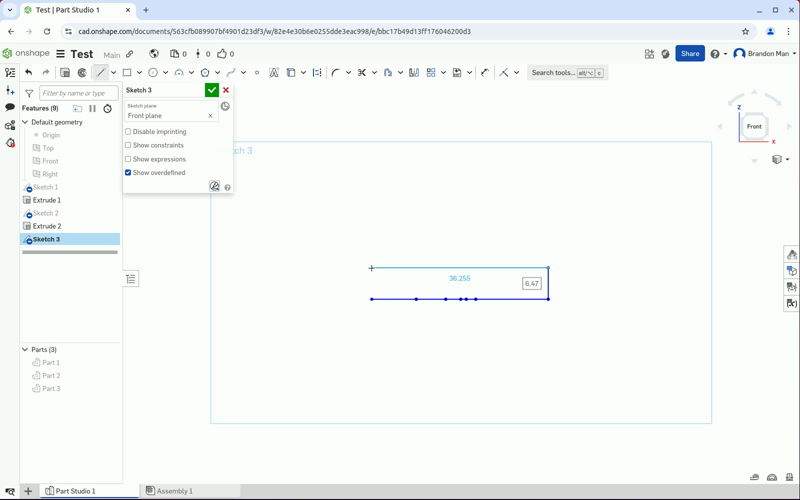
mouse_move(401, 267)
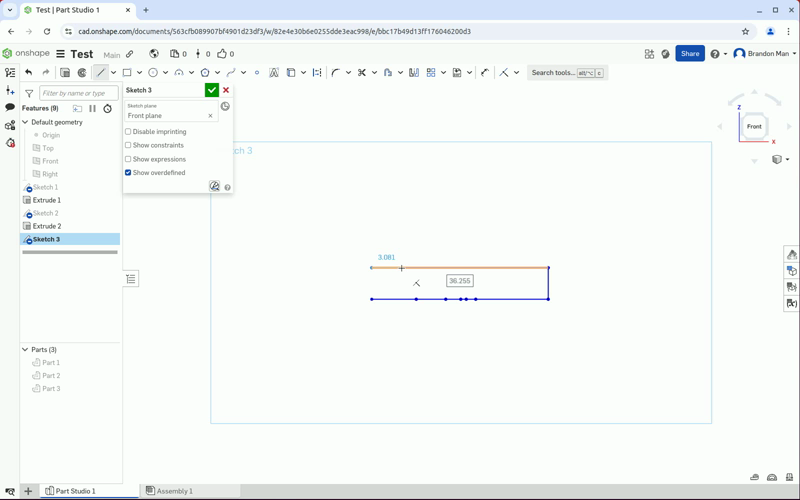
key_down(shift)
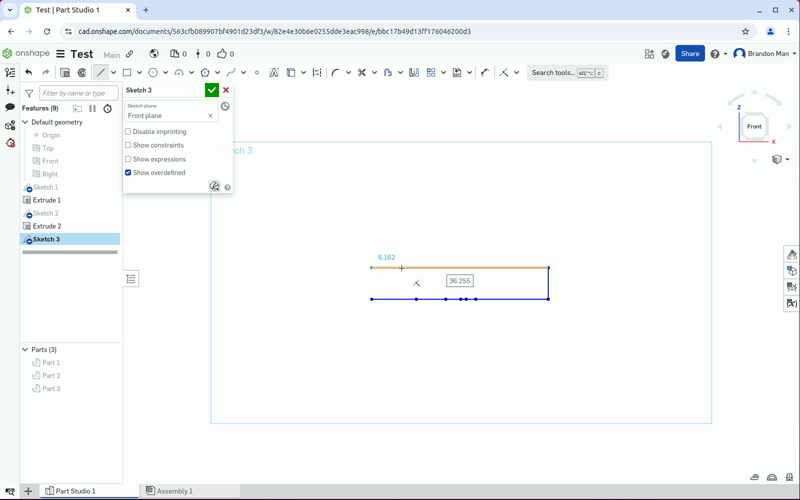
mouse_move(371, 299)
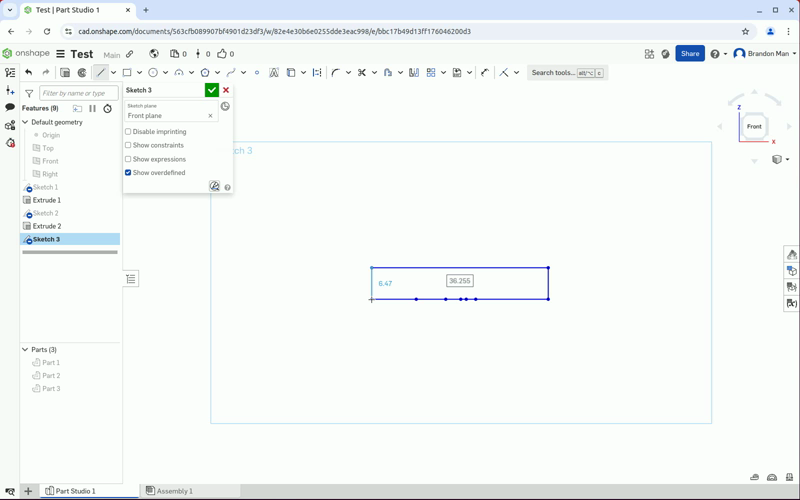
key_up(shift)
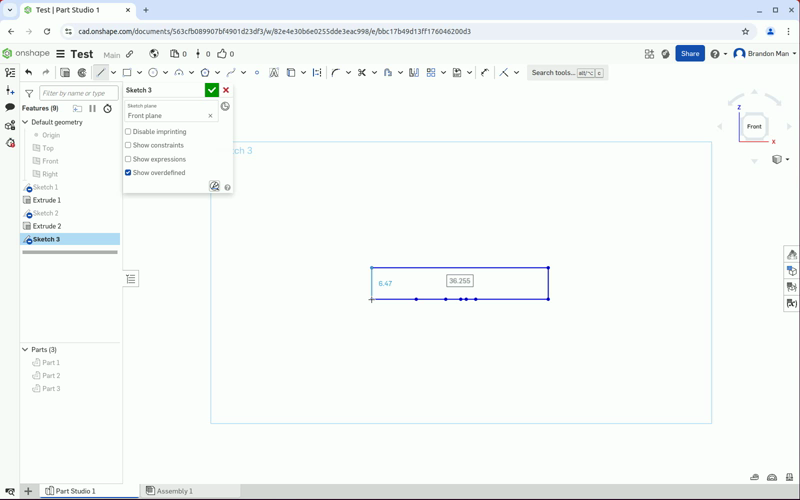
click(371, 299)
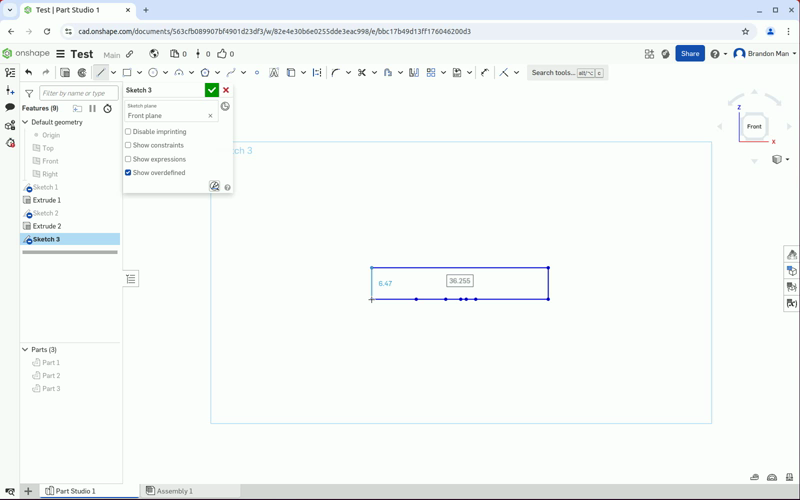
key(esc)
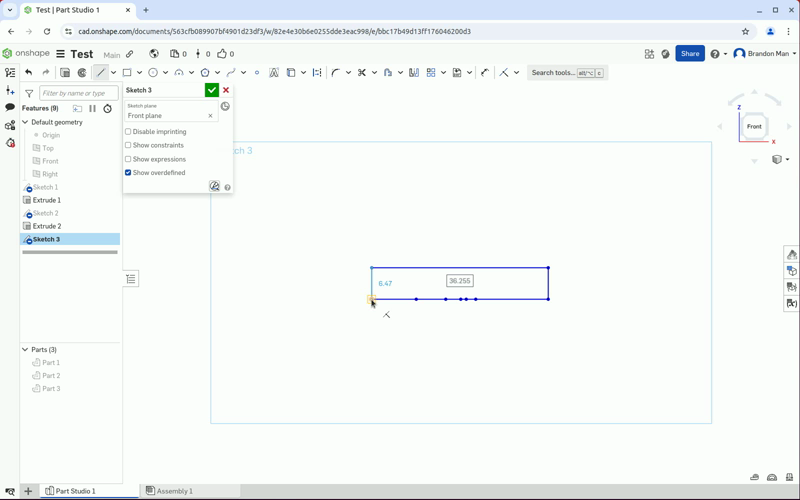
mouse_move(458, 295)
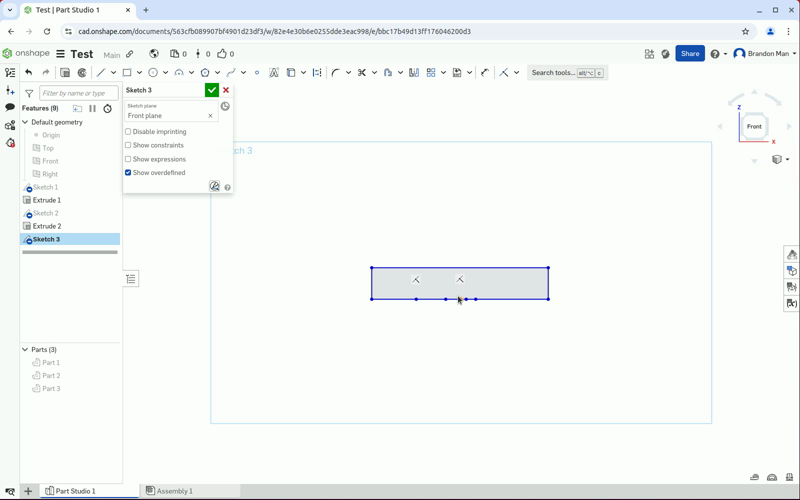
click(458, 295)
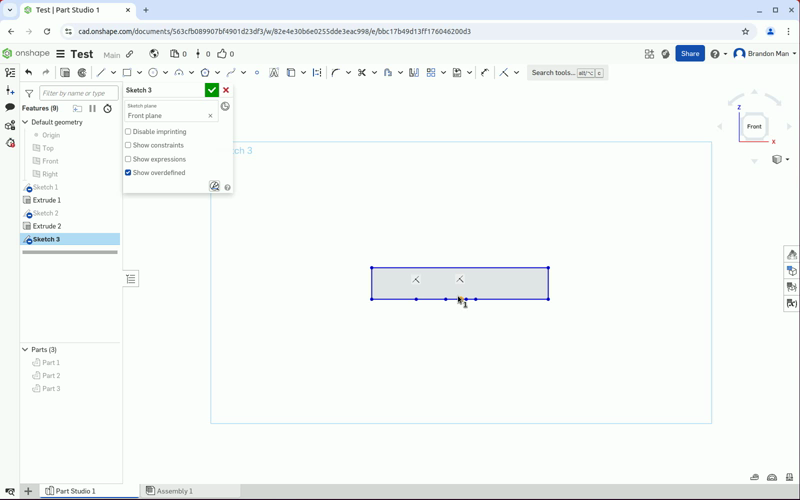
mouse_move(73, 352)
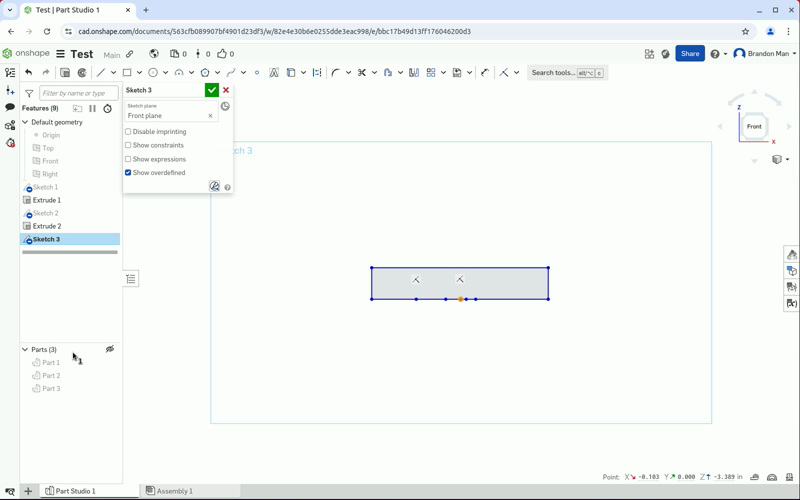
key(shift+y)
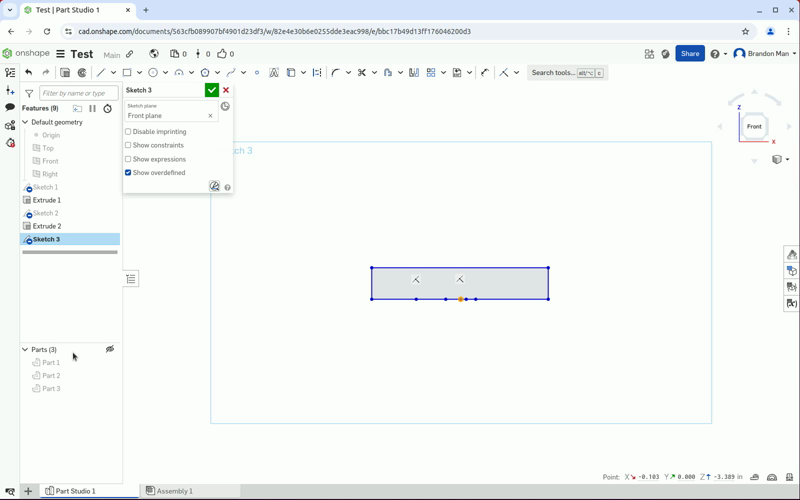
key(shift+e)
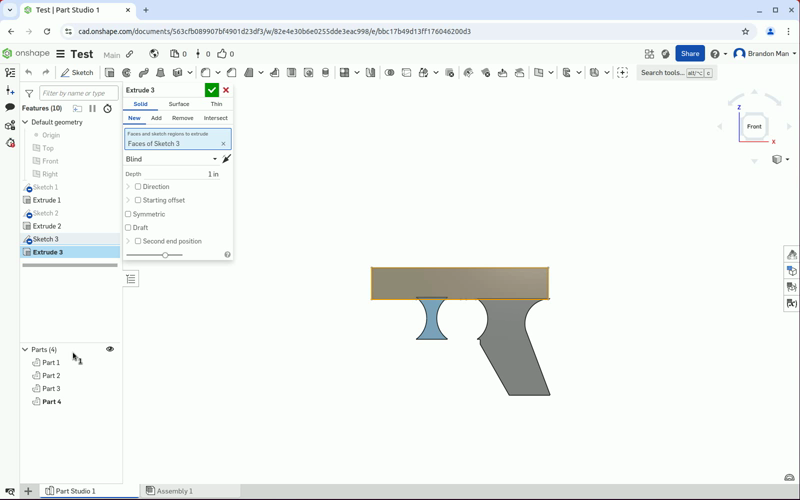
mouse_move(143, 106)
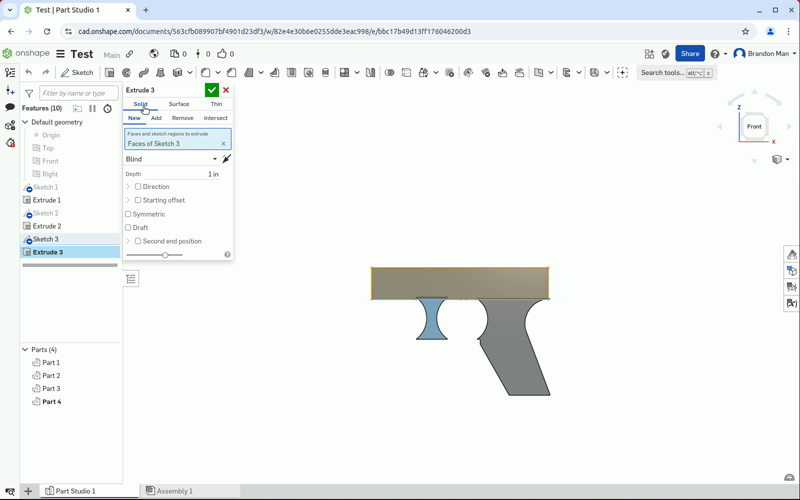
click(143, 106)
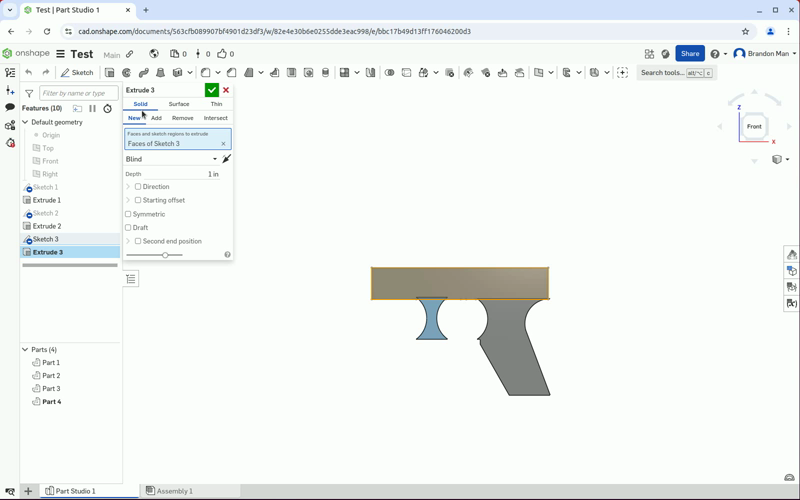
mouse_move(137, 120)
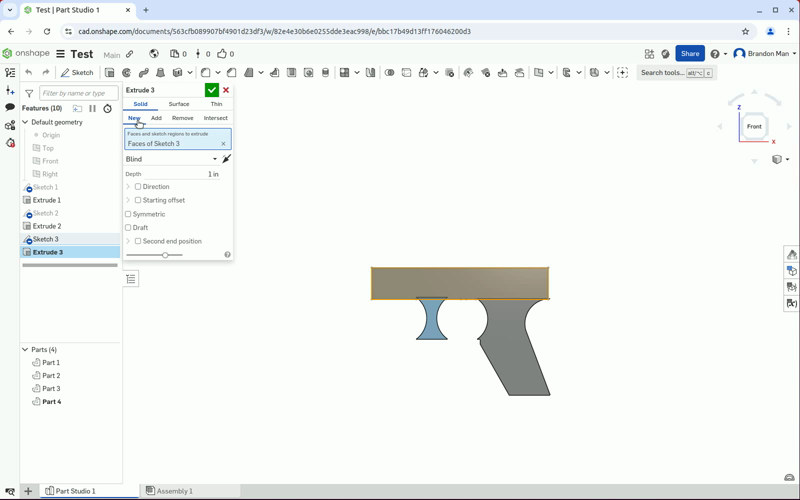
click(137, 120)
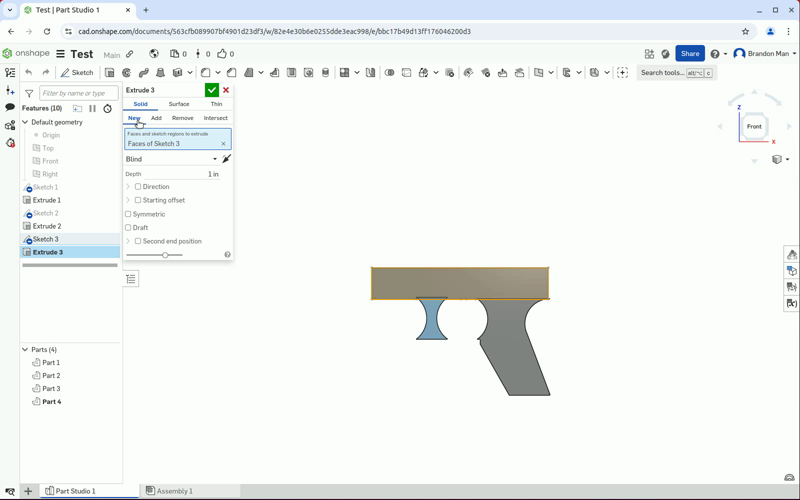
key(tab, 4)
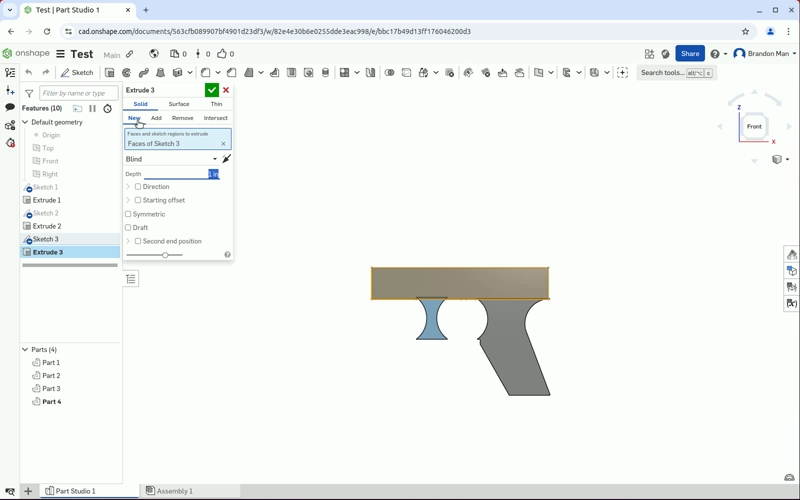
text(6.258)
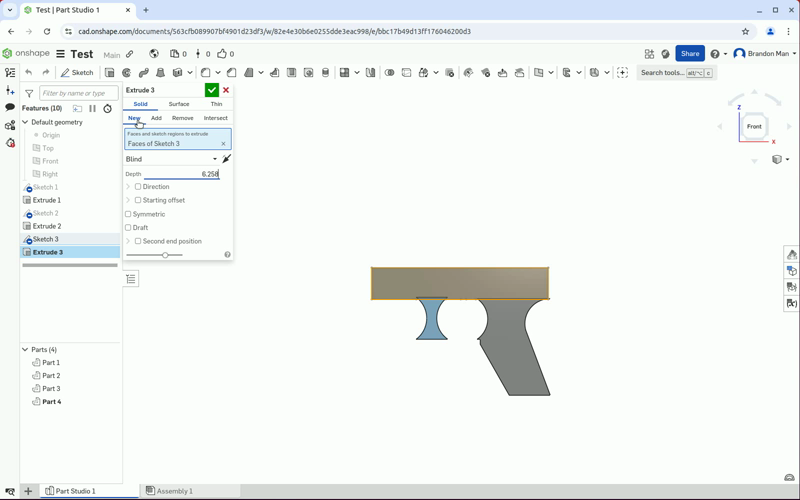
key(enter)
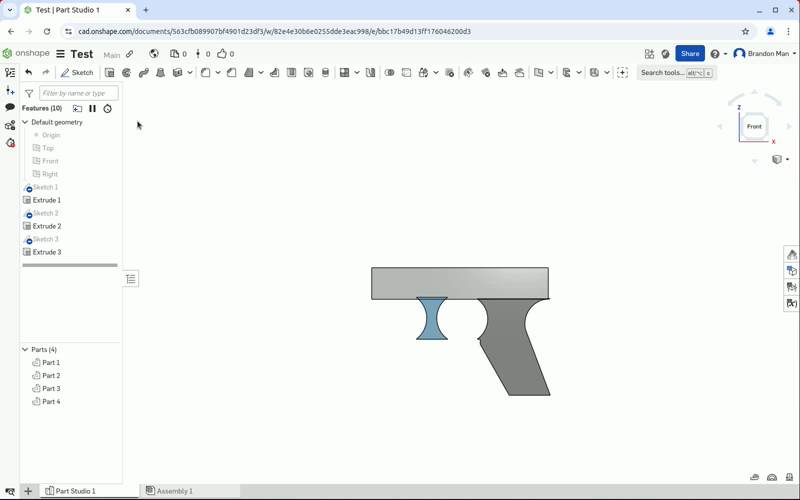
key(shift+h)
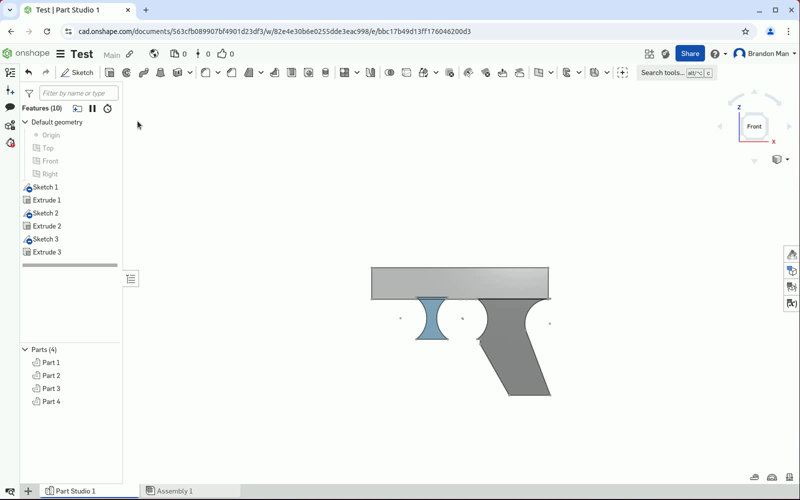
key(shift+h)
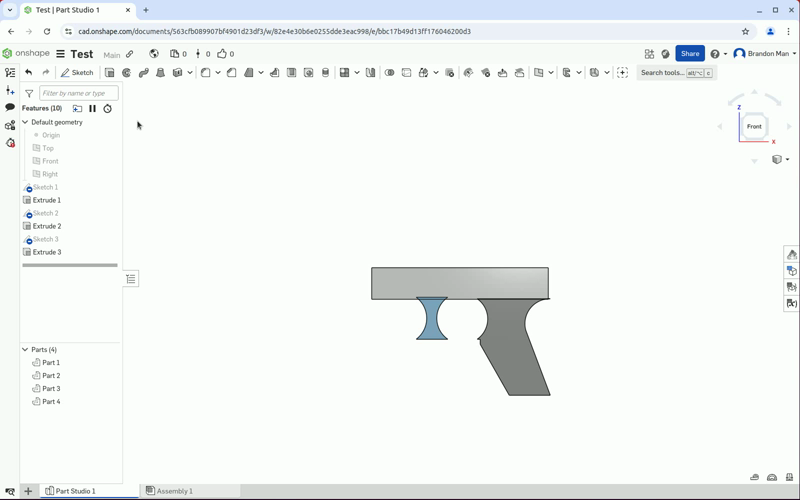
mouse_move(73, 189)
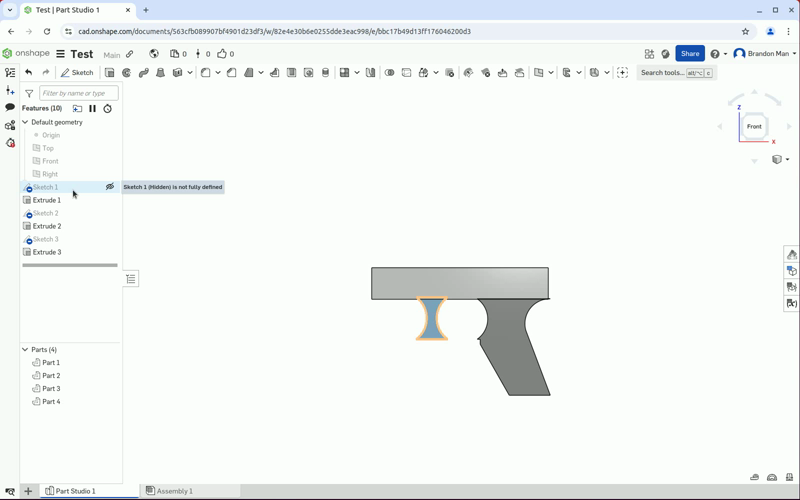
click(73, 189)
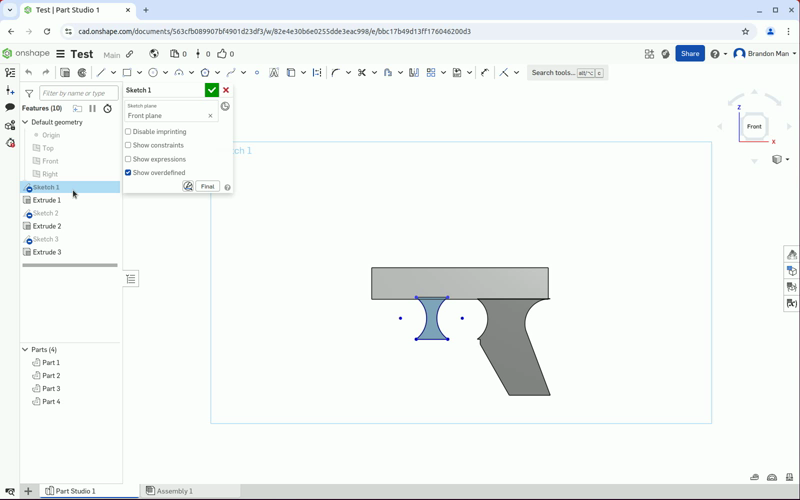
mouse_move(229, 92)
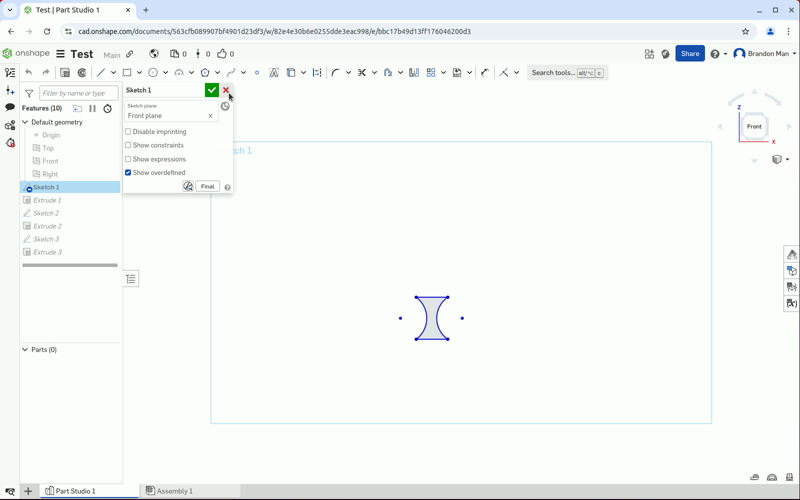
click(229, 92)
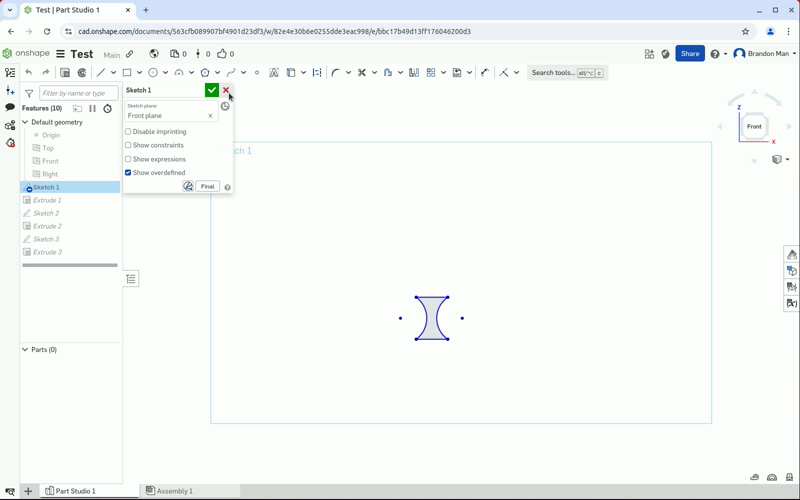
key(shift+s)
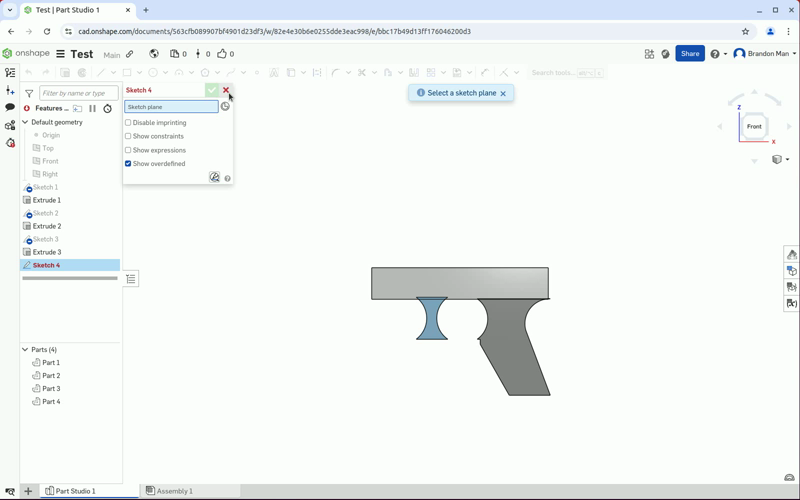
mouse_move(73, 163)
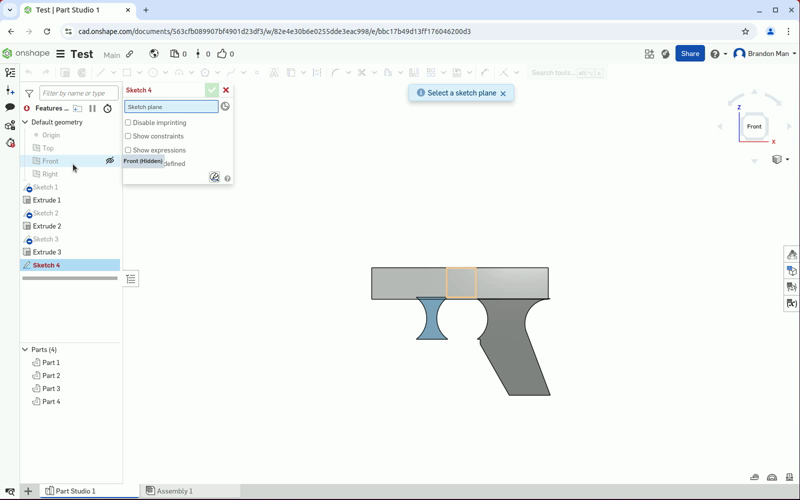
click(73, 163)
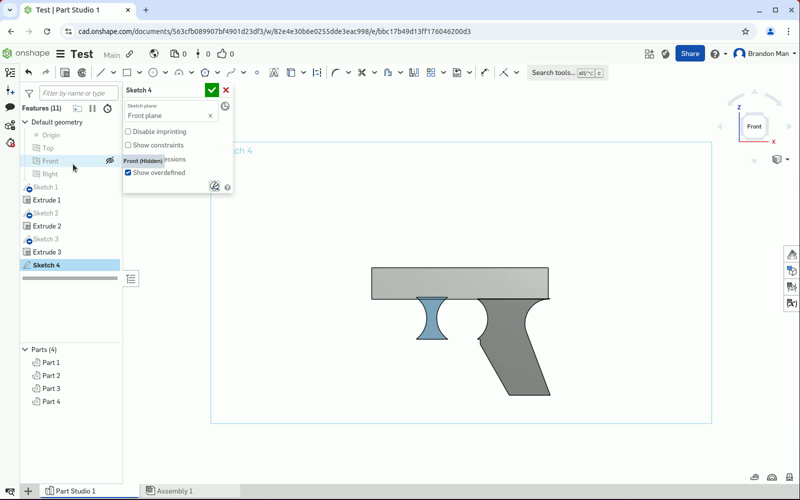
mouse_move(73, 352)
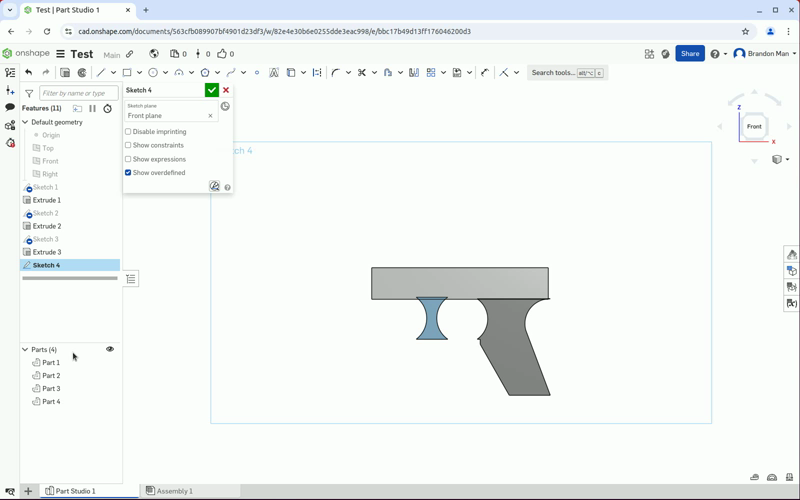
key(y)
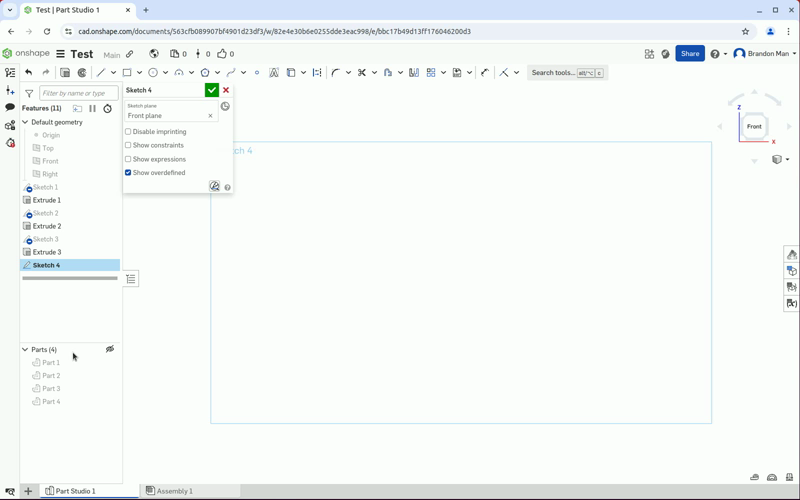
key(l)
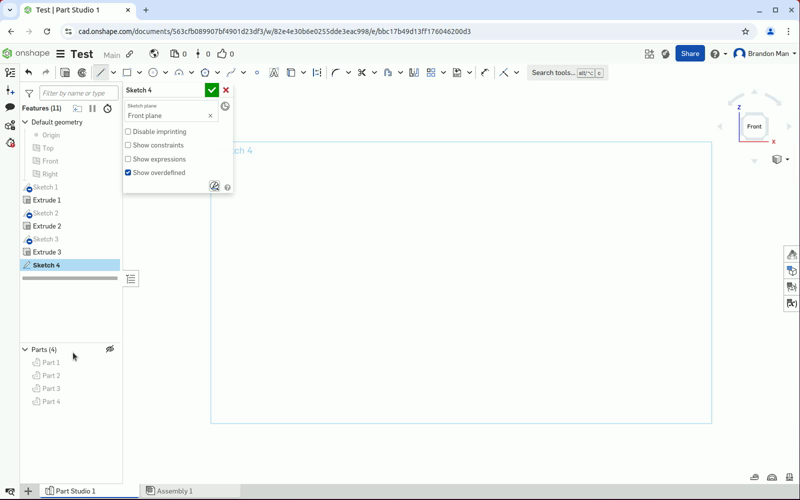
key_down(shift)
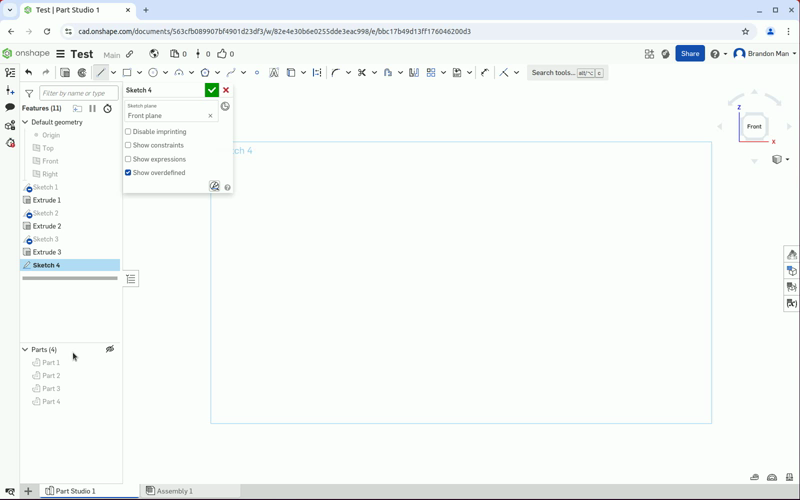
mouse_move(454, 328)
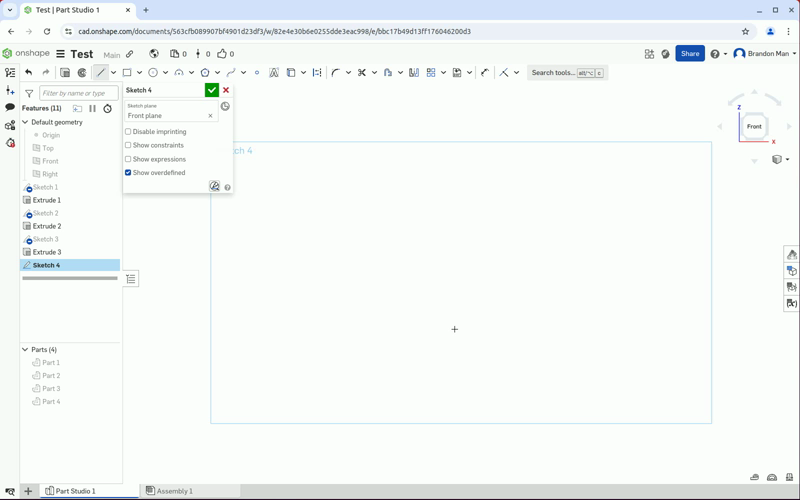
click(454, 328)
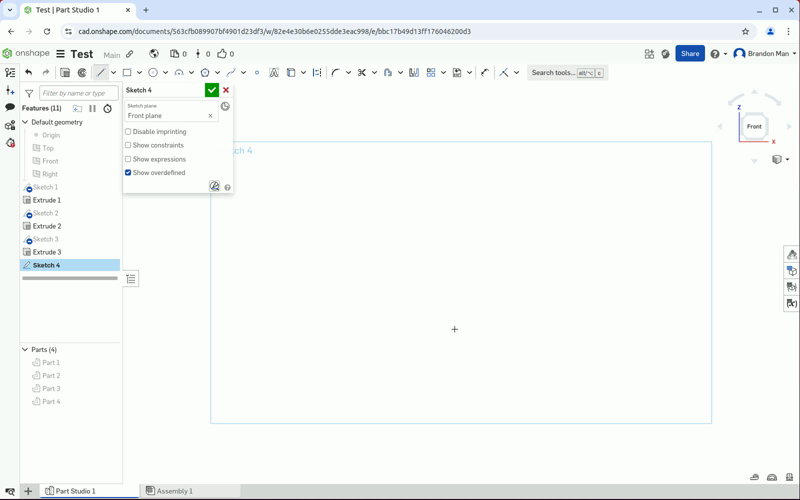
key_up(shift)
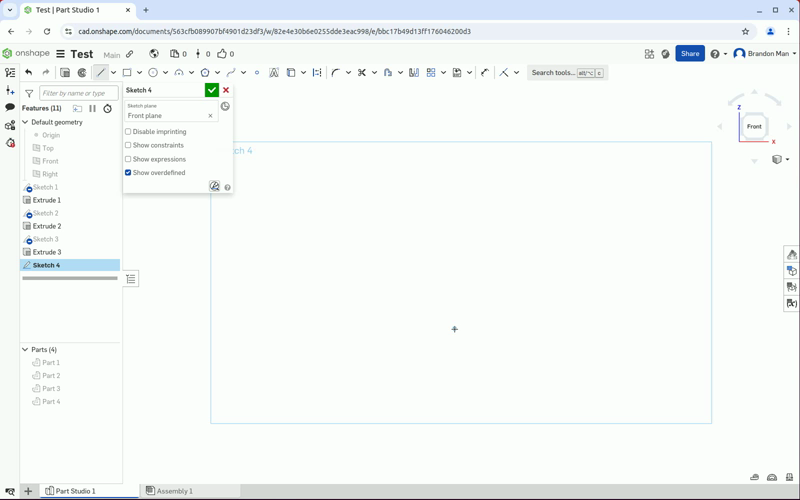
key_down(shift)
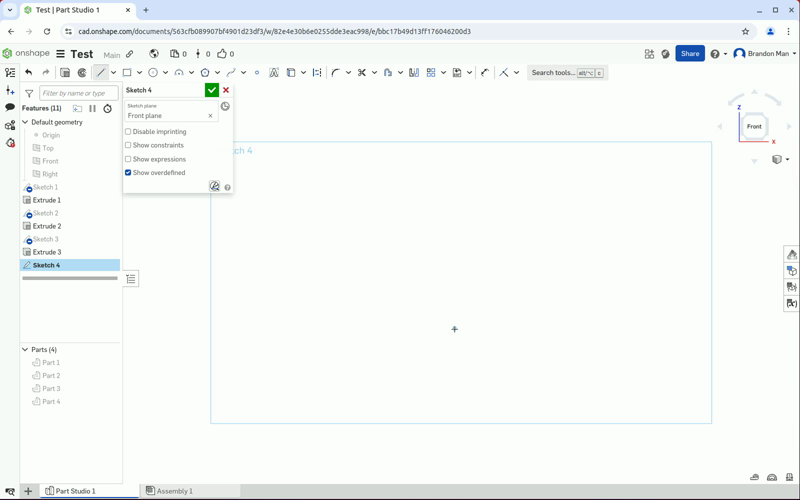
mouse_move(484, 328)
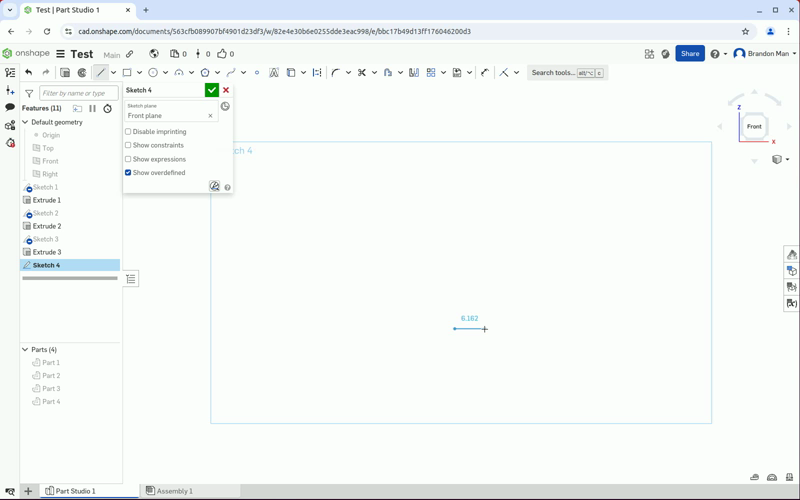
mouse_move(461, 328)
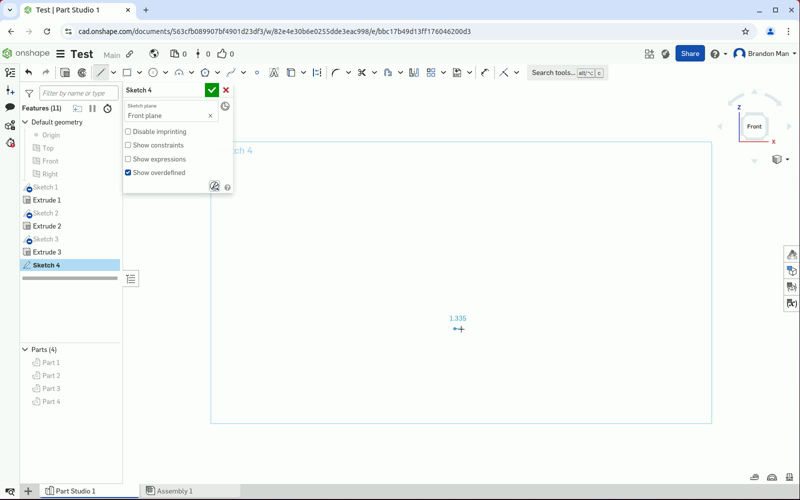
scroll(6)
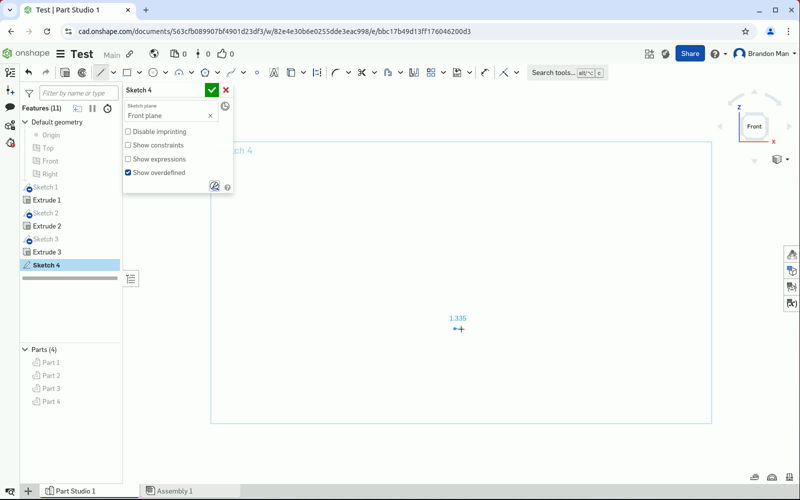
scroll(6)
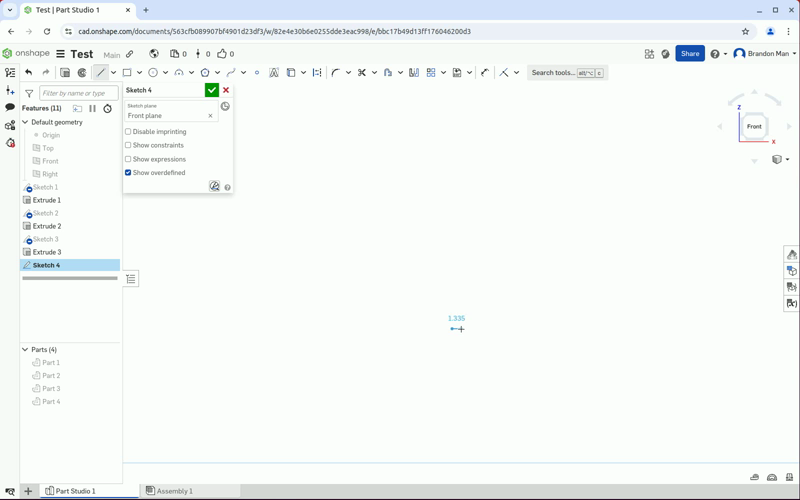
scroll(6)
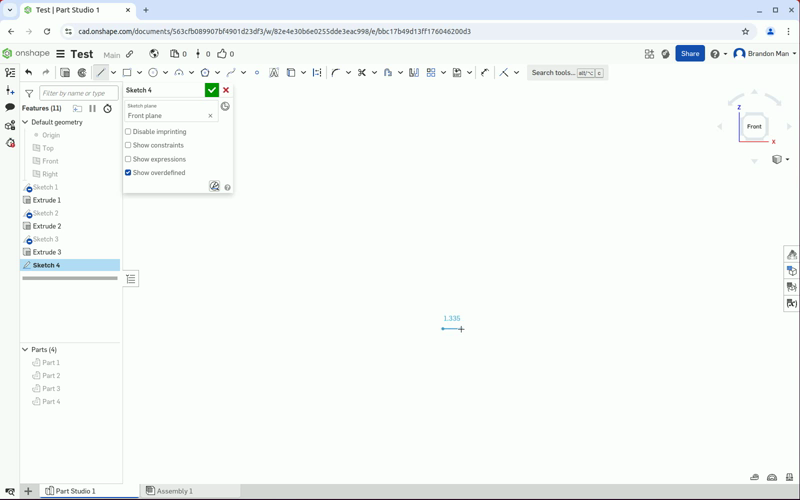
scroll(6)
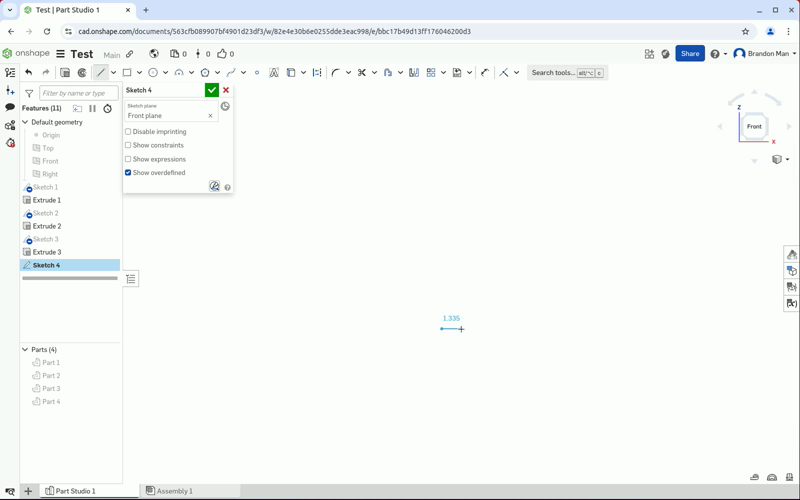
scroll(6)
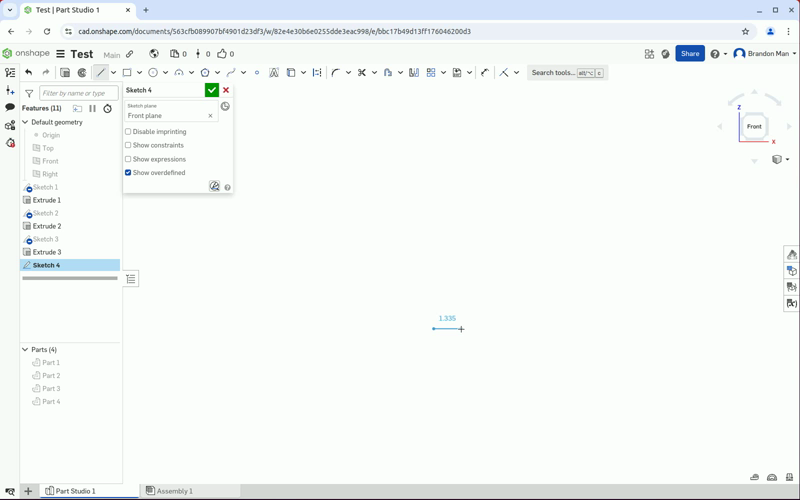
scroll(6)
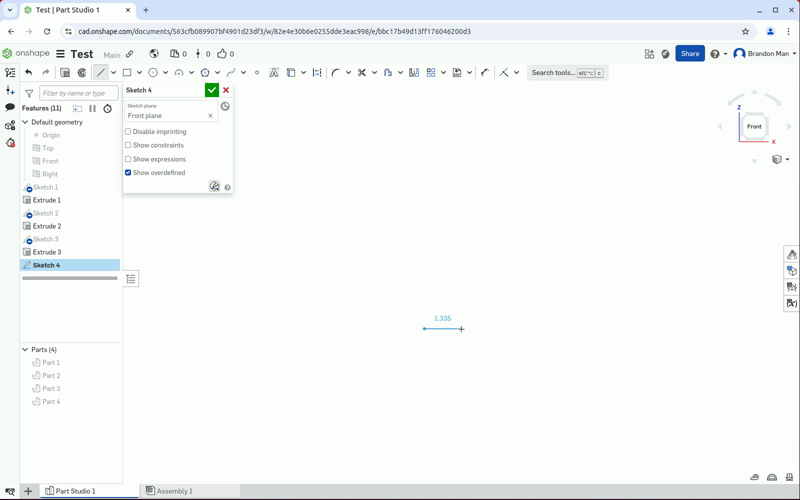
scroll(6)
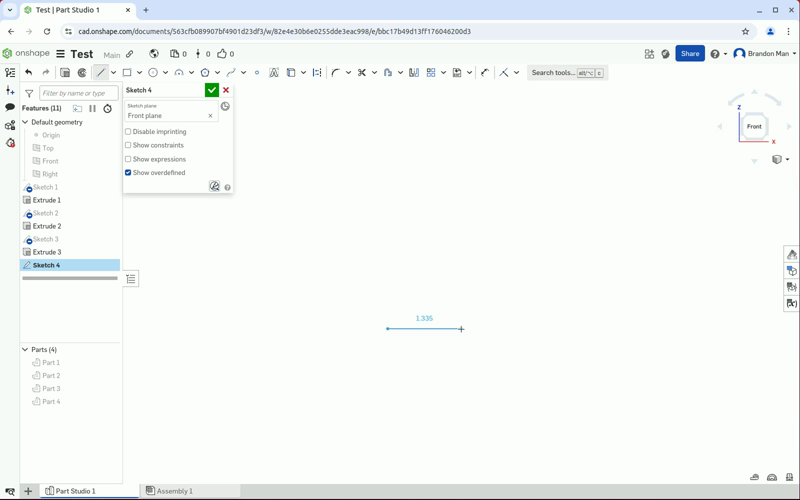
click(461, 328)
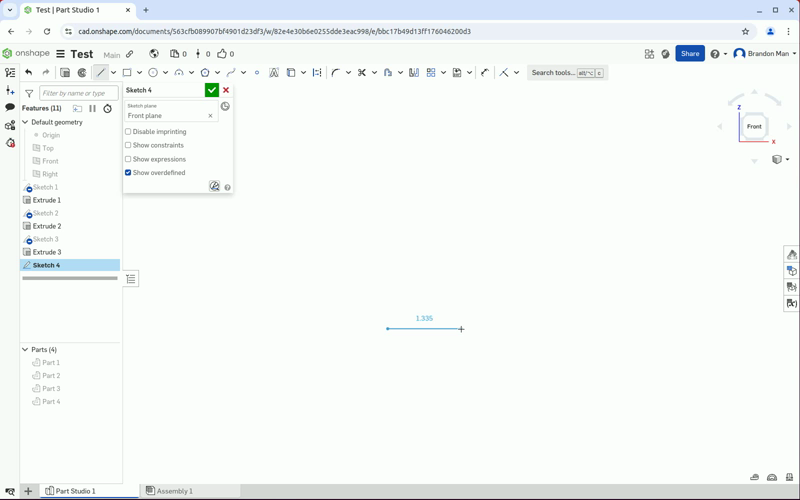
scroll(-6)
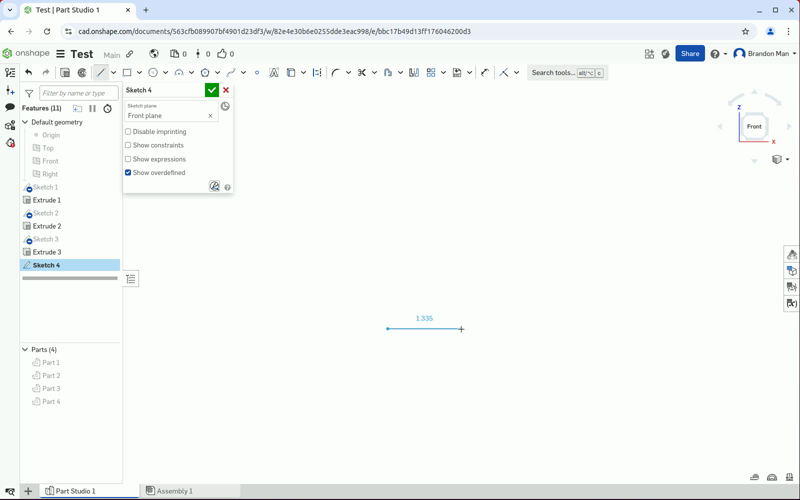
scroll(-6)
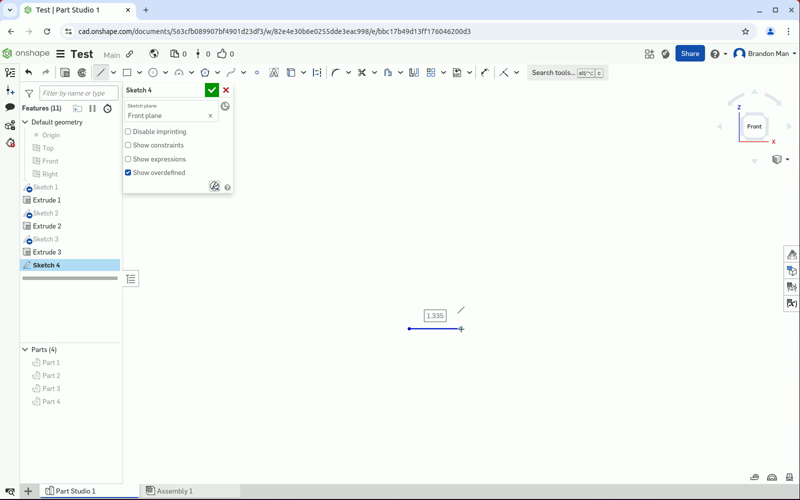
scroll(-6)
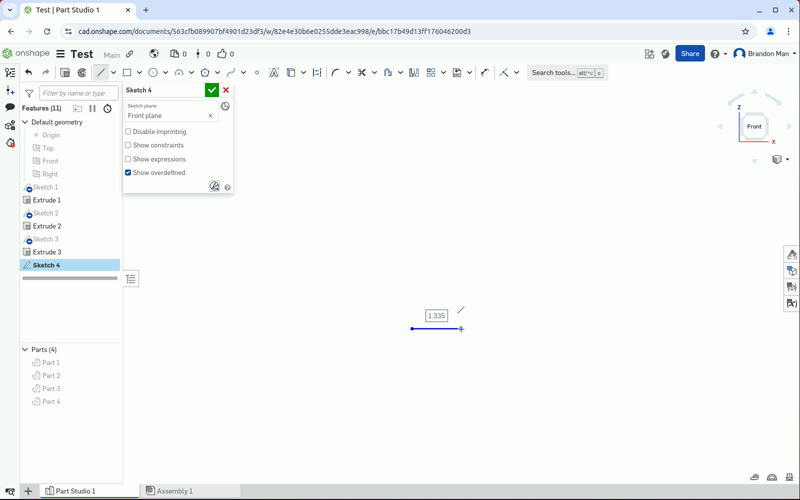
scroll(-6)
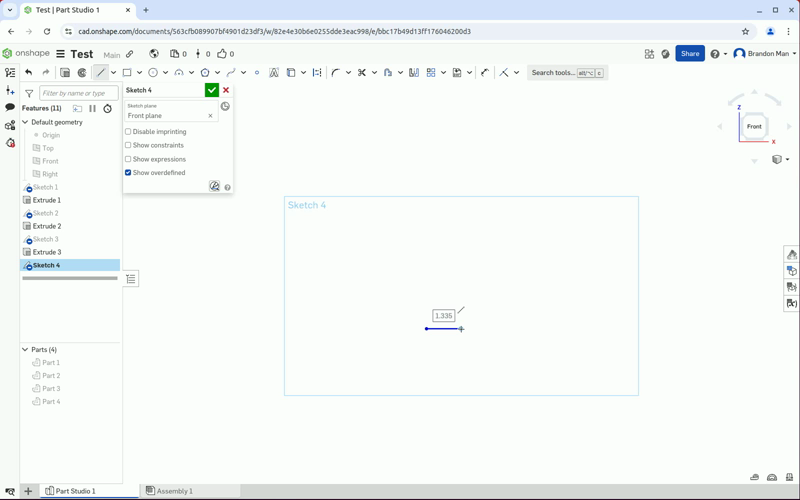
scroll(-6)
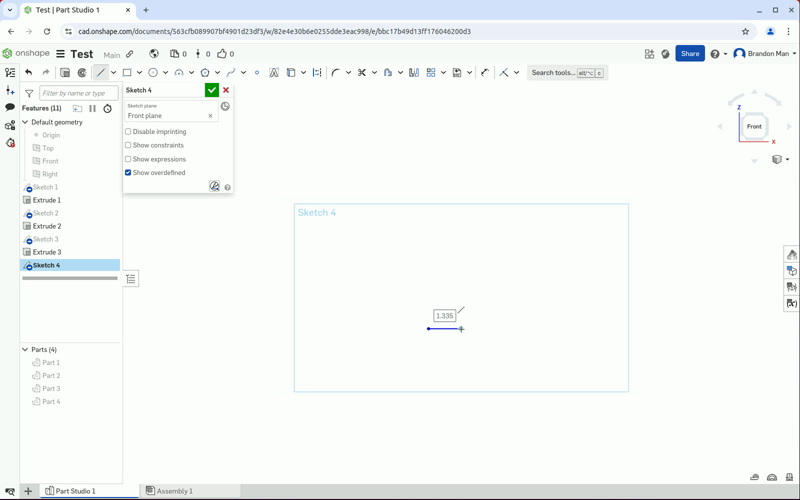
scroll(-6)
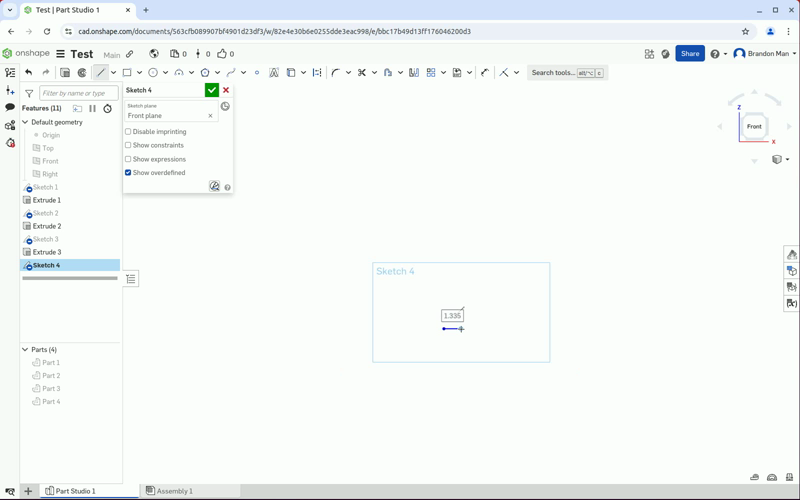
scroll(-6)
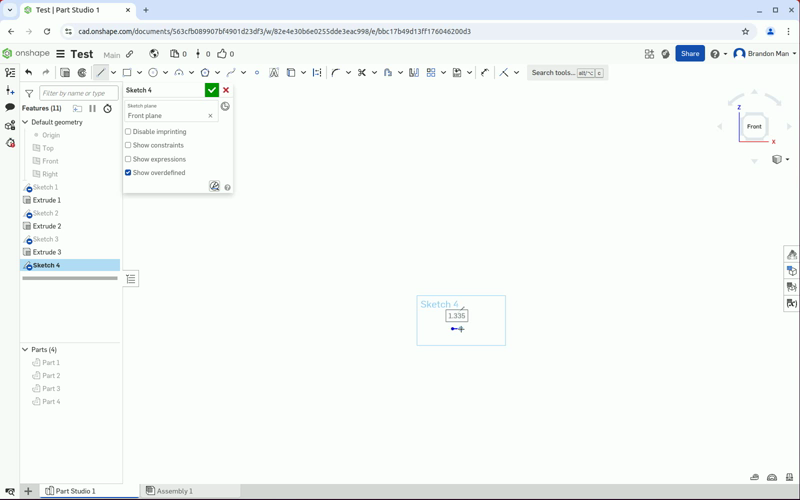
key_up(shift)
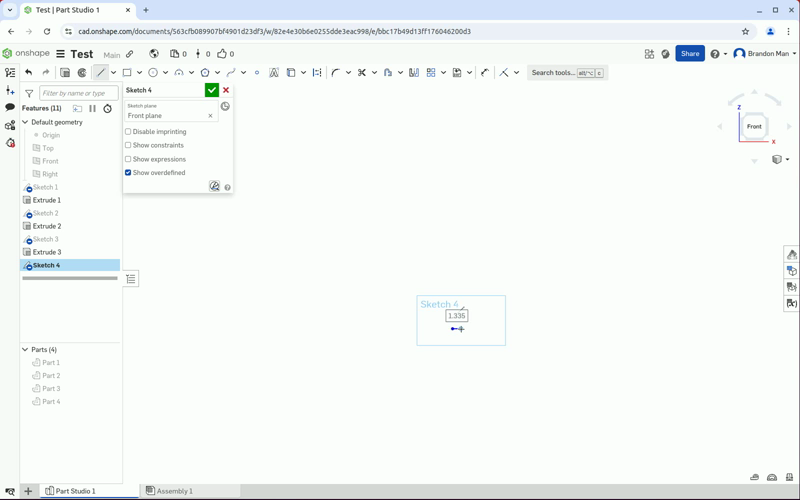
key_down(shift)
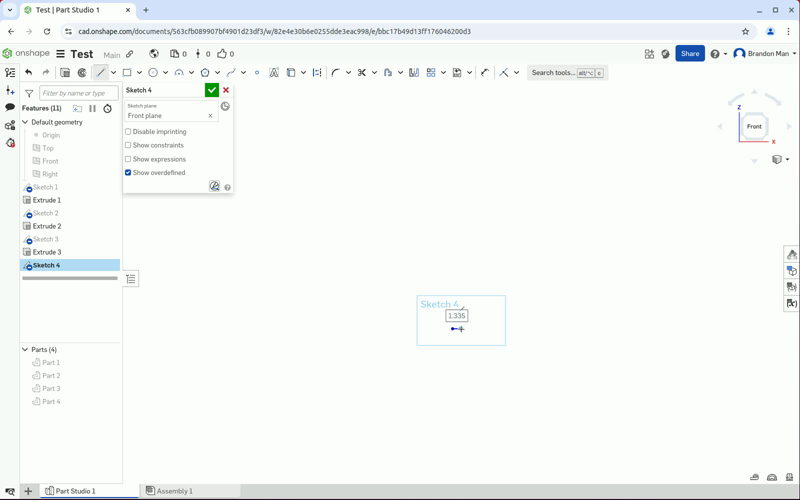
mouse_move(491, 328)
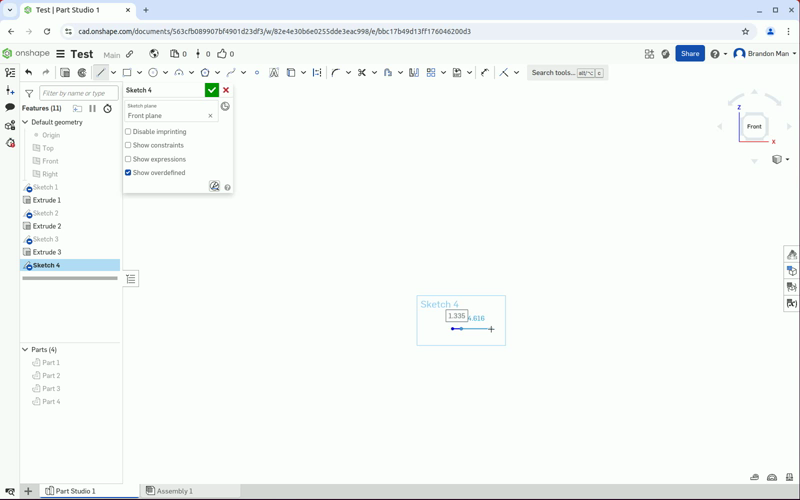
mouse_move(477, 298)
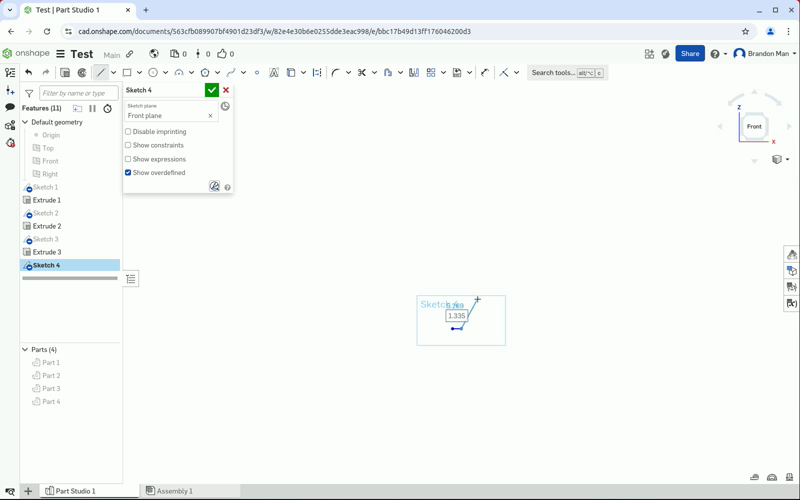
click(477, 298)
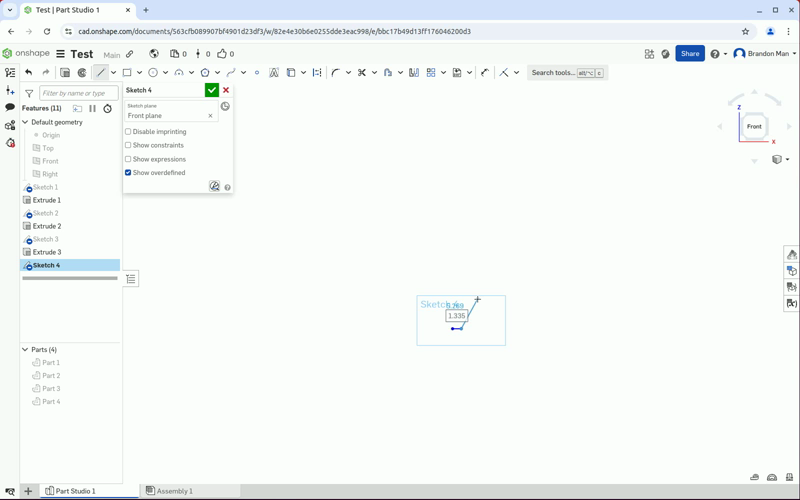
key_up(shift)
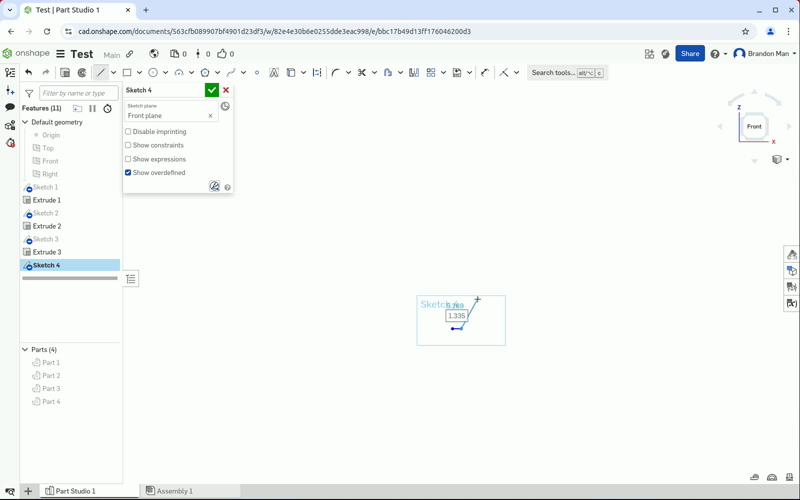
key_down(shift)
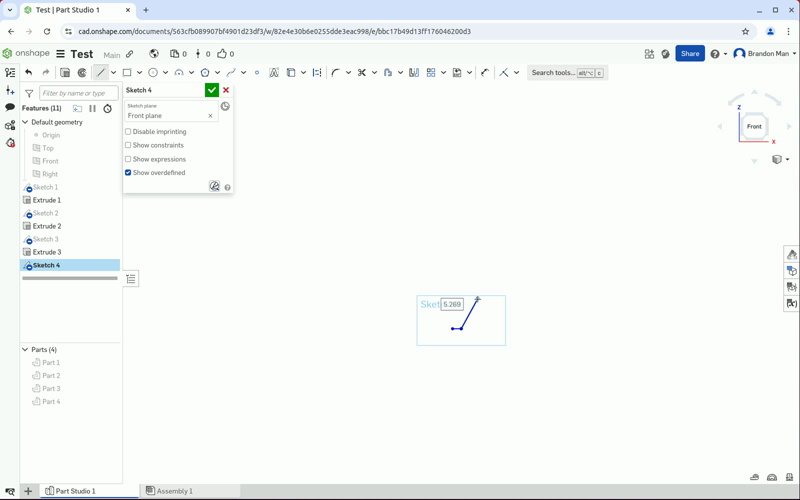
mouse_move(507, 298)
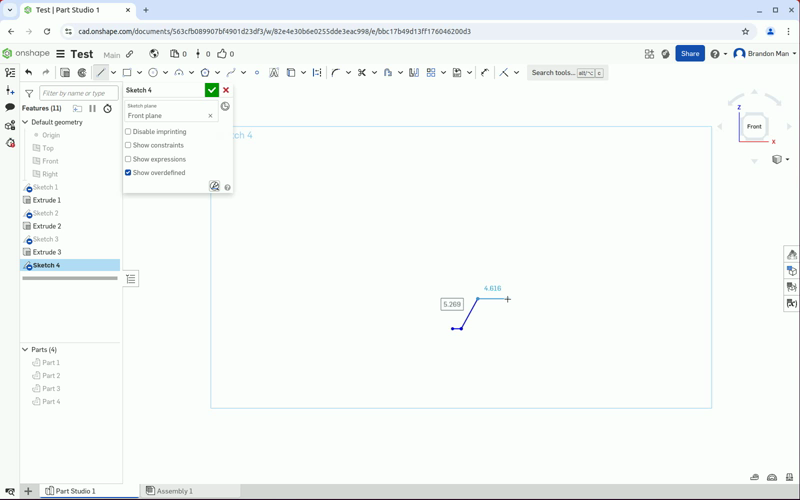
mouse_move(467, 298)
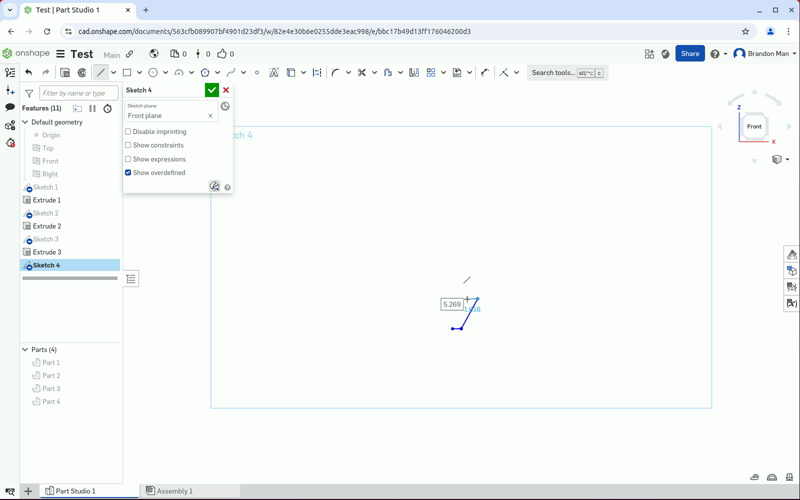
click(467, 298)
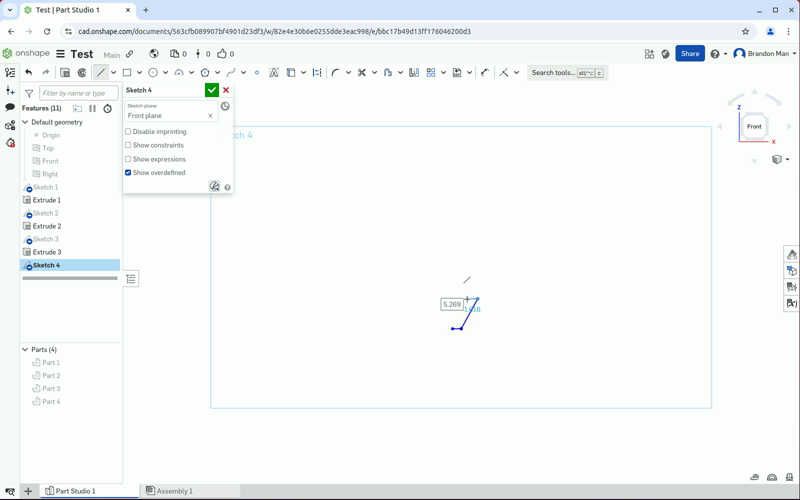
key_up(shift)
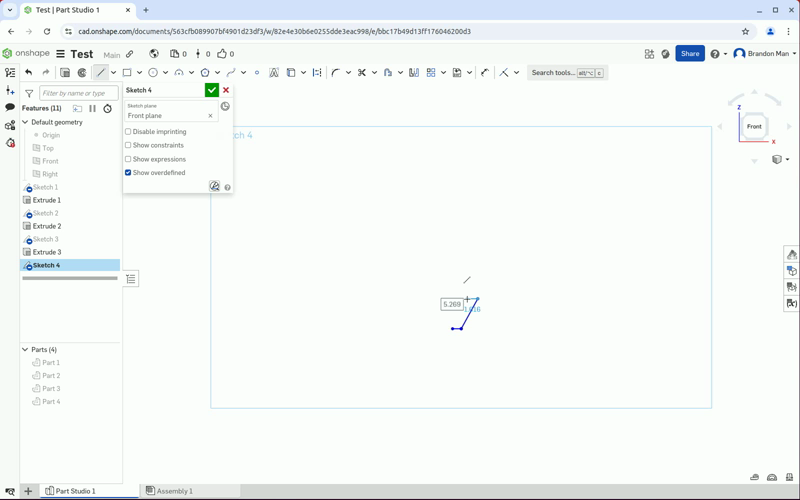
mouse_move(497, 298)
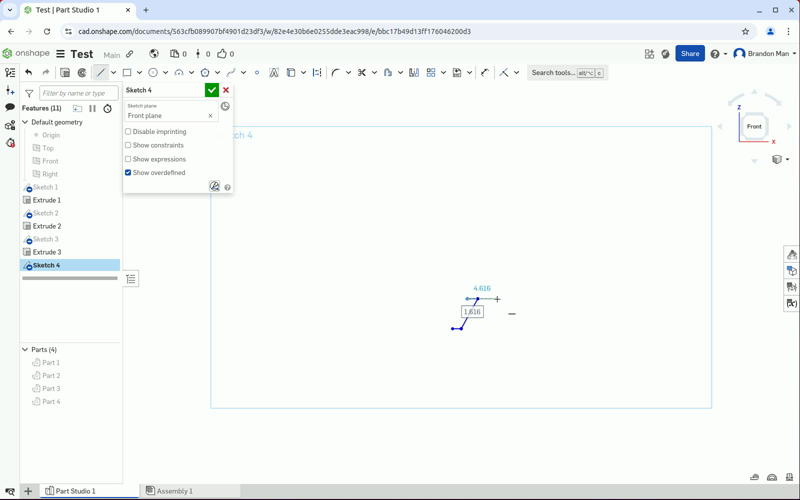
key_down(shift)
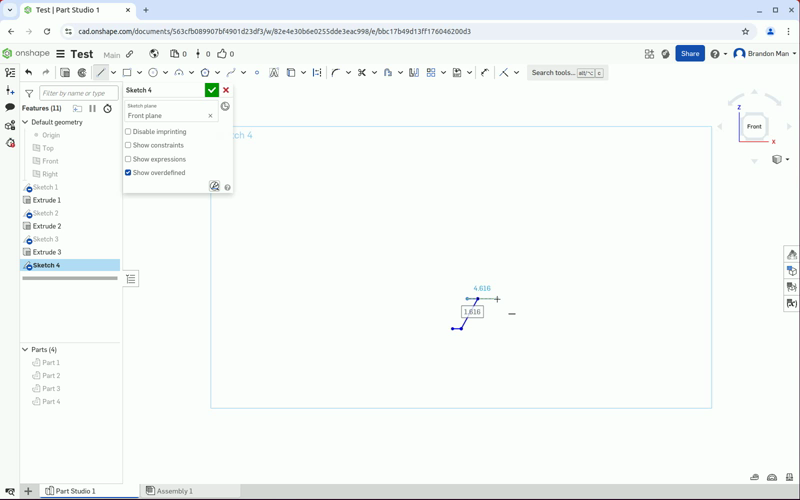
mouse_move(454, 328)
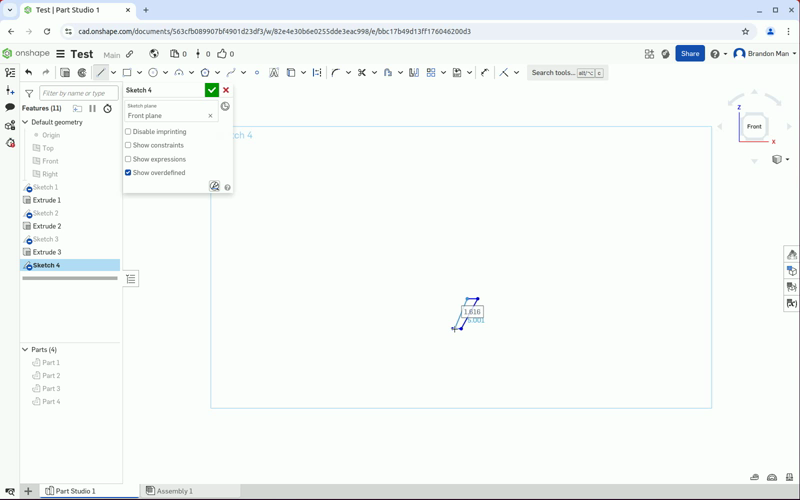
key_up(shift)
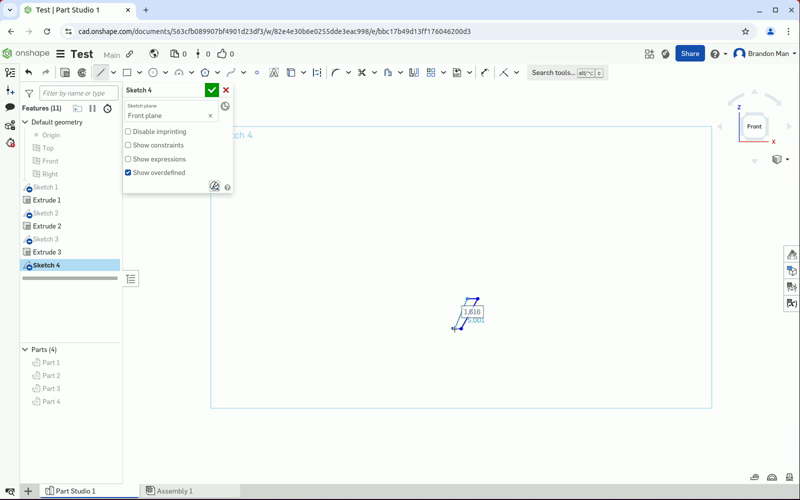
click(454, 328)
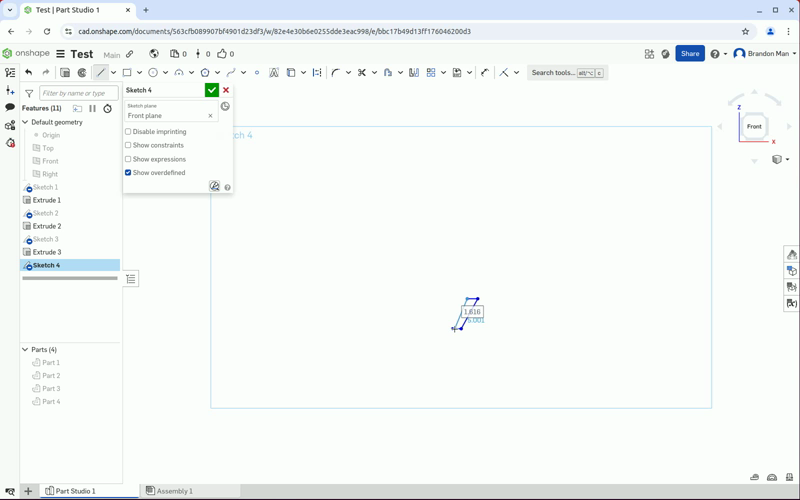
key(esc)
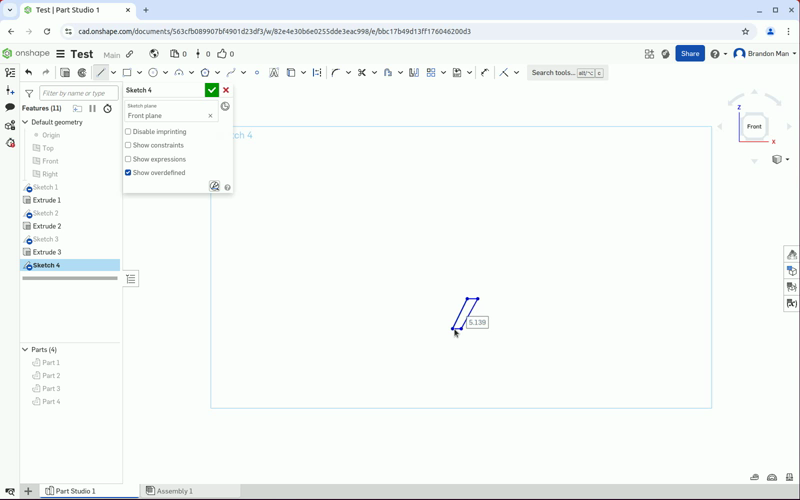
mouse_move(466, 318)
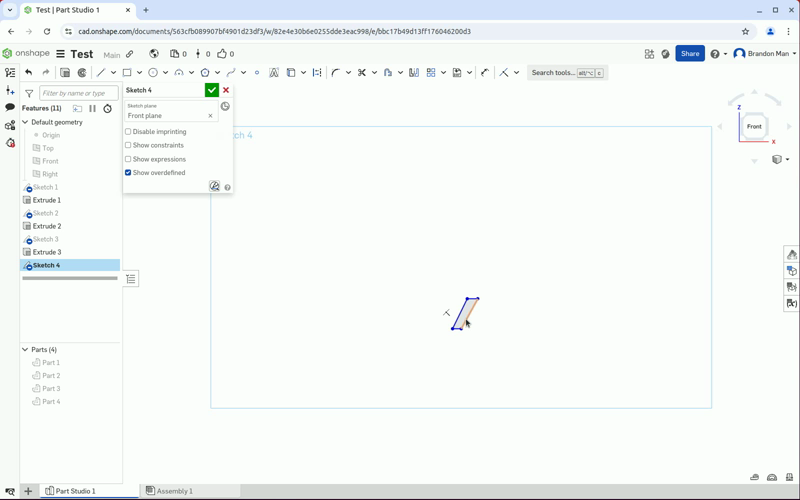
scroll(6)
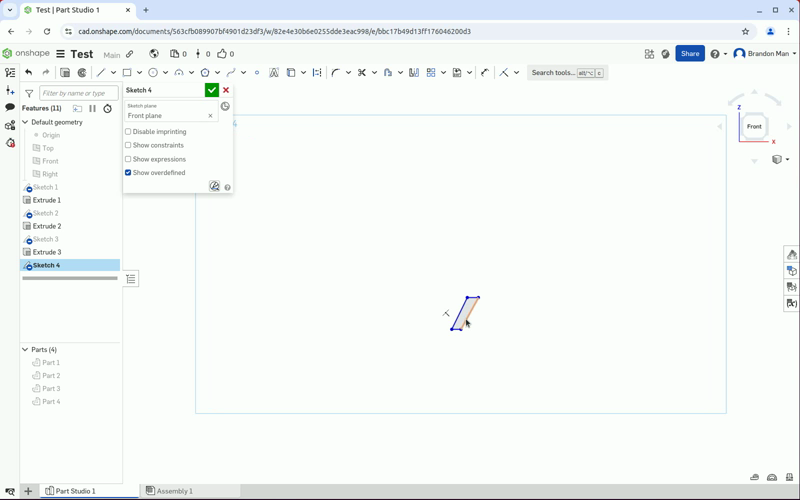
scroll(6)
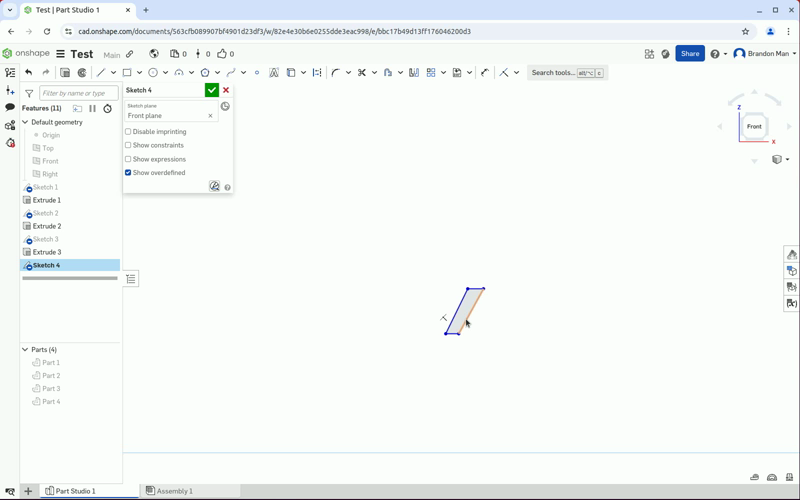
scroll(6)
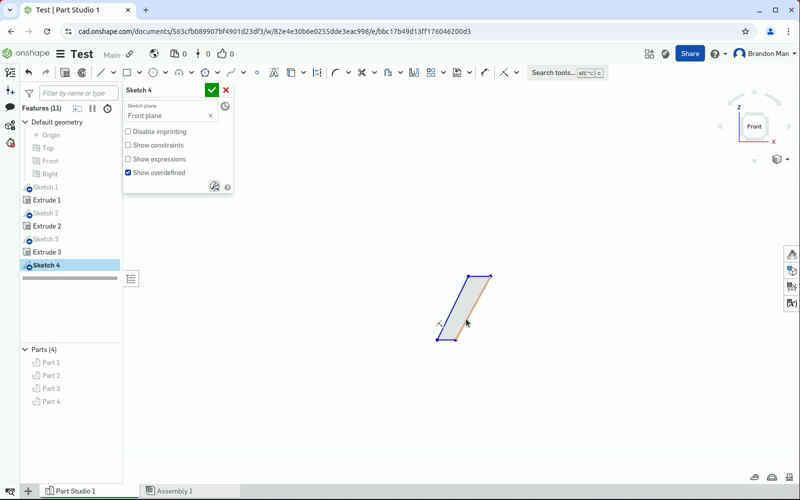
scroll(6)
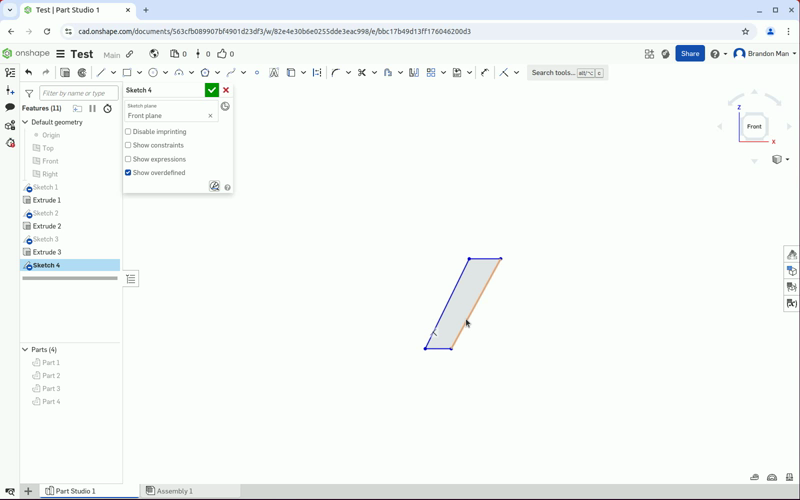
scroll(6)
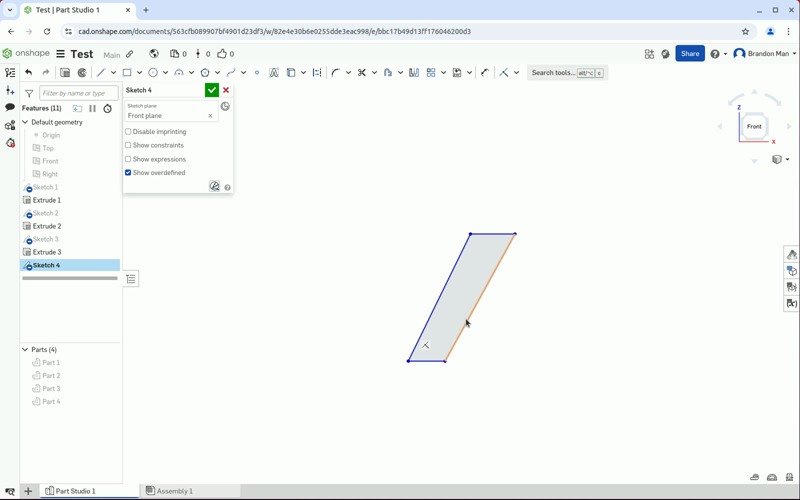
scroll(6)
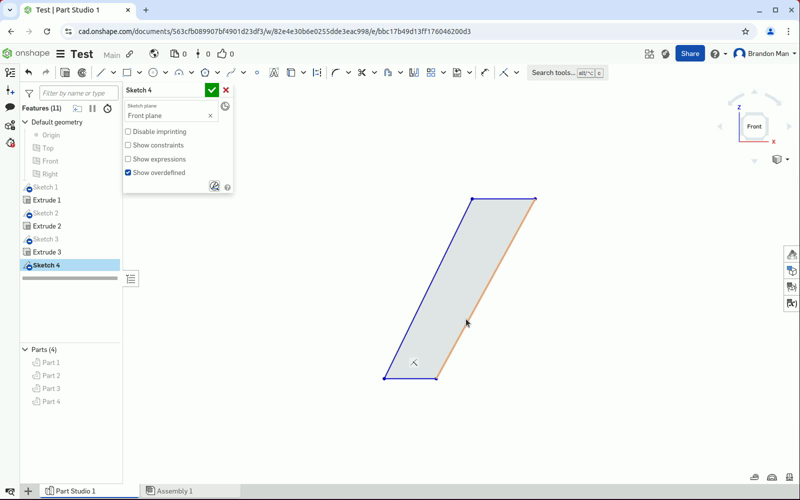
scroll(6)
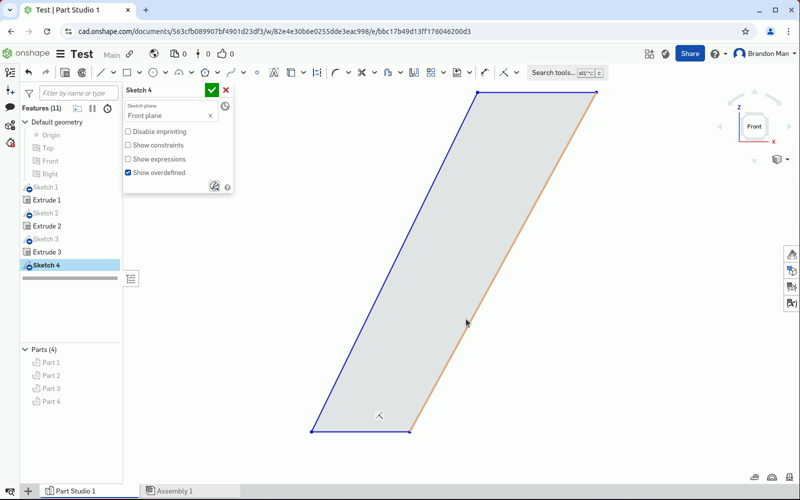
click(466, 318)
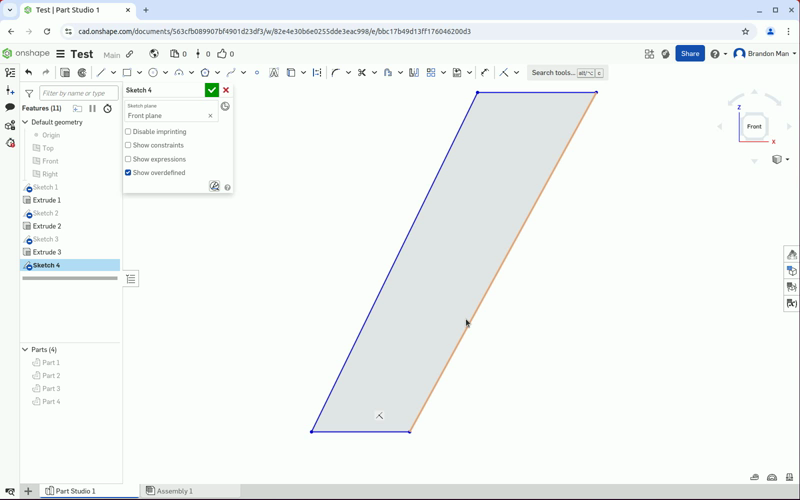
scroll(-6)
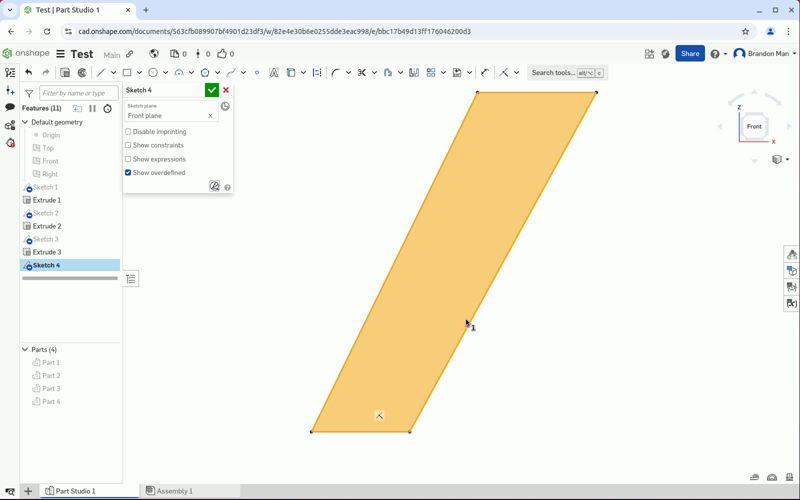
scroll(-6)
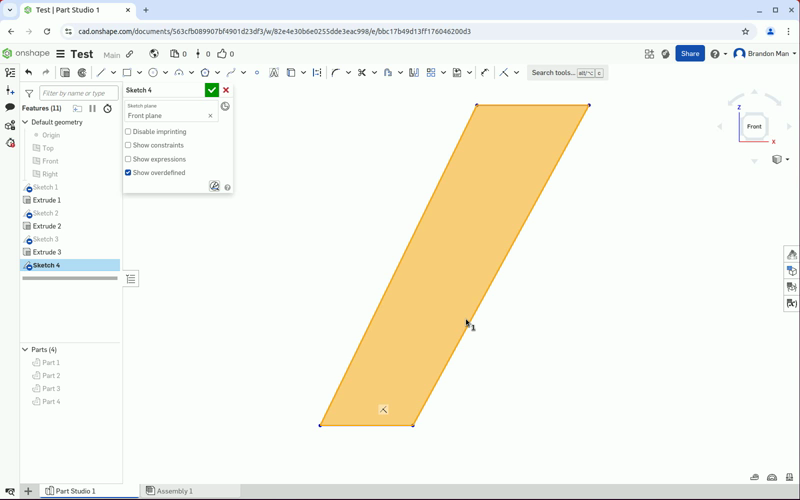
scroll(-6)
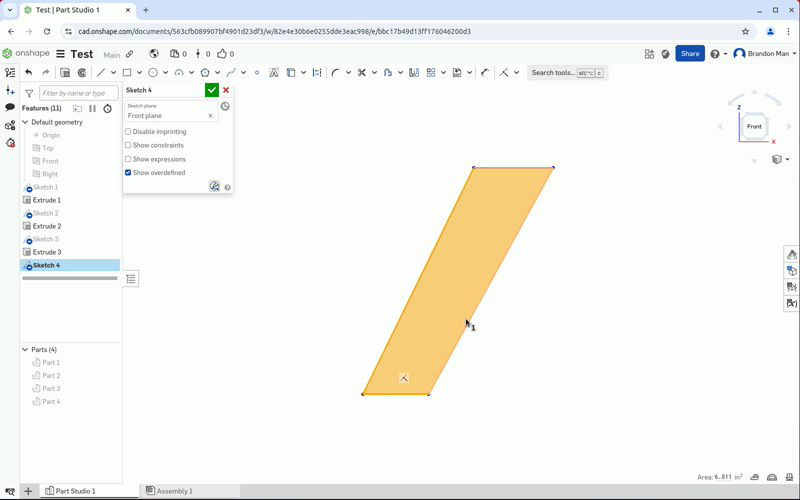
scroll(-6)
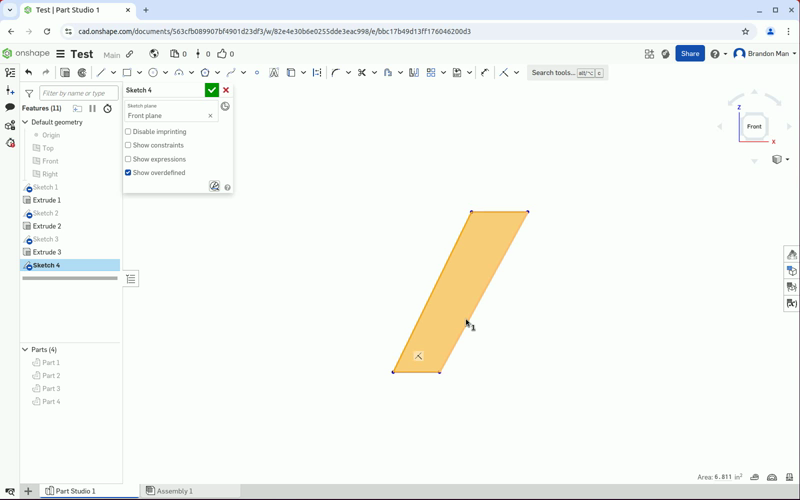
scroll(-6)
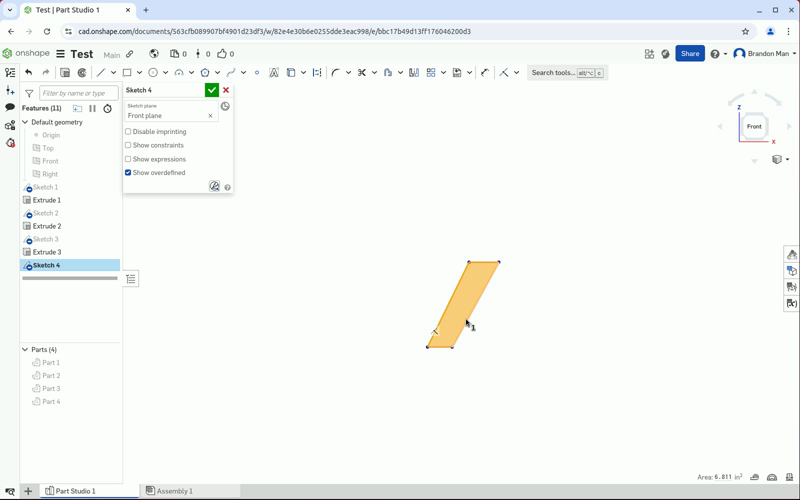
scroll(-6)
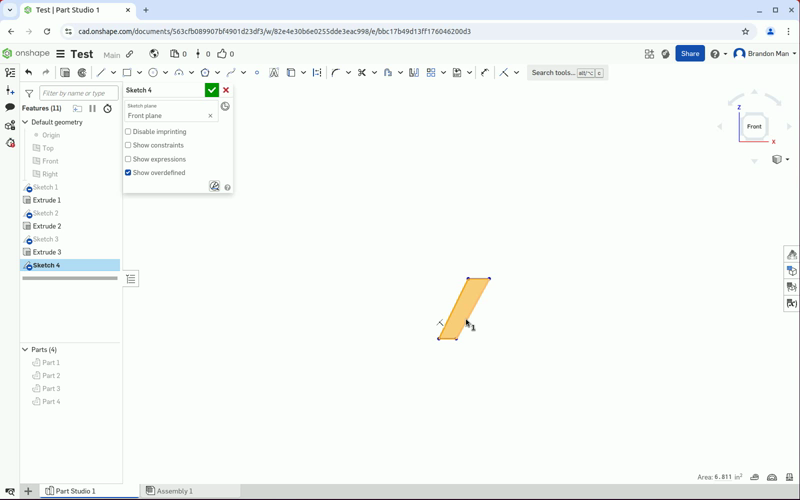
scroll(-6)
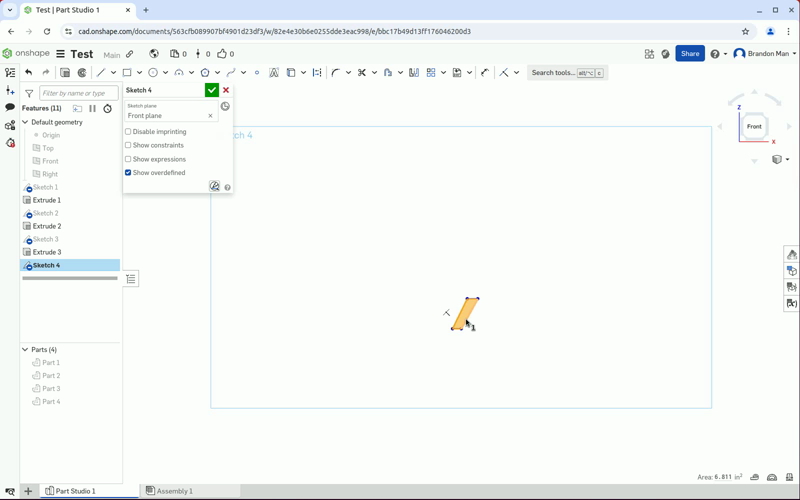
mouse_move(73, 352)
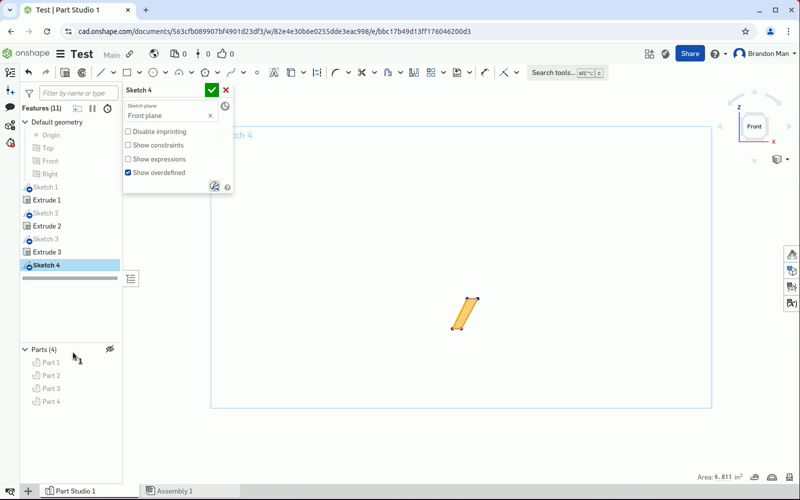
key(shift+y)
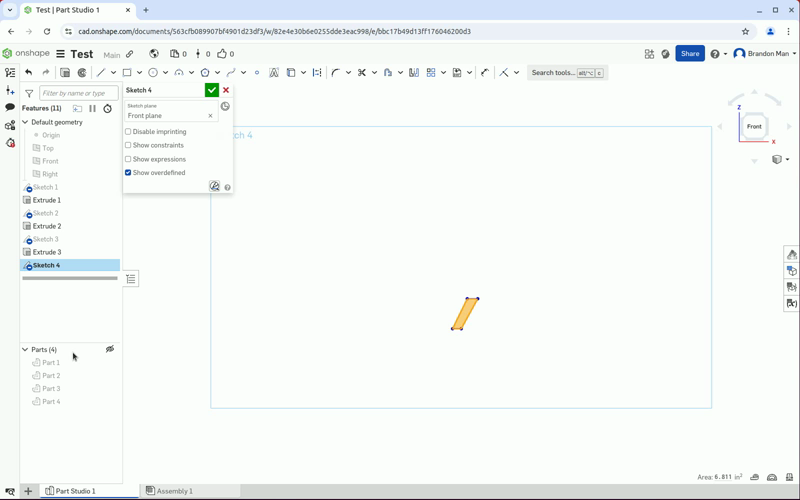
key(shift+e)
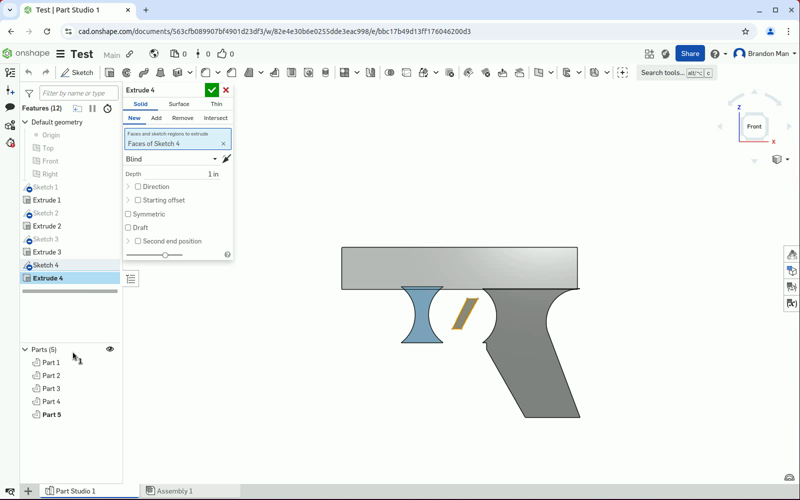
mouse_move(143, 106)
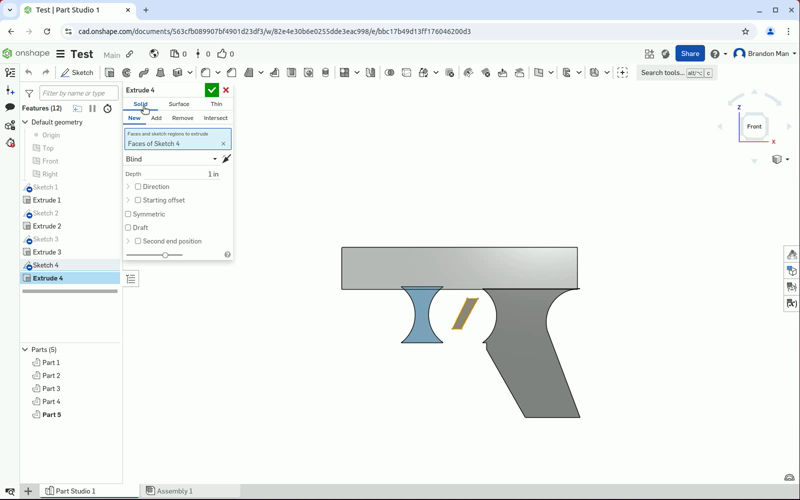
click(143, 106)
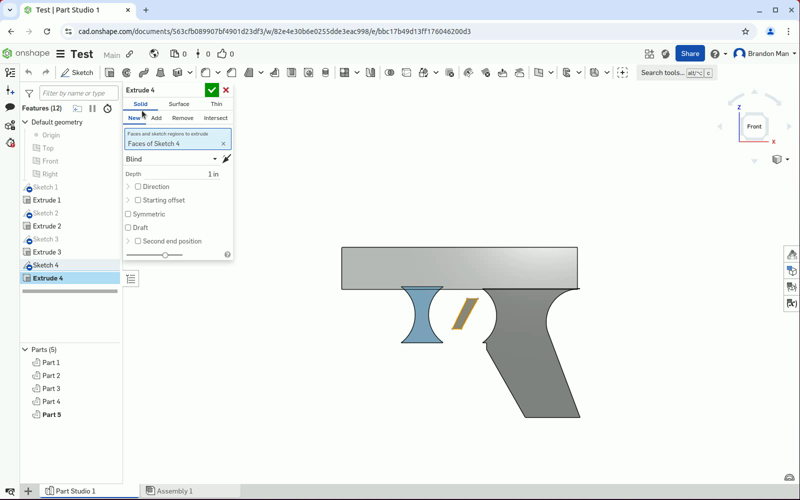
mouse_move(137, 120)
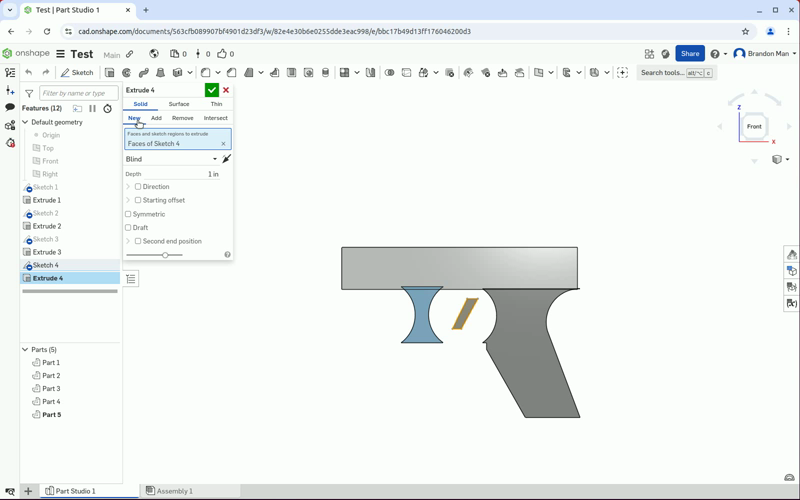
click(137, 120)
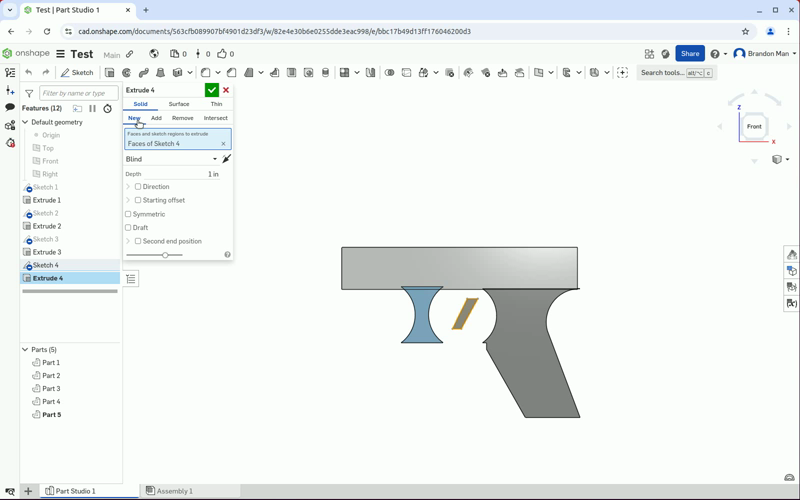
key(tab, 4)
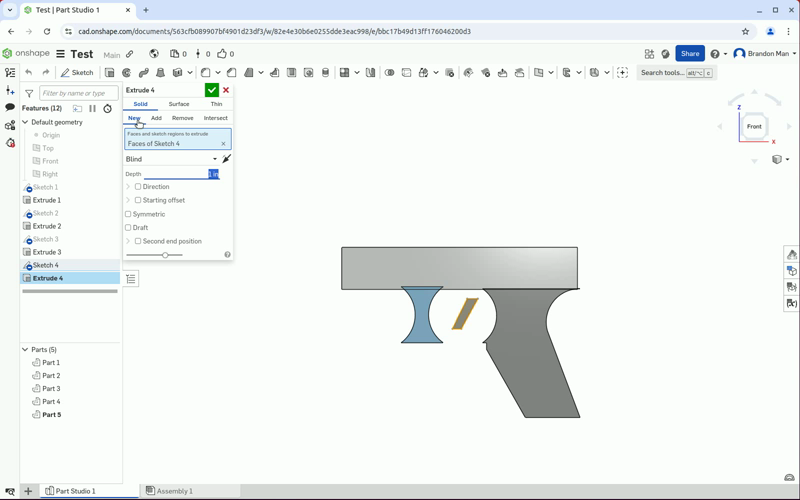
text(6.258)
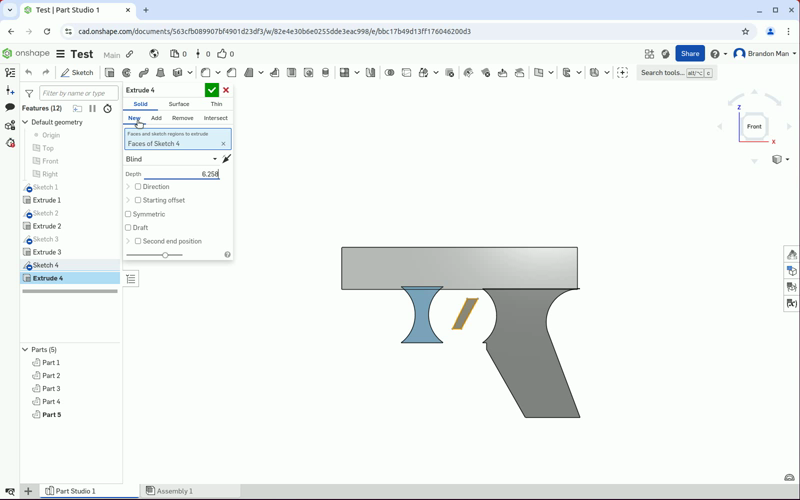
key(enter)
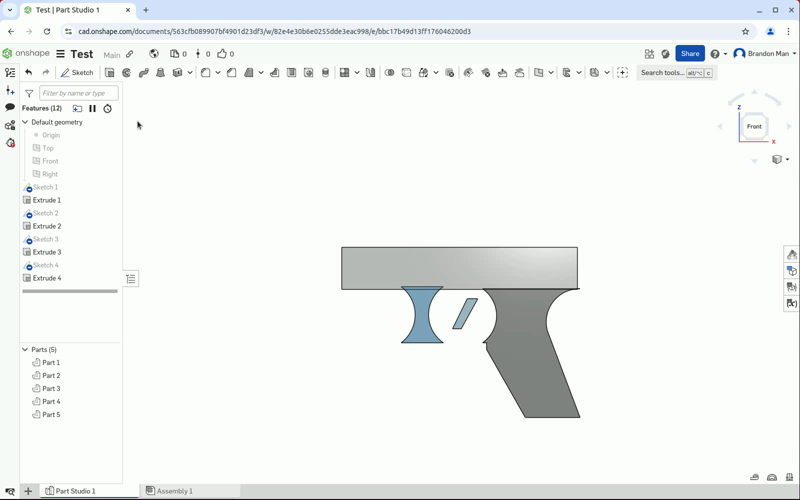
key(shift+h)
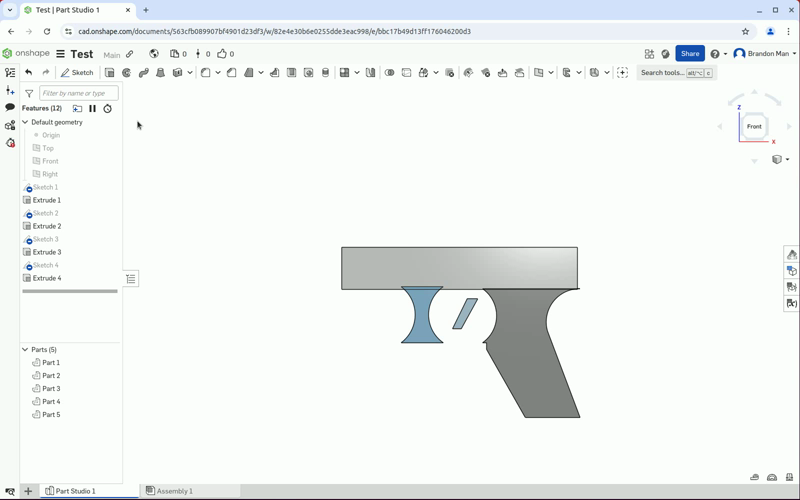
key(shift+h)
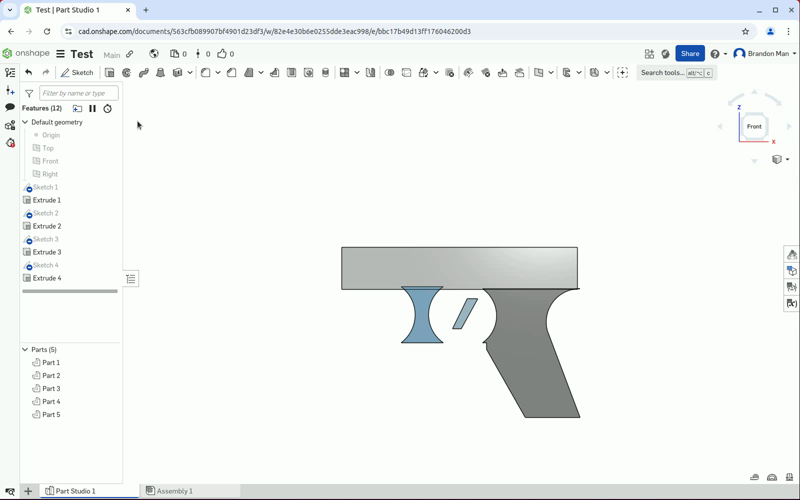
mouse_move(73, 189)
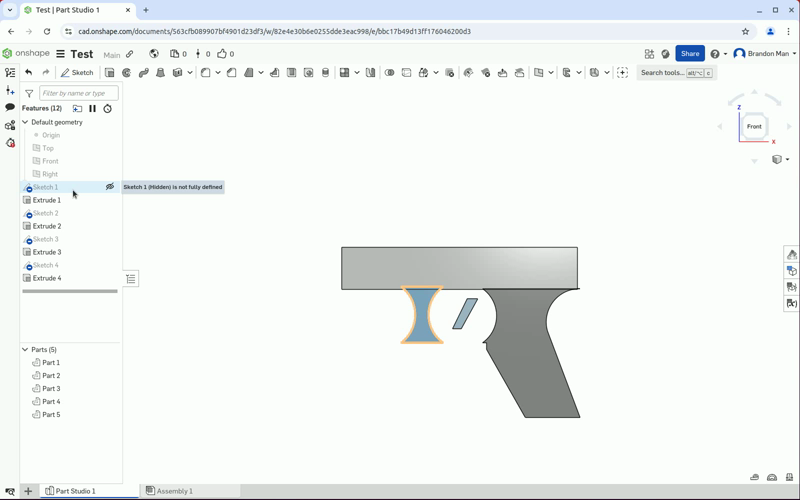
click(73, 189)
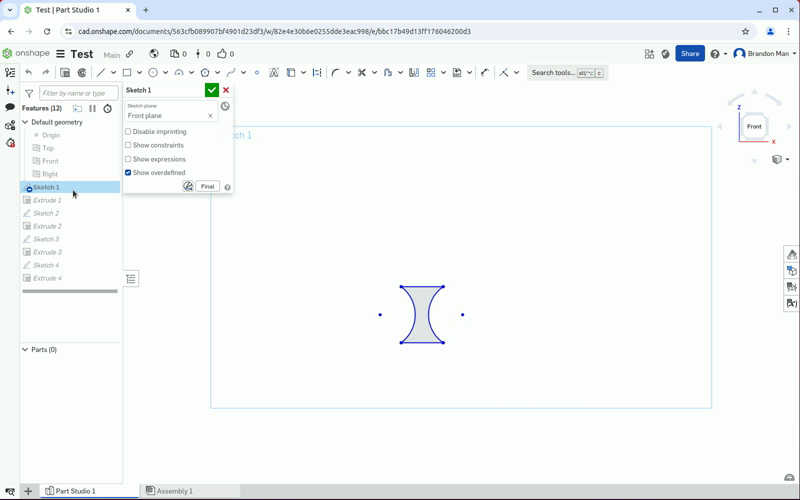
mouse_move(229, 92)
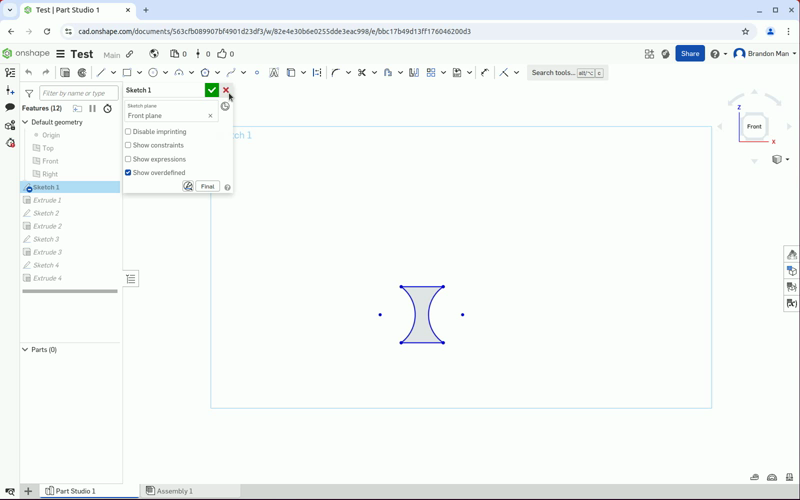
click(229, 92)
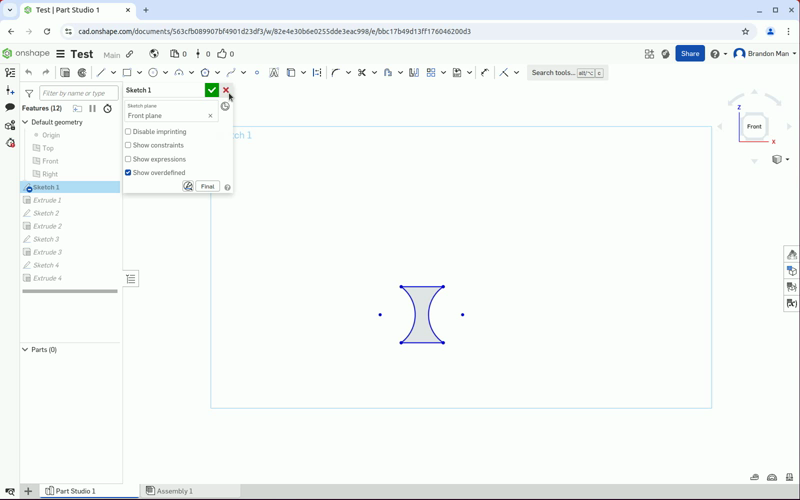
key(shift+s)
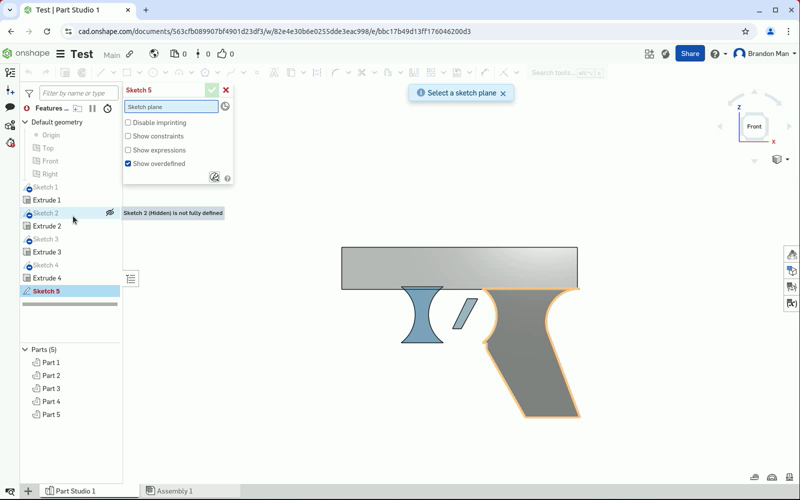
scroll(3)
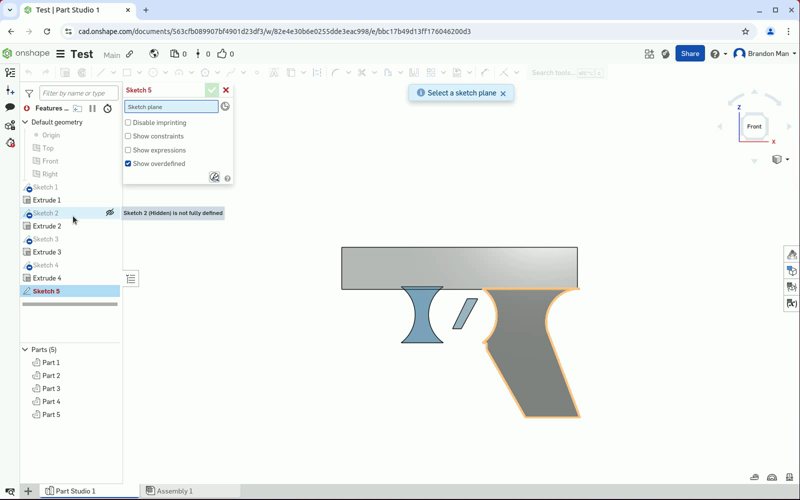
mouse_move(73, 163)
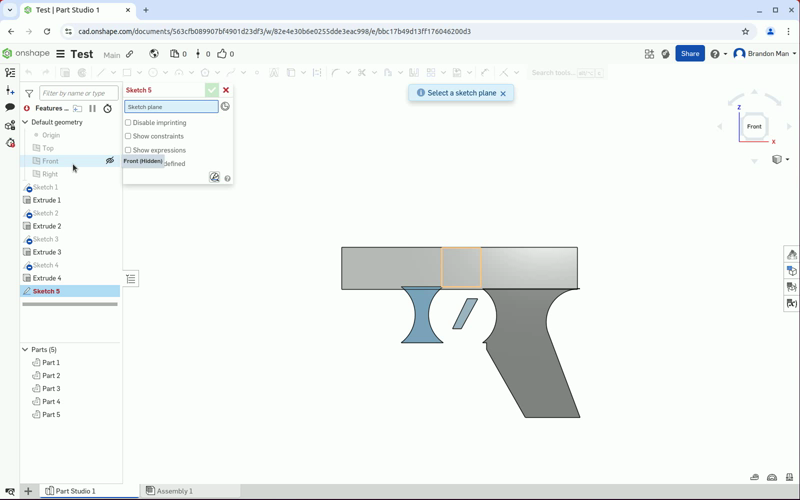
click(73, 163)
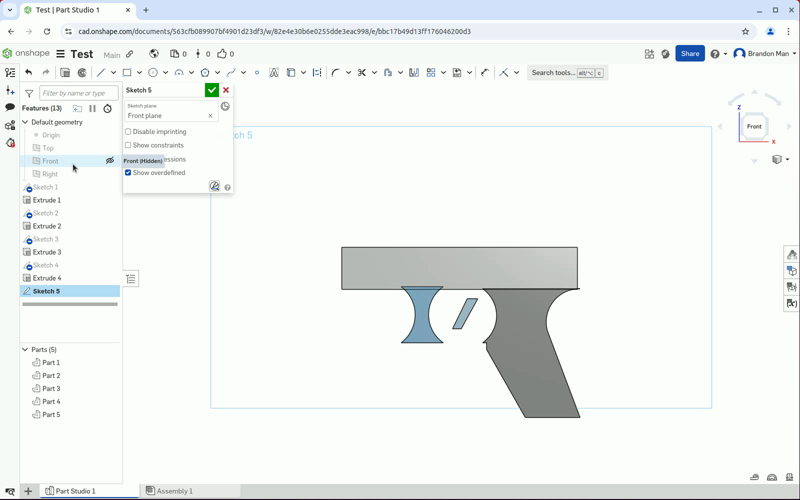
mouse_move(73, 352)
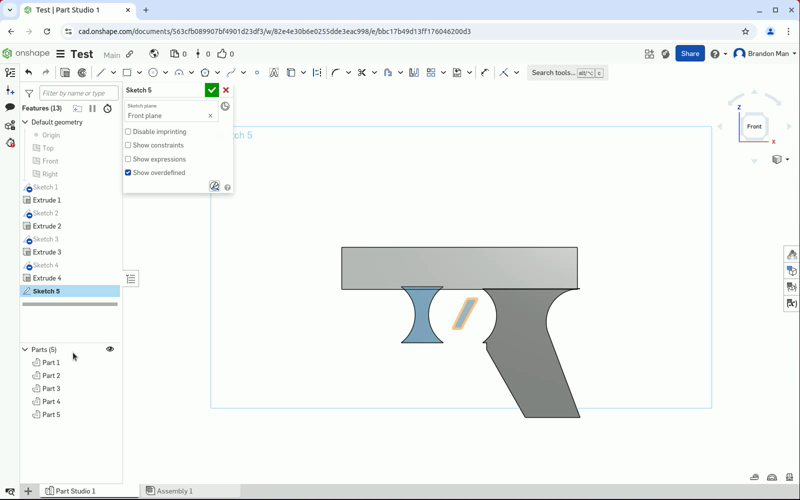
key(y)
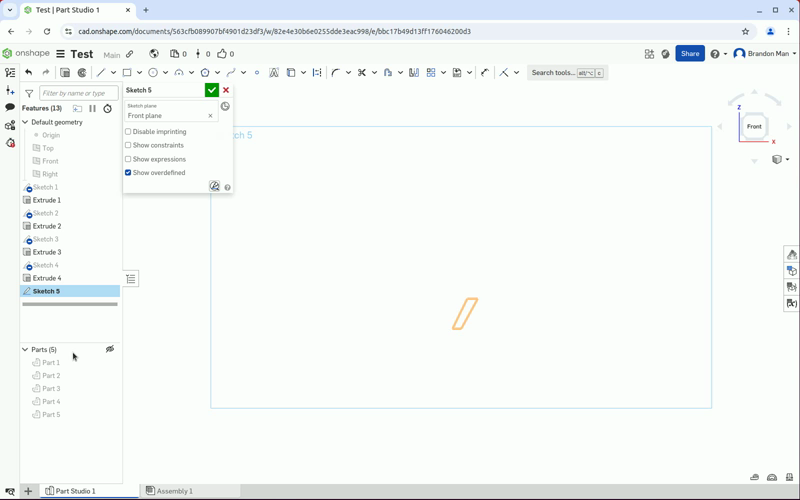
key(l)
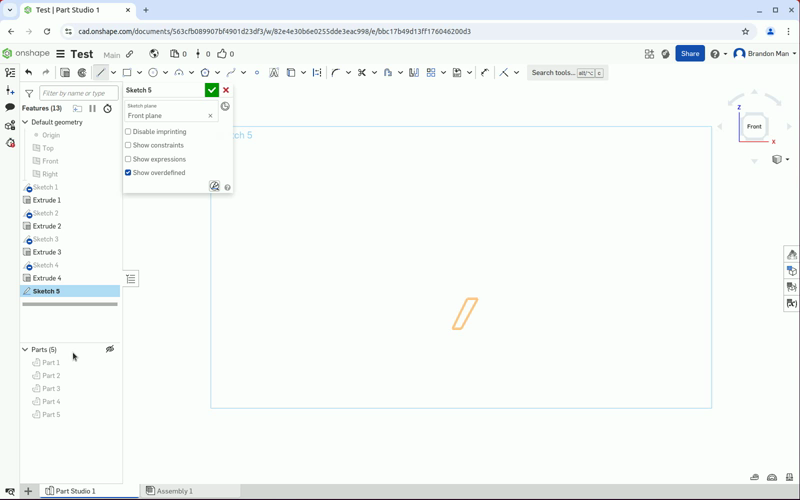
key_down(shift)
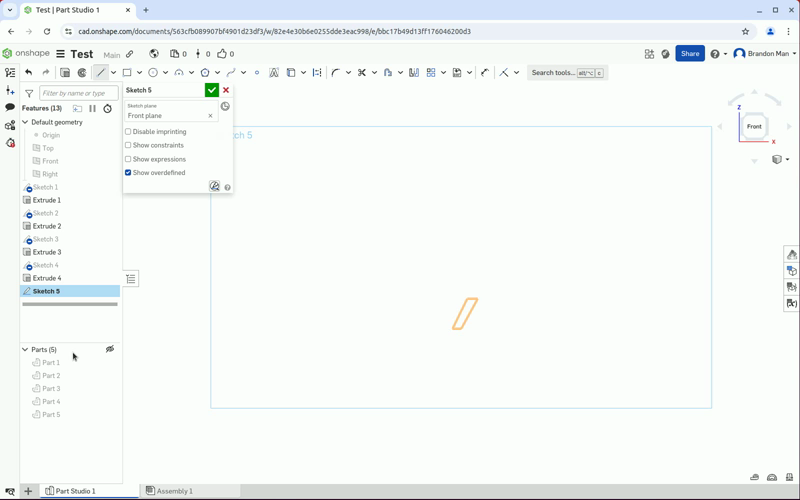
mouse_move(416, 345)
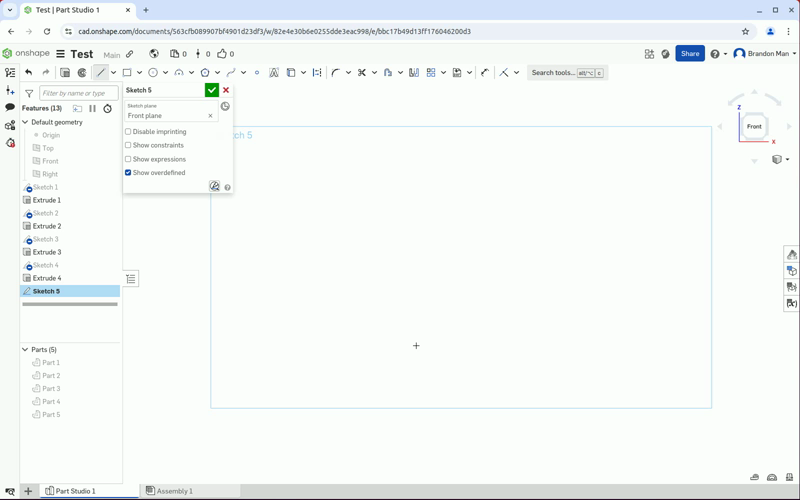
click(416, 345)
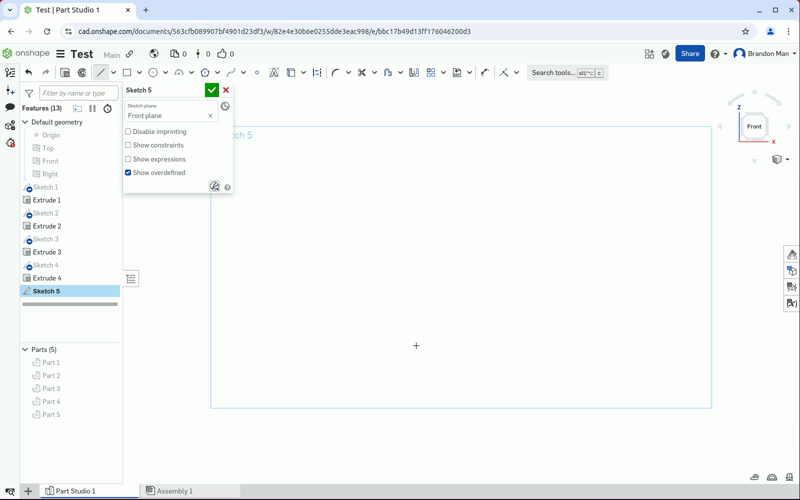
key_up(shift)
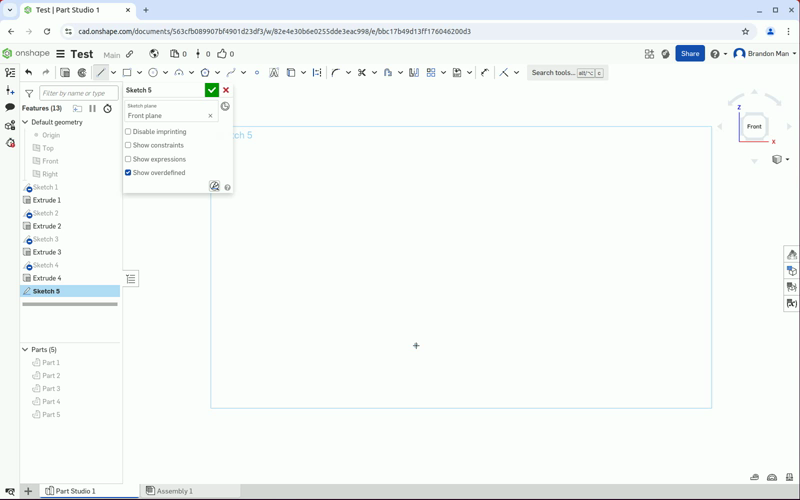
key_down(shift)
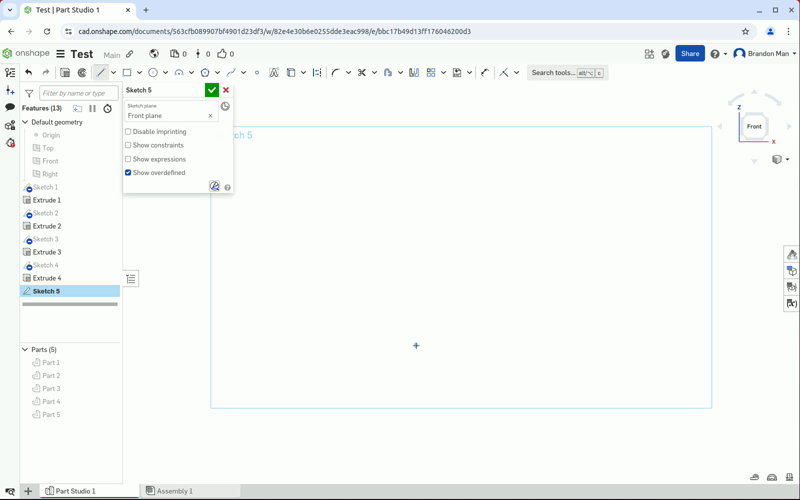
mouse_move(480, 345)
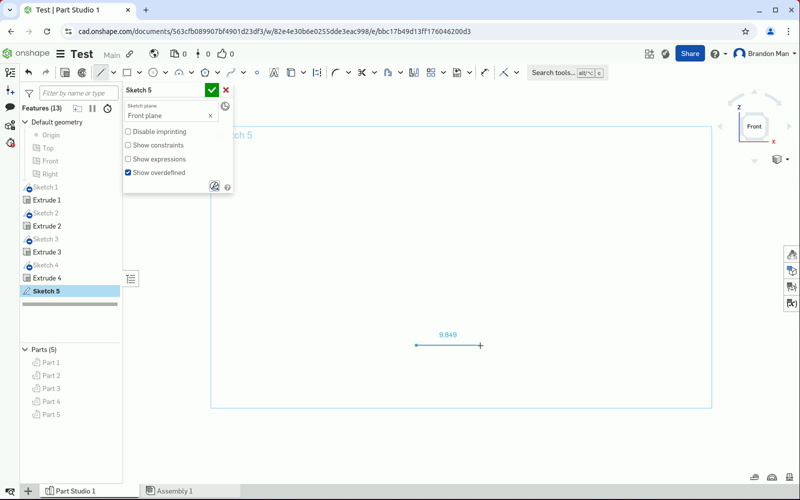
click(480, 345)
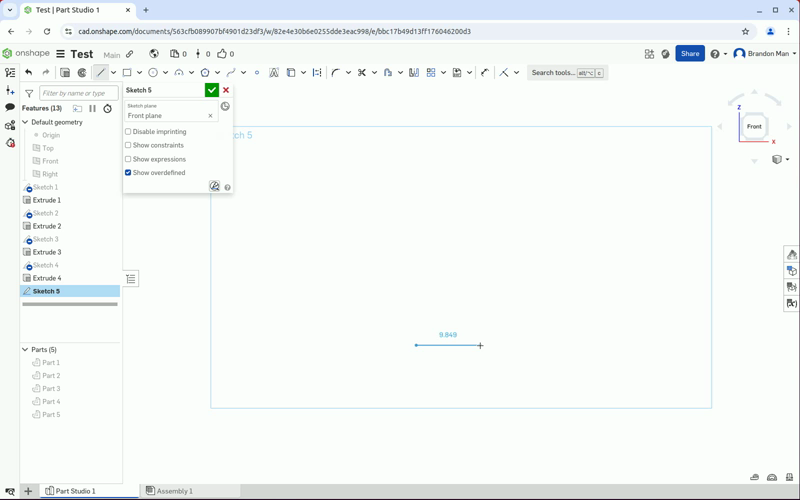
key_up(shift)
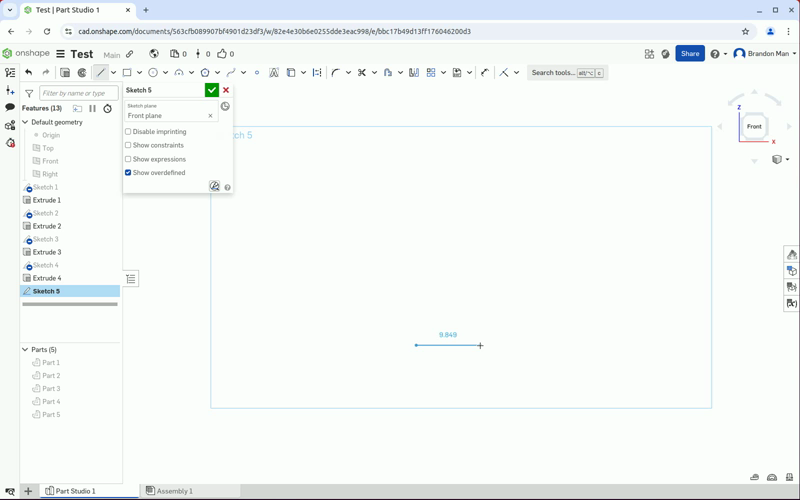
key_down(shift)
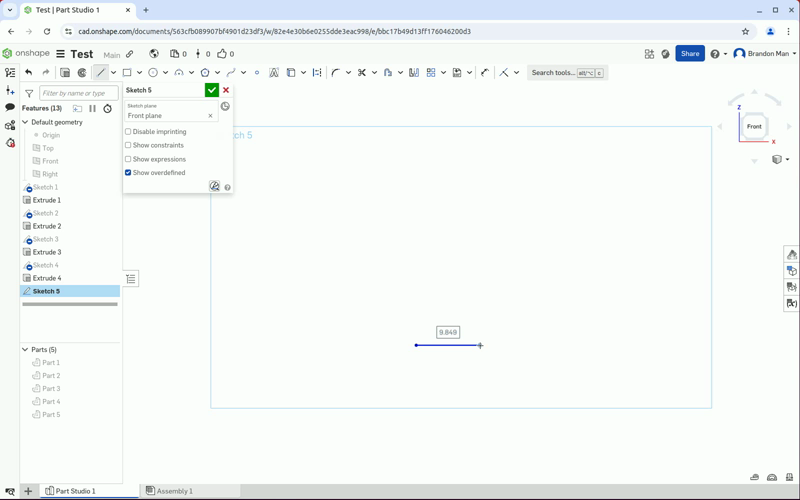
mouse_move(510, 345)
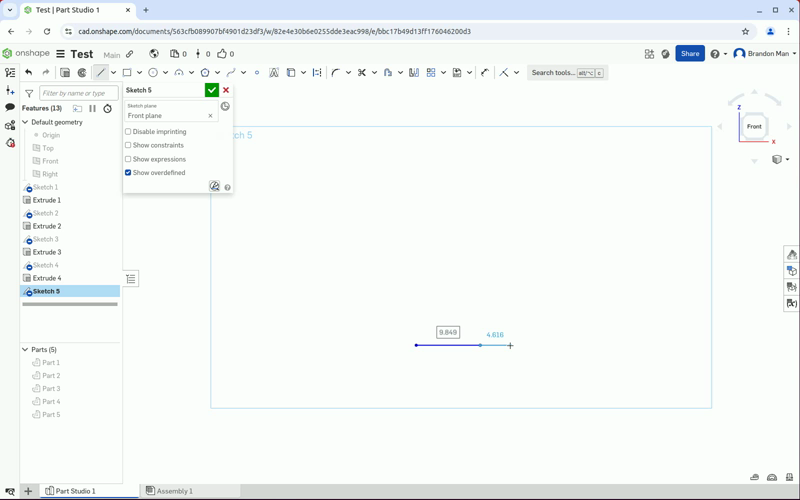
mouse_move(477, 339)
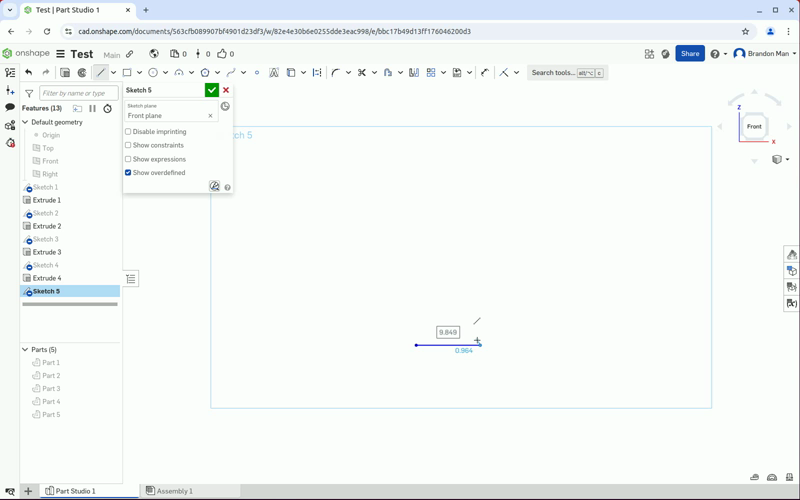
scroll(6)
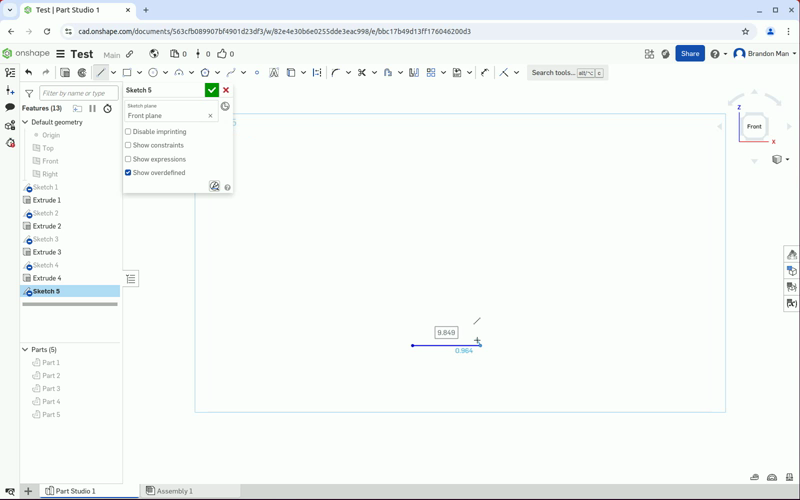
scroll(6)
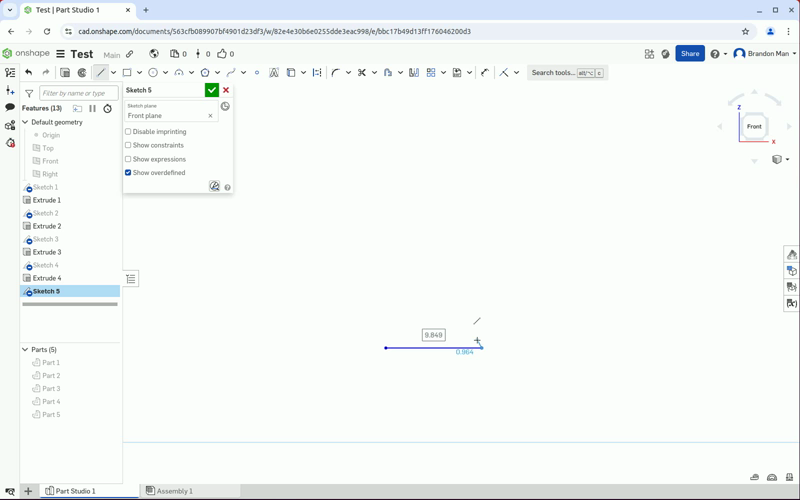
scroll(6)
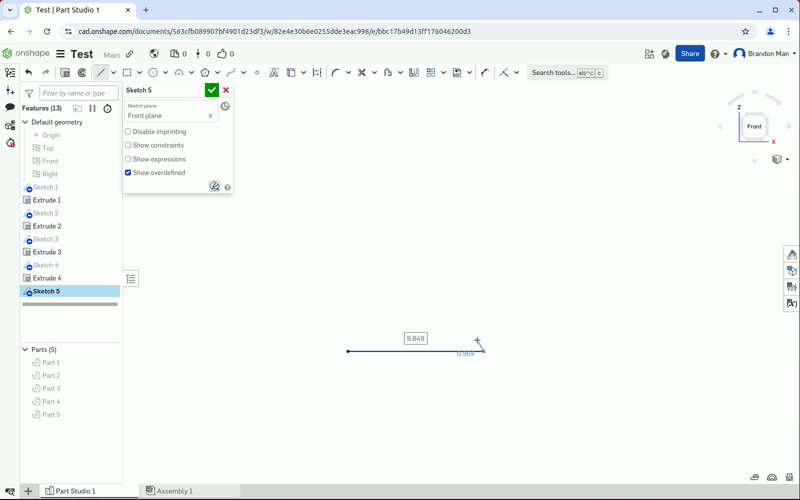
scroll(6)
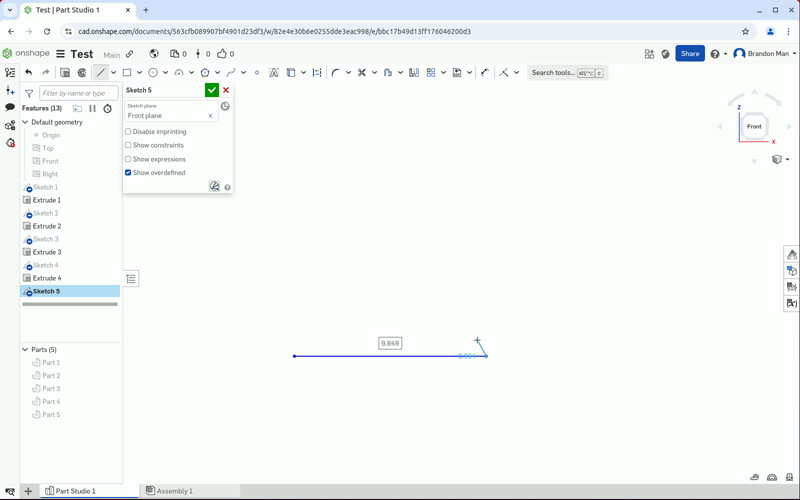
scroll(6)
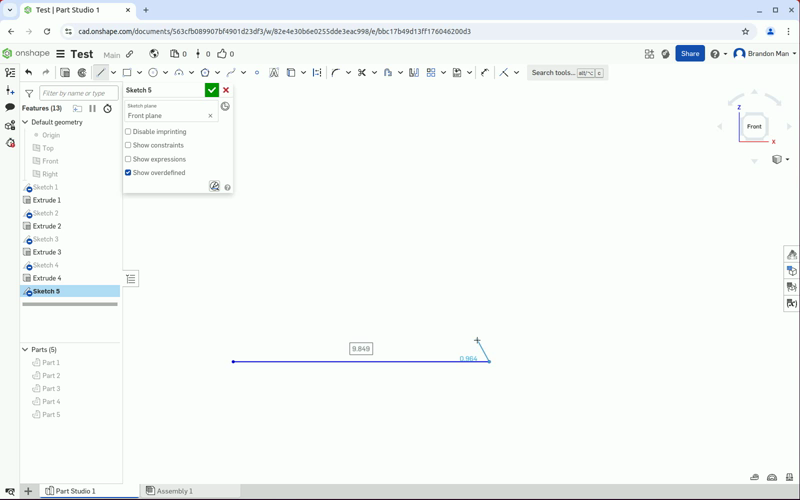
scroll(6)
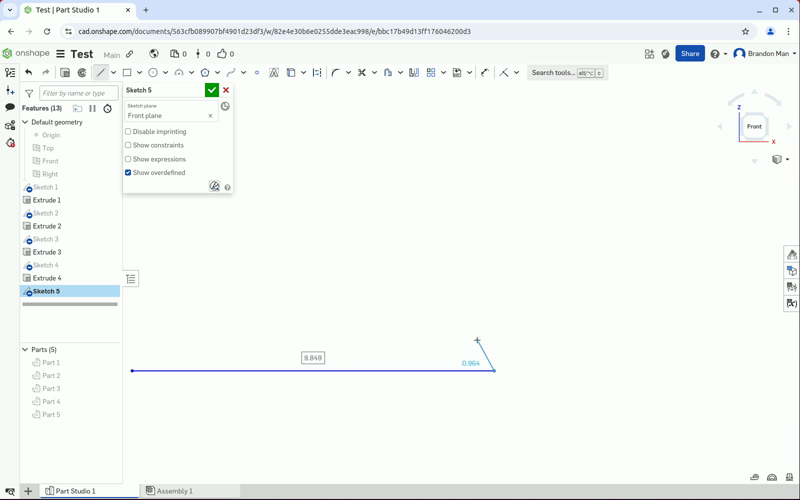
scroll(6)
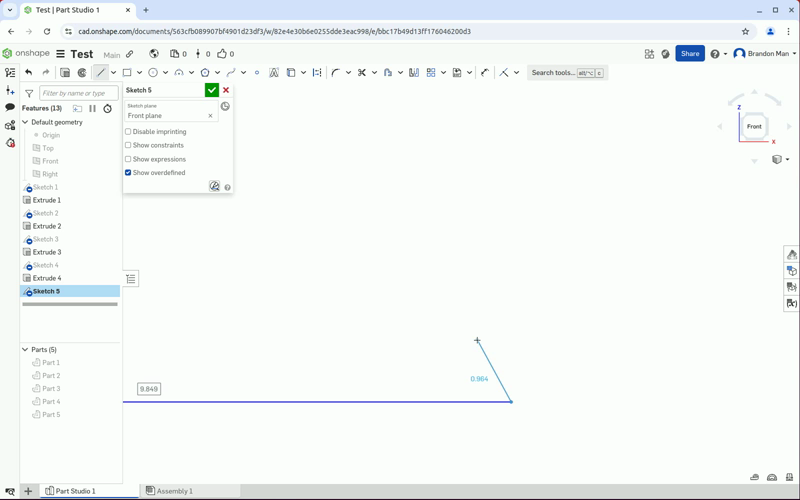
click(477, 339)
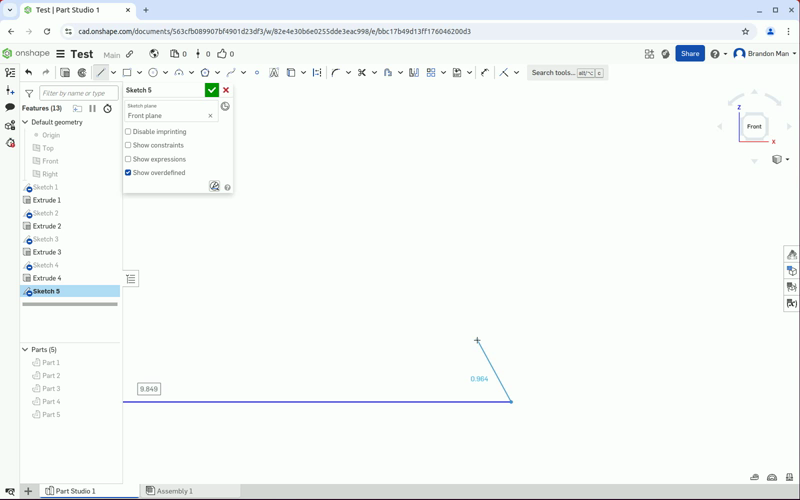
scroll(-6)
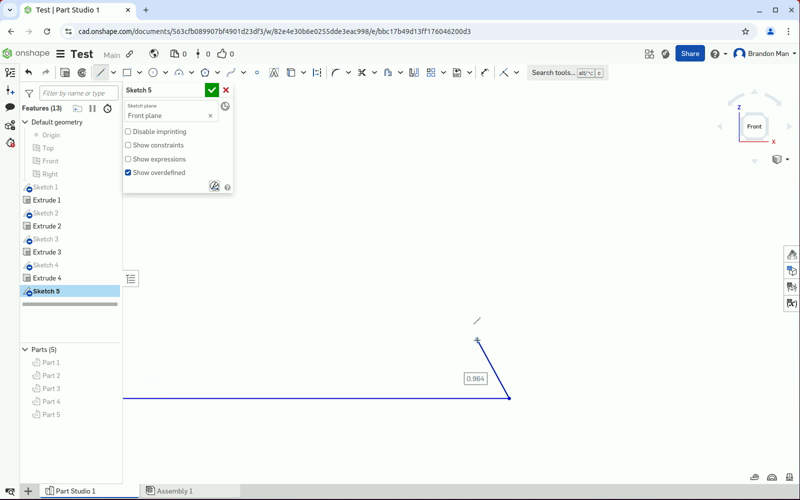
scroll(-6)
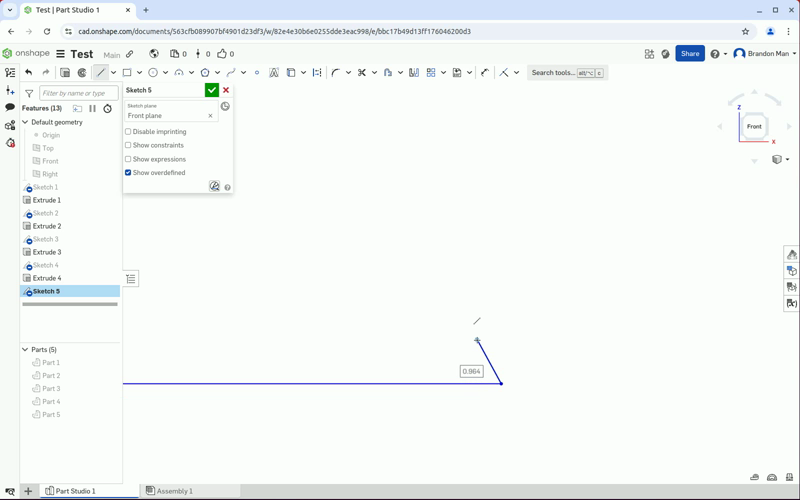
scroll(-6)
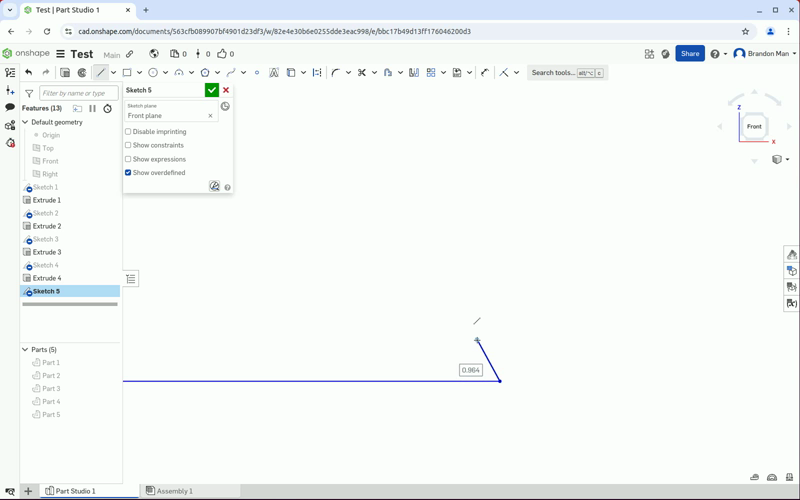
scroll(-6)
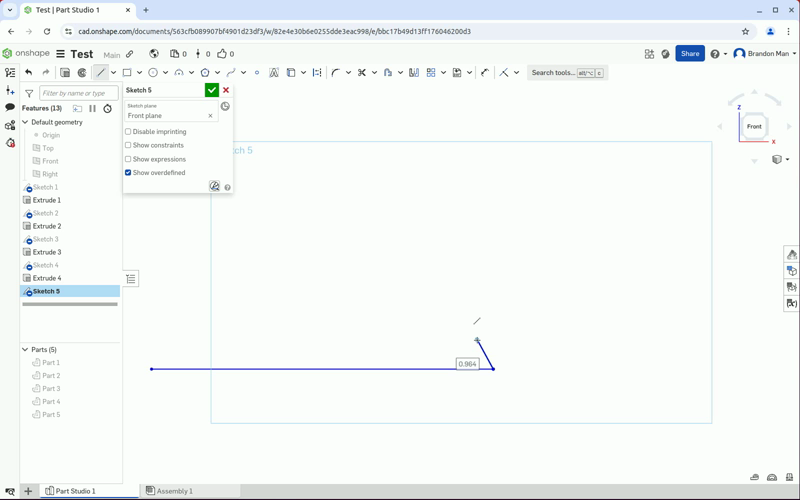
scroll(-6)
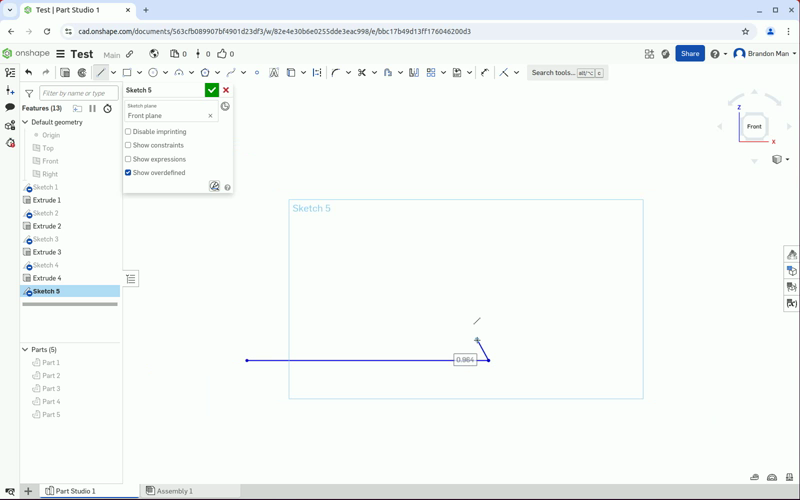
scroll(-6)
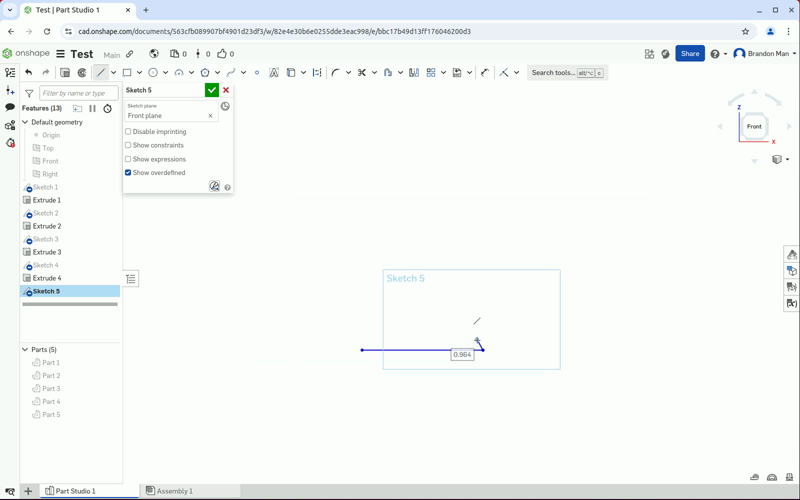
scroll(-6)
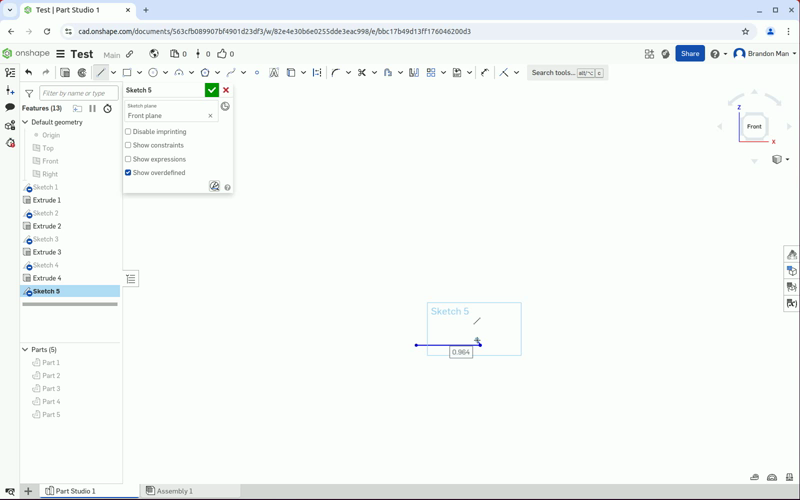
key_up(shift)
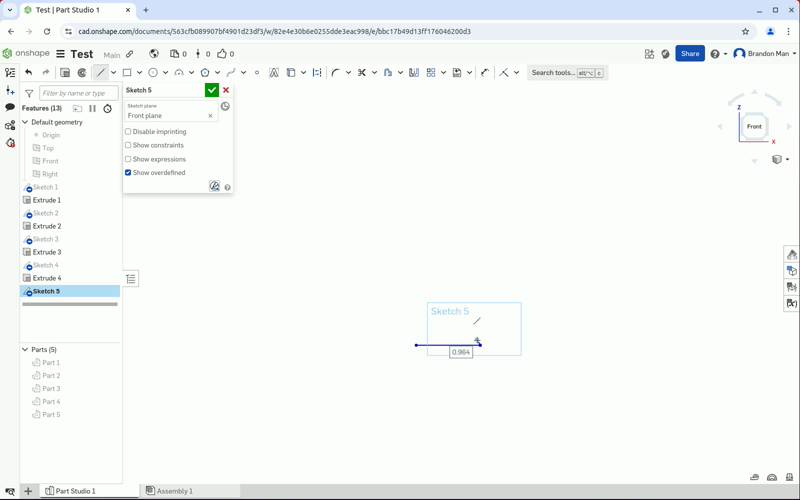
key_down(shift)
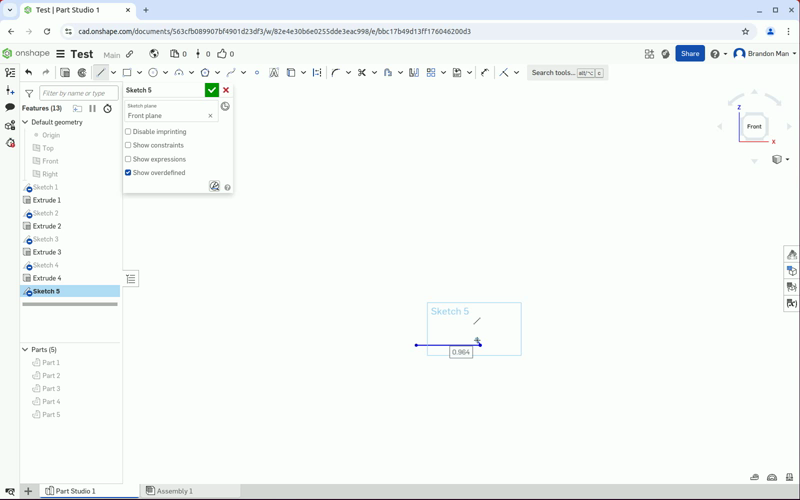
mouse_move(507, 339)
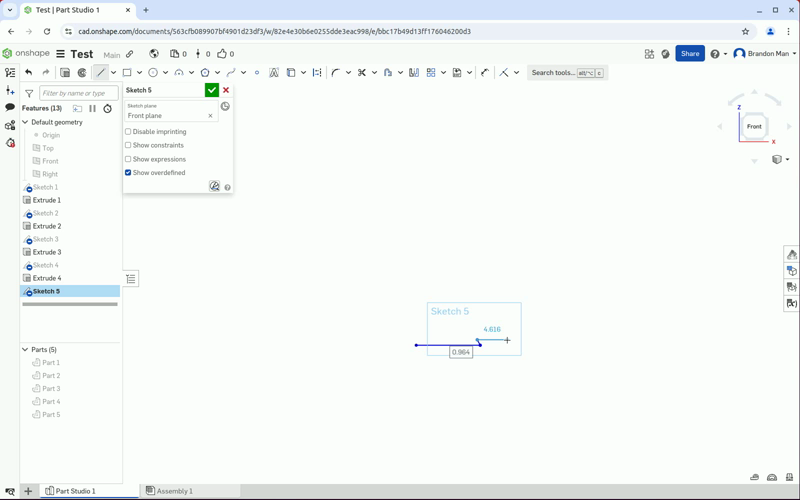
mouse_move(446, 339)
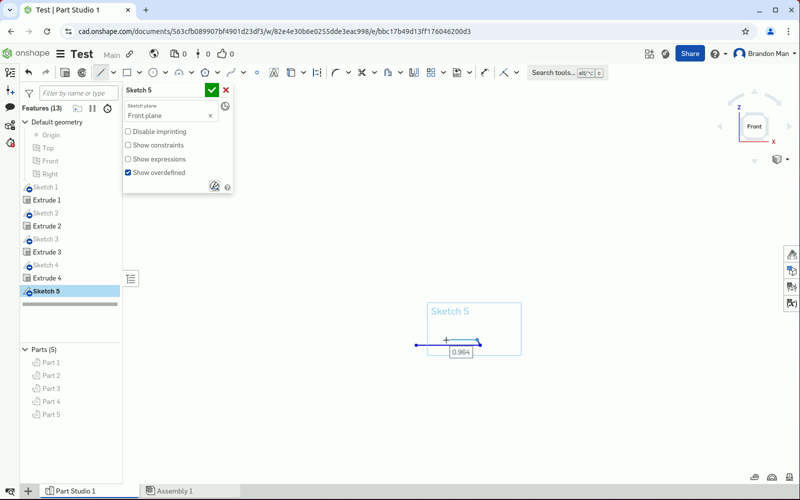
click(446, 339)
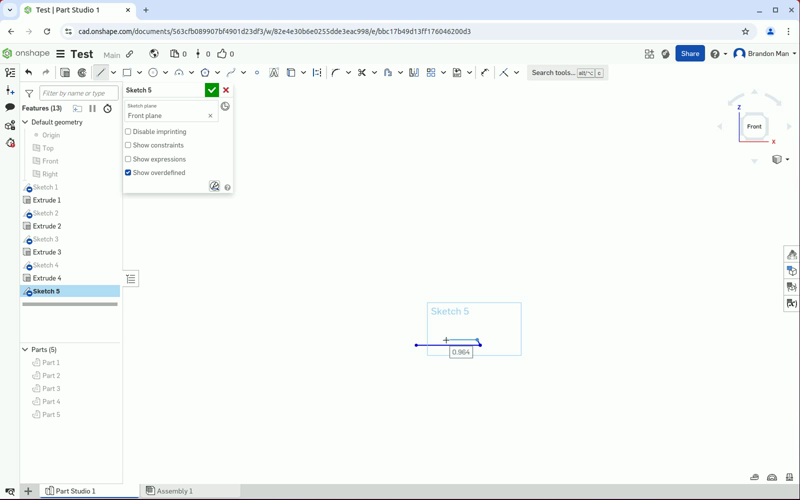
key_up(shift)
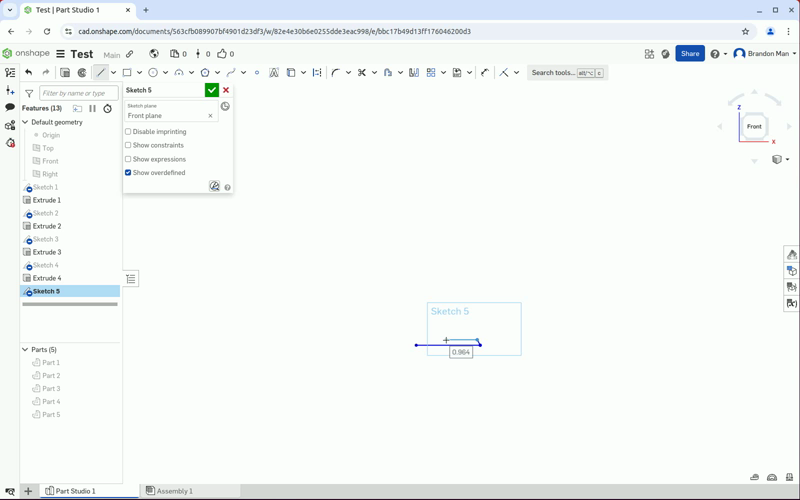
key_down(shift)
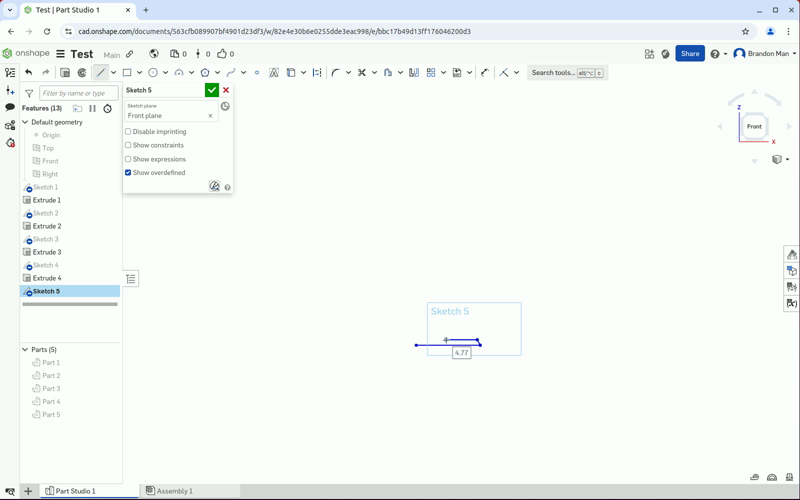
mouse_move(476, 339)
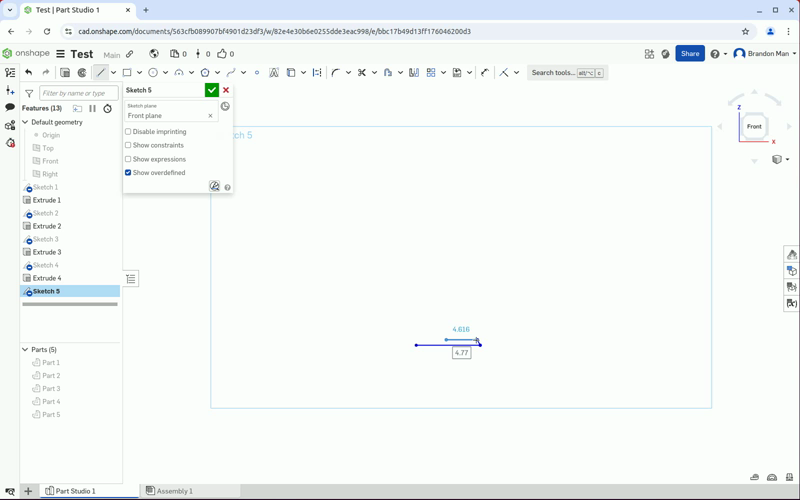
mouse_move(416, 339)
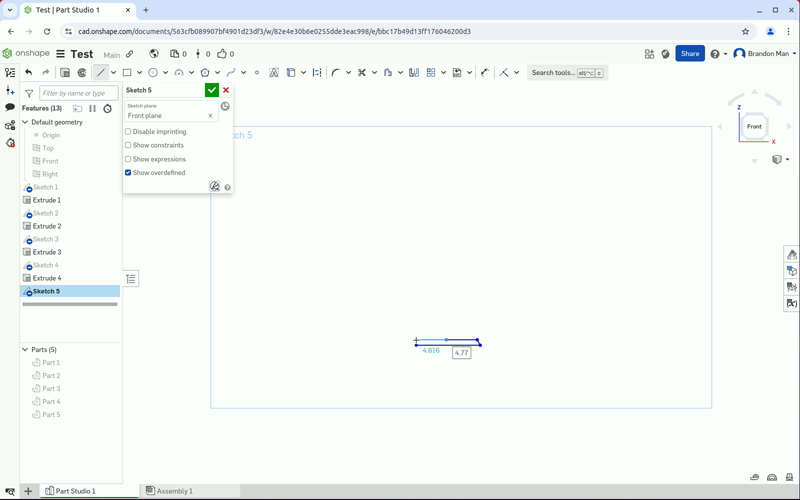
click(416, 339)
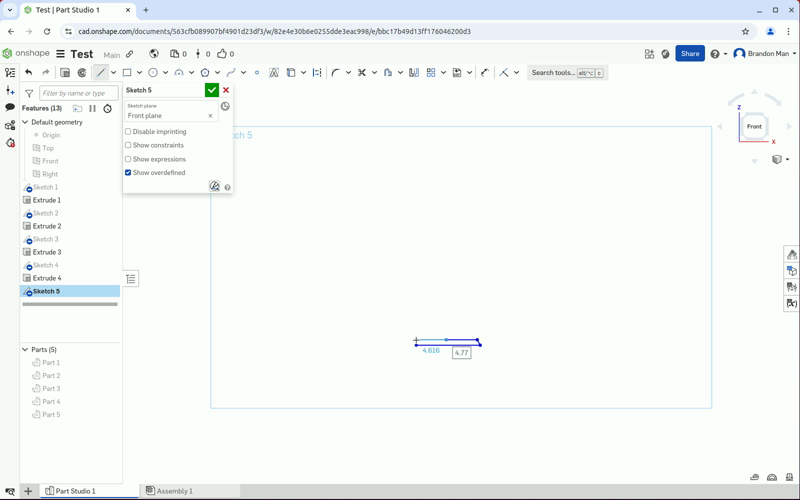
key_up(shift)
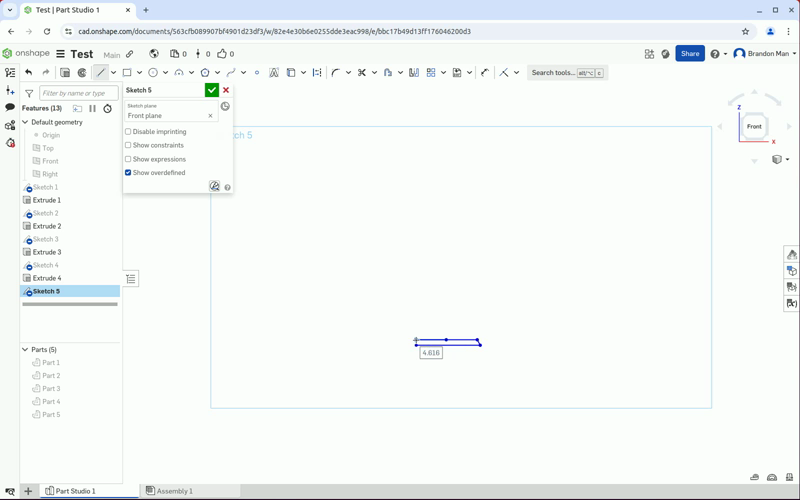
mouse_move(446, 339)
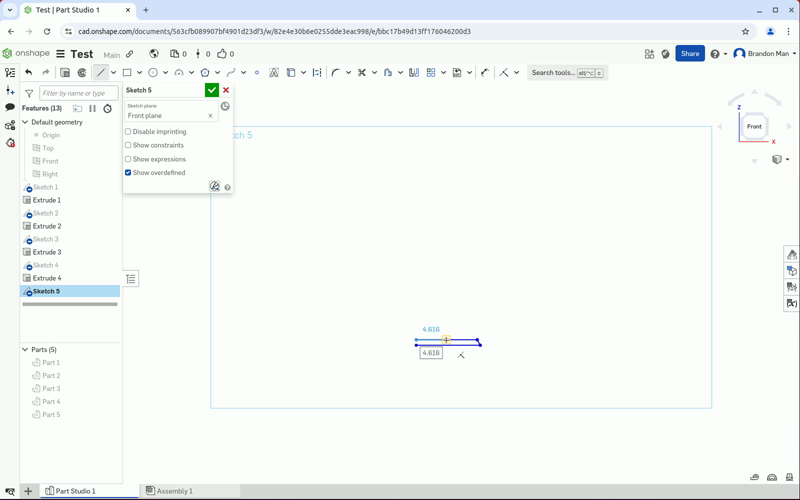
key_down(shift)
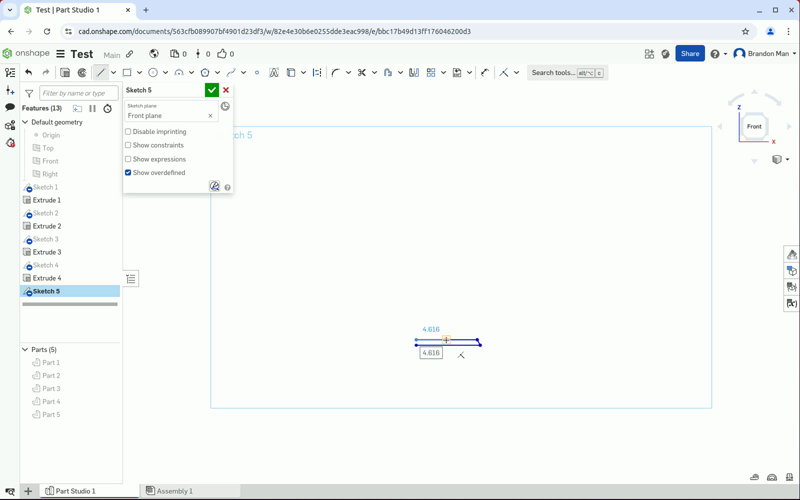
mouse_move(416, 345)
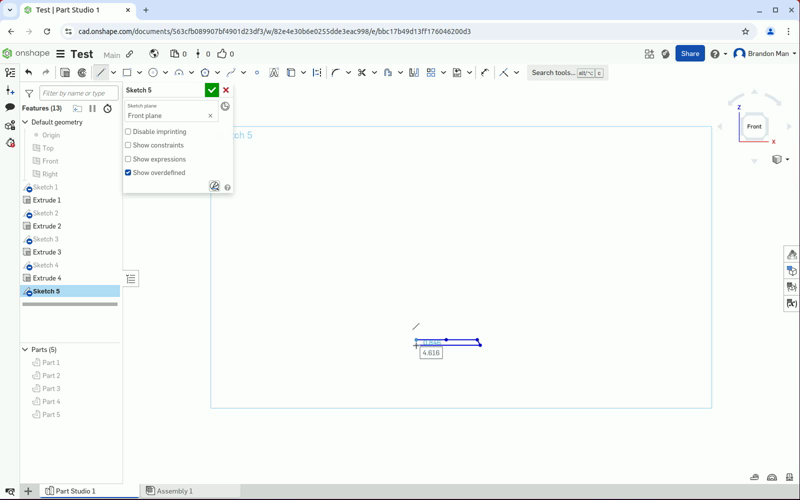
scroll(6)
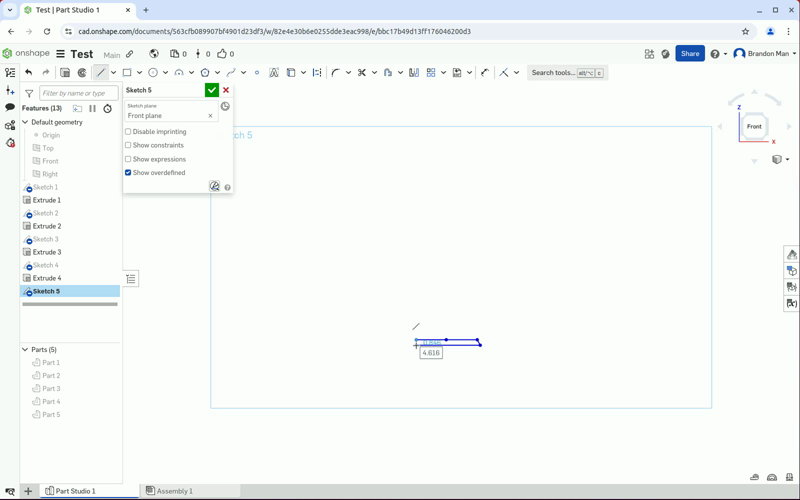
scroll(6)
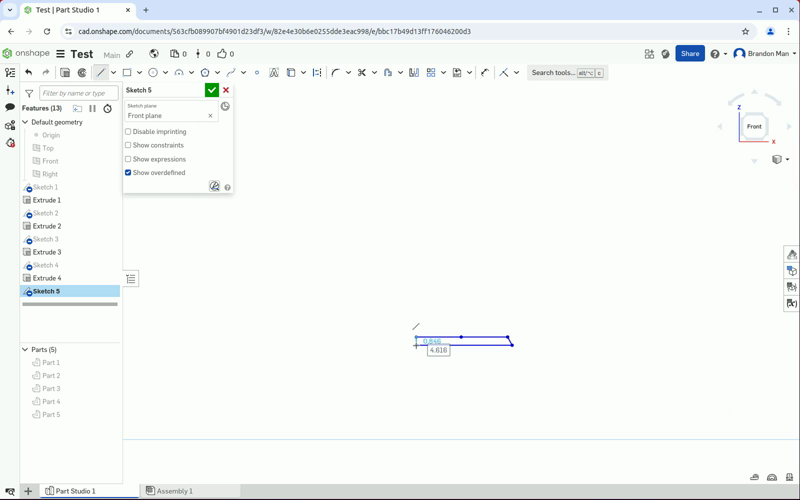
scroll(6)
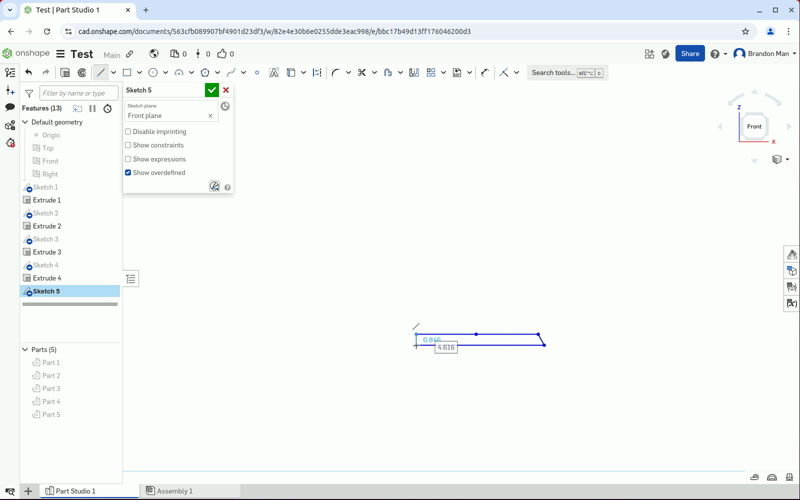
scroll(6)
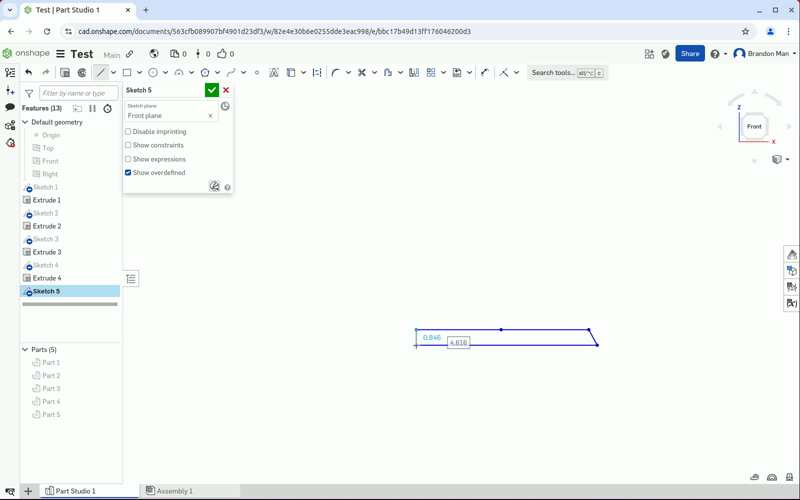
scroll(6)
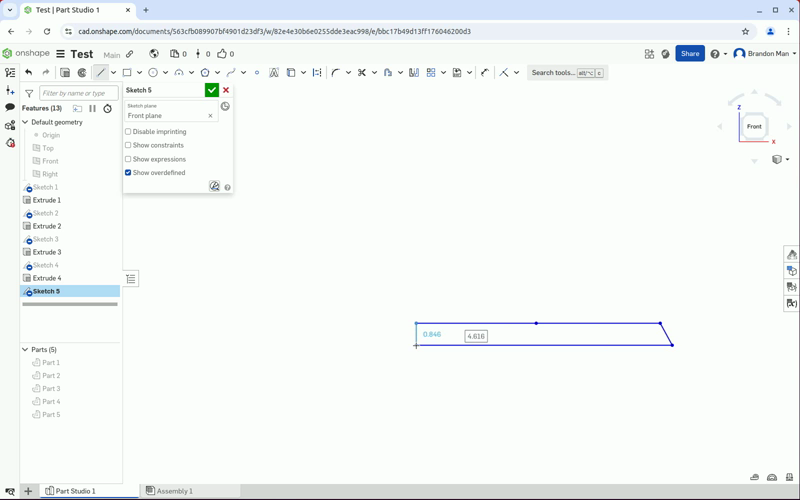
scroll(6)
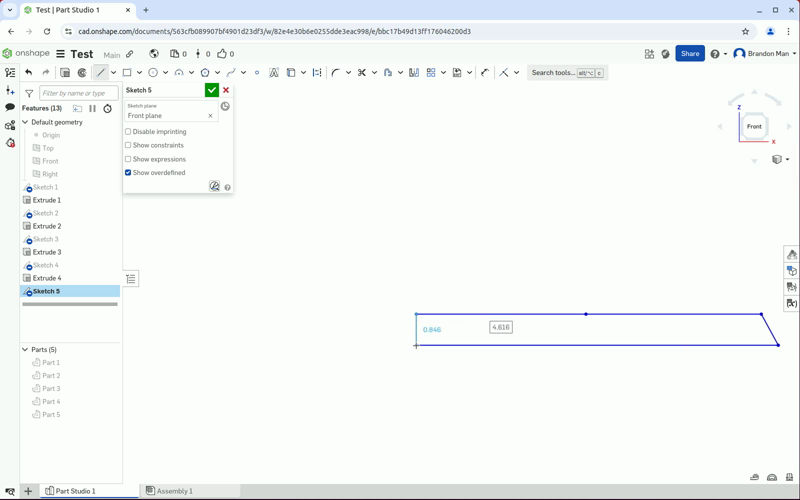
scroll(6)
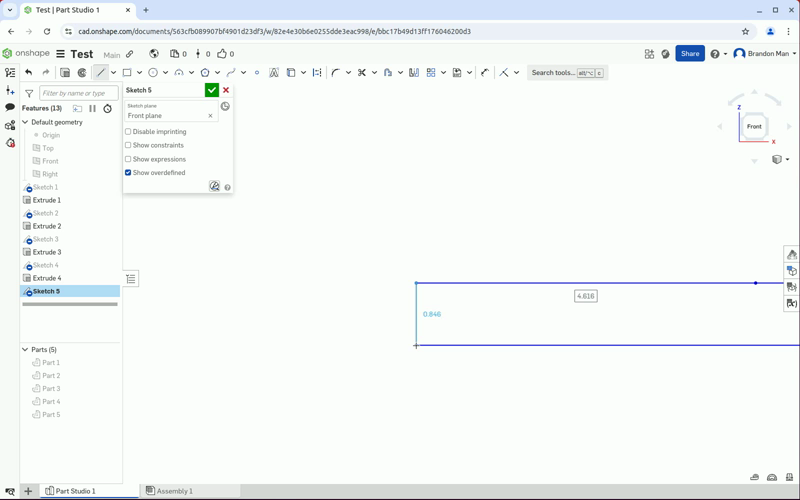
key_up(shift)
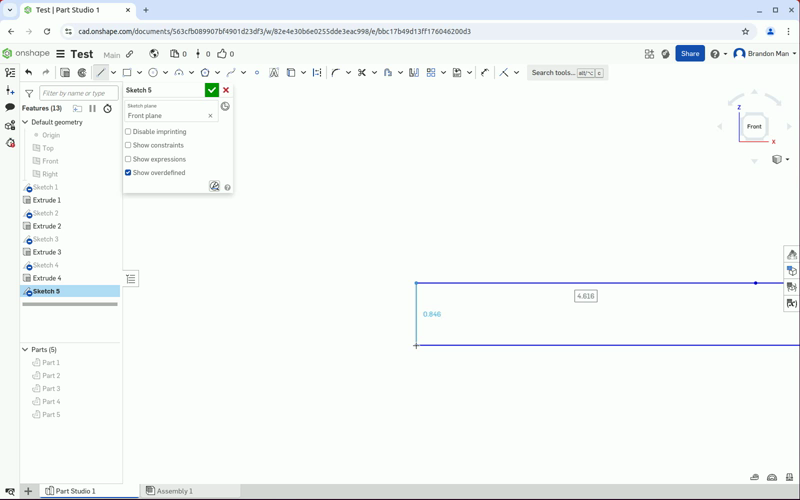
click(416, 345)
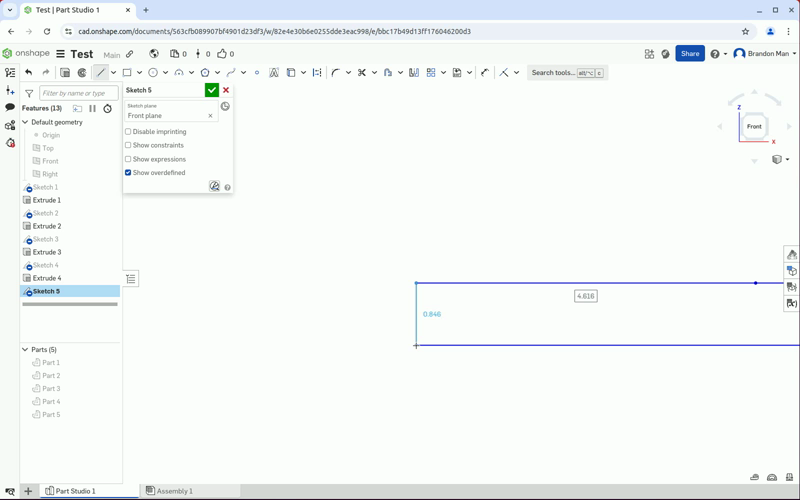
scroll(-6)
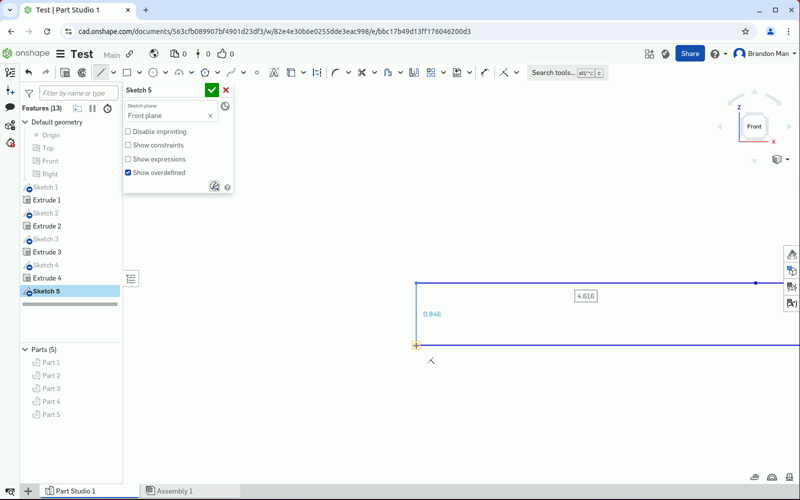
scroll(-6)
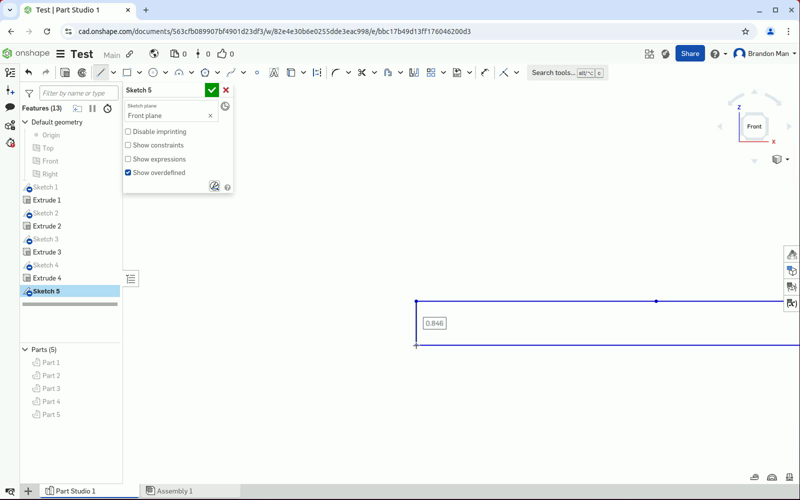
scroll(-6)
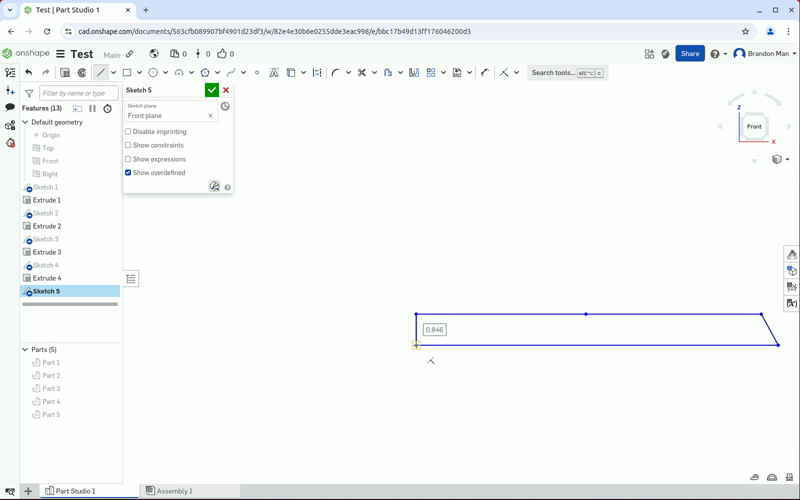
scroll(-6)
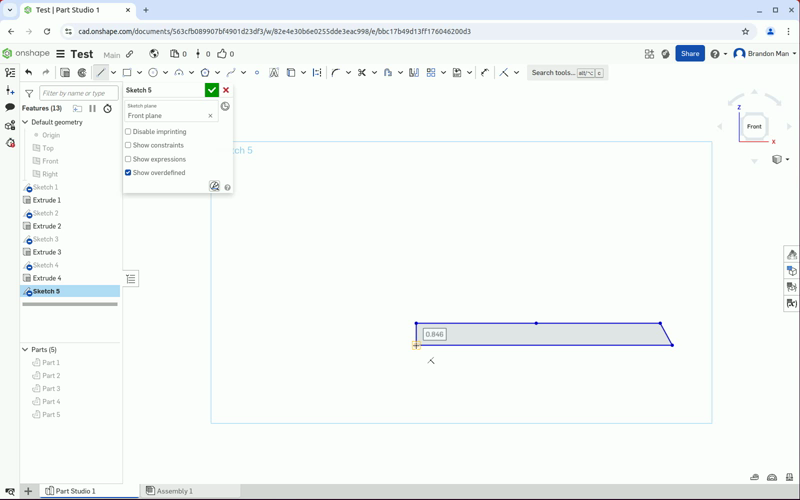
scroll(-6)
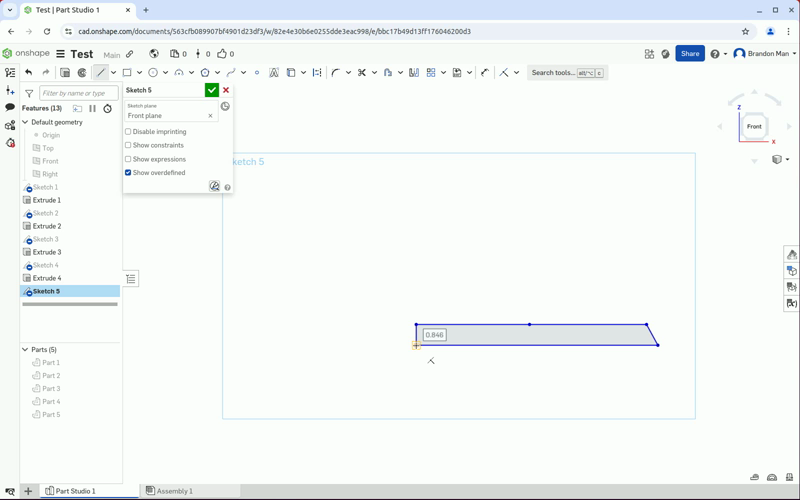
scroll(-6)
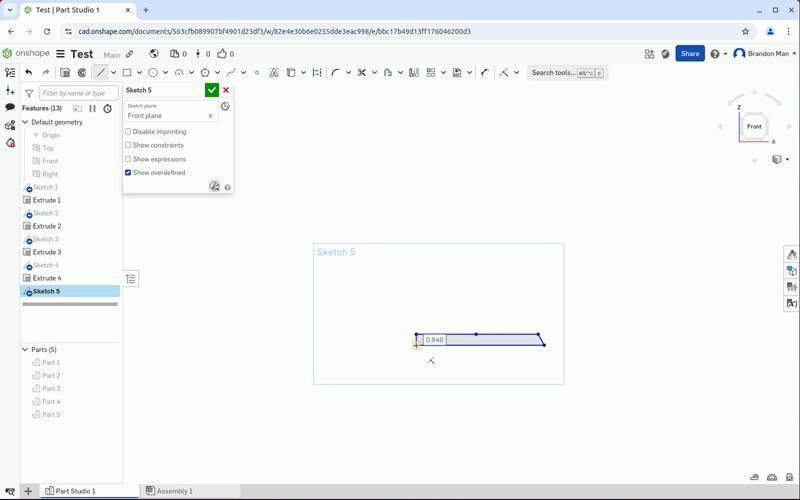
scroll(-6)
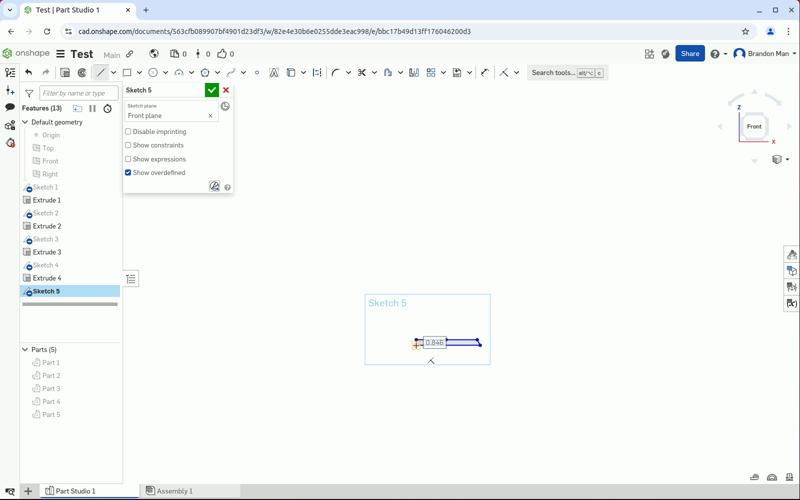
key(esc)
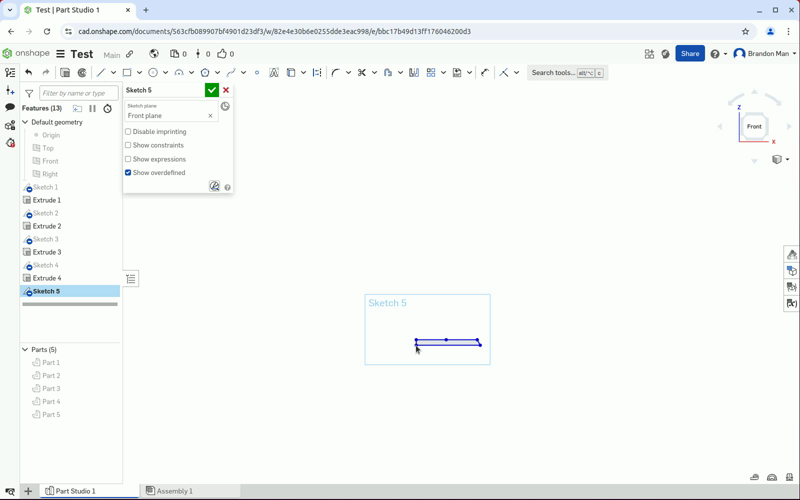
mouse_move(446, 340)
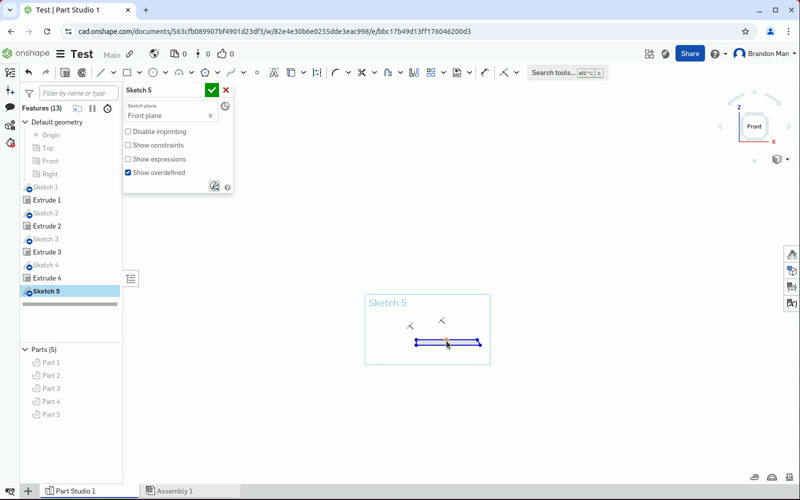
scroll(6)
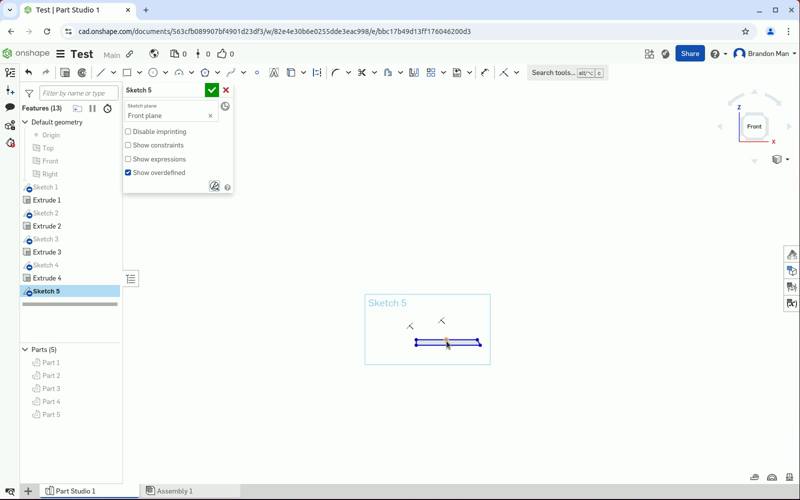
scroll(6)
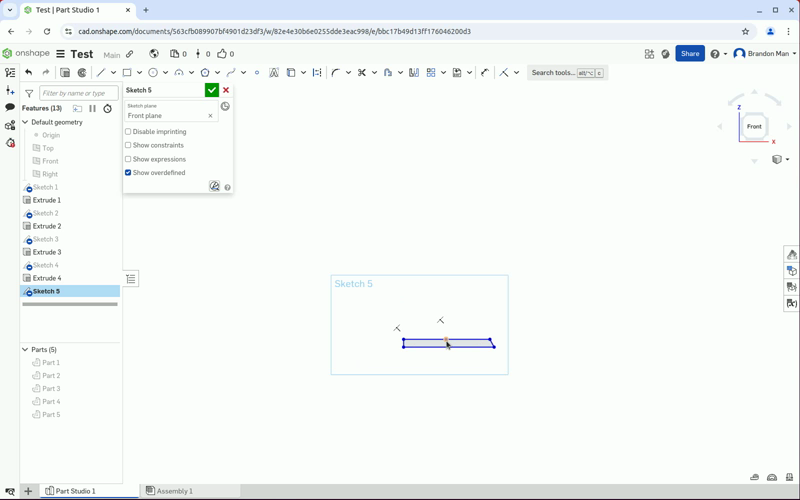
scroll(6)
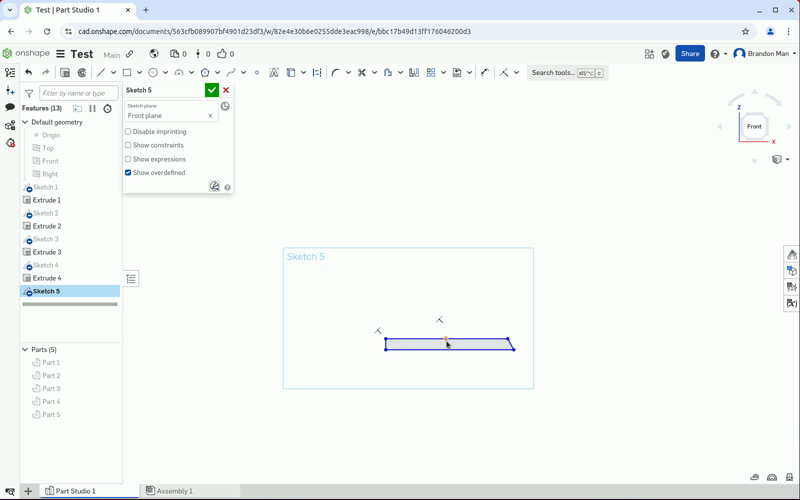
scroll(6)
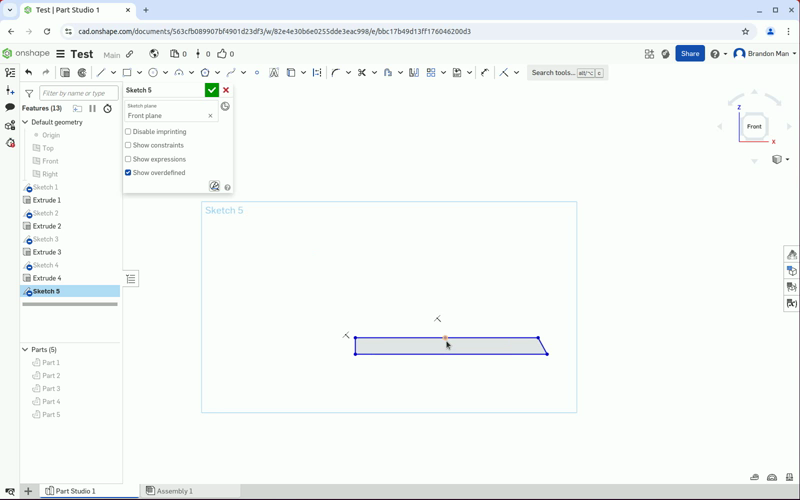
scroll(6)
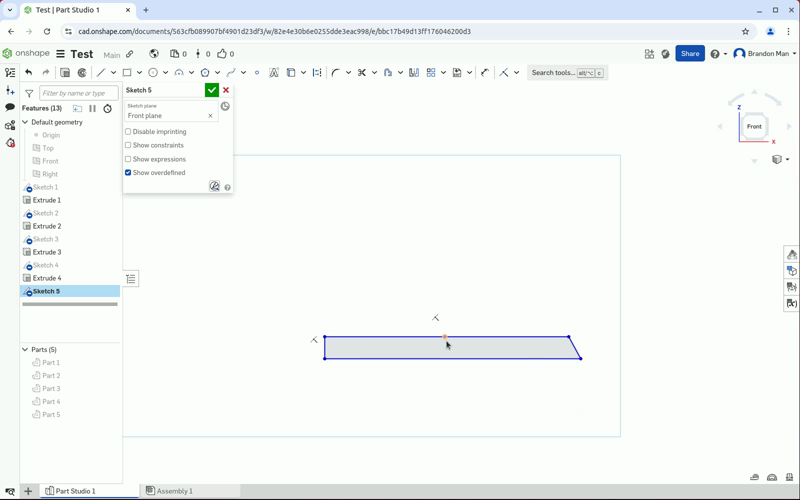
scroll(6)
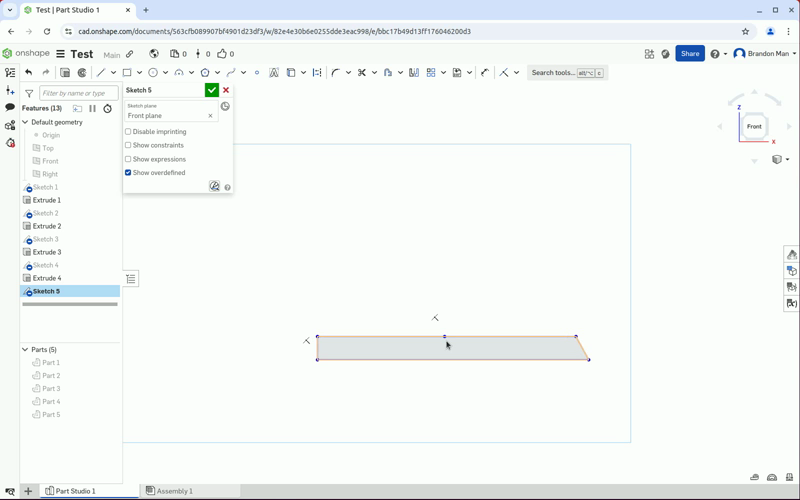
scroll(6)
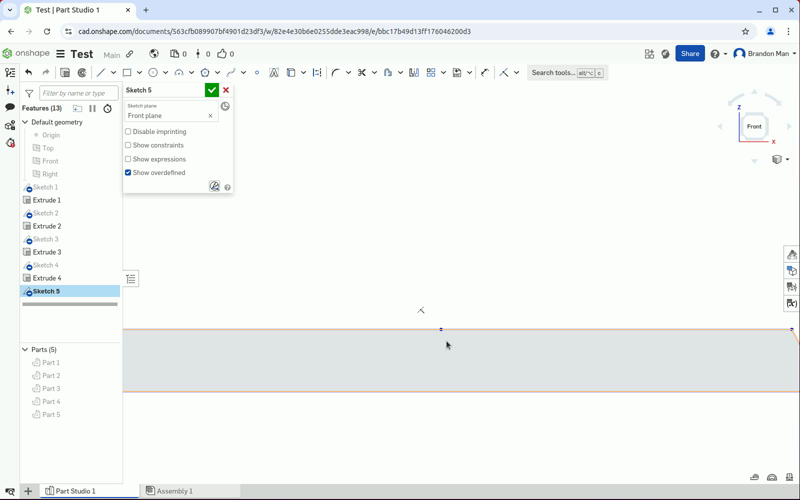
click(446, 340)
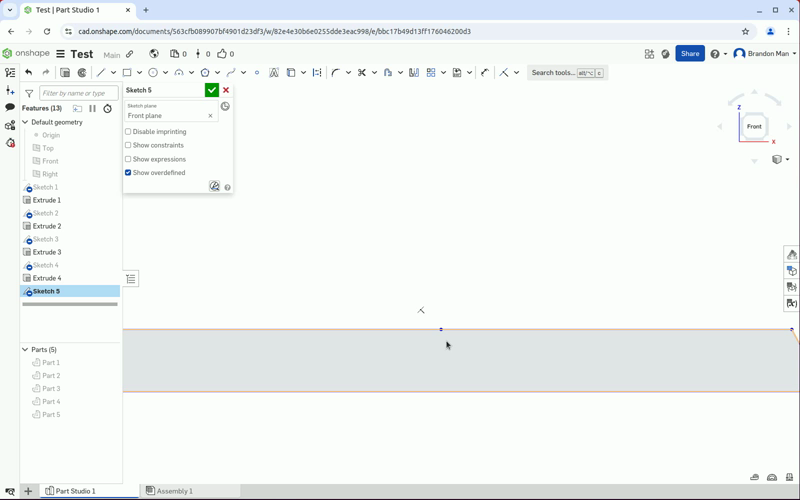
scroll(-6)
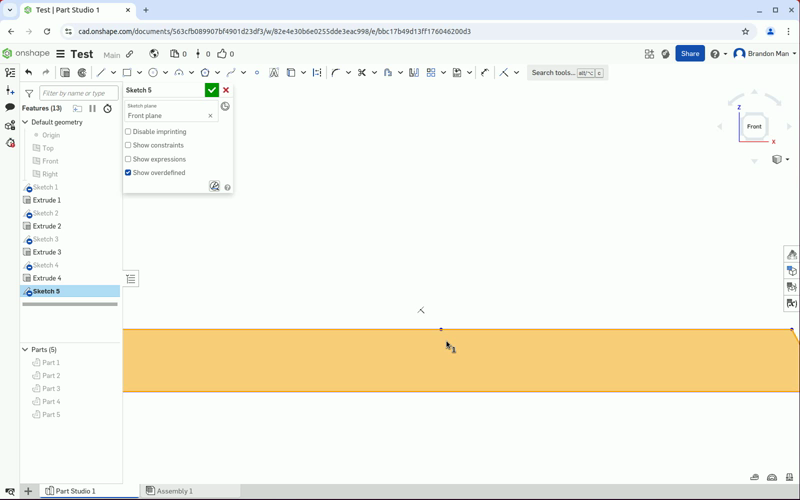
scroll(-6)
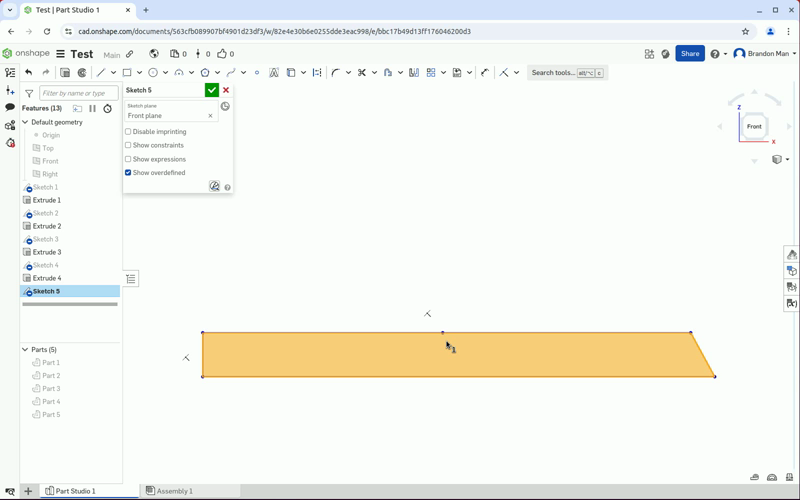
scroll(-6)
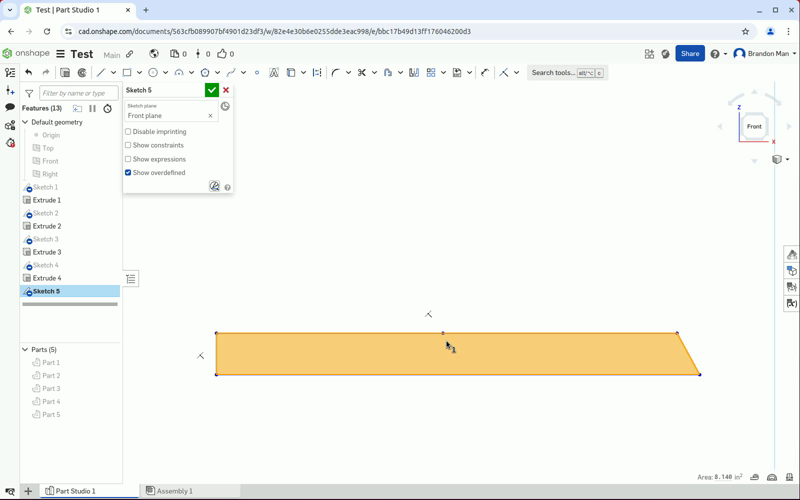
scroll(-6)
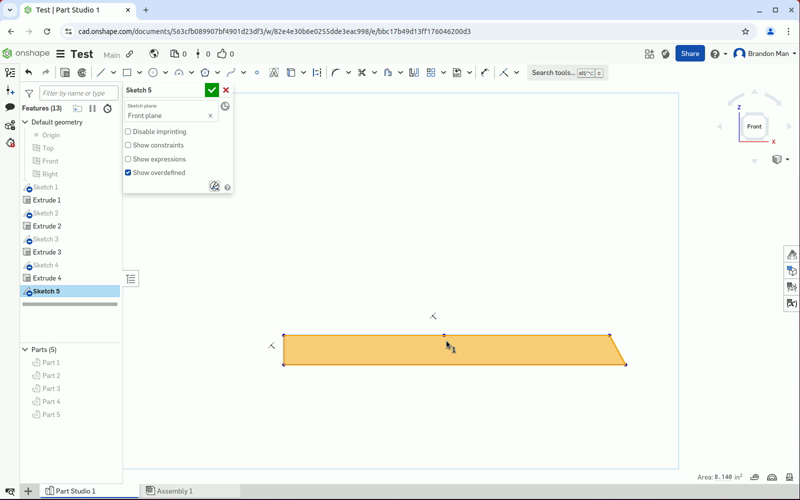
scroll(-6)
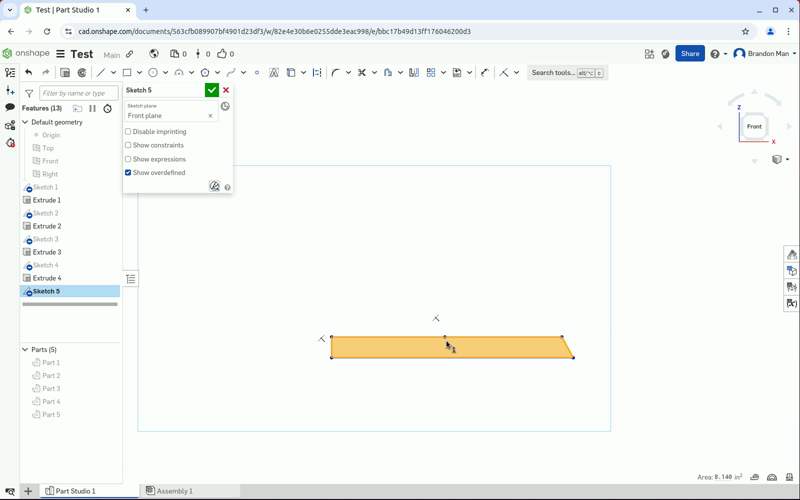
scroll(-6)
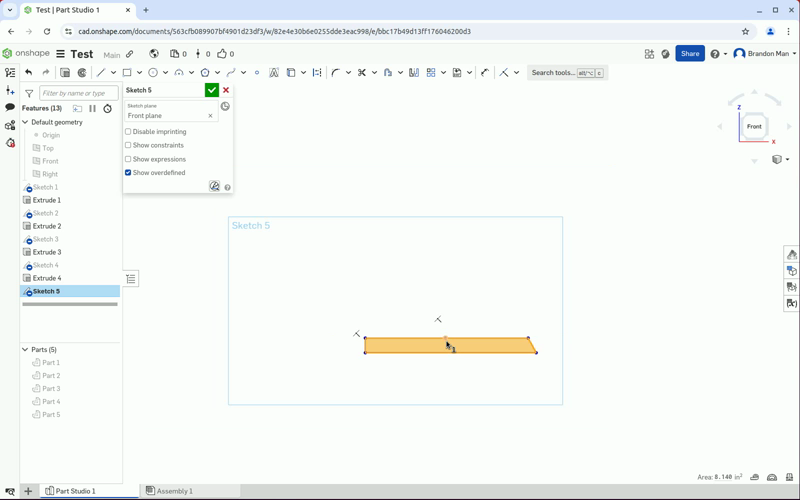
scroll(-6)
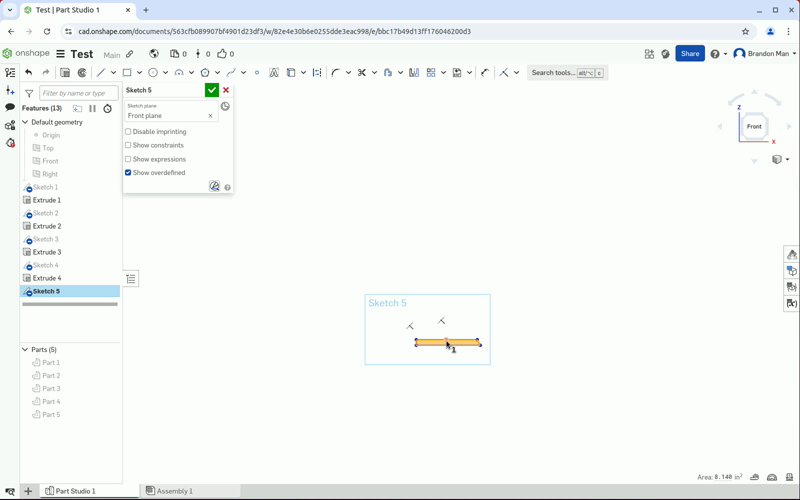
mouse_move(73, 352)
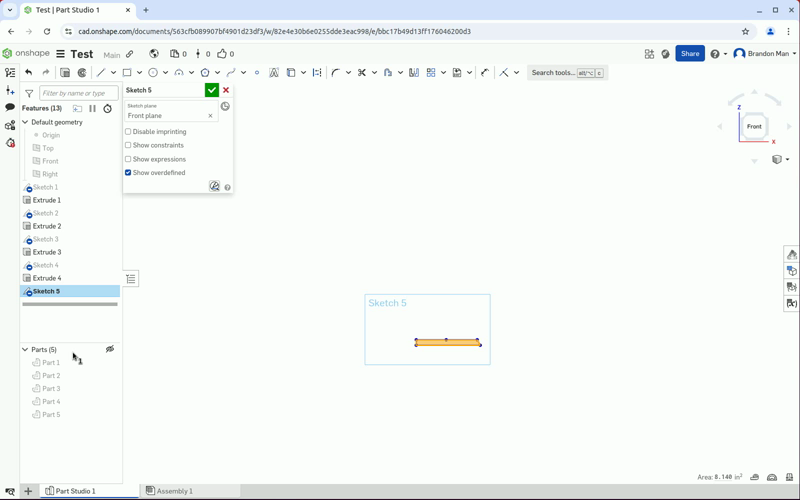
key(shift+y)
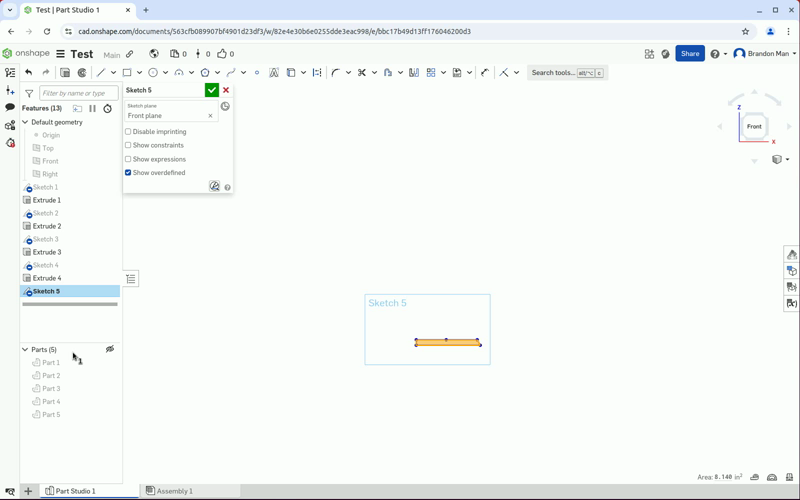
key(shift+e)
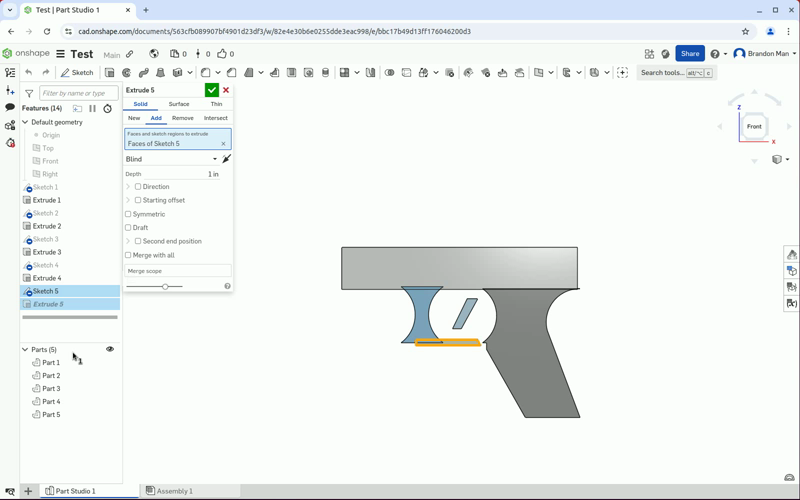
mouse_move(143, 106)
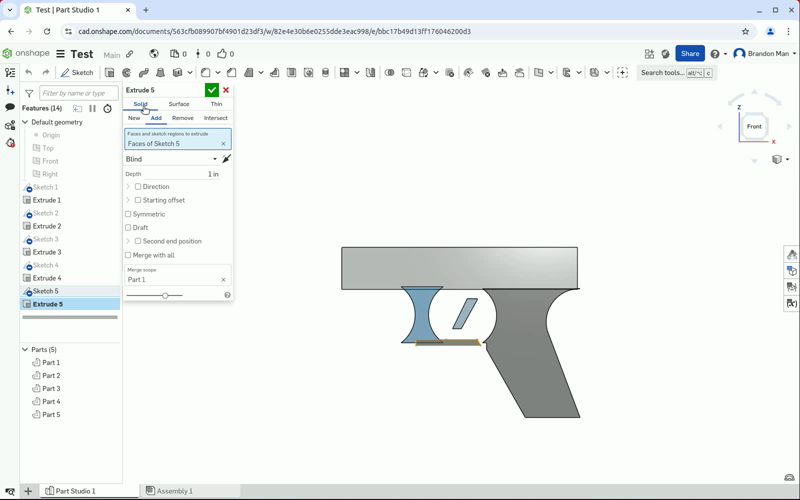
click(143, 106)
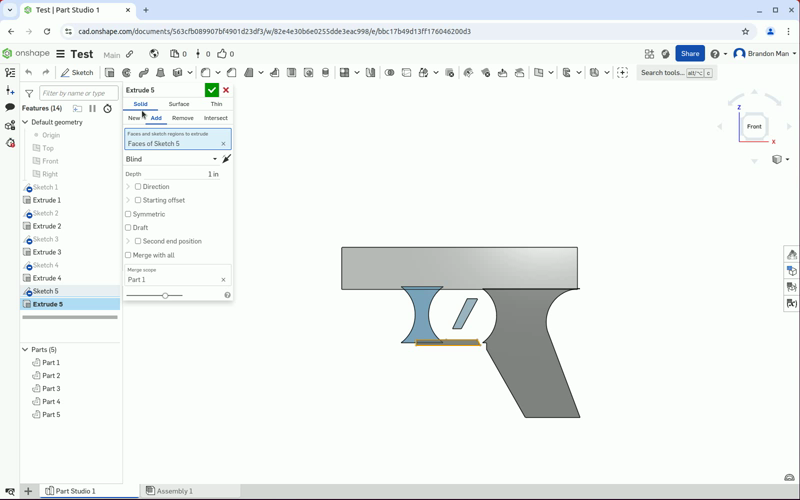
mouse_move(137, 120)
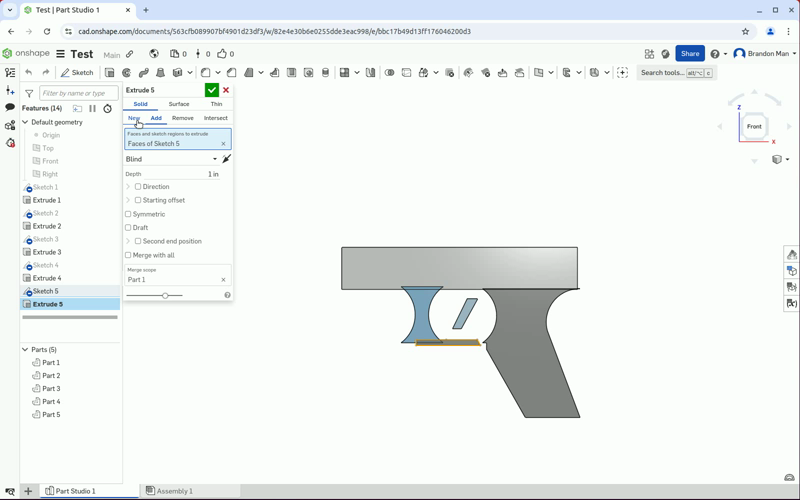
click(137, 120)
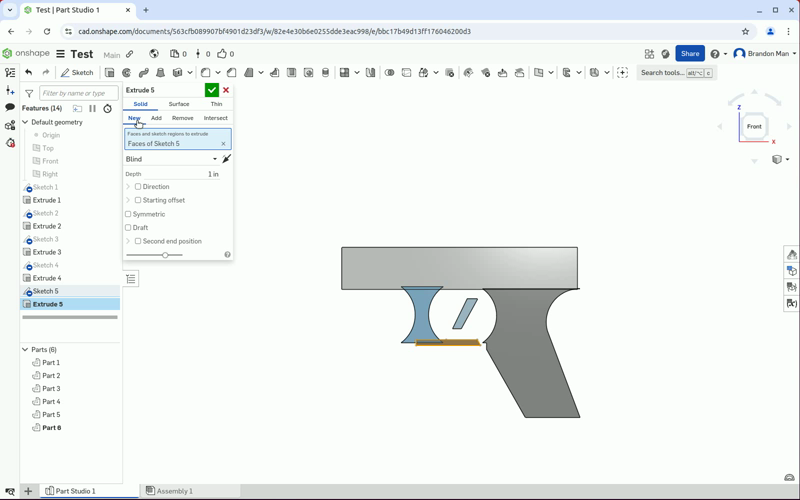
key(tab, 4)
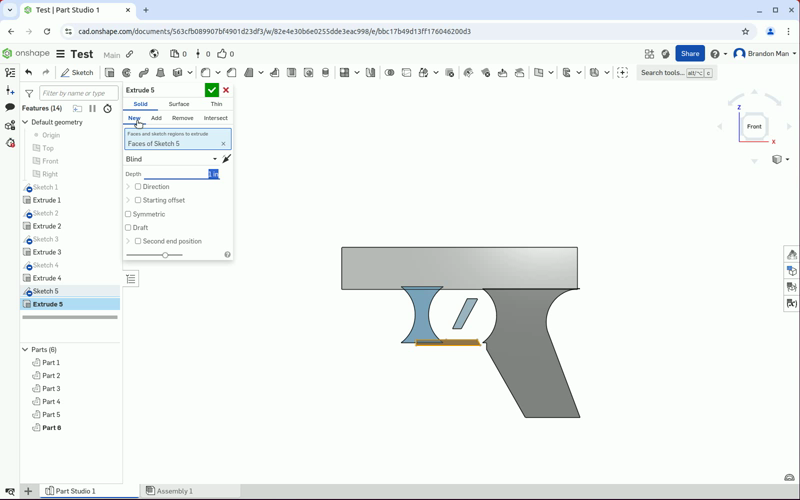
text(6.258)
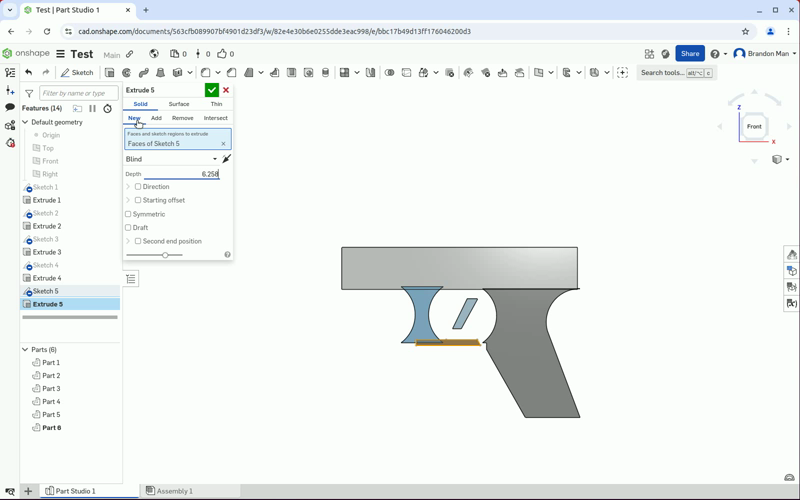
key(enter)
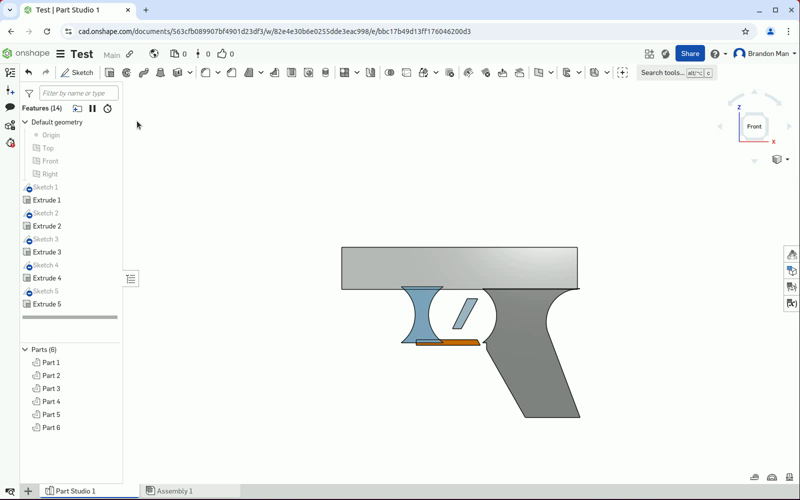
key(shift+h)
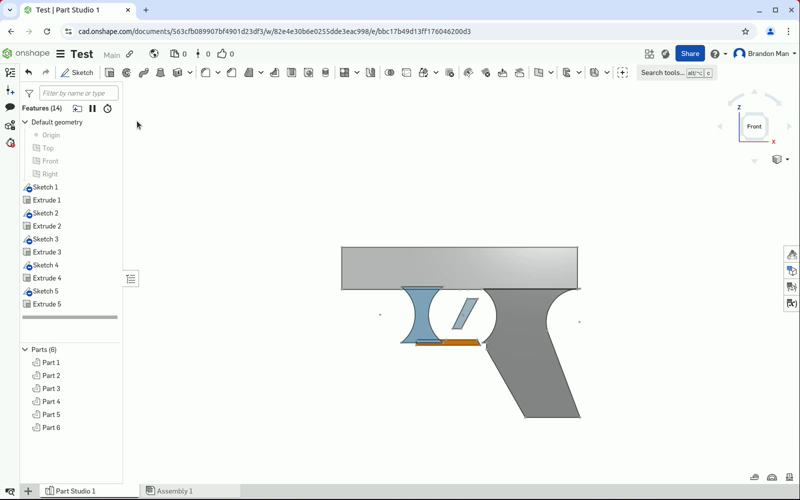
key(shift+h)
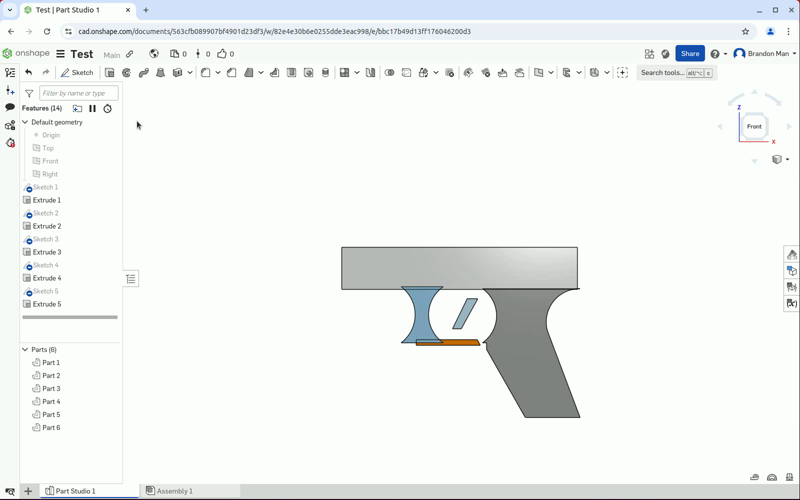
mouse_move(73, 189)
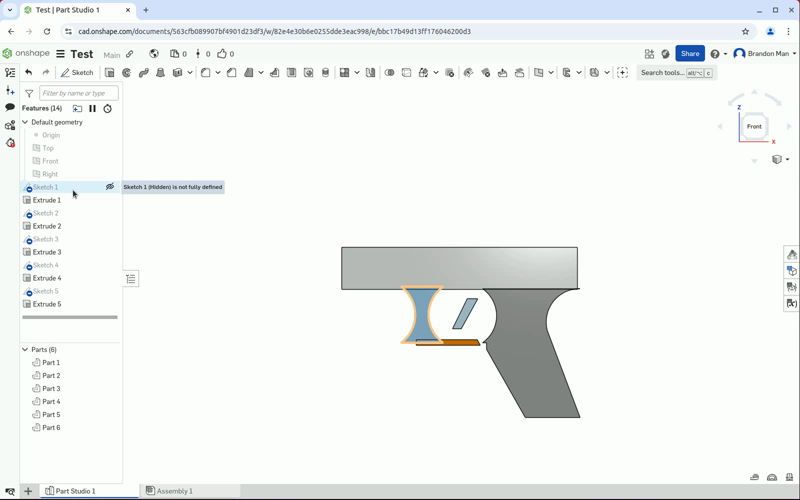
click(73, 189)
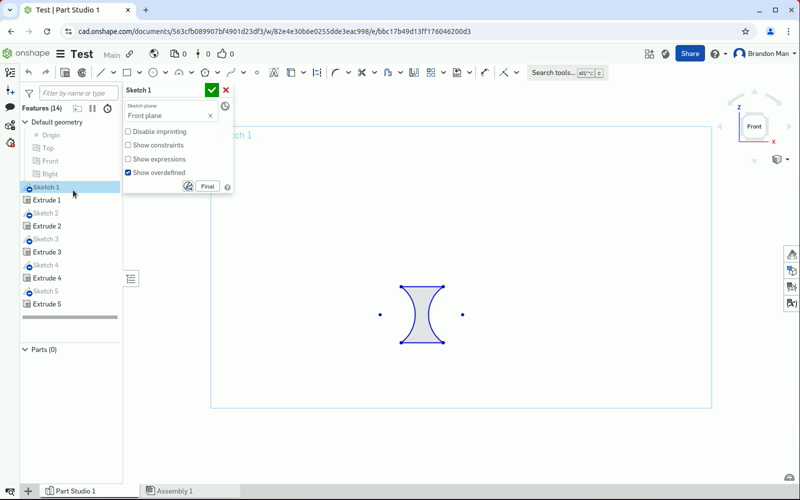
mouse_move(229, 92)
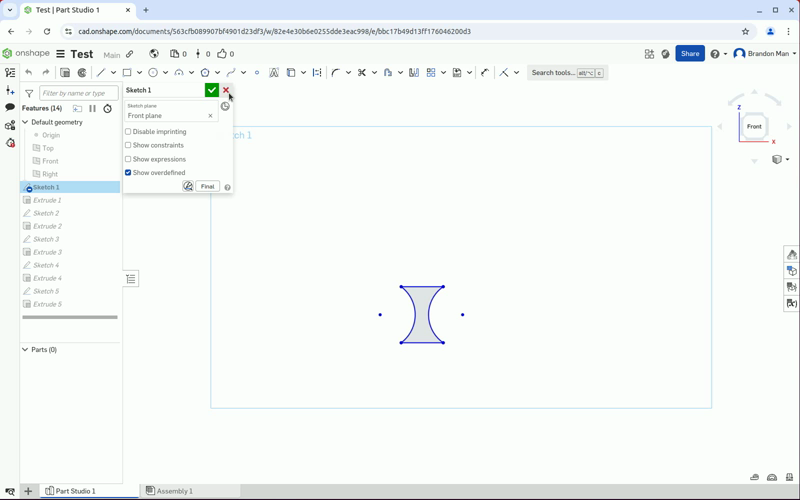
click(229, 92)
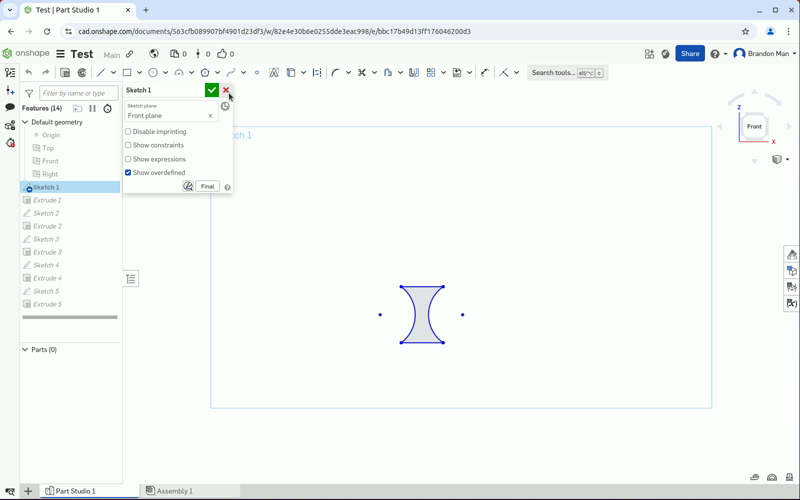
key(shift+s)
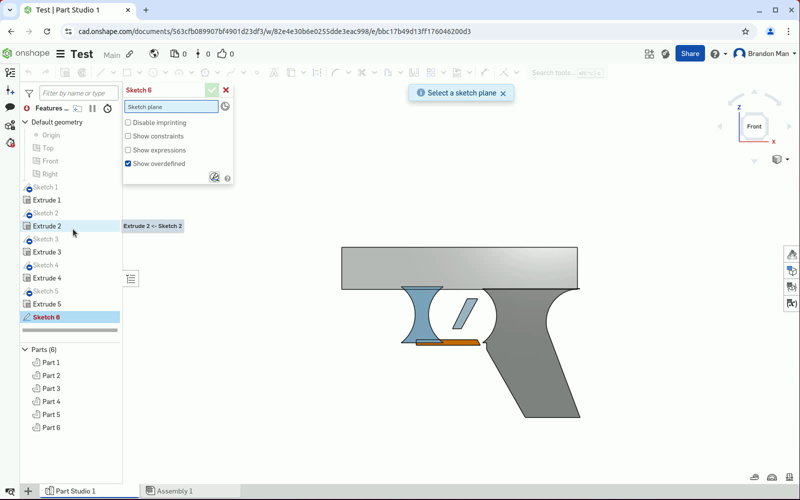
scroll(3)
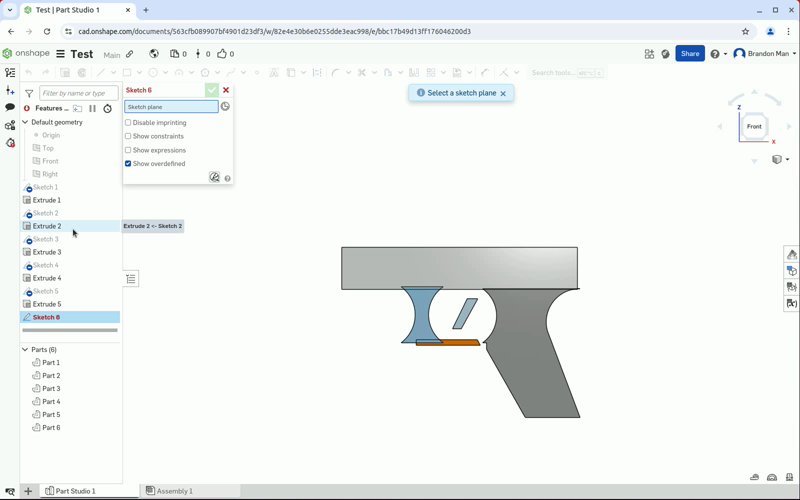
mouse_move(73, 163)
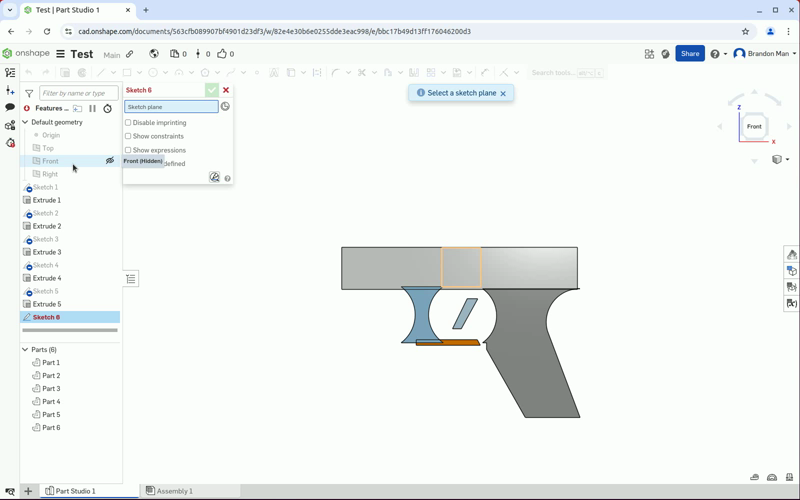
click(73, 163)
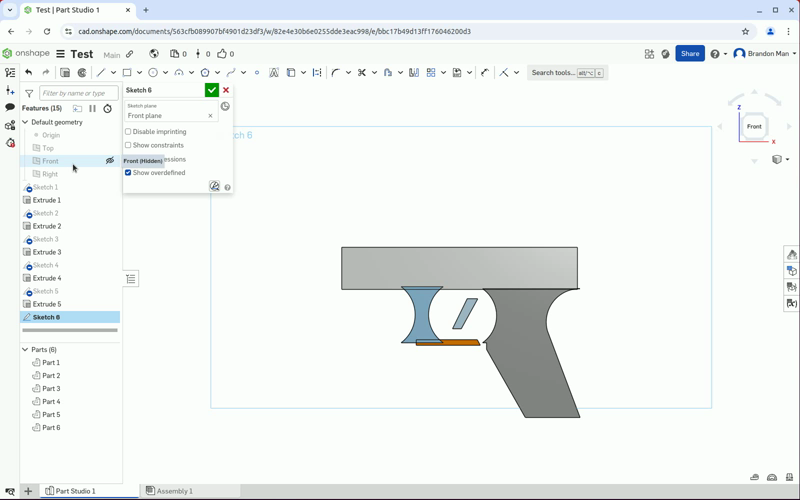
mouse_move(73, 352)
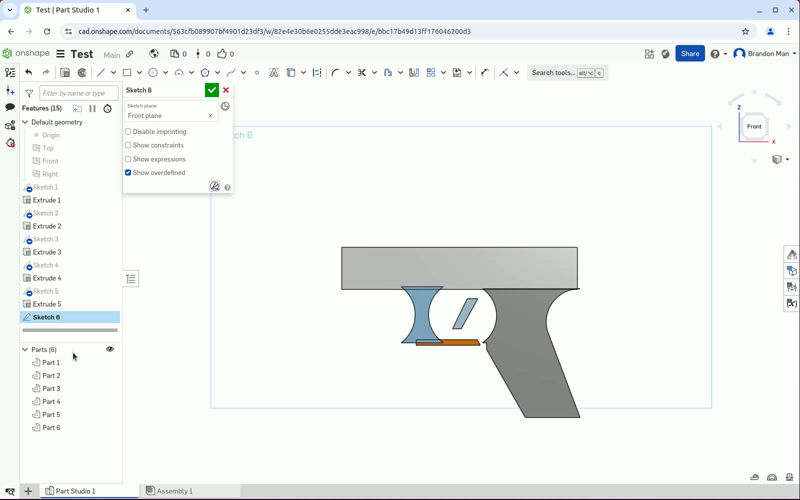
key(y)
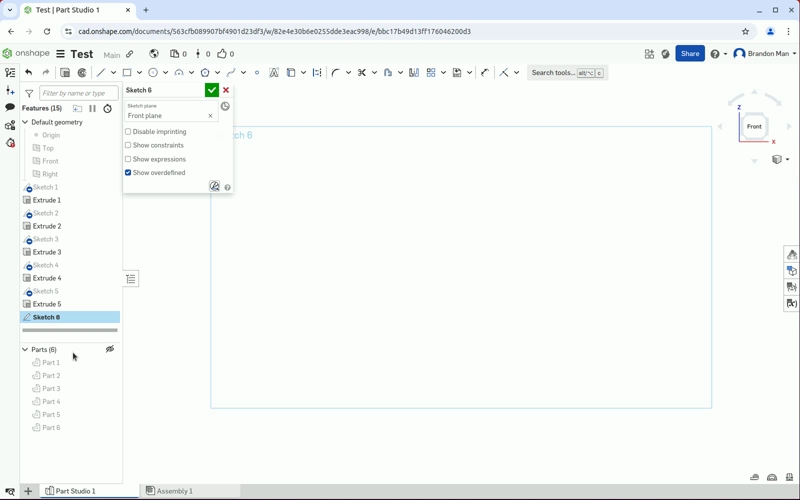
key(l)
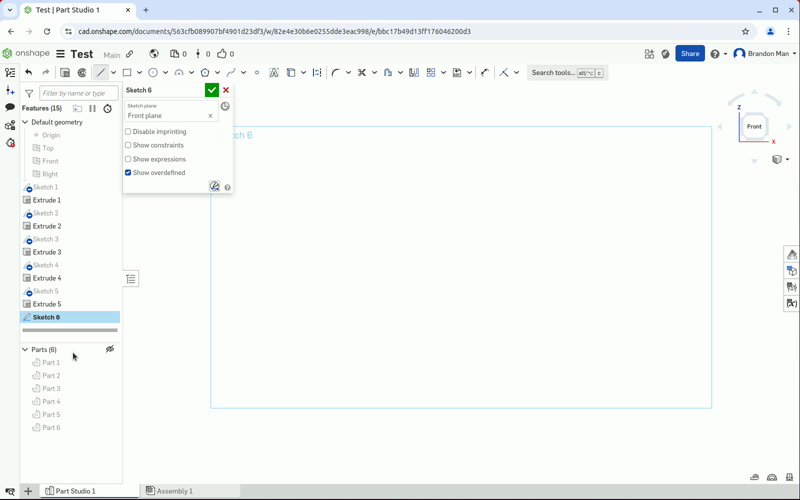
key_down(shift)
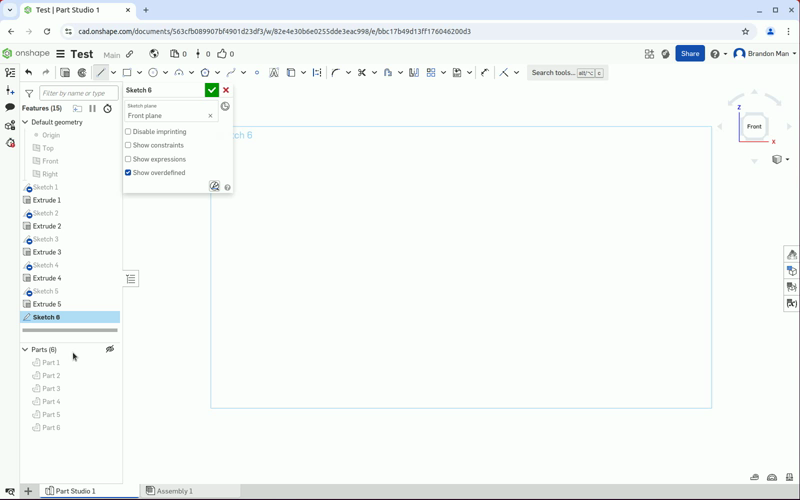
mouse_move(477, 339)
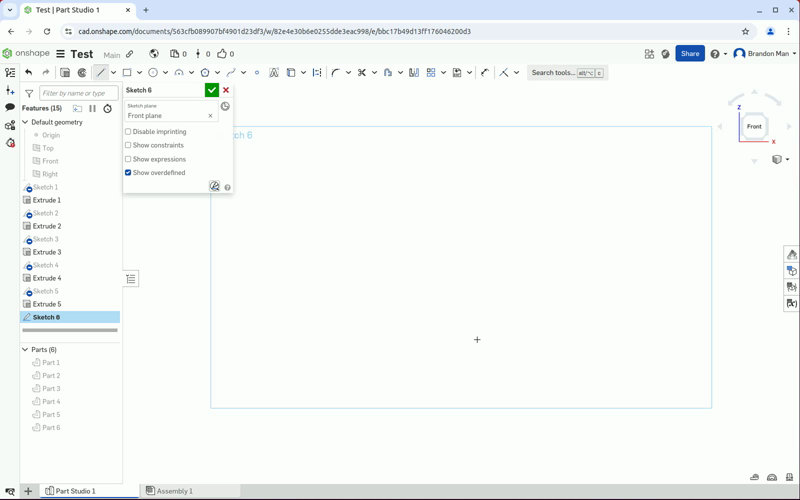
click(477, 339)
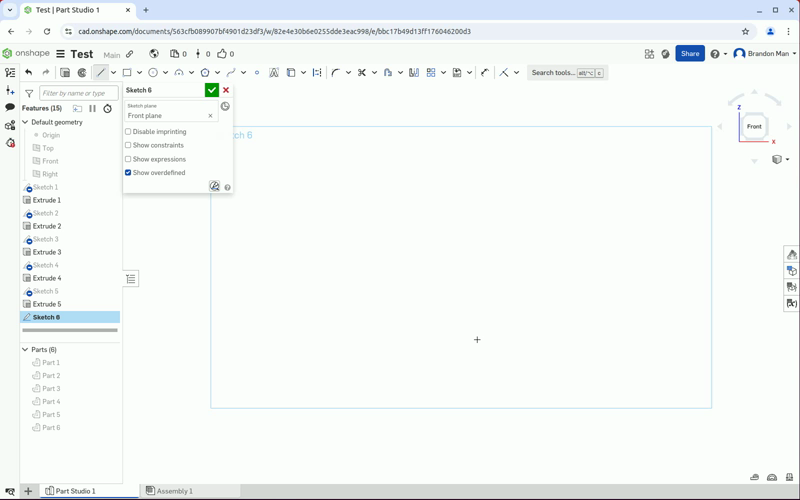
key_up(shift)
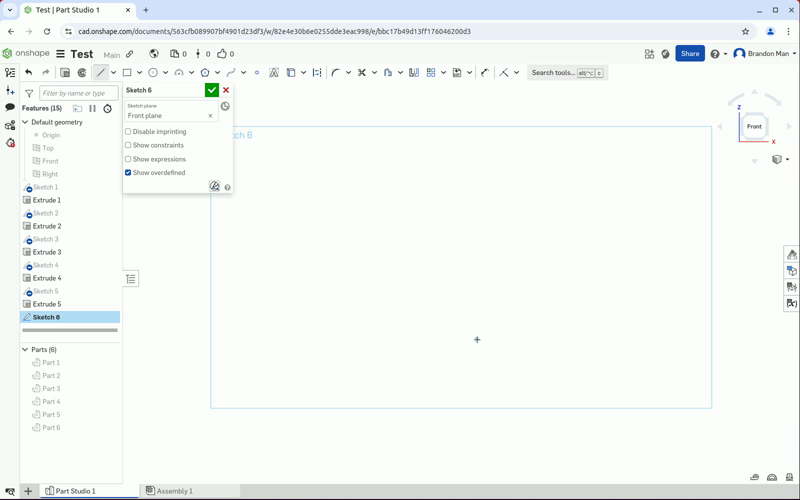
key_down(shift)
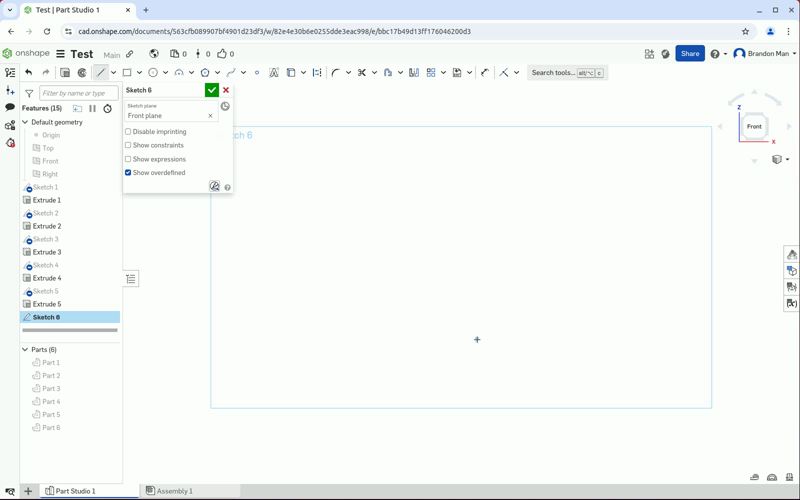
mouse_move(507, 339)
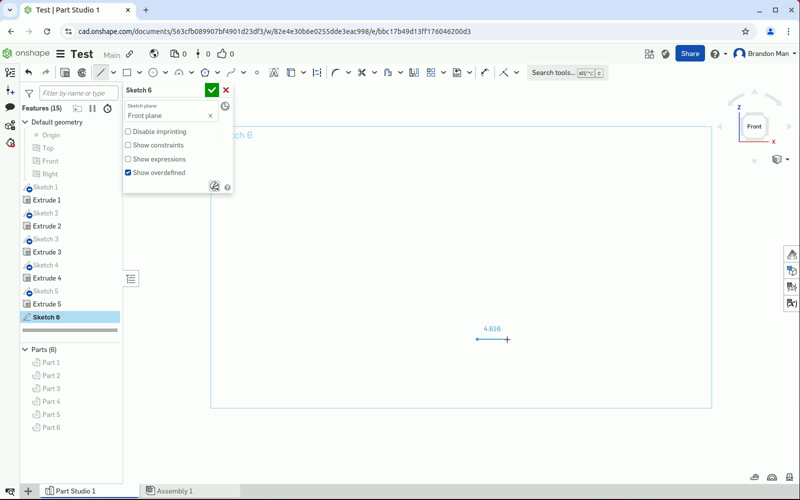
mouse_move(480, 345)
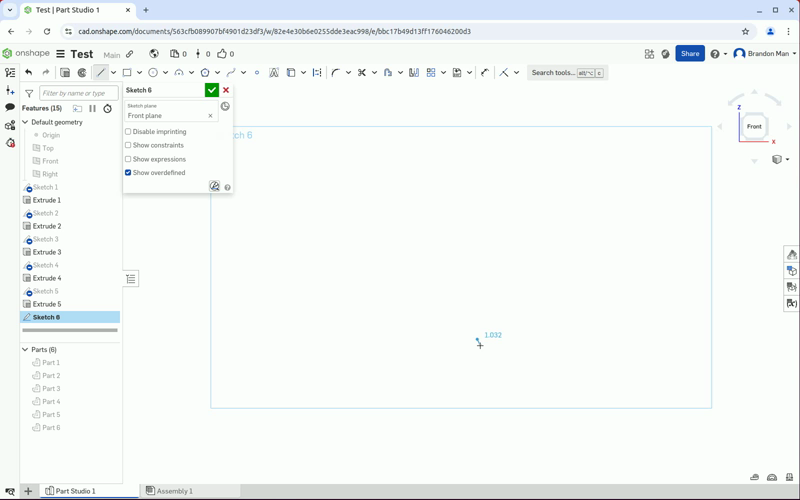
scroll(6)
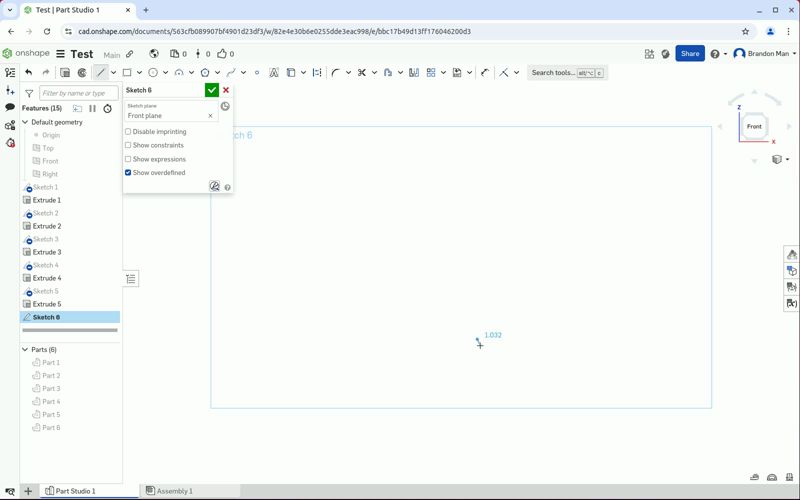
scroll(6)
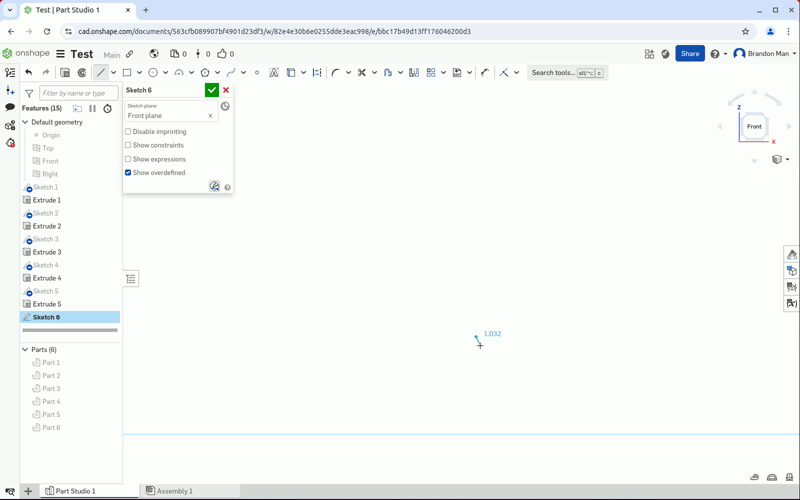
scroll(6)
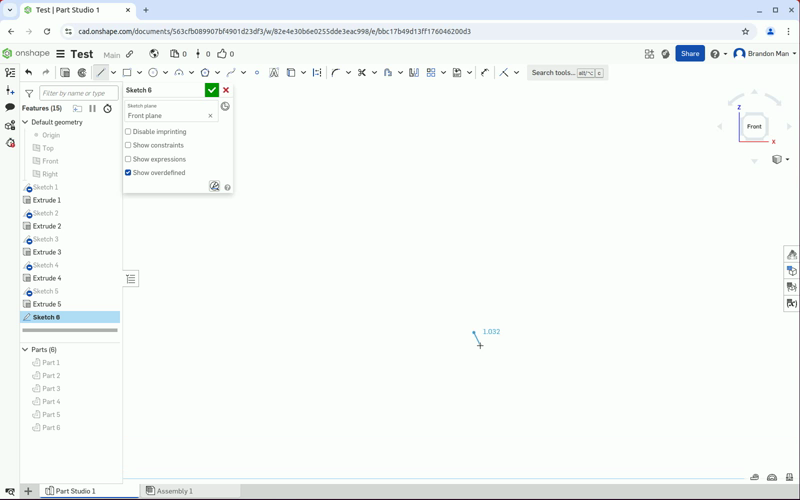
scroll(6)
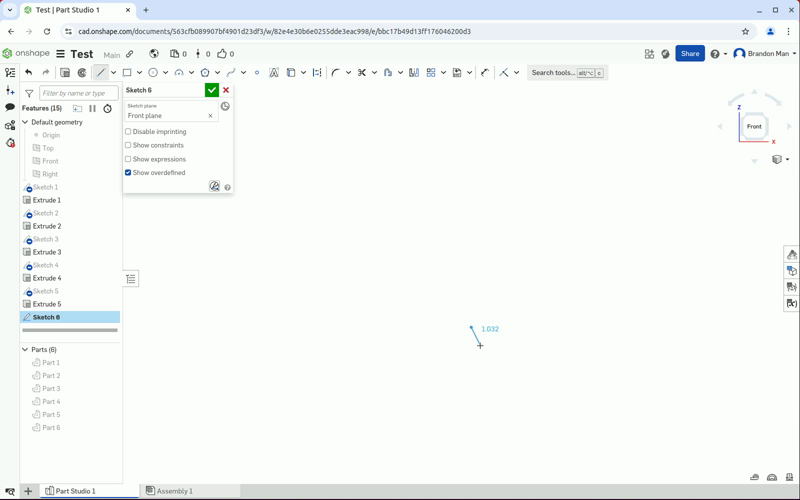
scroll(6)
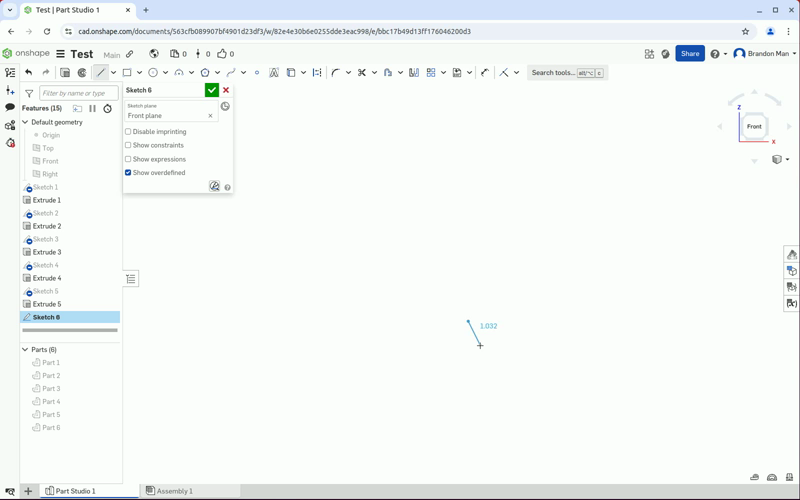
scroll(6)
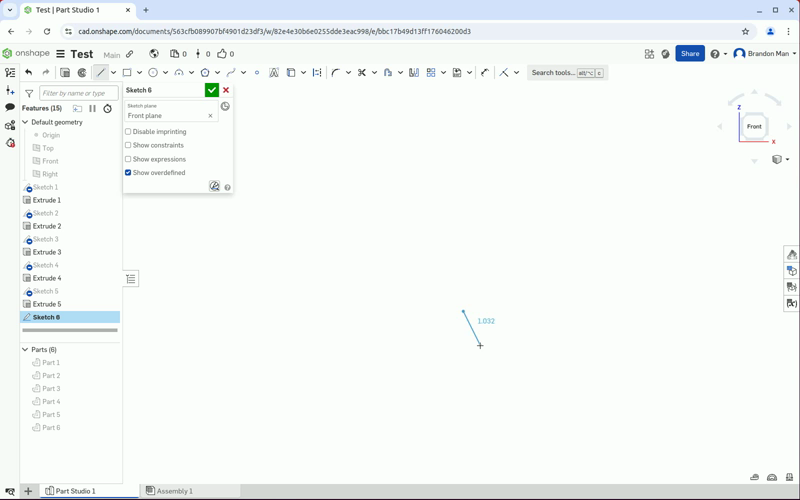
scroll(6)
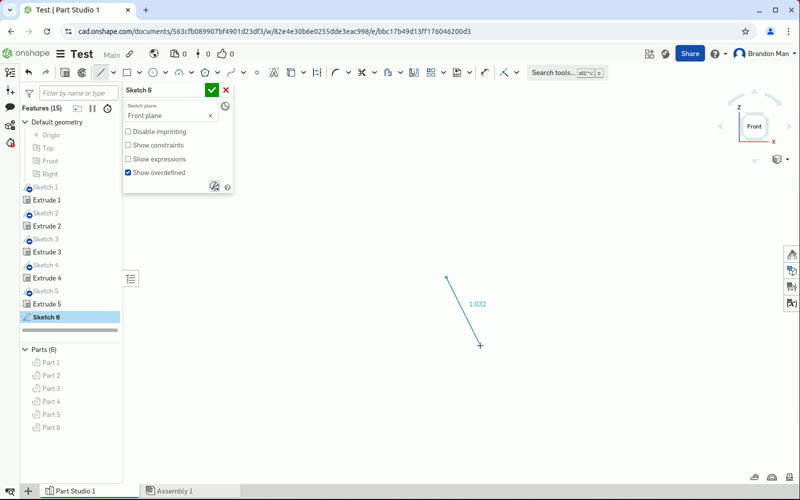
click(480, 345)
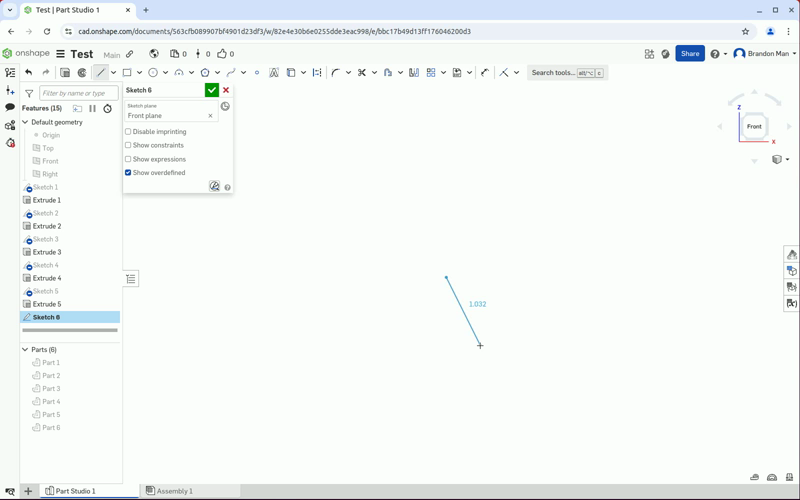
scroll(-6)
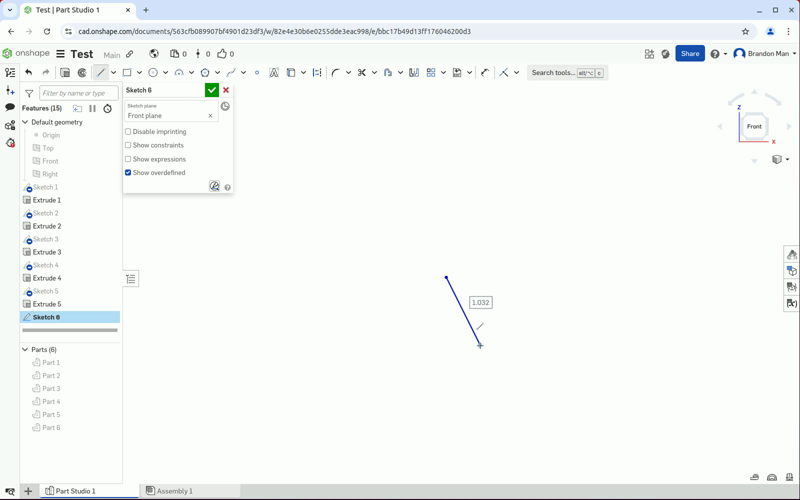
scroll(-6)
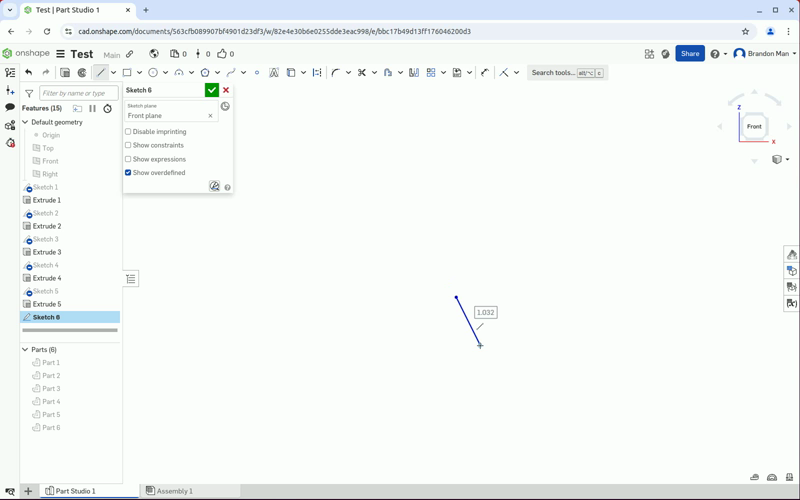
scroll(-6)
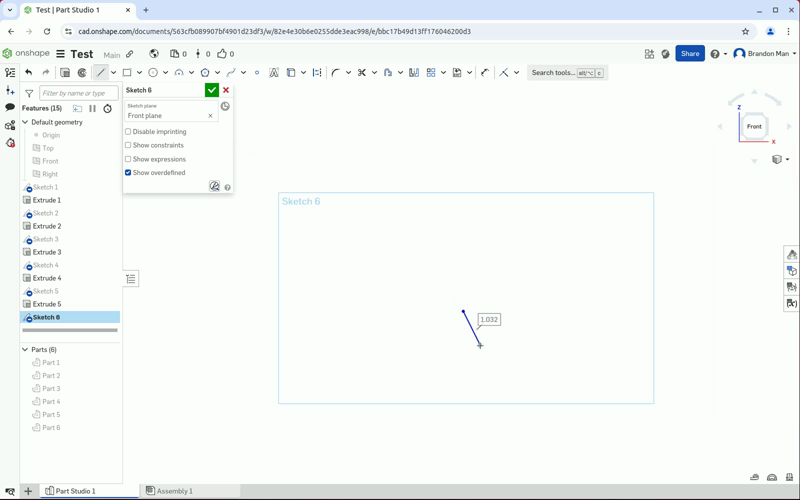
scroll(-6)
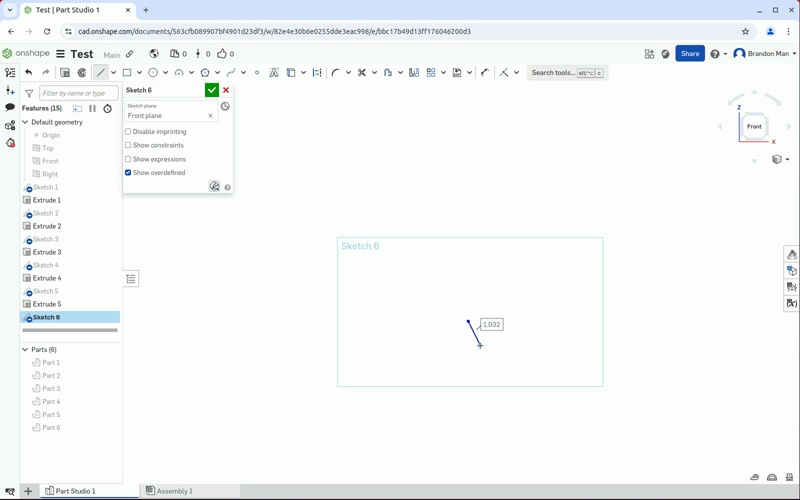
scroll(-6)
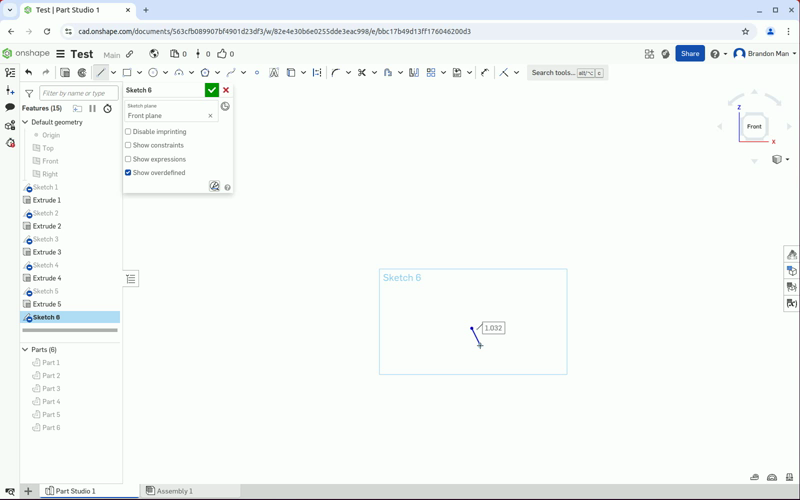
scroll(-6)
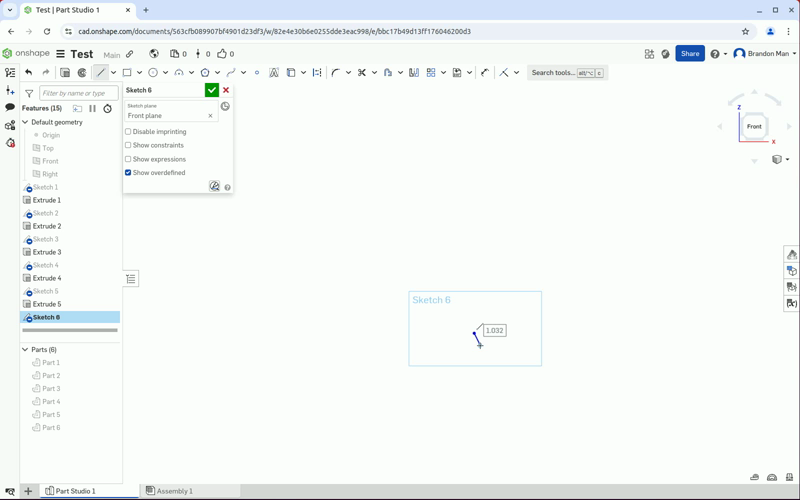
scroll(-6)
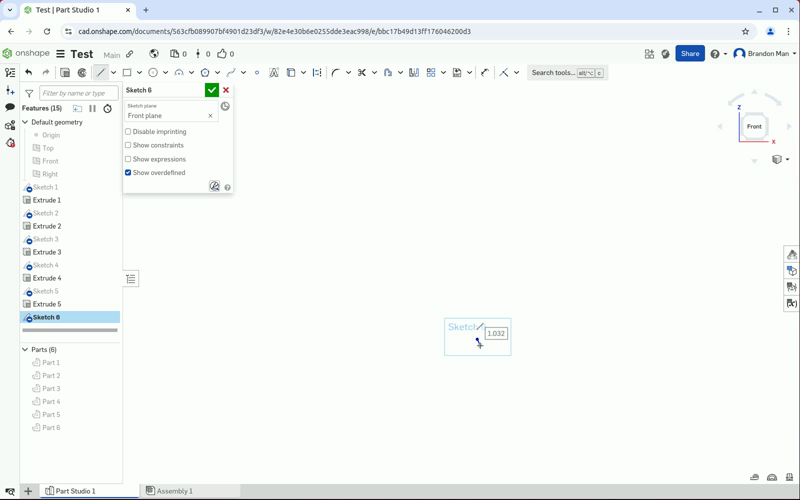
key_up(shift)
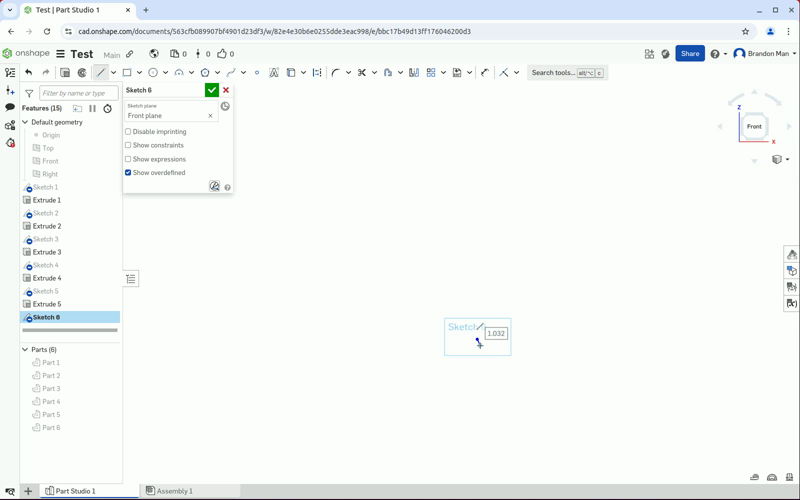
key_down(shift)
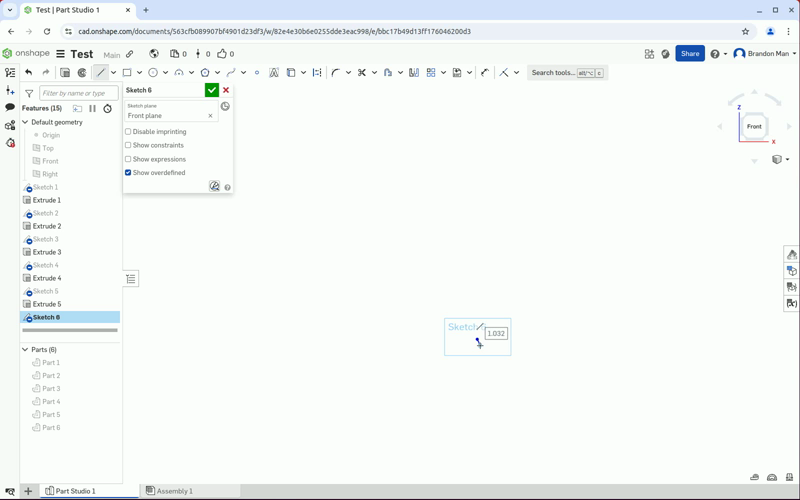
mouse_move(510, 345)
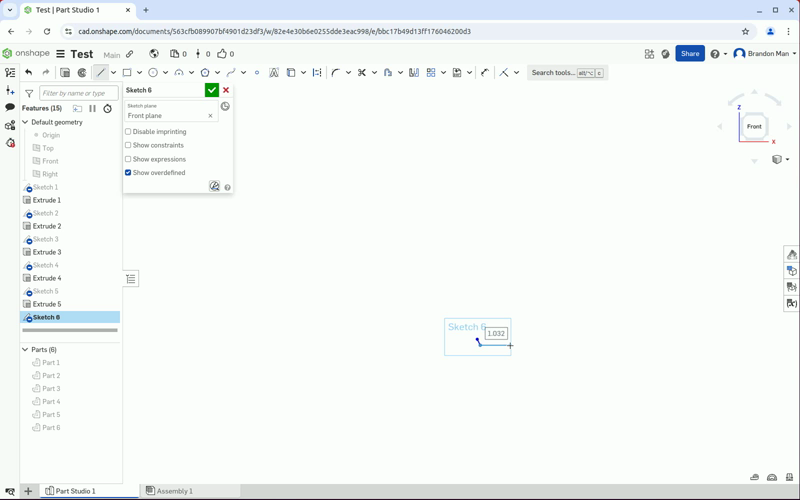
mouse_move(480, 339)
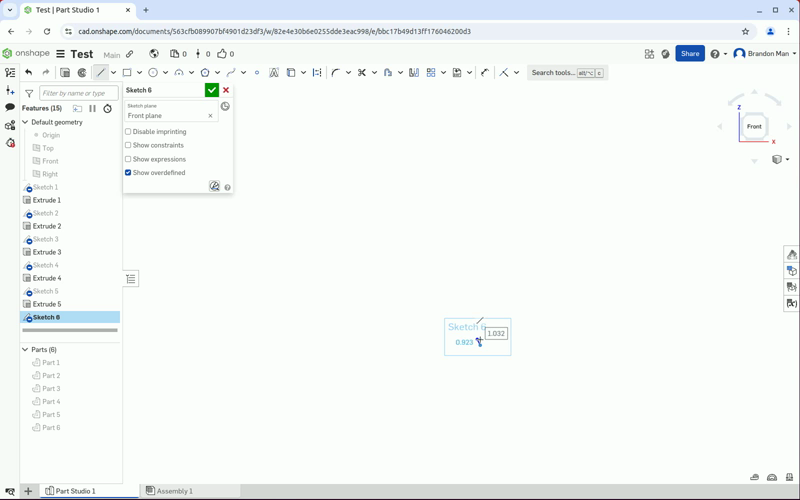
scroll(6)
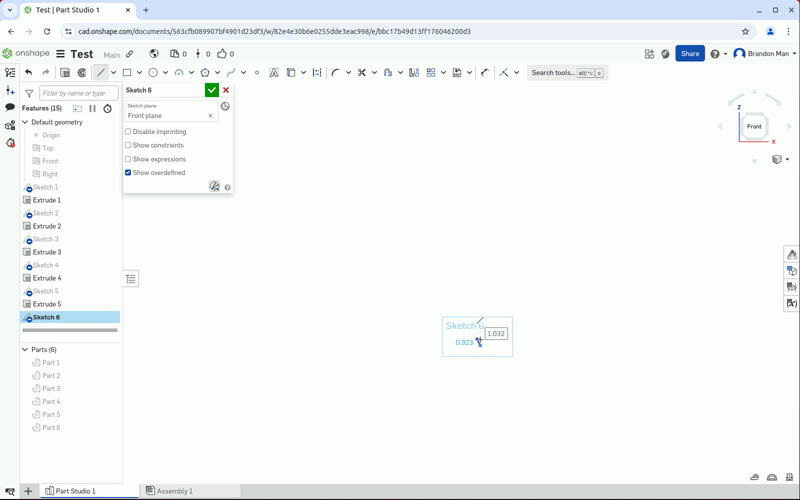
scroll(6)
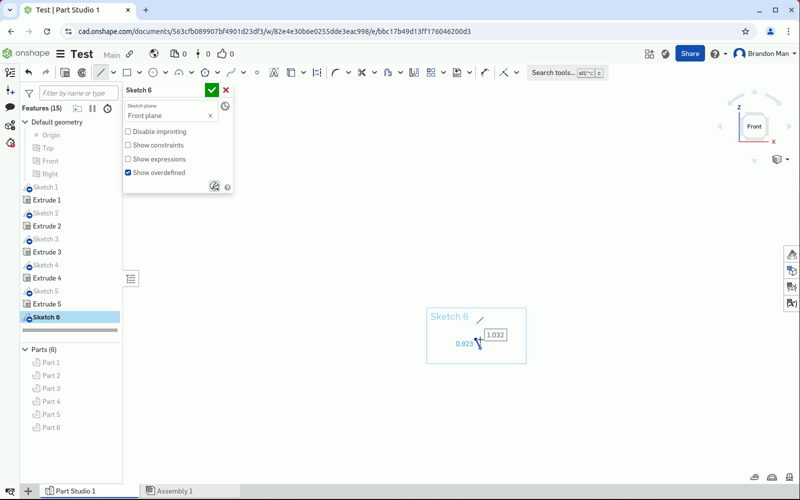
scroll(6)
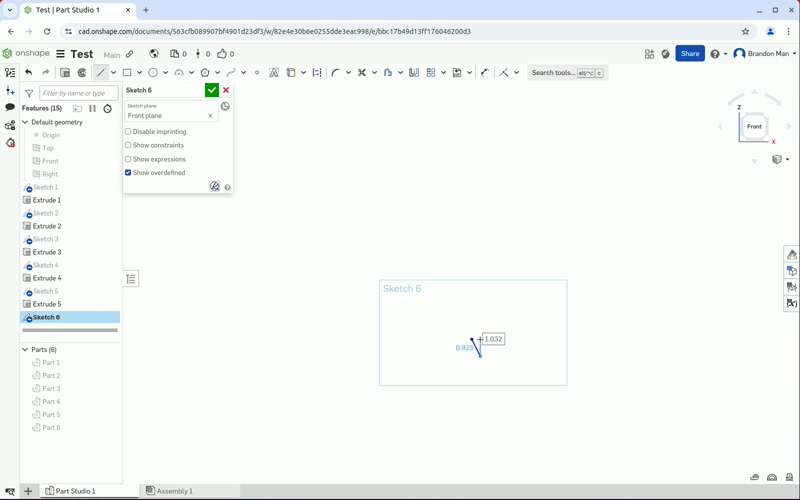
scroll(6)
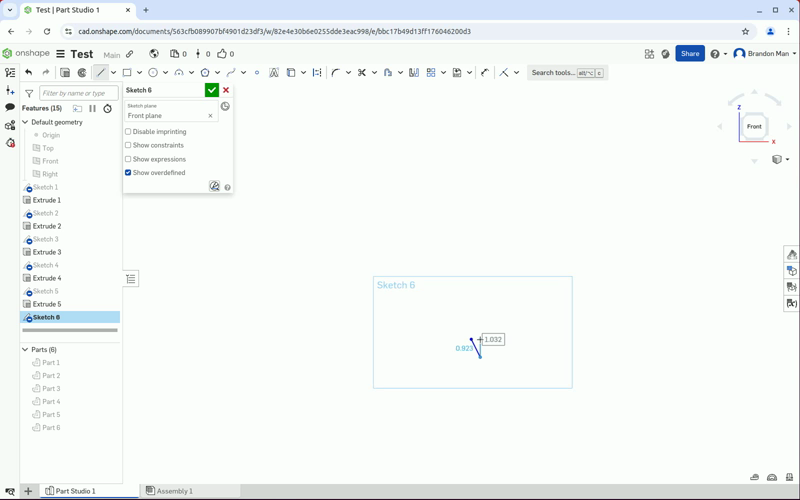
scroll(6)
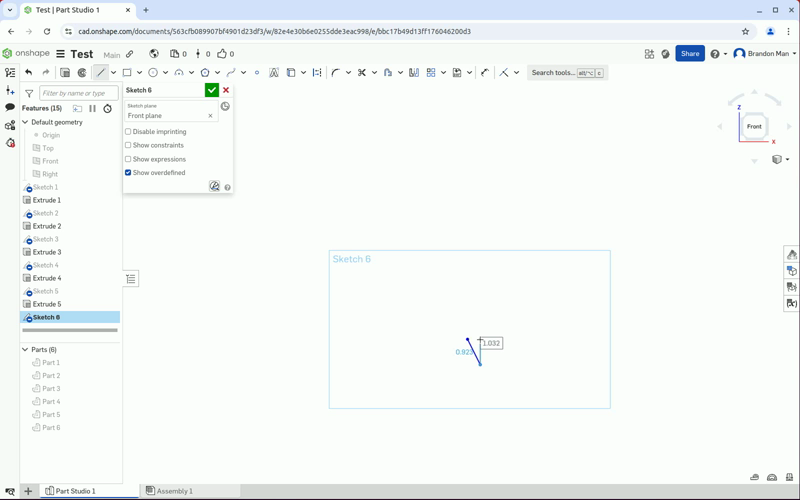
scroll(6)
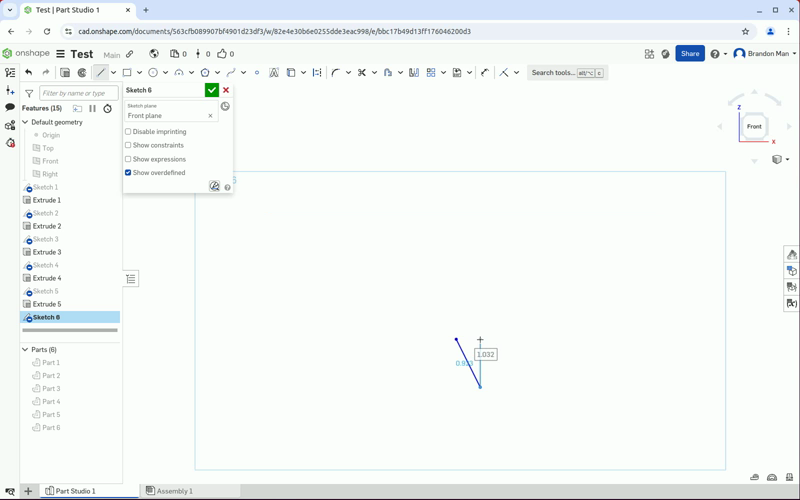
scroll(6)
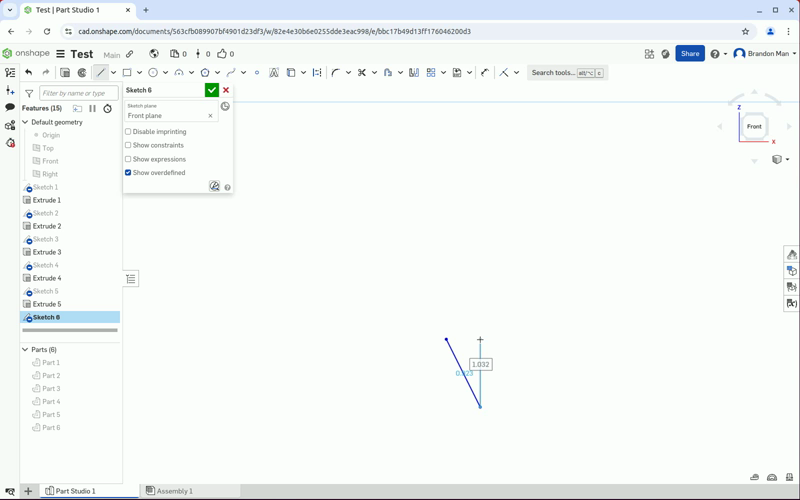
click(480, 339)
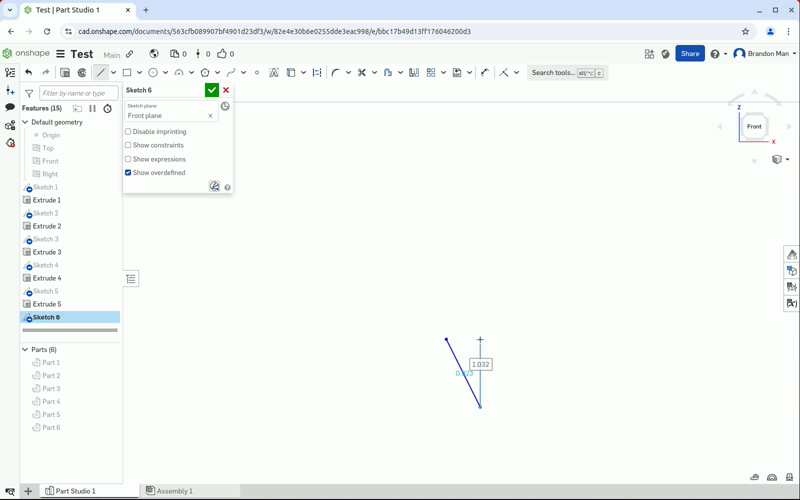
scroll(-6)
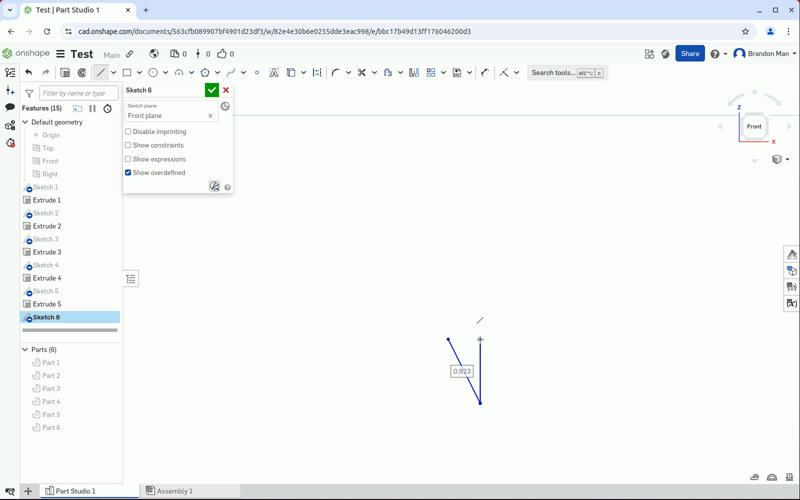
scroll(-6)
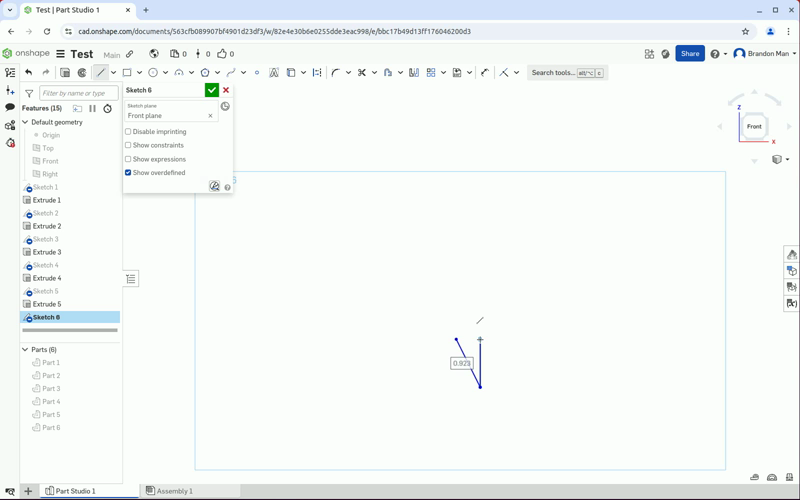
scroll(-6)
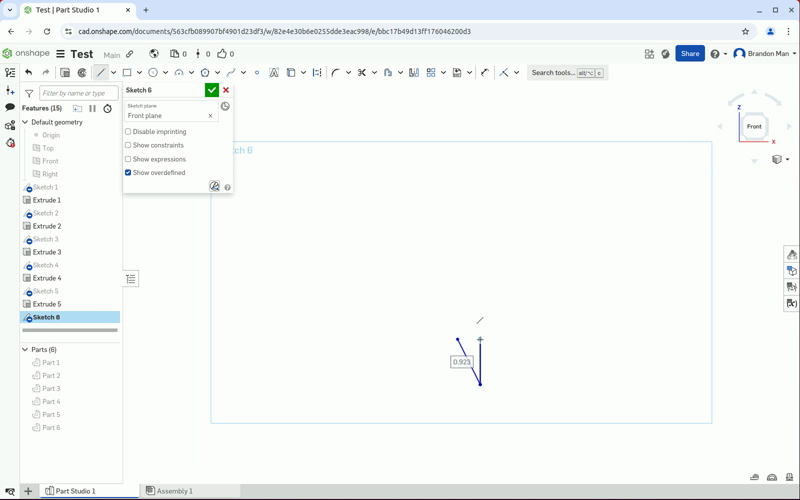
scroll(-6)
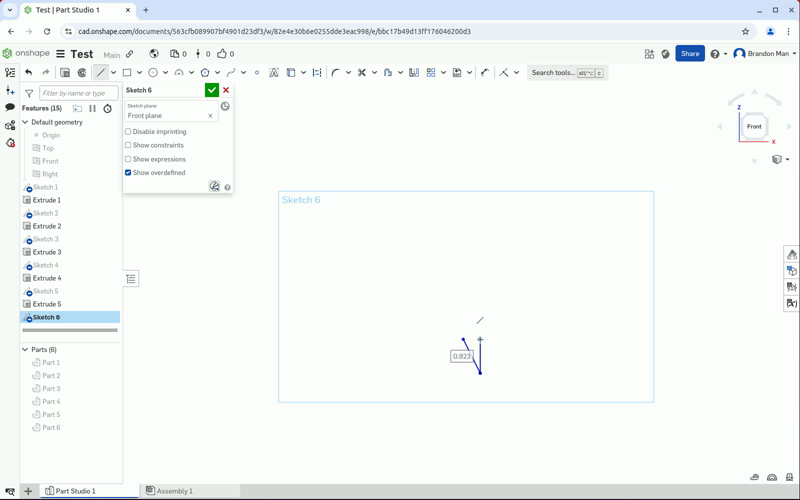
scroll(-6)
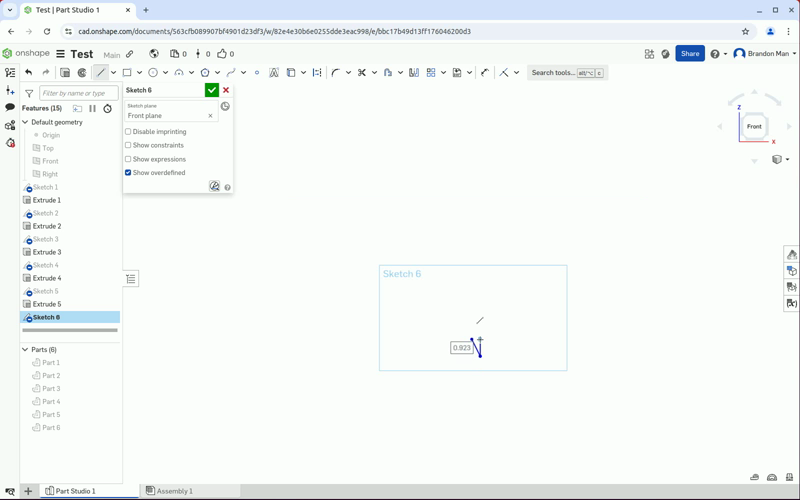
scroll(-6)
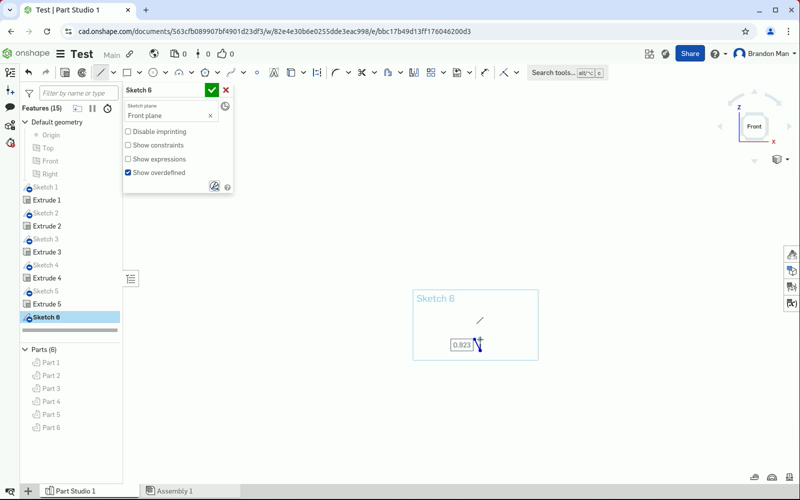
scroll(-6)
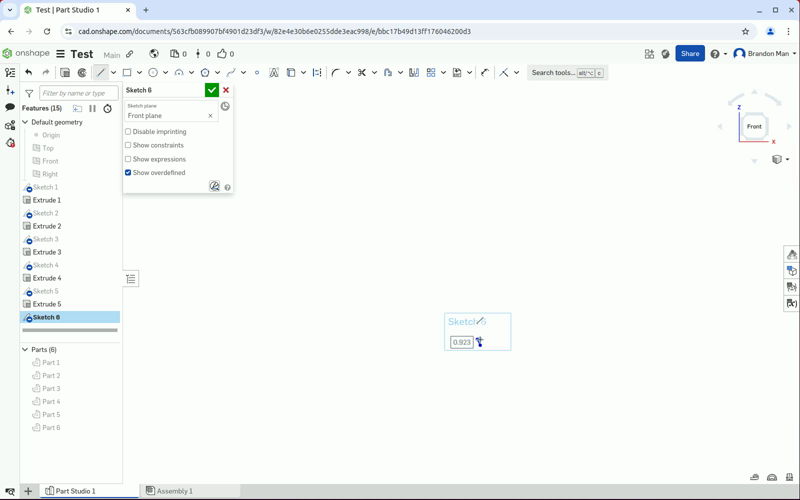
key_up(shift)
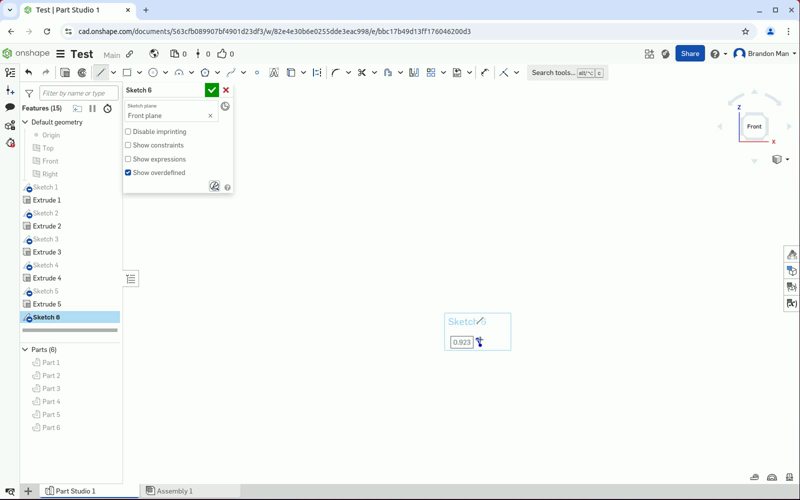
mouse_move(510, 339)
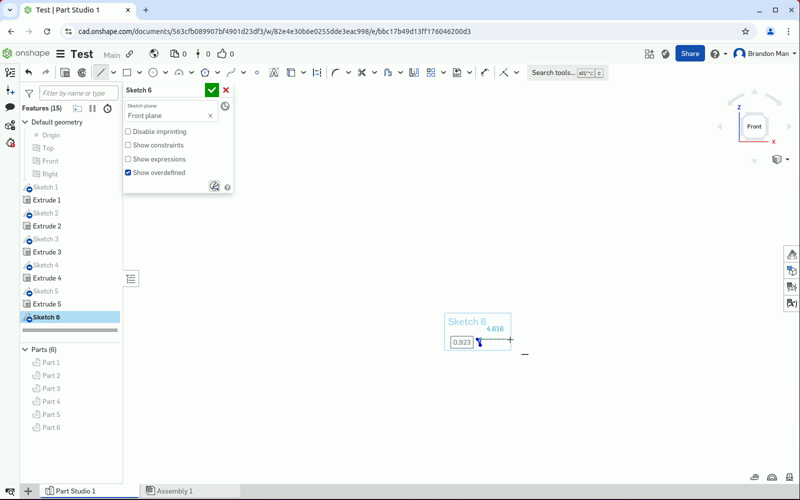
key_down(shift)
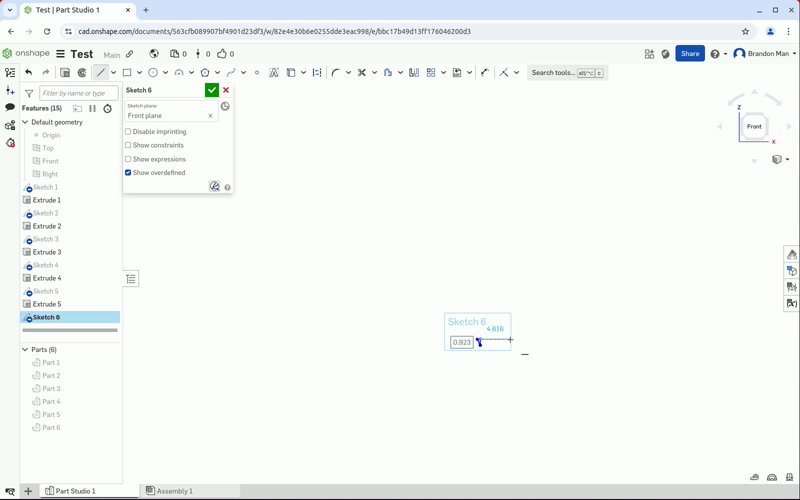
mouse_move(477, 339)
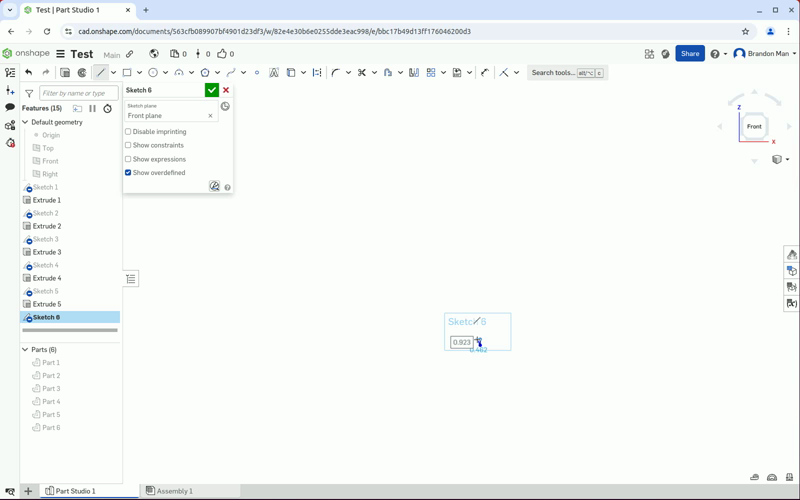
scroll(6)
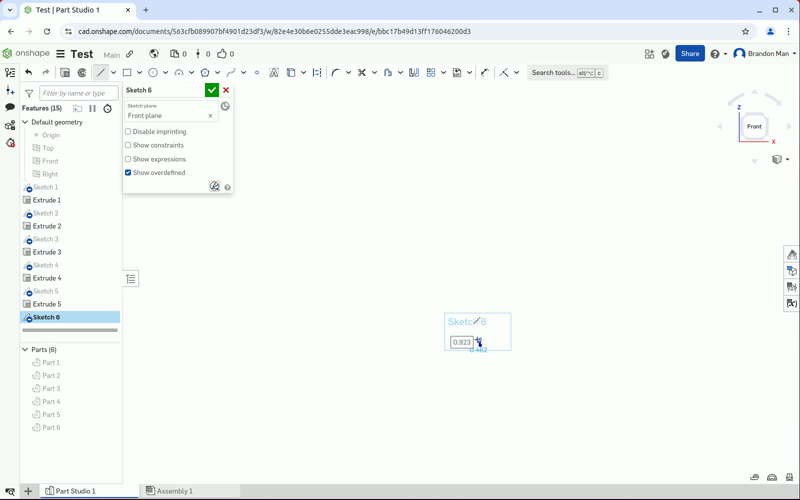
scroll(6)
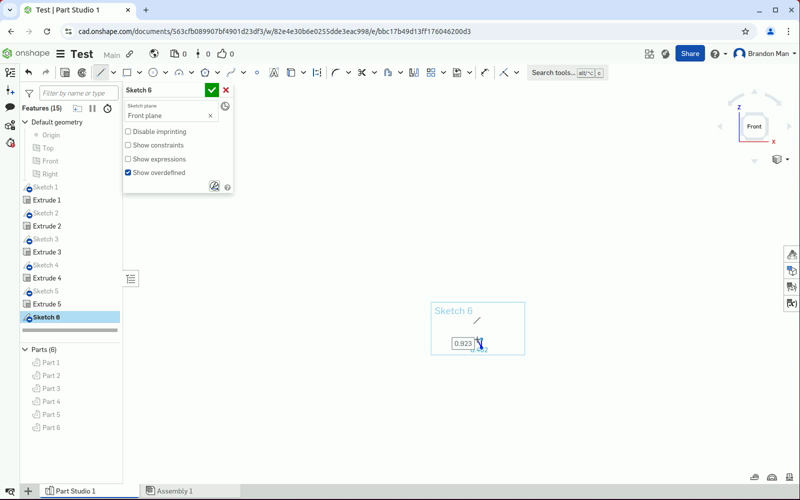
scroll(6)
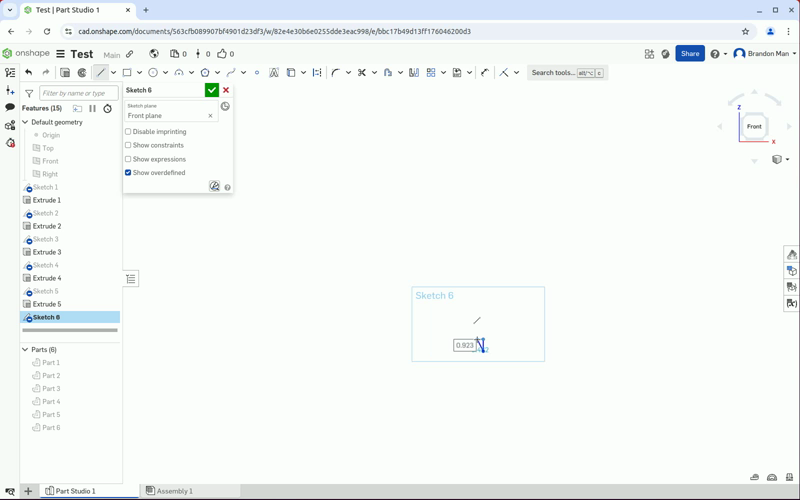
scroll(6)
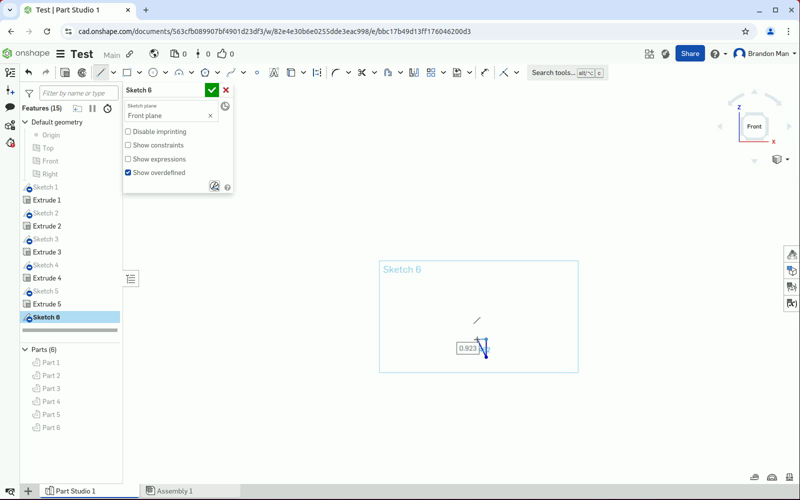
scroll(6)
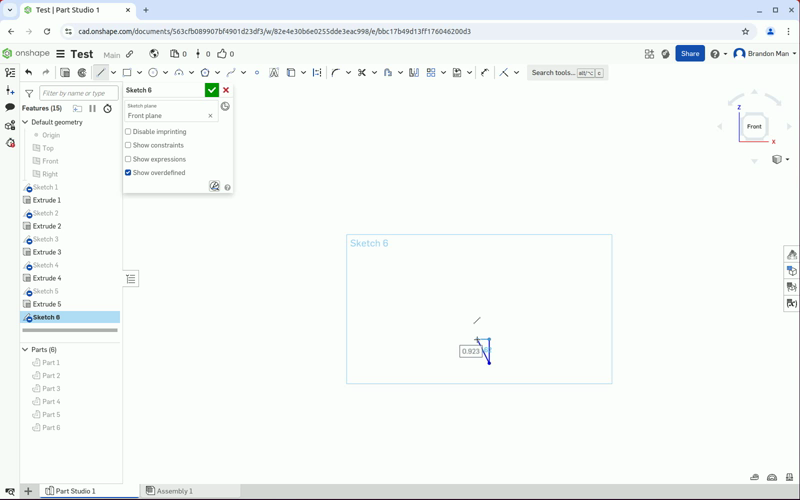
scroll(6)
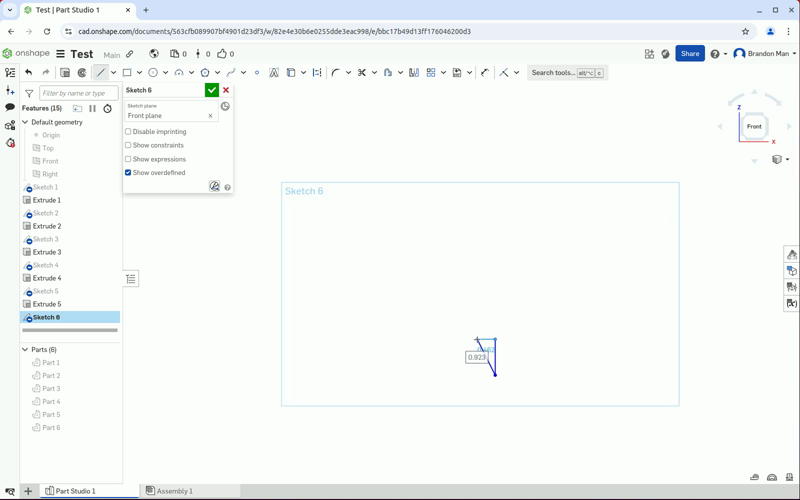
scroll(6)
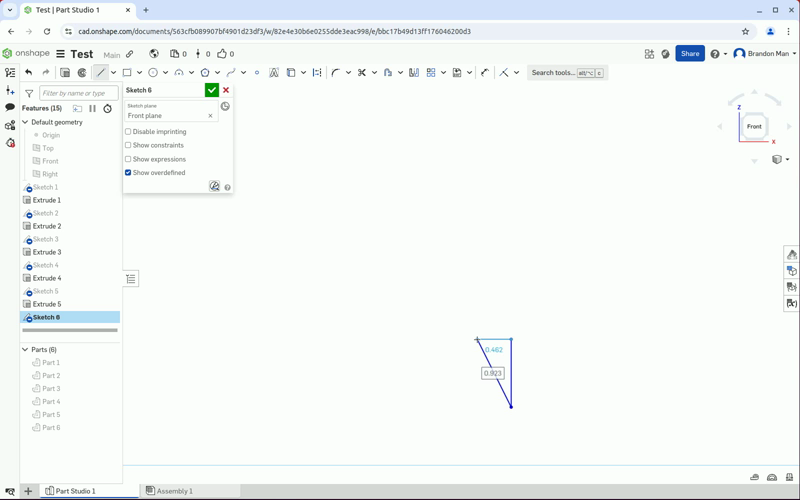
key_up(shift)
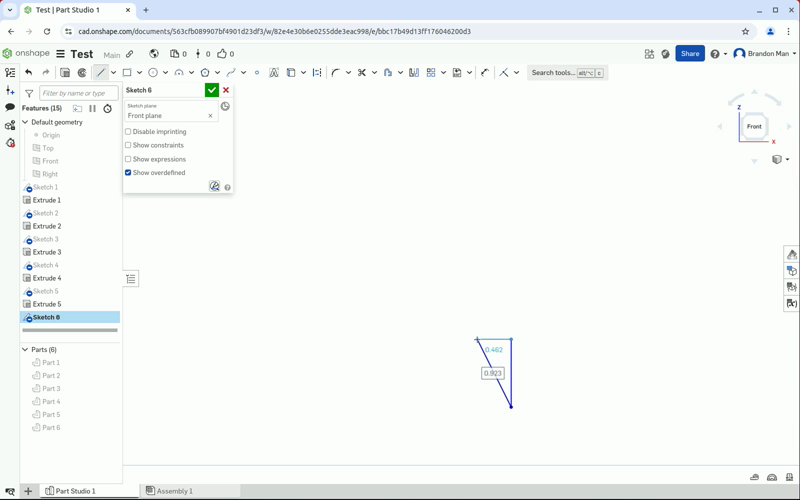
click(477, 339)
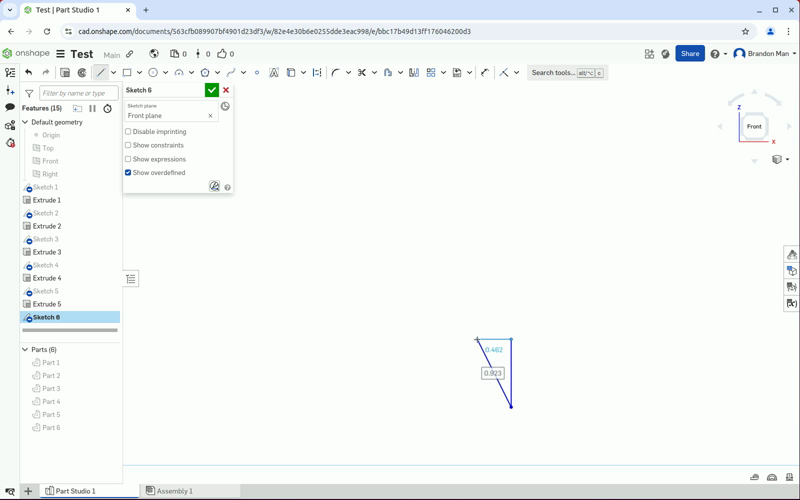
scroll(-6)
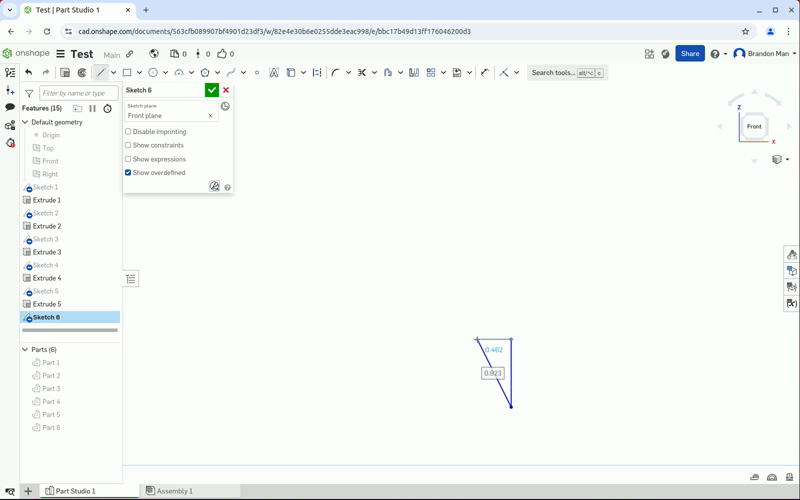
scroll(-6)
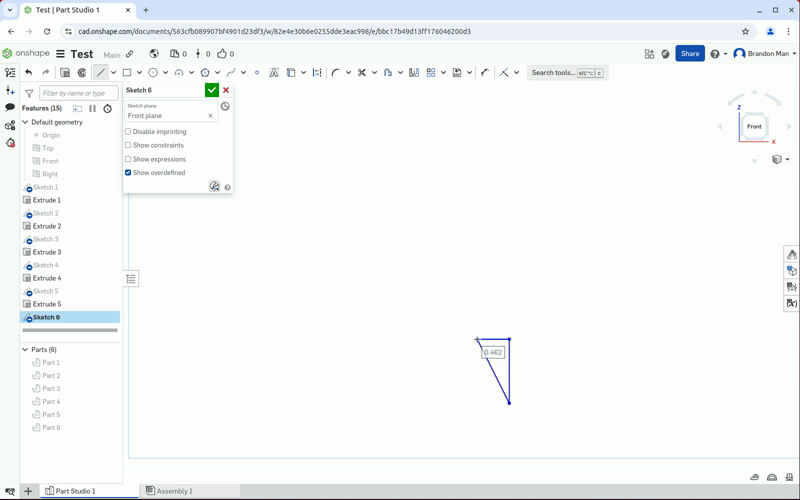
scroll(-6)
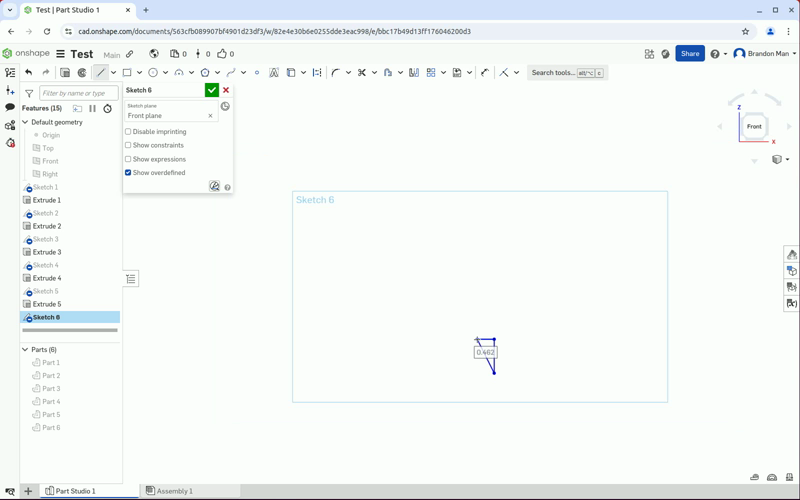
scroll(-6)
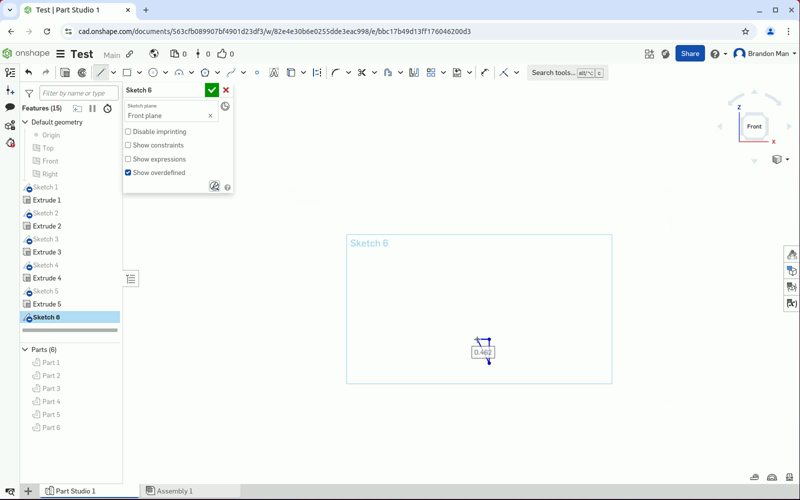
scroll(-6)
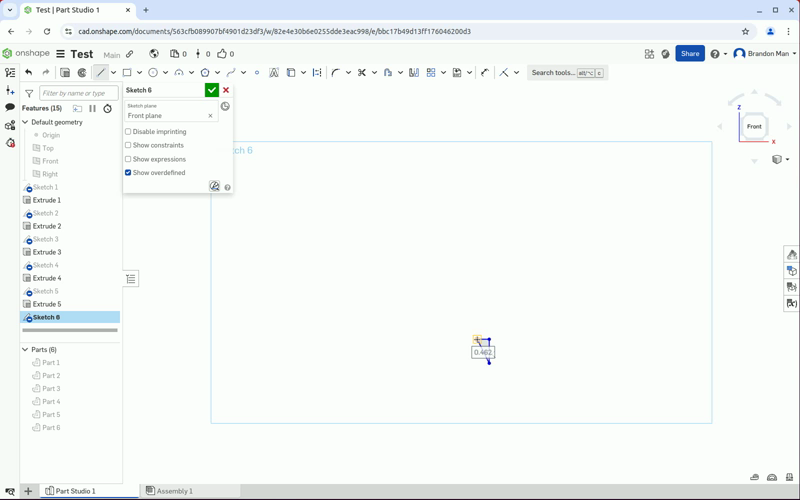
scroll(-6)
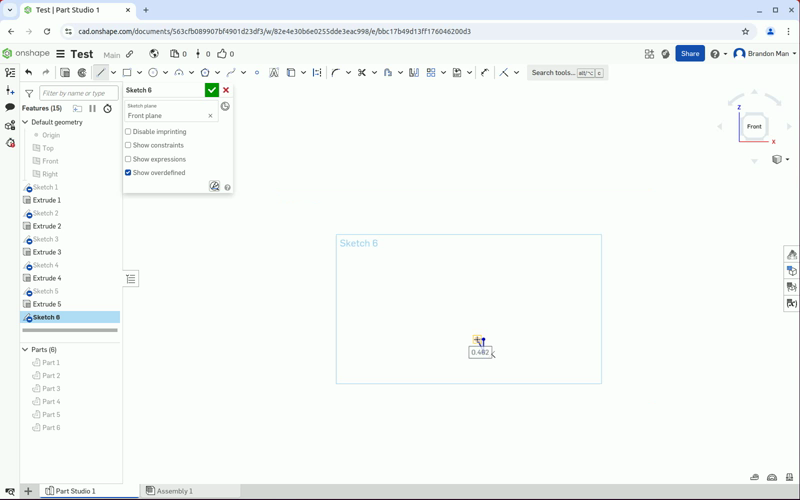
scroll(-6)
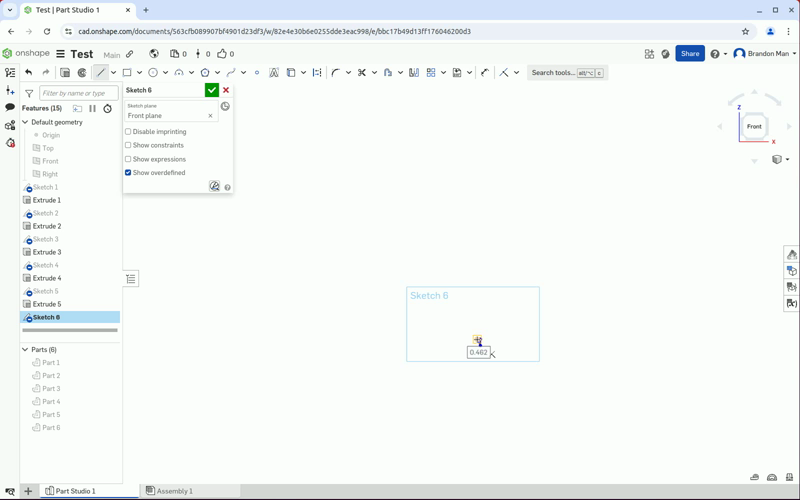
key(esc)
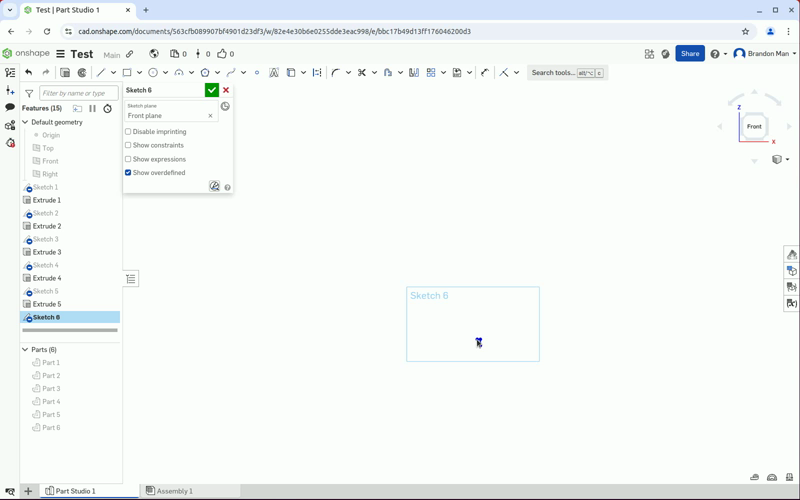
mouse_move(480, 339)
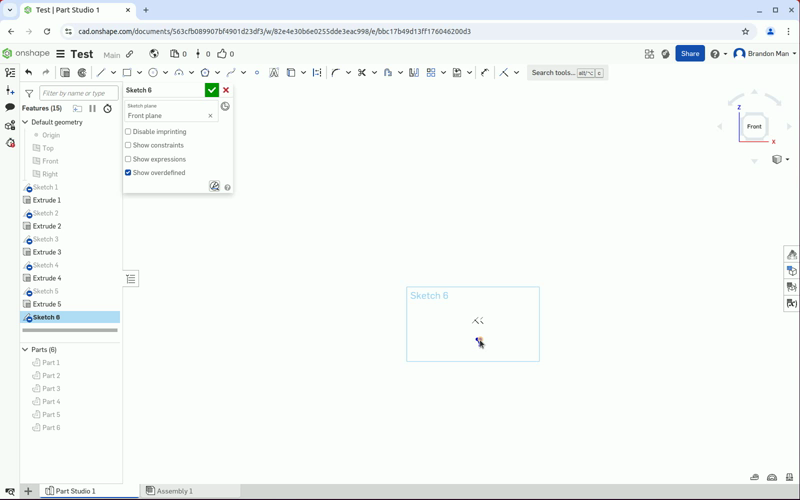
scroll(6)
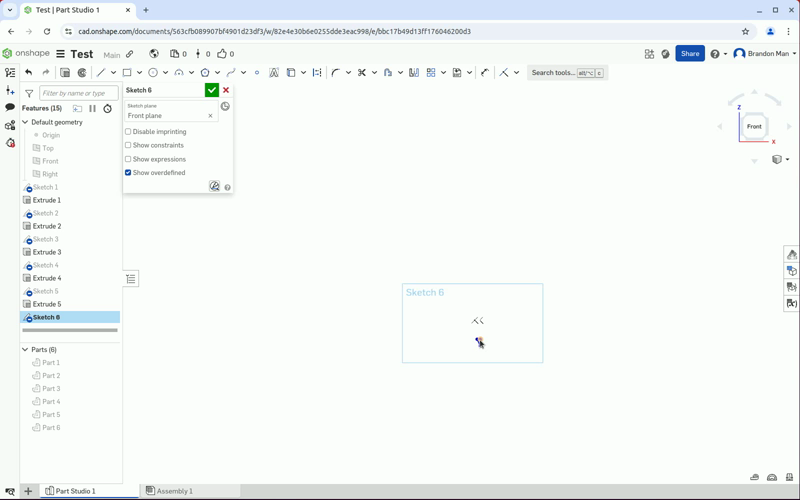
scroll(6)
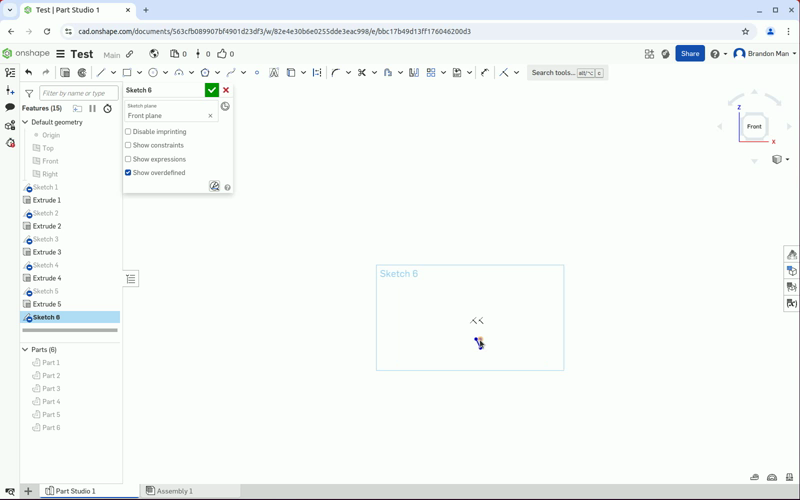
scroll(6)
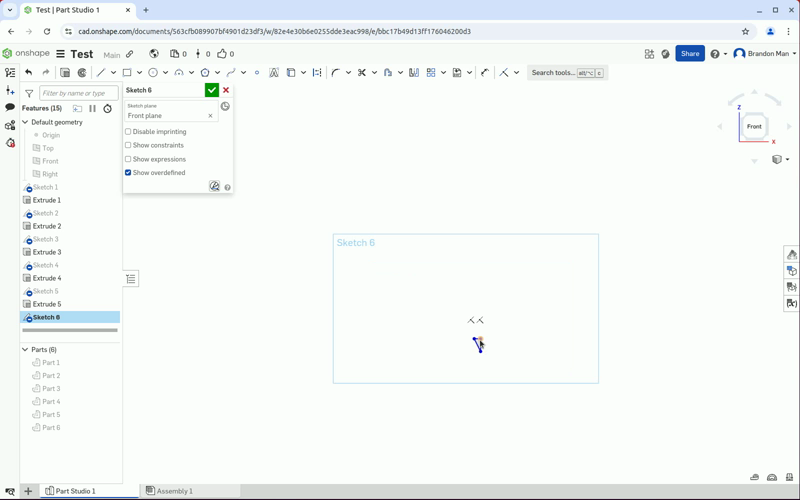
scroll(6)
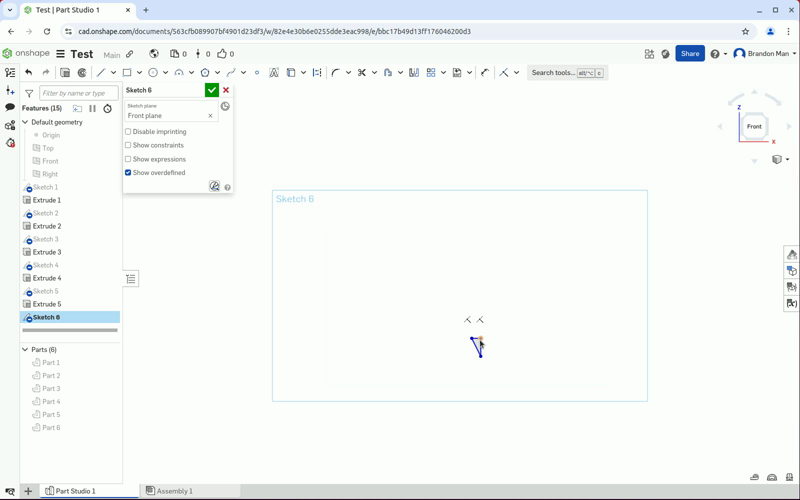
scroll(6)
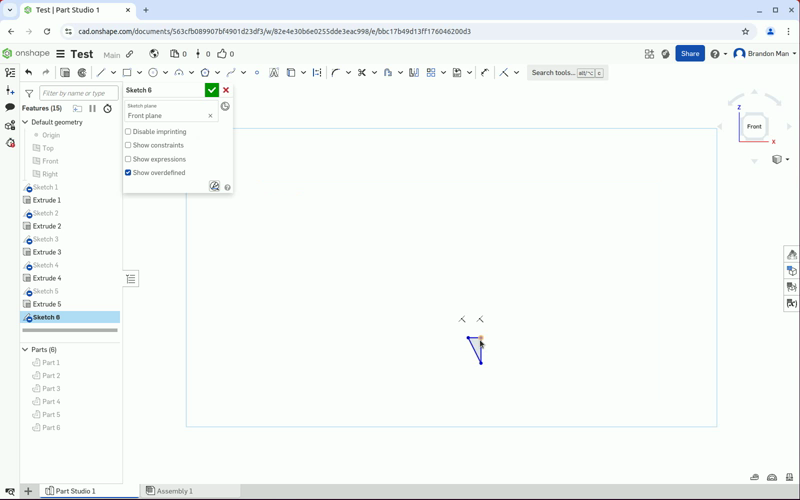
scroll(6)
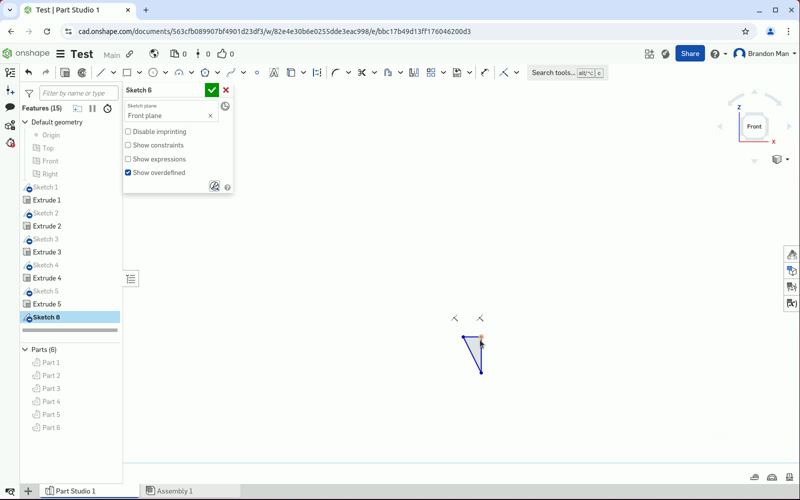
scroll(6)
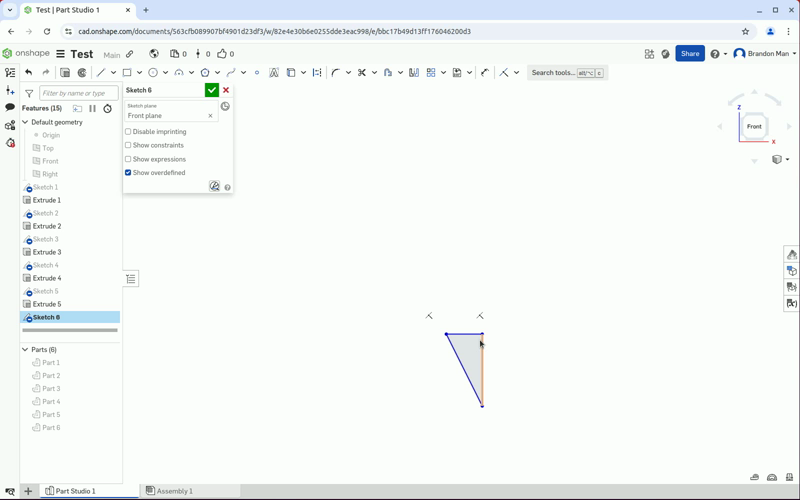
click(480, 339)
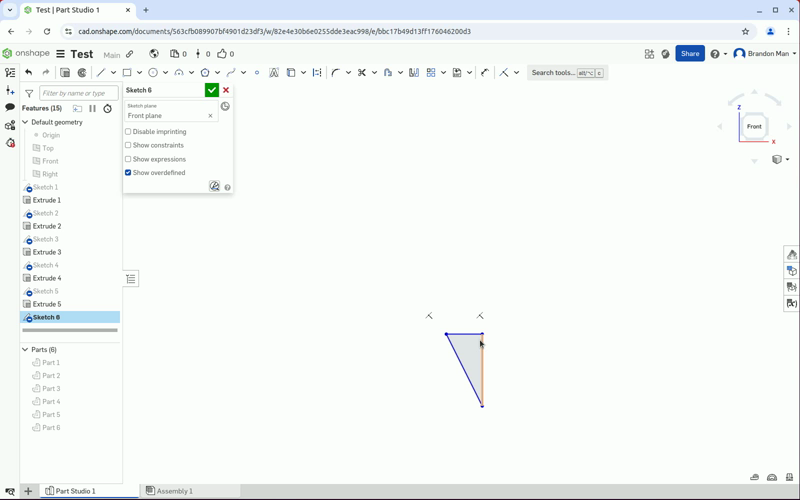
scroll(-6)
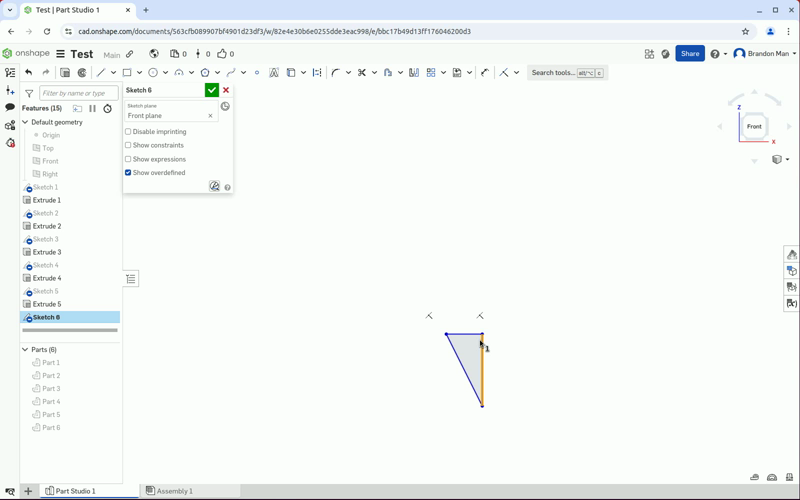
scroll(-6)
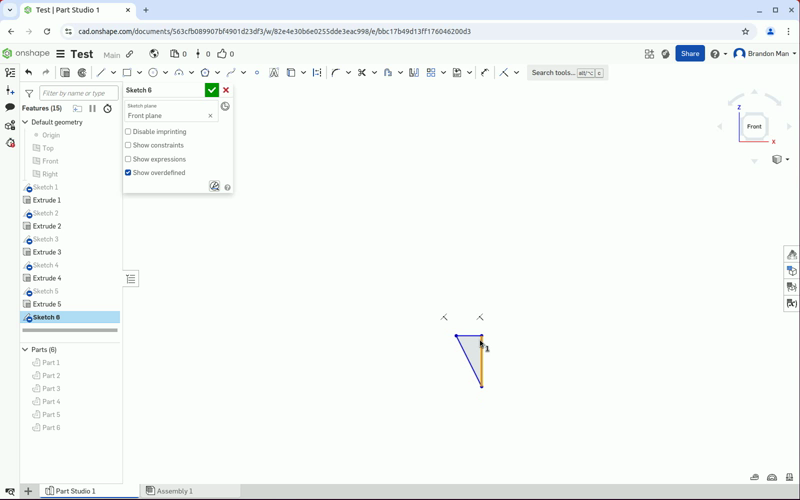
scroll(-6)
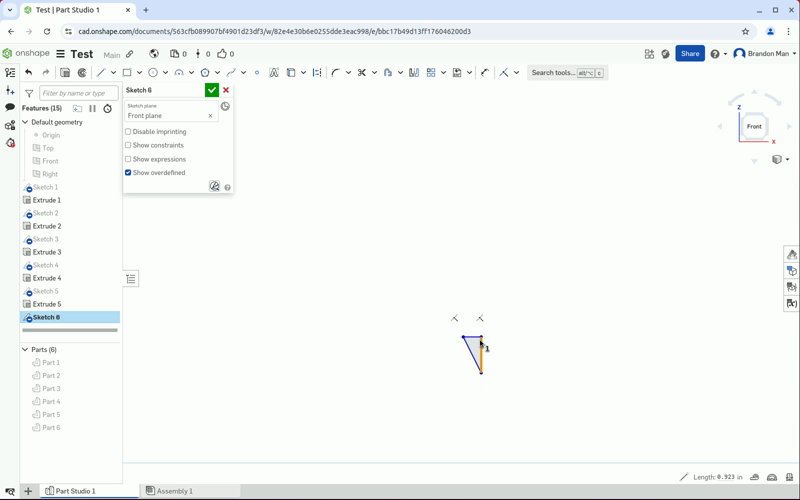
scroll(-6)
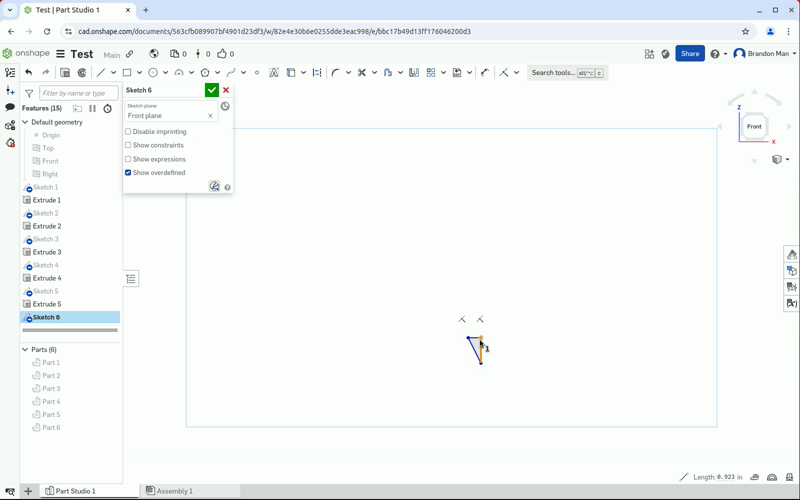
scroll(-6)
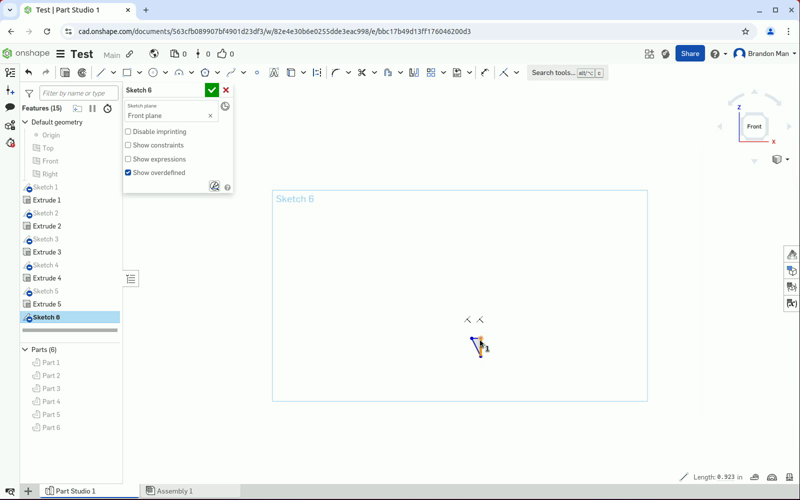
scroll(-6)
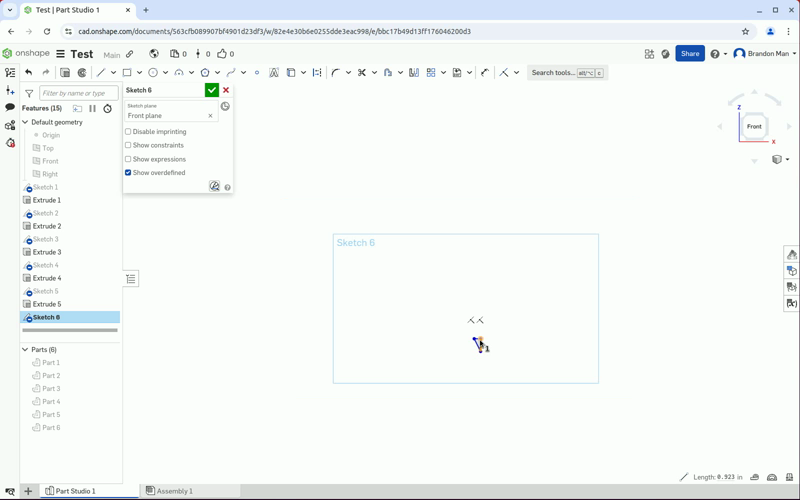
scroll(-6)
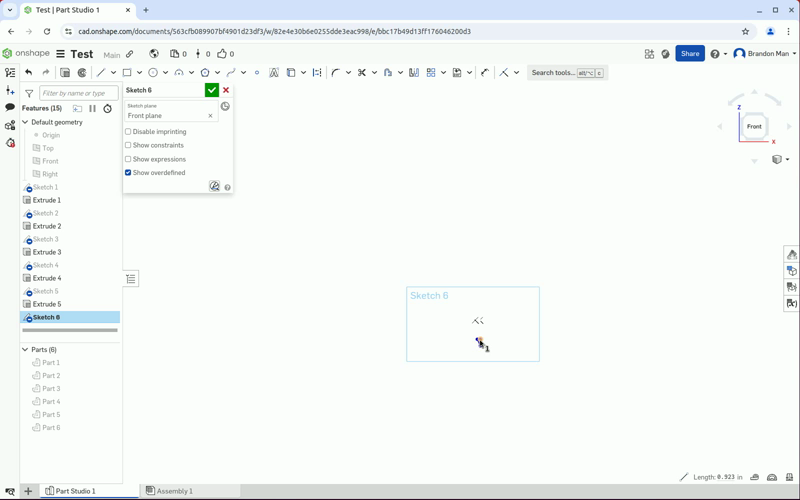
mouse_move(73, 352)
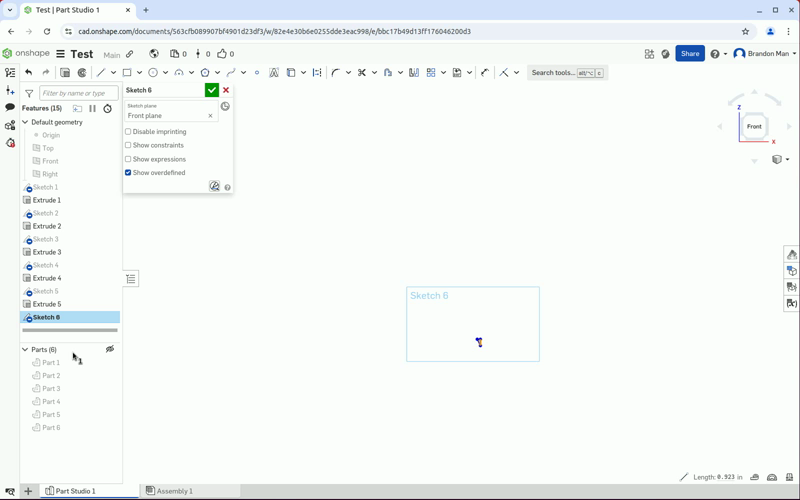
key(shift+y)
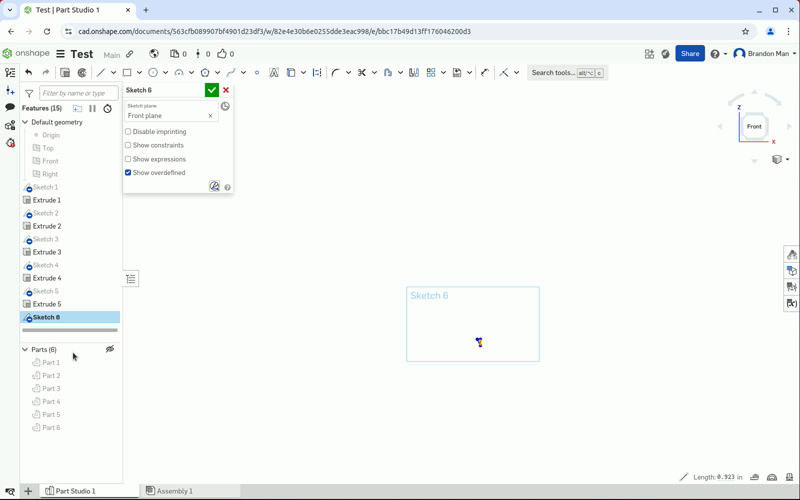
key(shift+e)
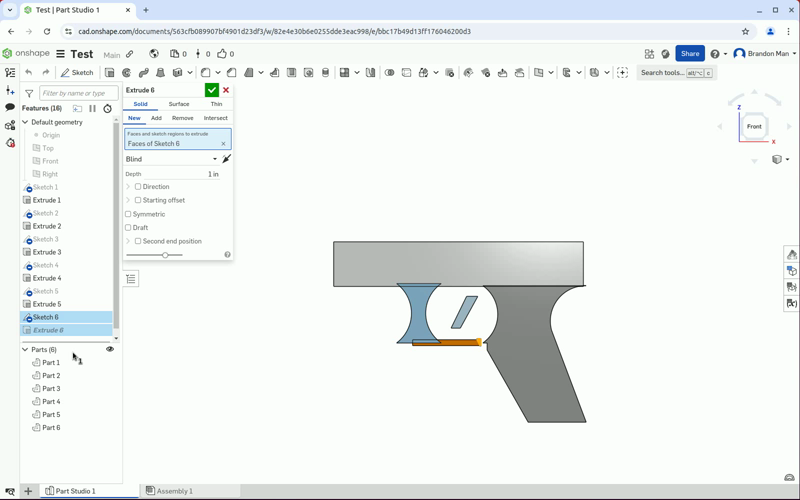
mouse_move(143, 106)
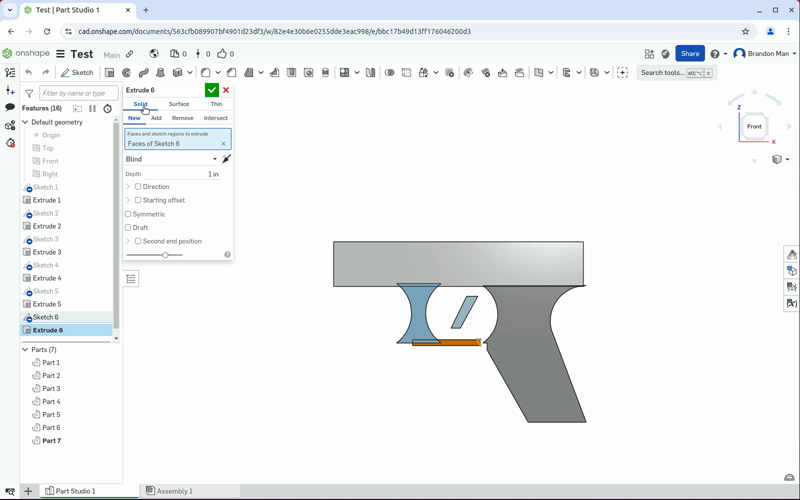
click(143, 106)
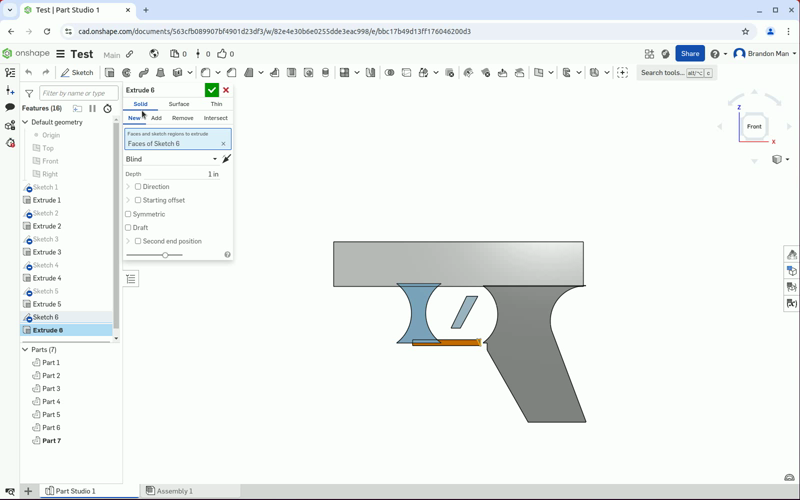
mouse_move(137, 120)
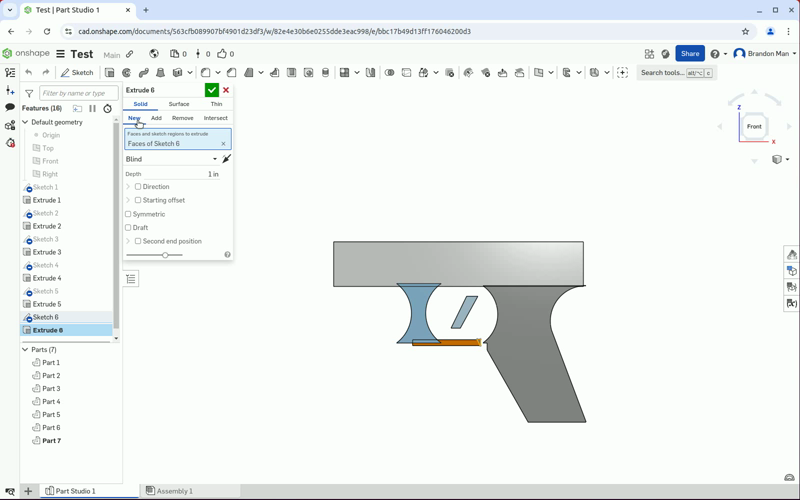
click(137, 120)
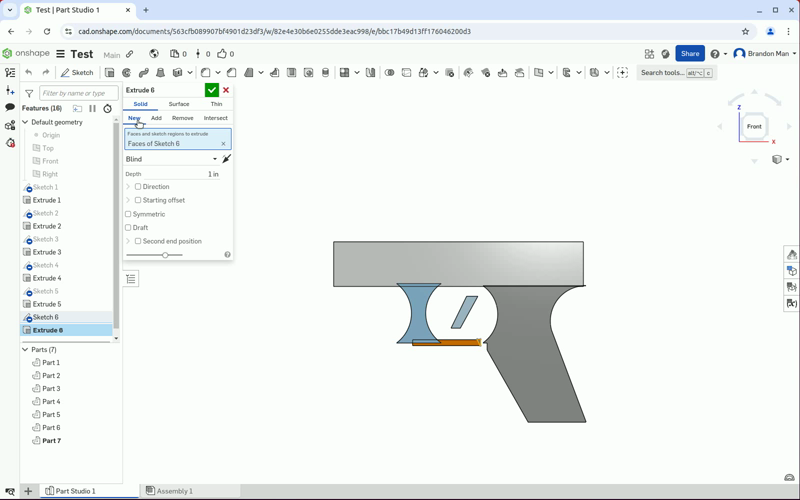
key(tab, 4)
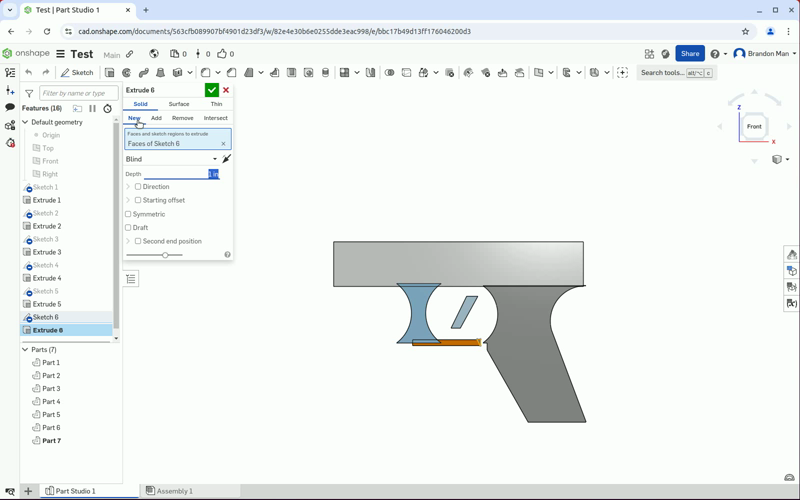
text(6.258)
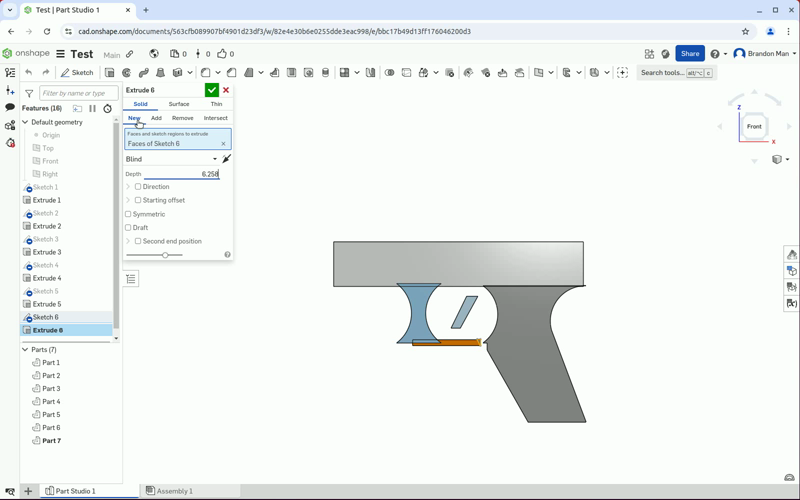
key(enter)
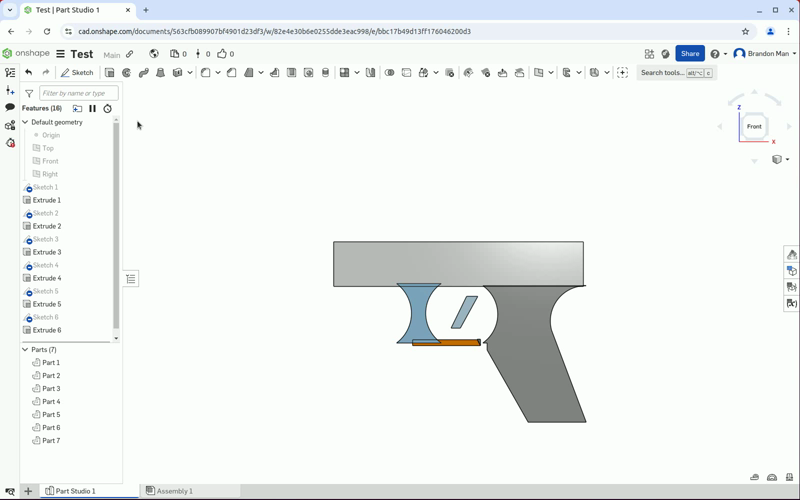
key(shift+h)
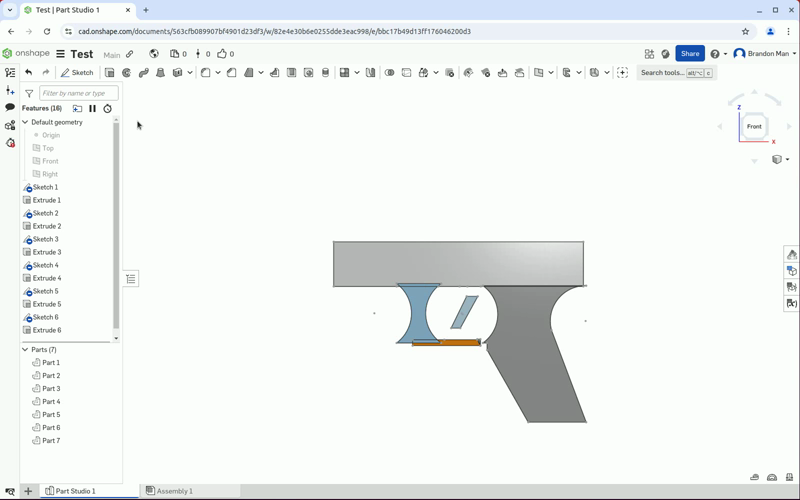
key(shift+h)
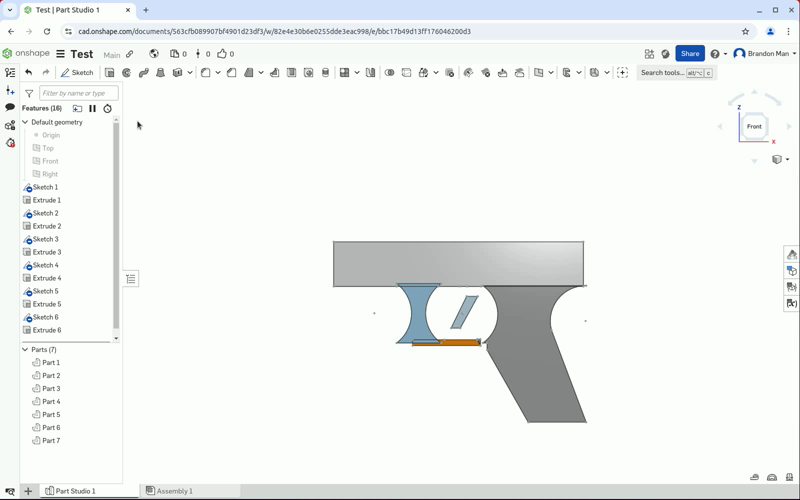
key(shift+7)
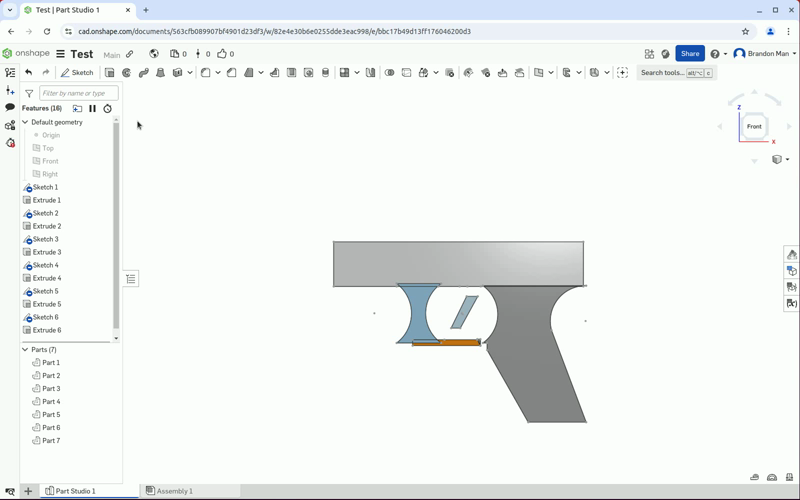
key(left, 2)
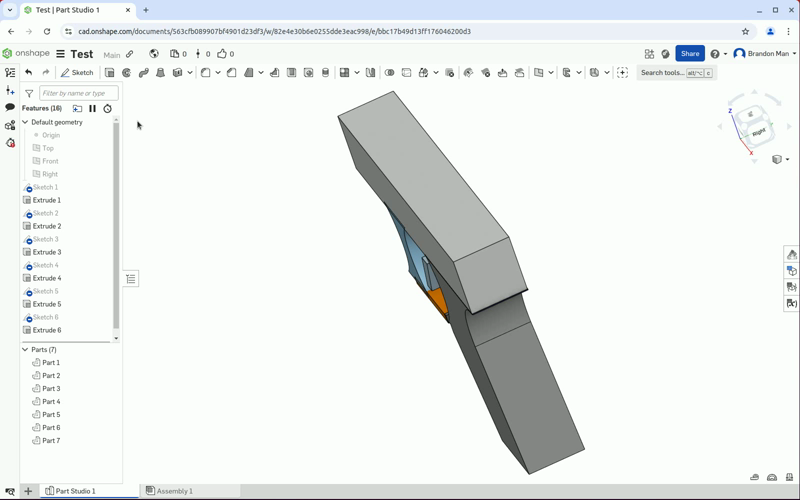
key(down, 2)
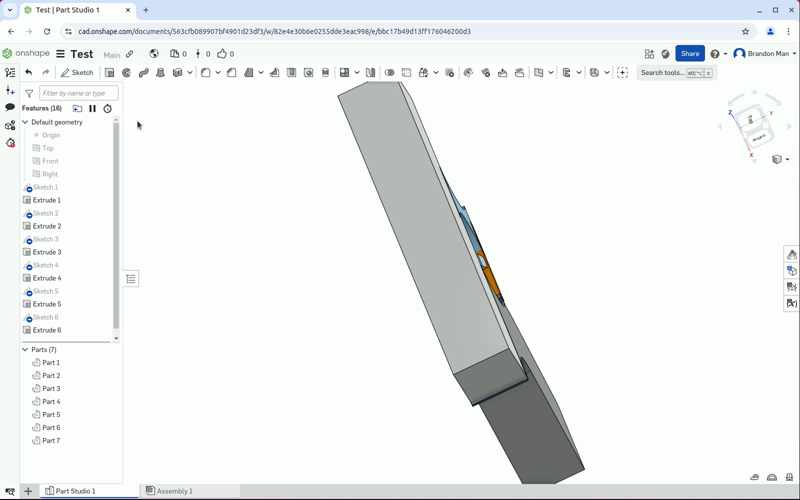
key(up, 2)
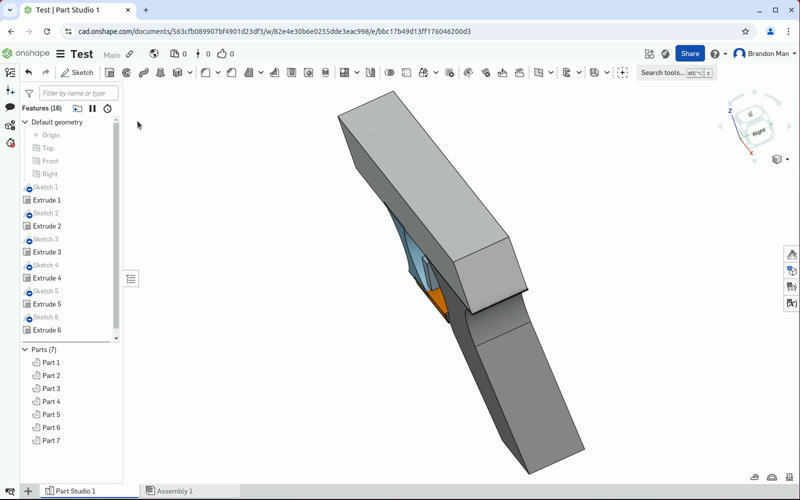
key(right, 2)
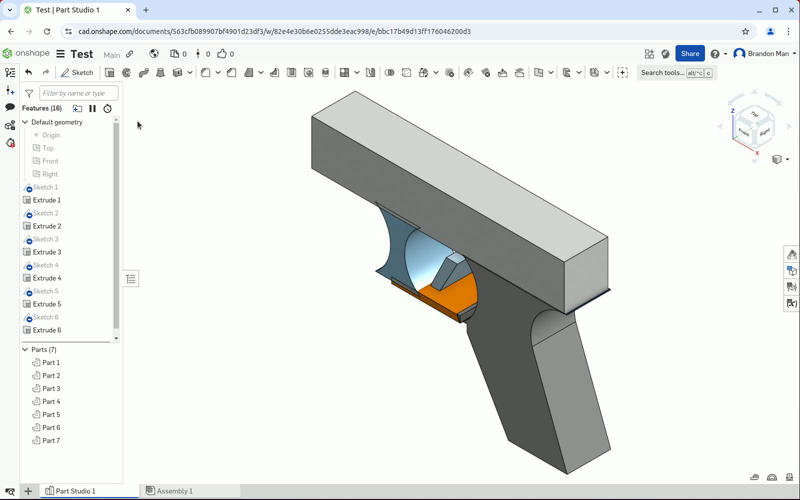
mouse_move(69, 189)
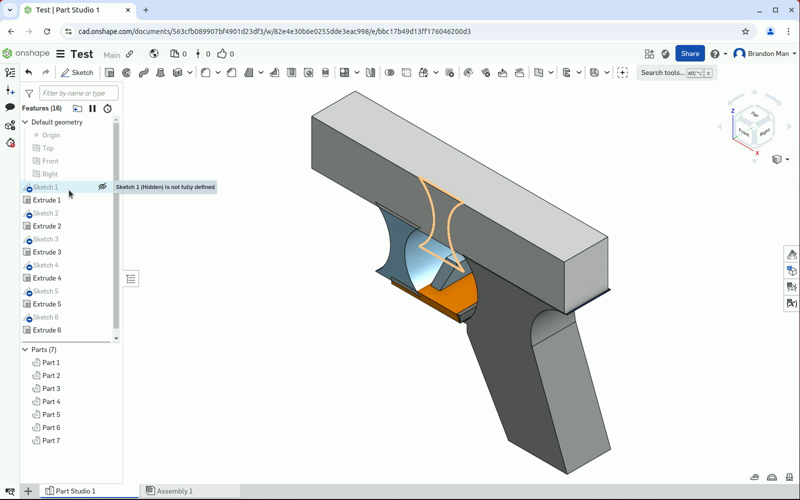
click(69, 189)